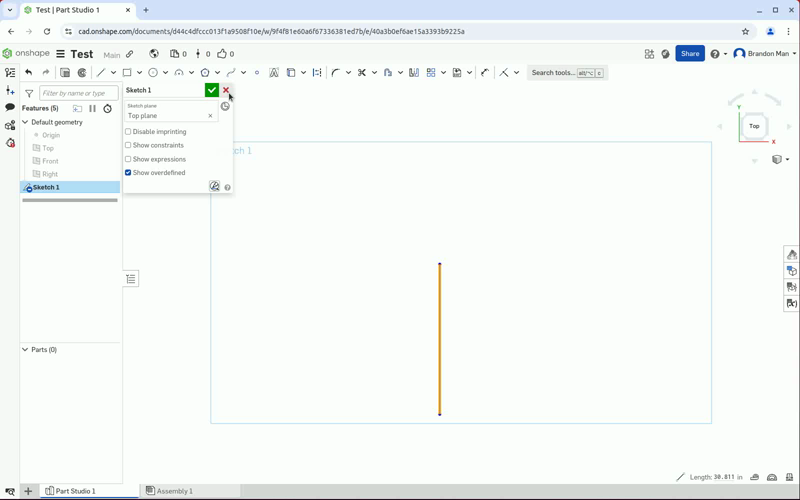
key(shift+h)
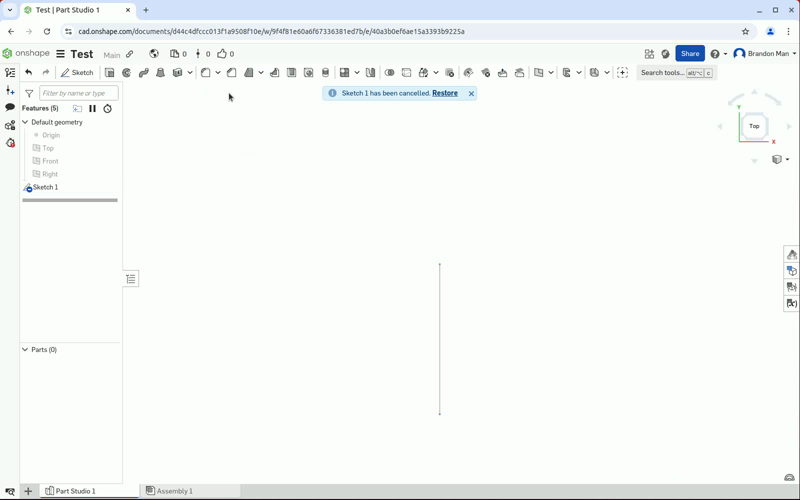
key(shift+s)
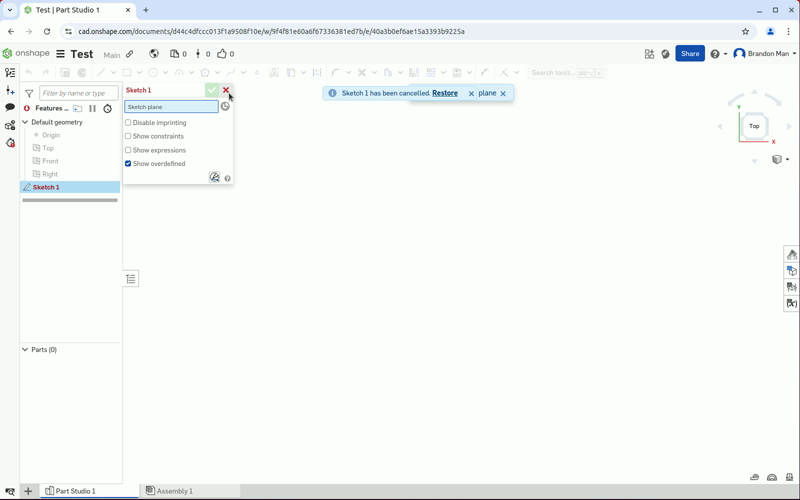
mouse_move(73, 150)
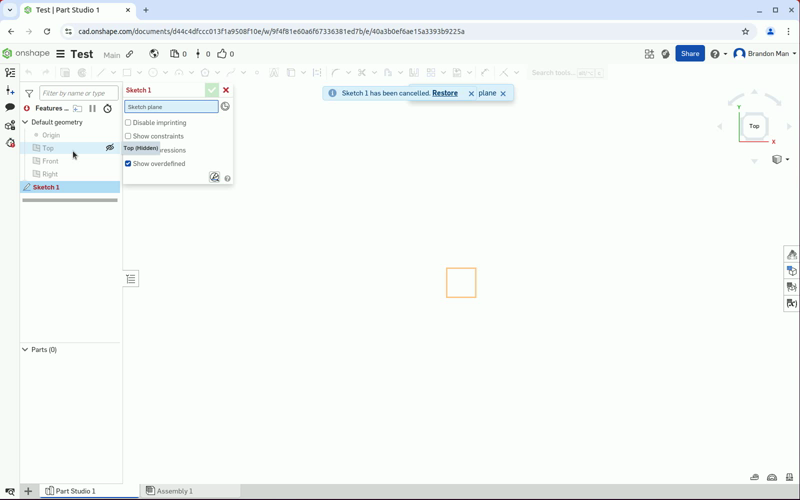
click(73, 150)
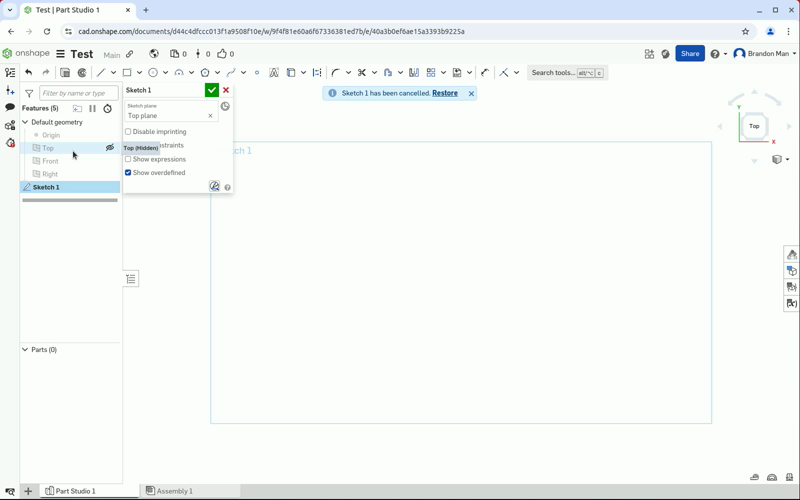
mouse_move(73, 352)
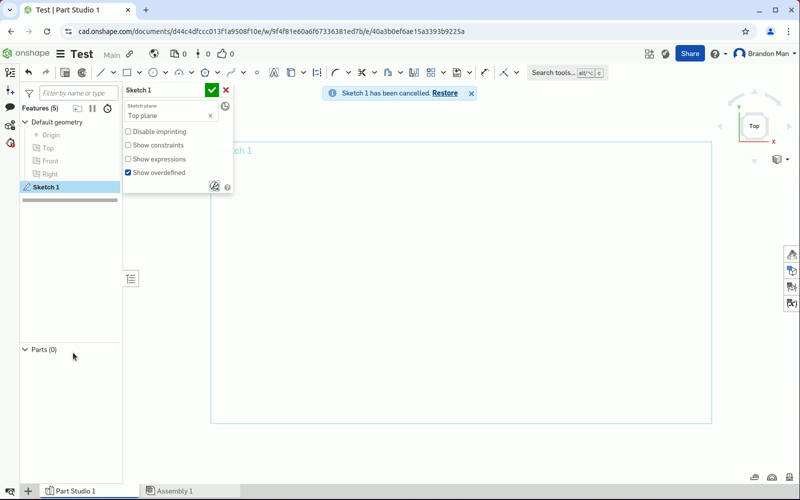
key(y)
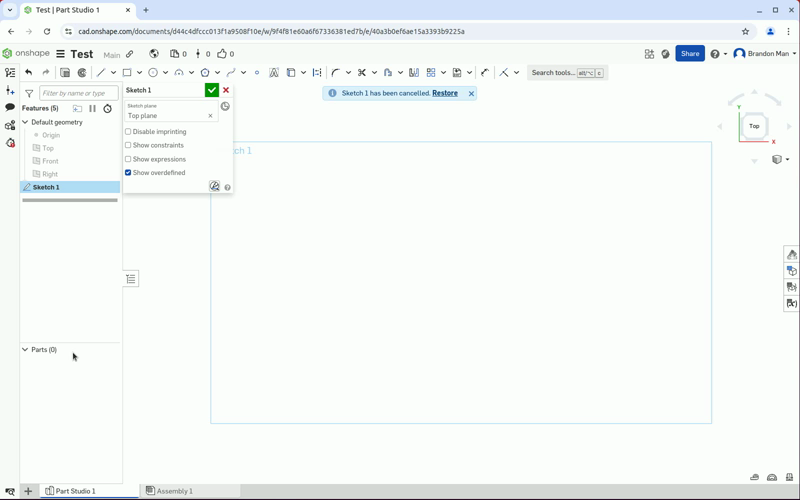
key(l)
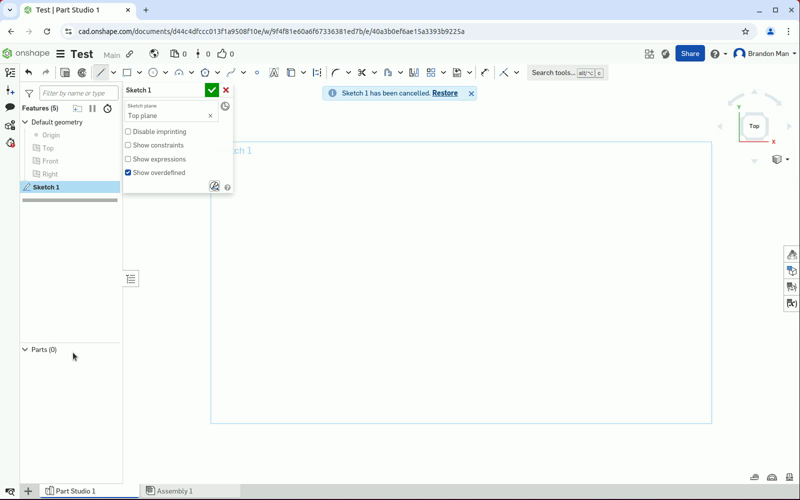
key_down(shift)
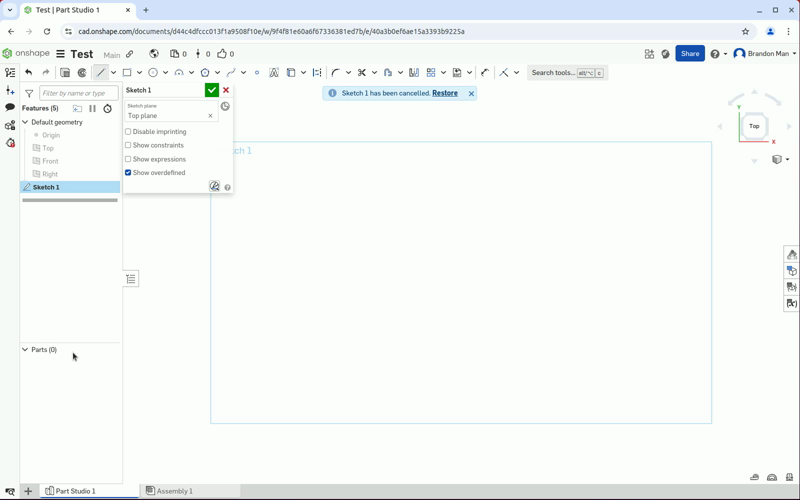
mouse_move(376, 341)
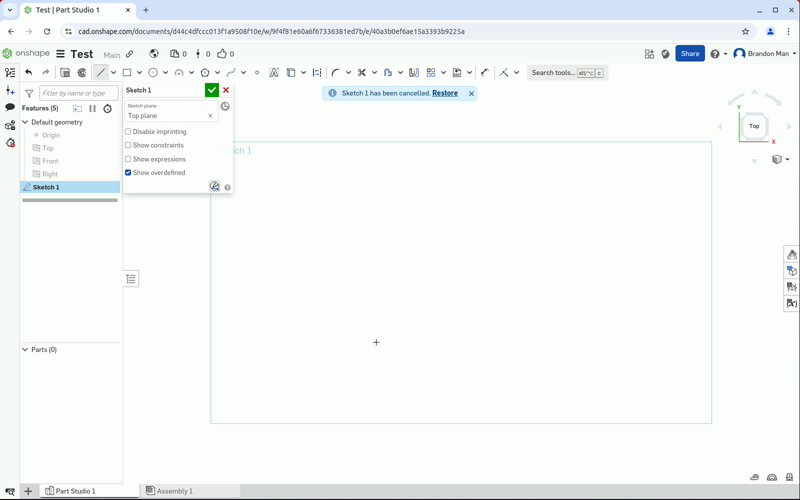
click(376, 341)
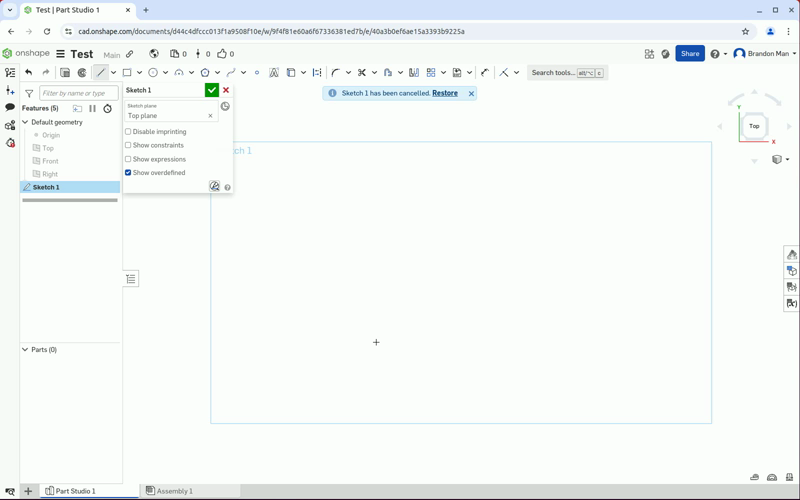
key_up(shift)
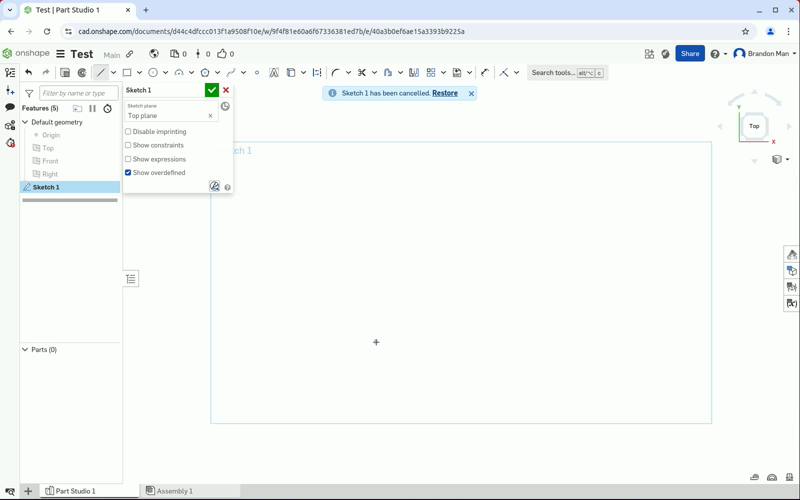
key_down(shift)
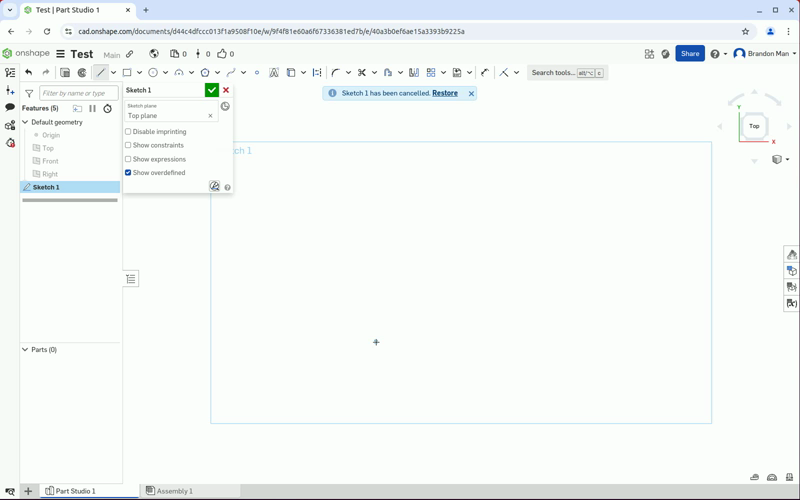
mouse_move(572, 341)
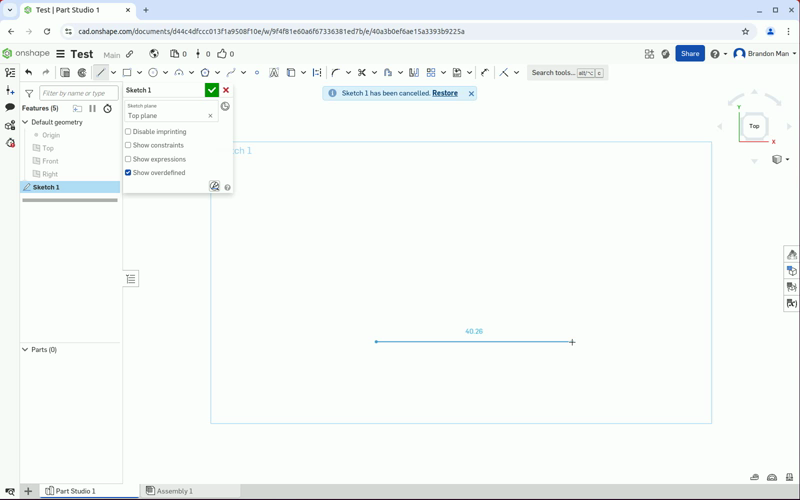
click(572, 341)
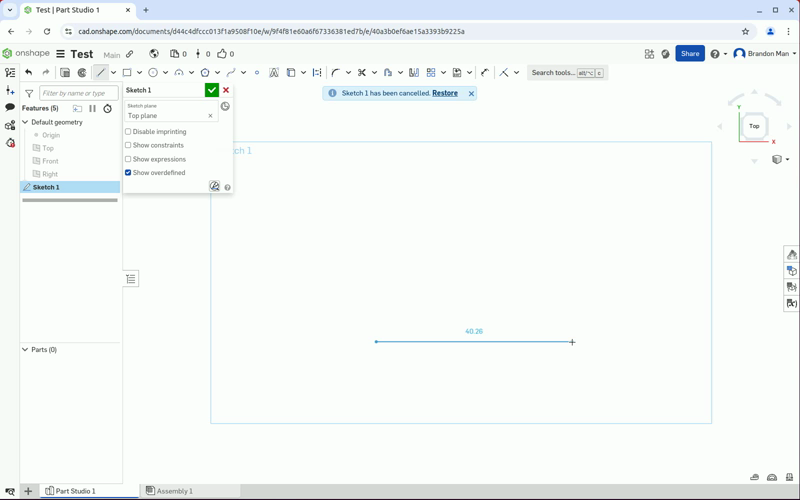
key_up(shift)
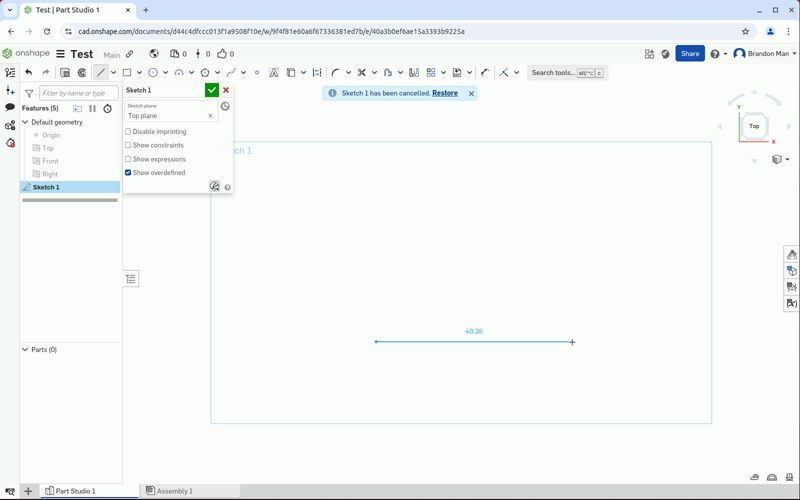
key_down(shift)
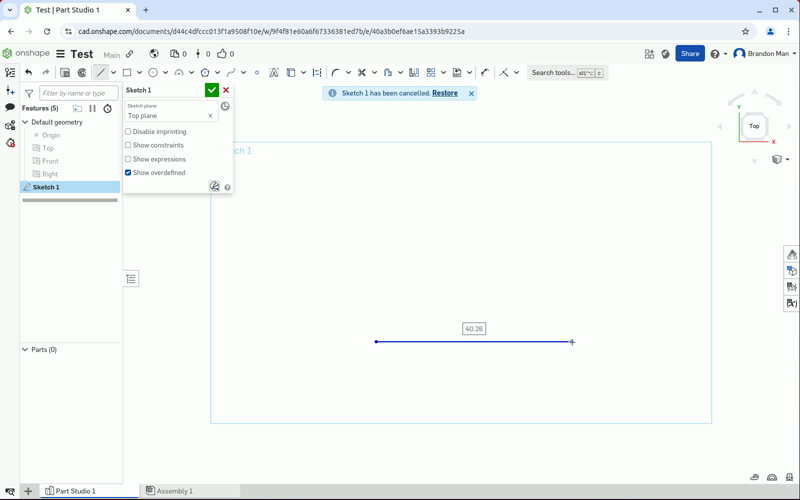
mouse_move(572, 234)
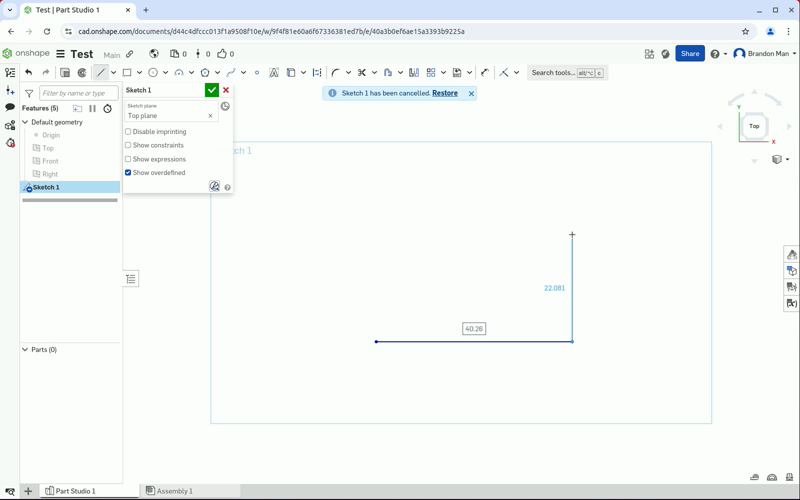
click(572, 234)
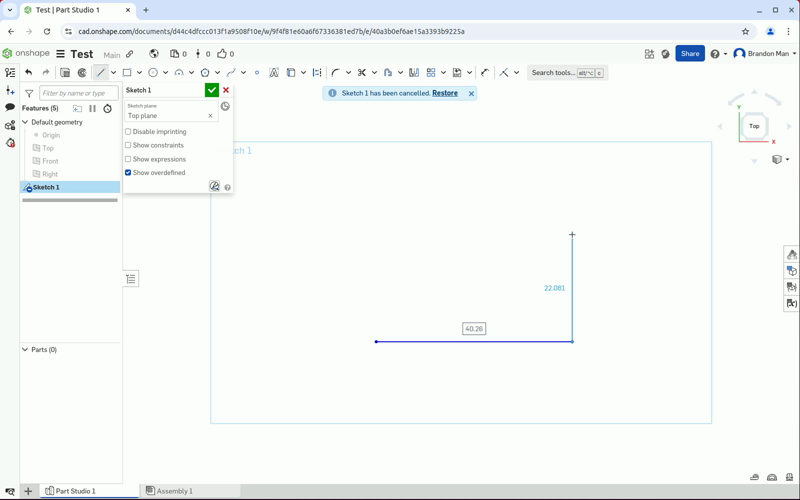
key_up(shift)
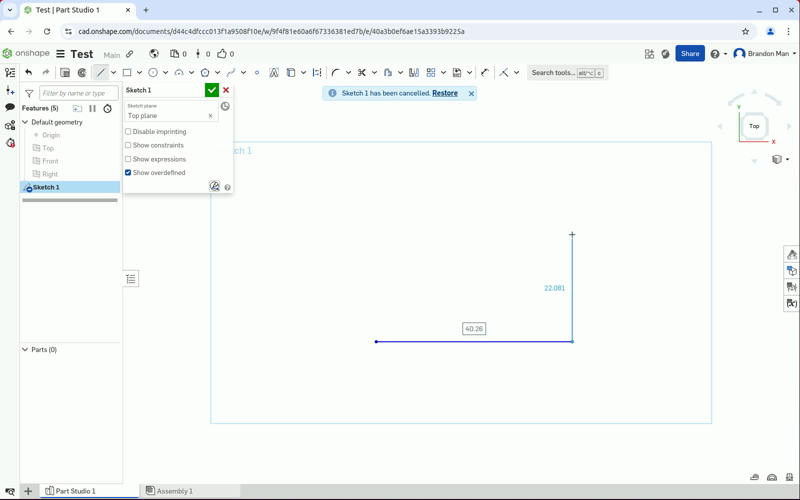
key_down(shift)
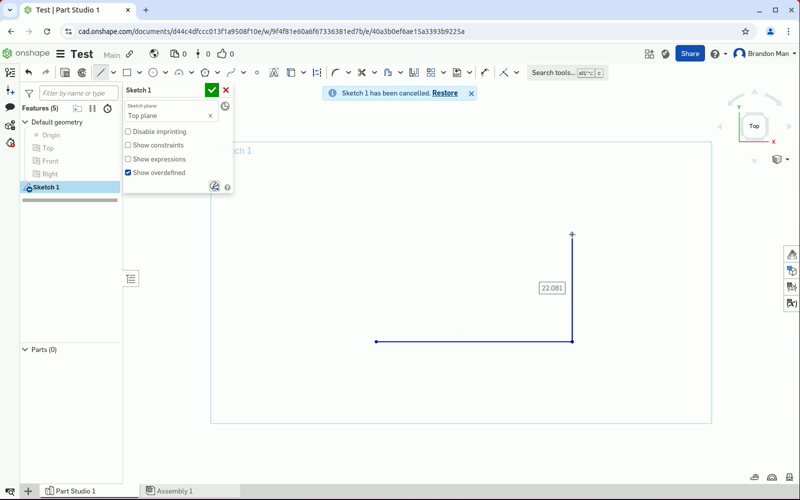
mouse_move(376, 234)
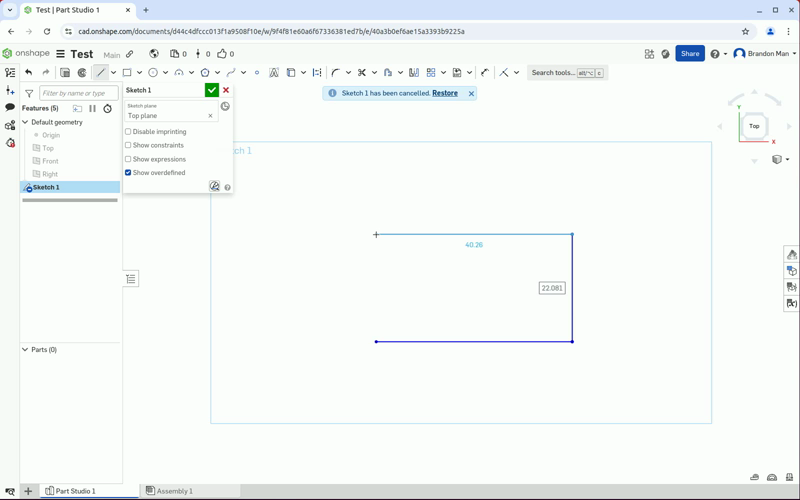
click(376, 234)
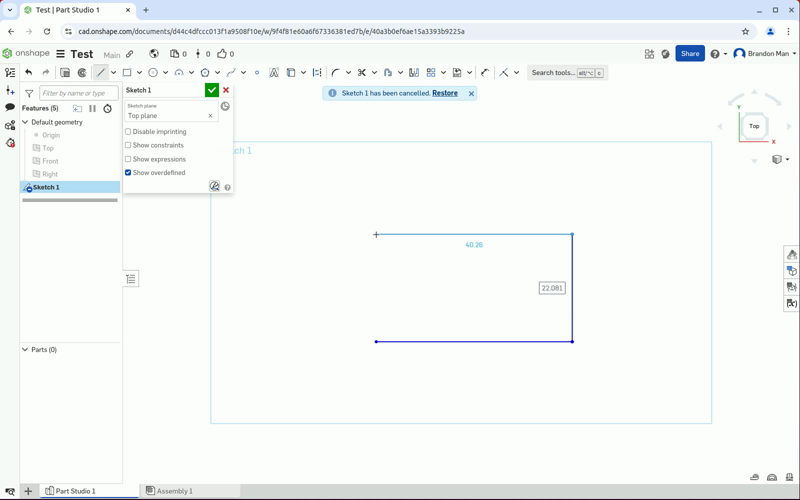
key_up(shift)
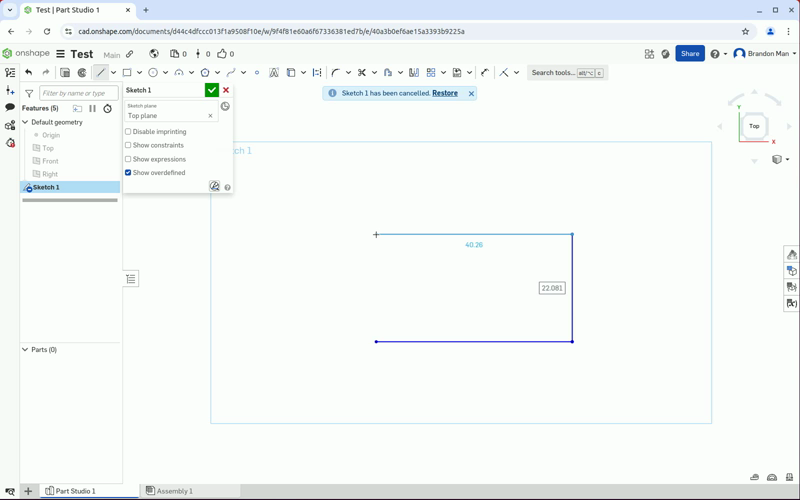
key_down(shift)
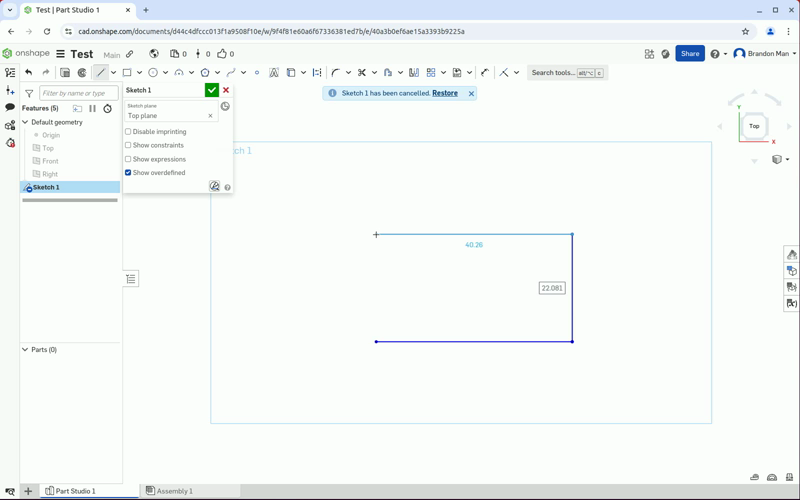
mouse_move(376, 341)
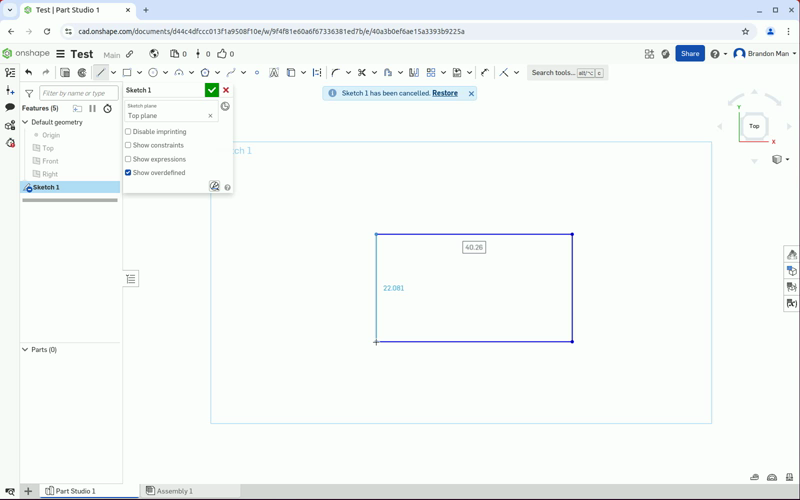
key_up(shift)
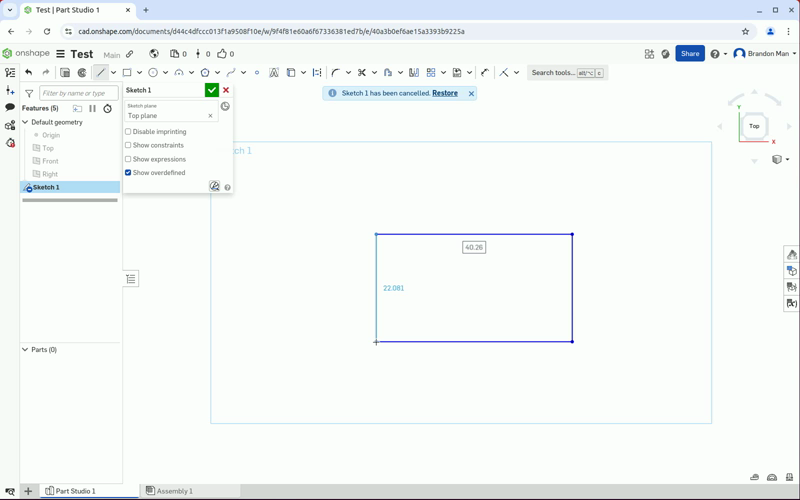
click(376, 341)
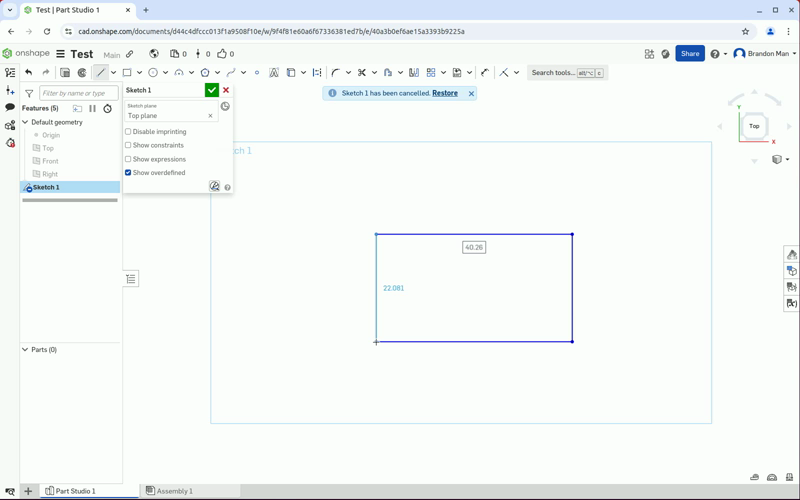
key(esc)
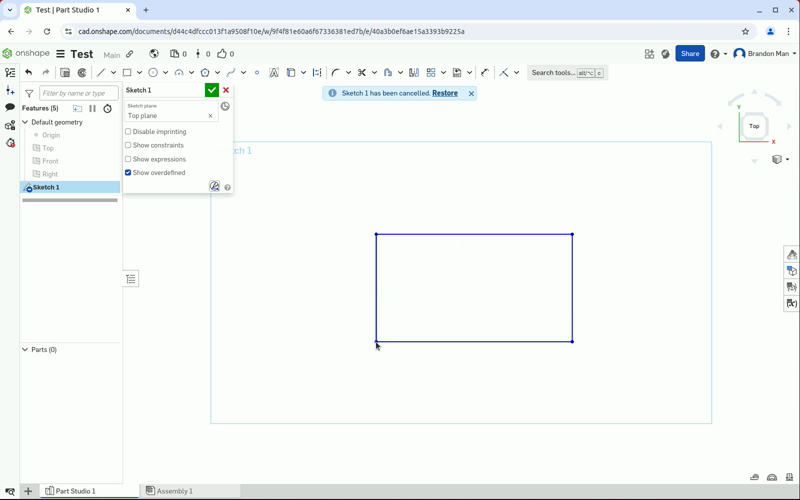
mouse_move(444, 323)
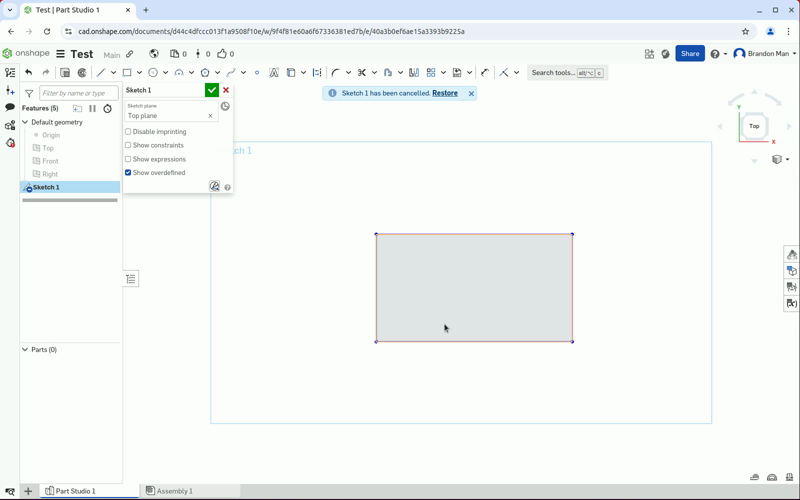
click(444, 323)
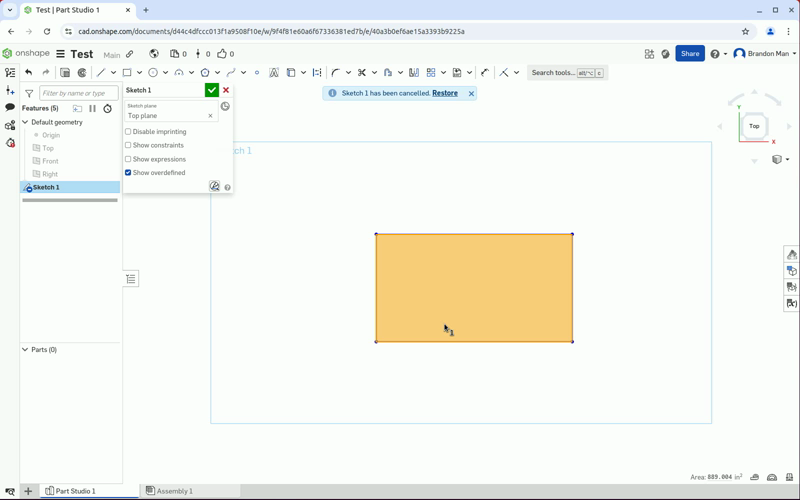
mouse_move(73, 352)
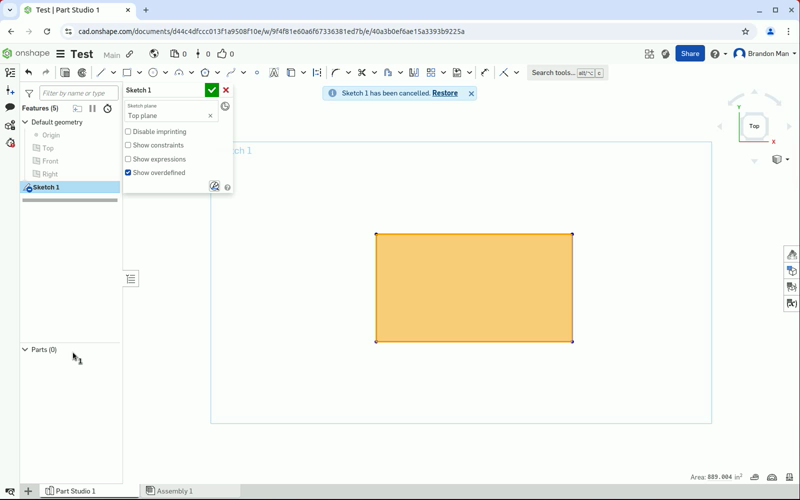
key(shift+y)
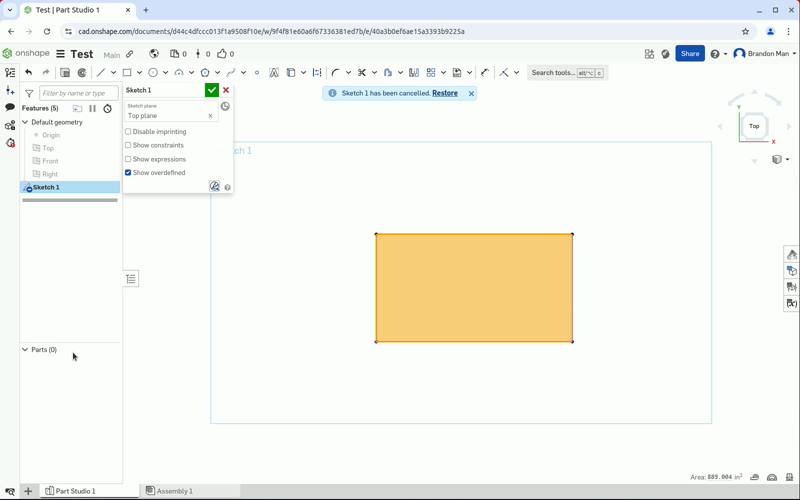
key(shift+e)
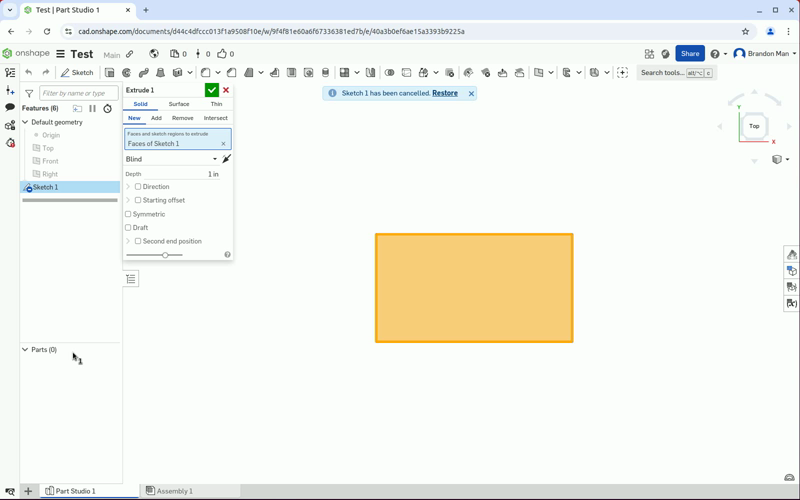
mouse_move(143, 106)
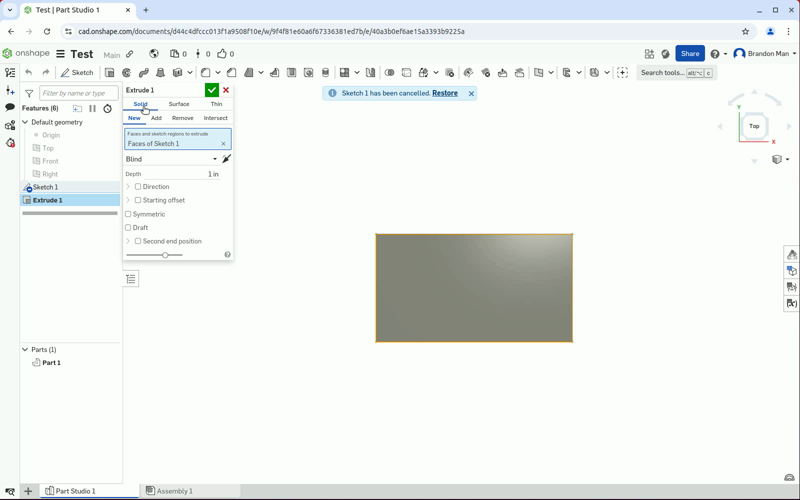
click(143, 106)
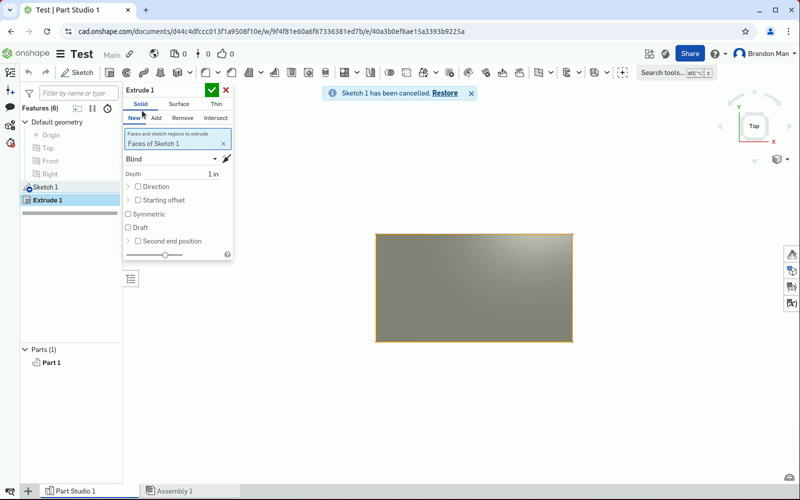
mouse_move(137, 120)
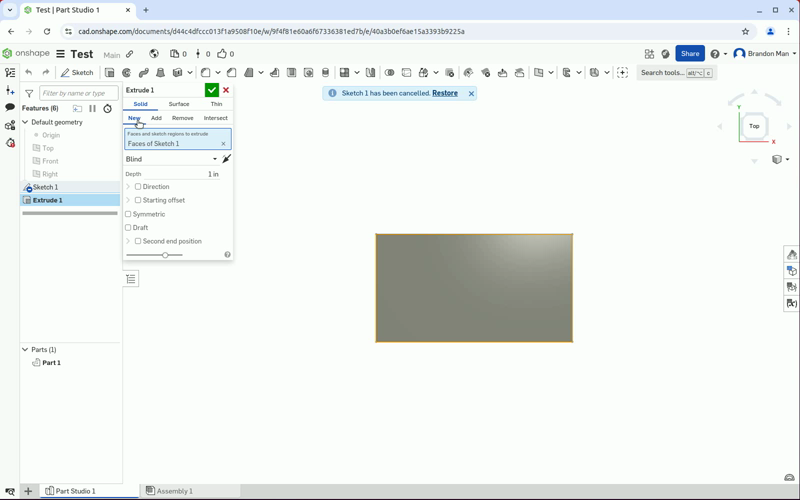
click(137, 120)
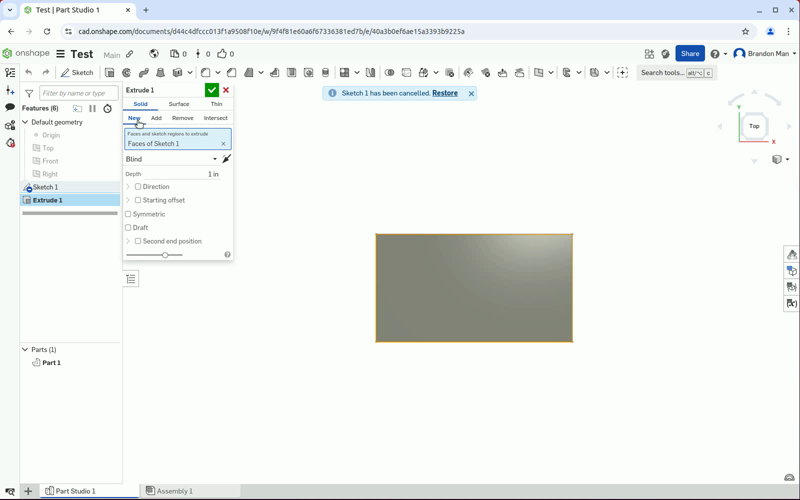
key(tab, 4)
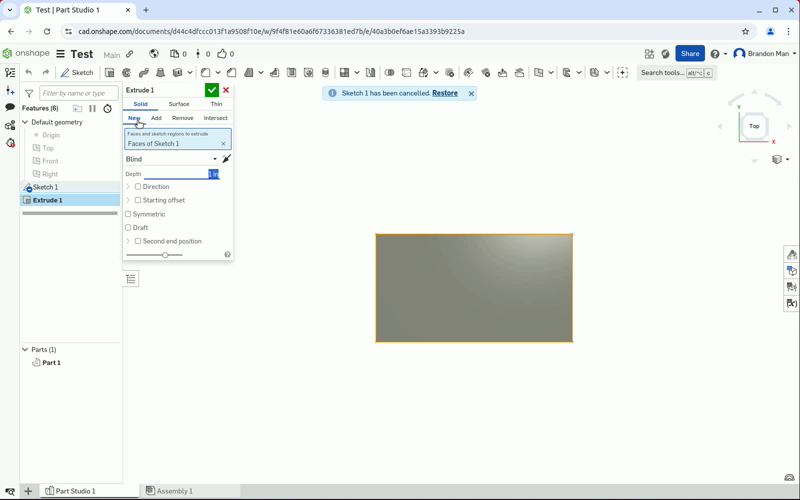
text(-3.611)
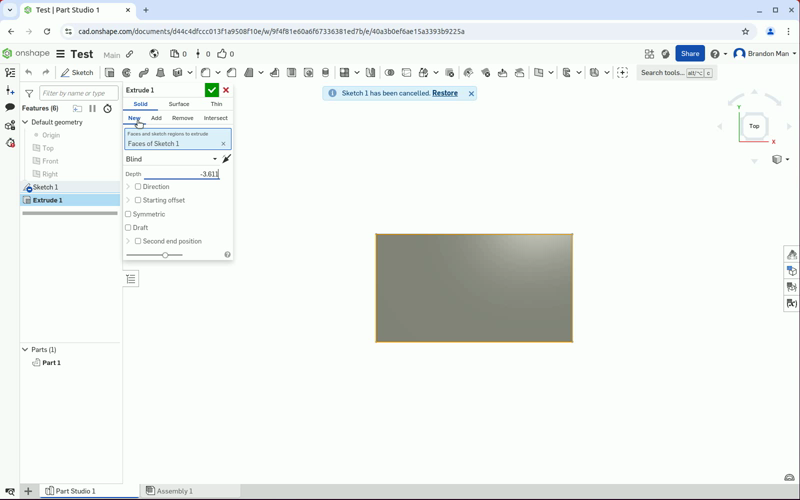
key(enter)
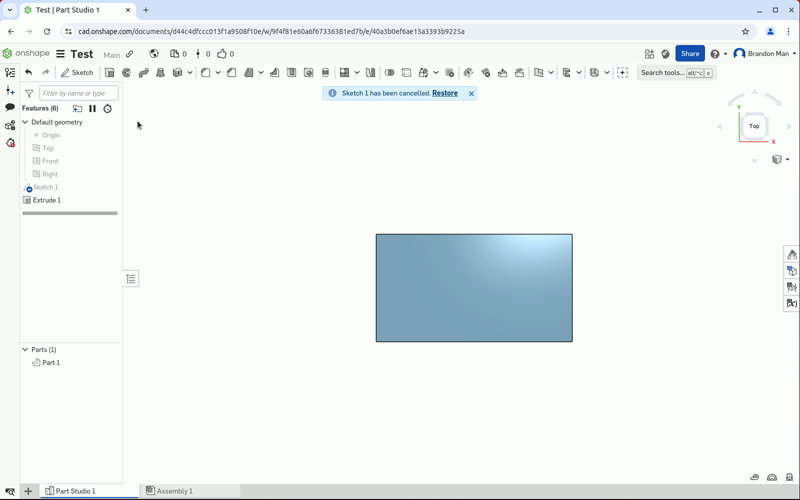
key(shift+h)
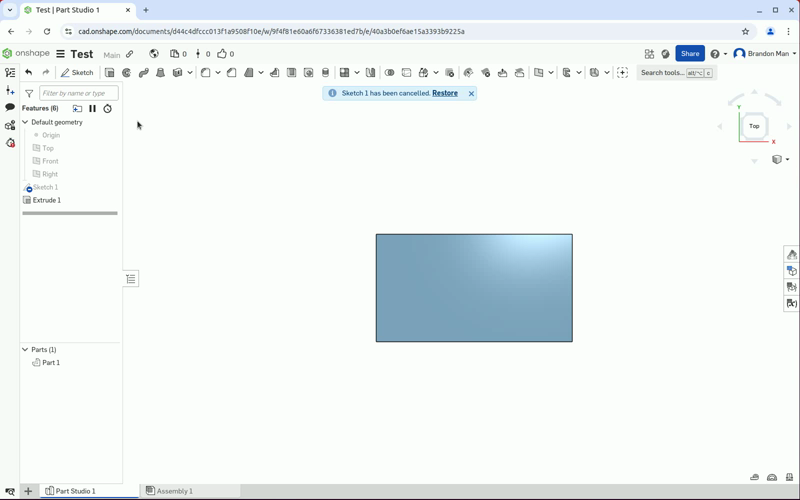
key(shift+h)
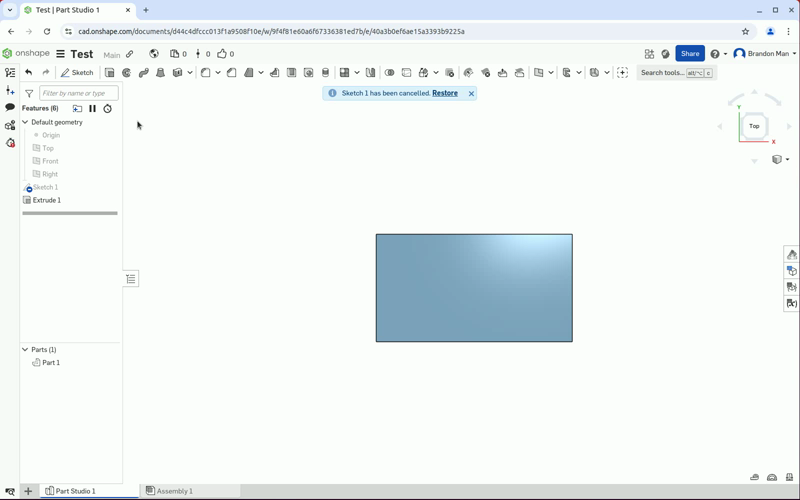
mouse_move(73, 189)
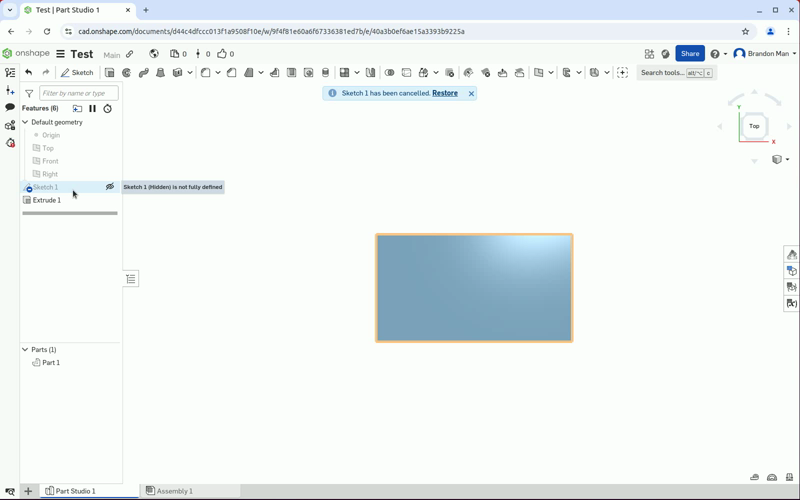
click(73, 189)
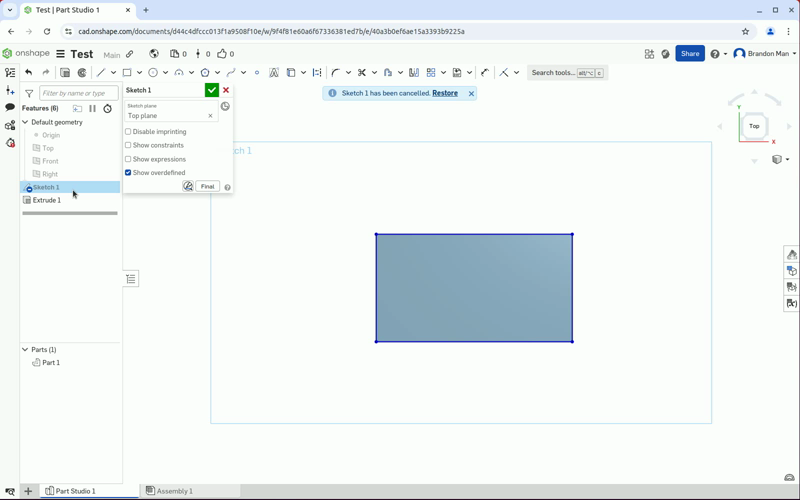
mouse_move(229, 92)
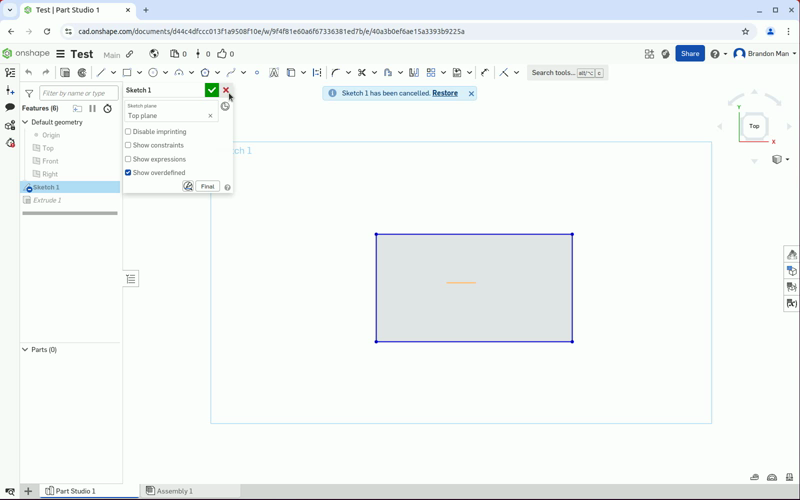
click(229, 92)
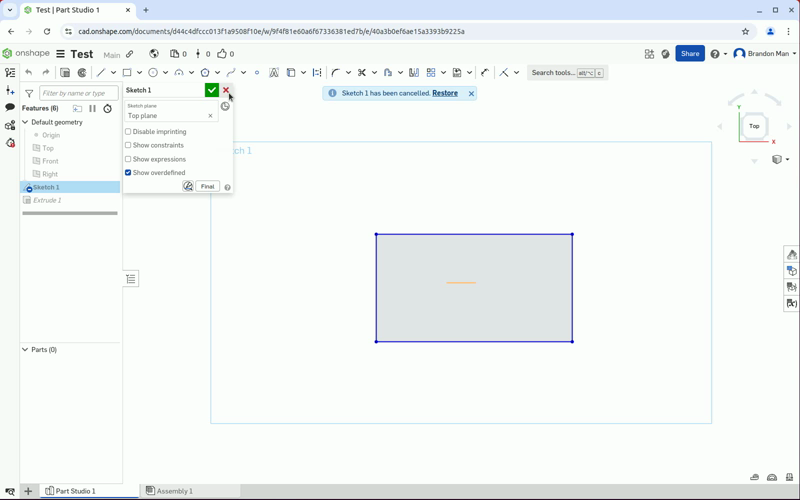
key(shift+s)
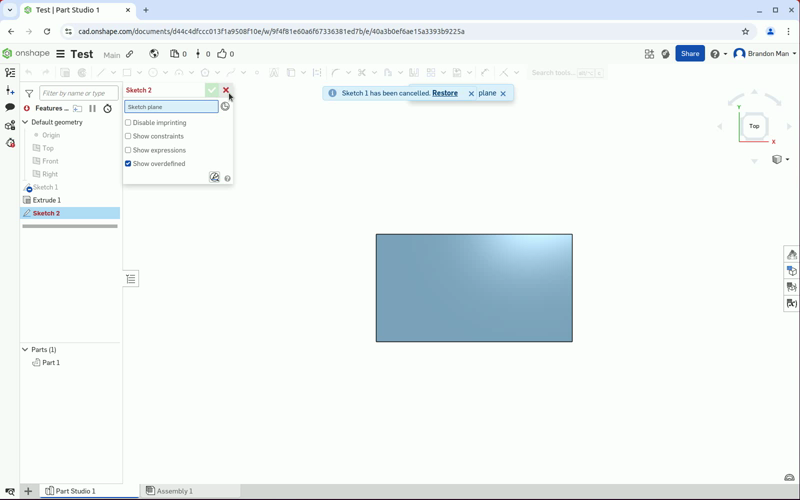
mouse_move(73, 150)
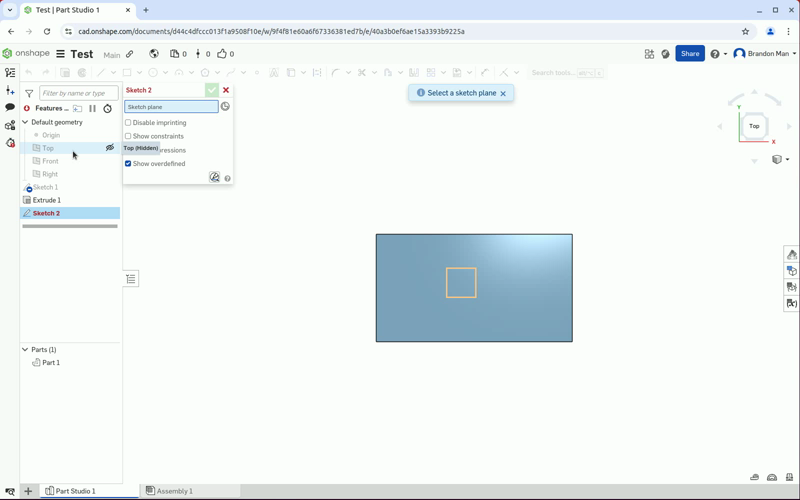
click(73, 150)
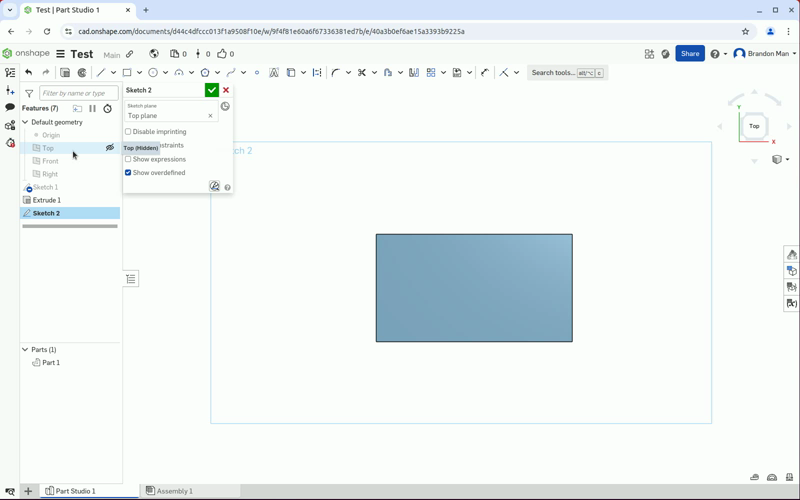
mouse_move(73, 352)
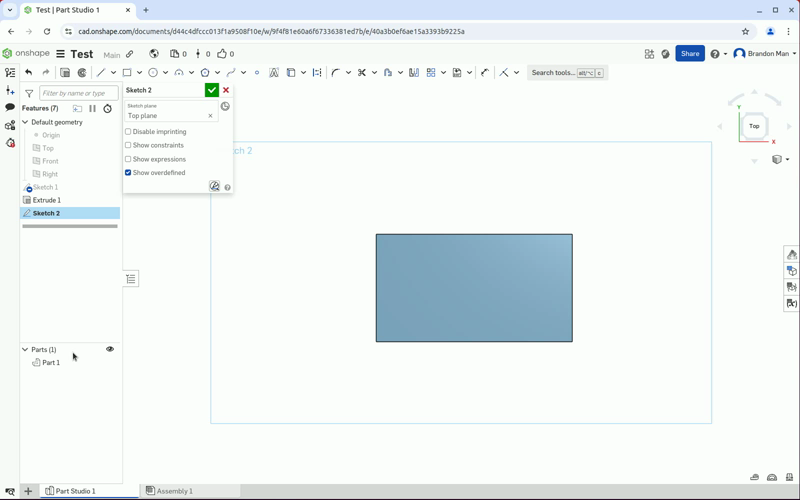
key(y)
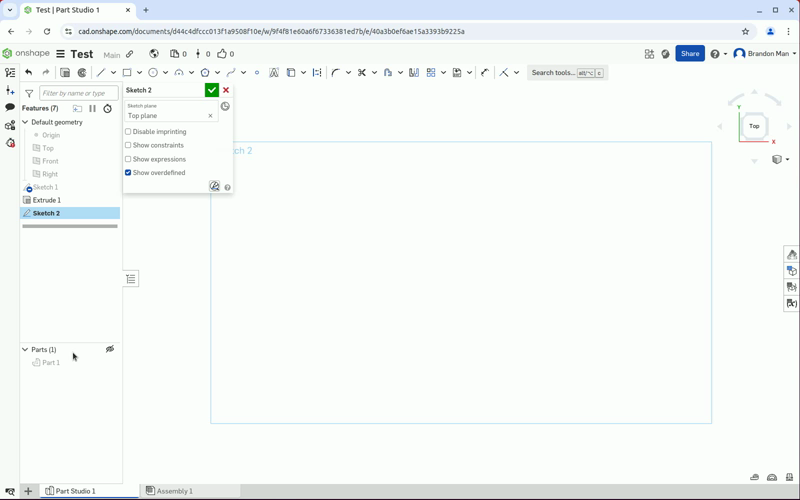
key(l)
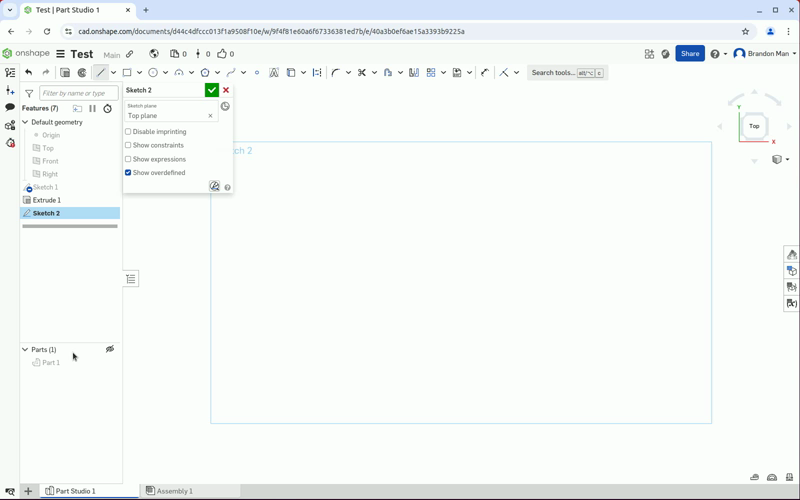
key_down(shift)
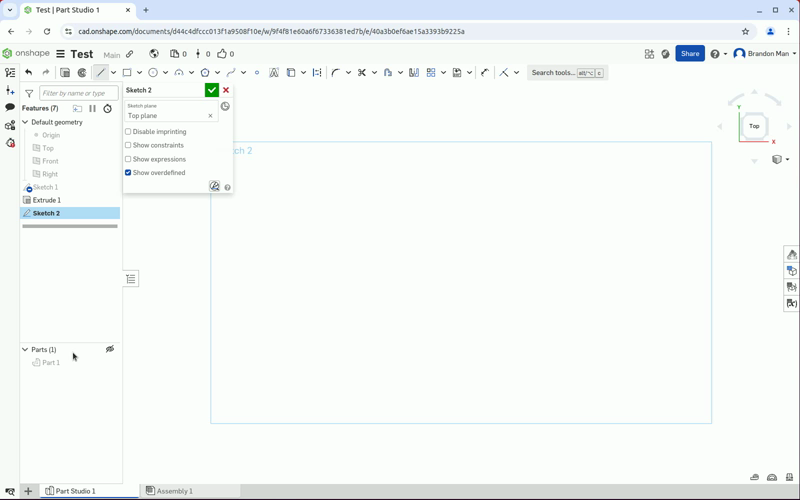
mouse_move(393, 336)
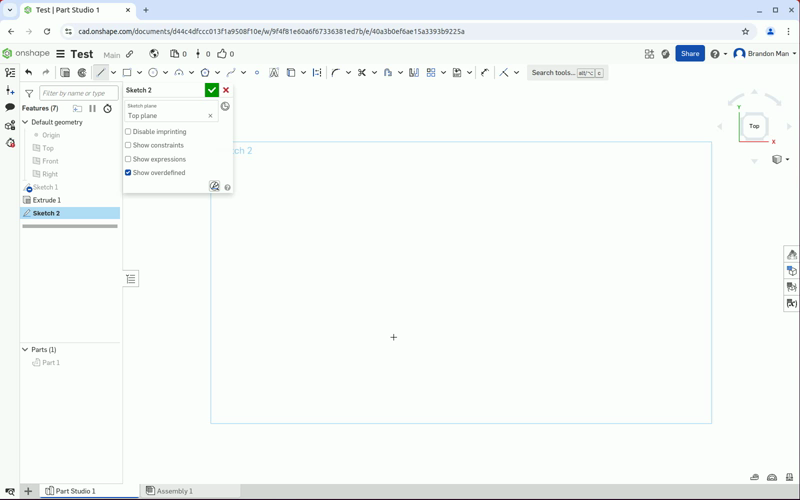
click(393, 336)
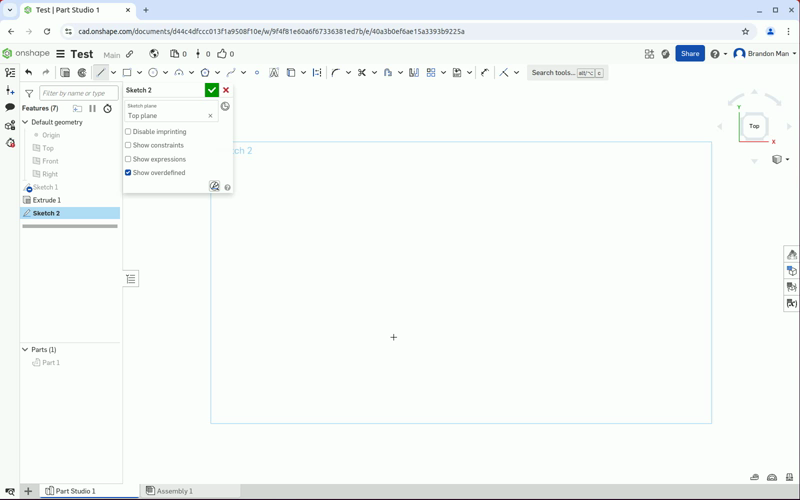
key_up(shift)
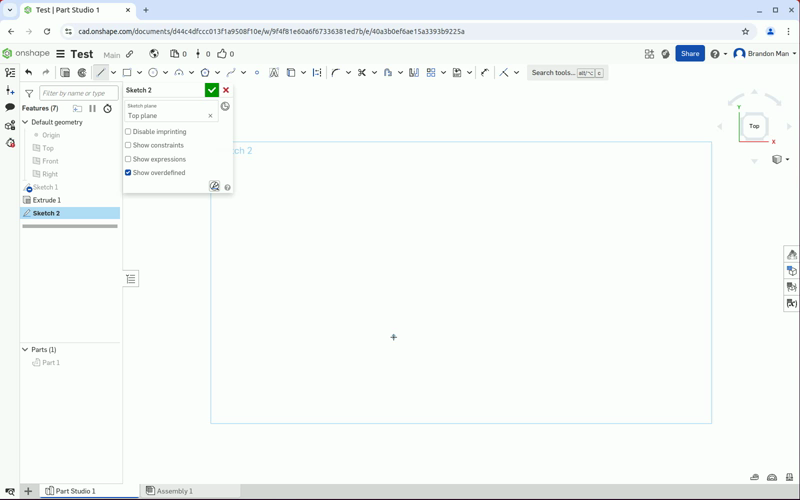
key_down(shift)
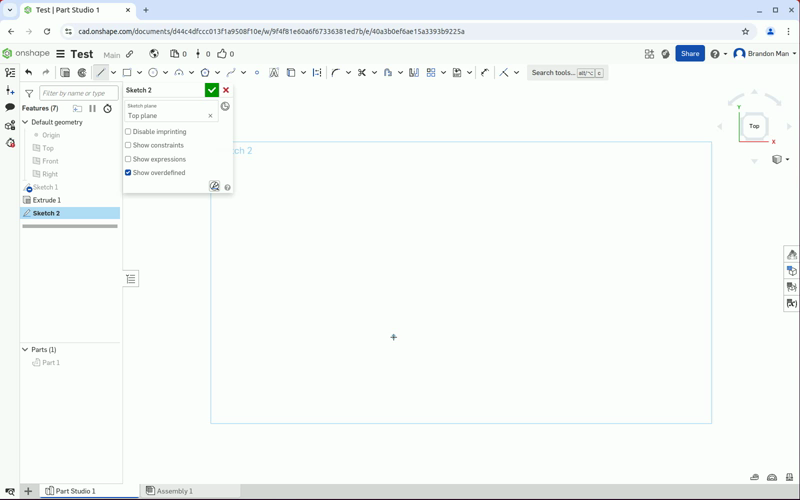
mouse_move(558, 336)
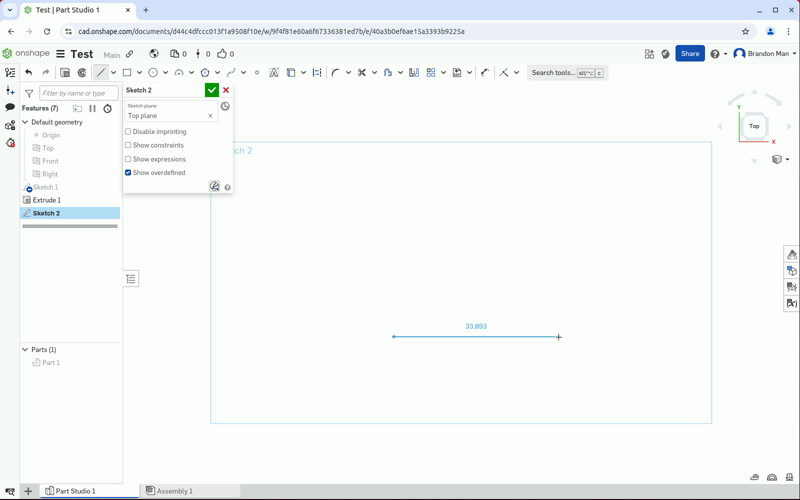
click(558, 336)
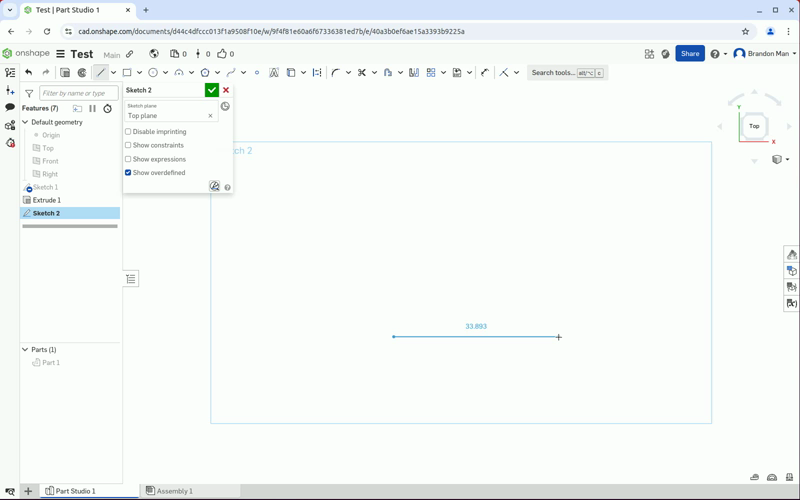
key_up(shift)
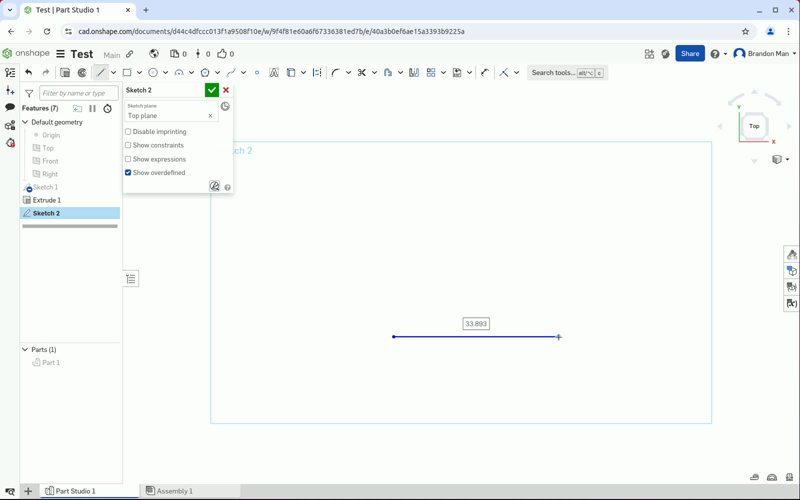
key_down(shift)
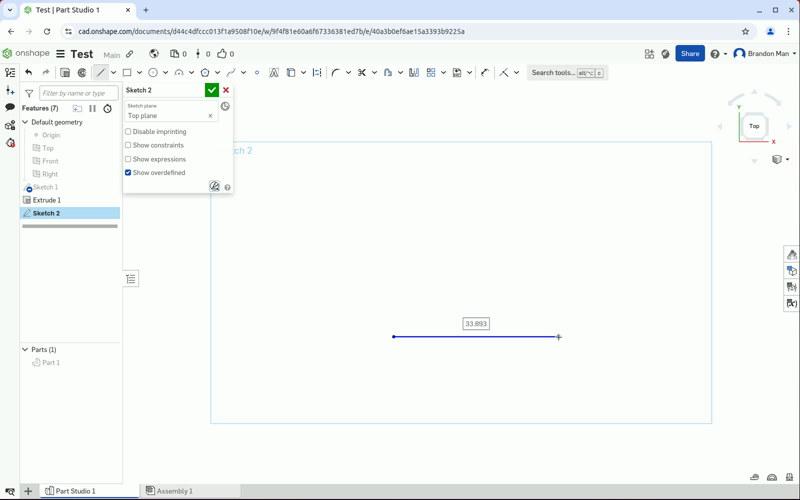
mouse_move(588, 336)
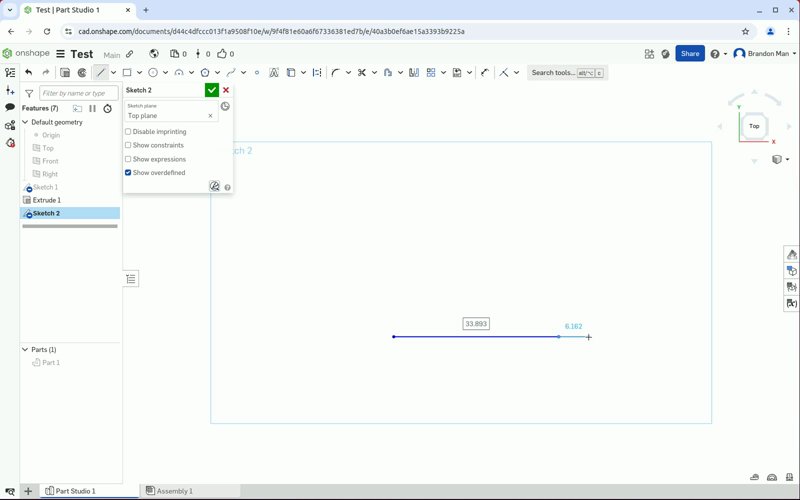
mouse_move(558, 328)
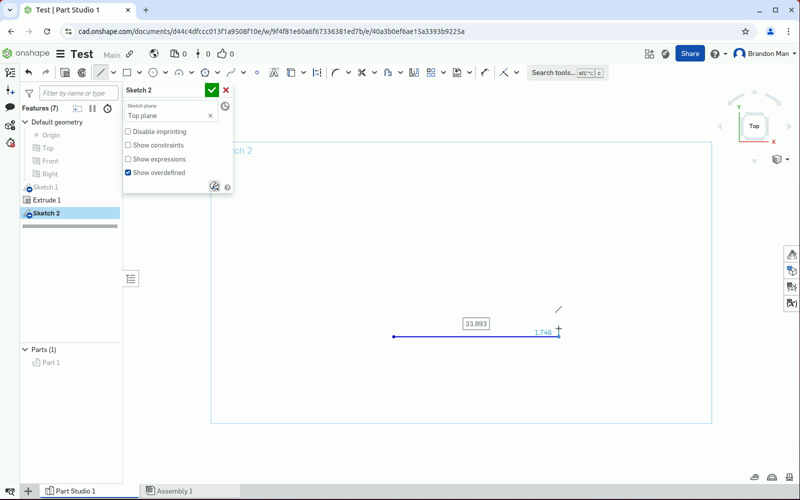
click(558, 328)
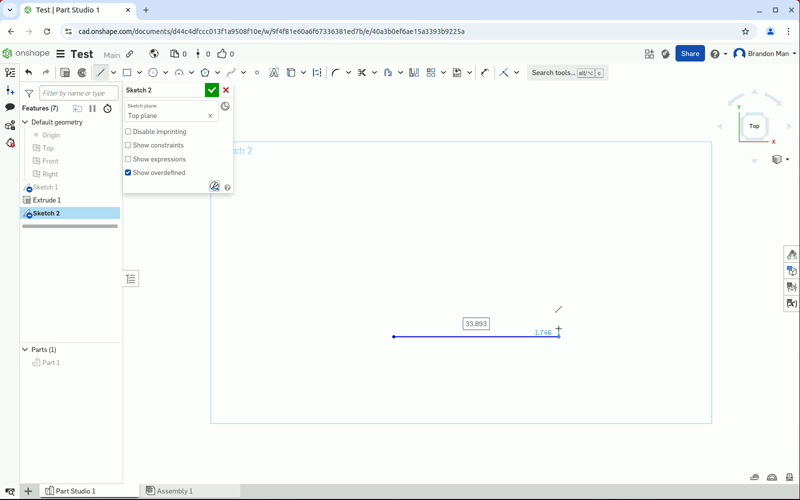
key_up(shift)
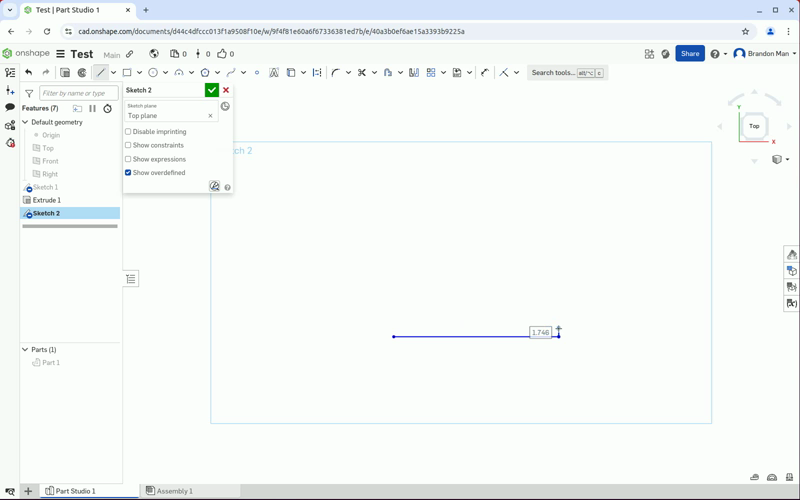
key_down(shift)
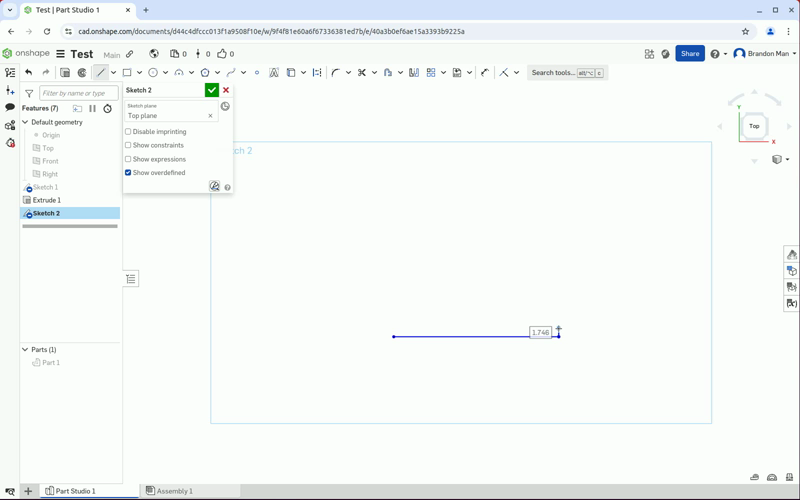
mouse_move(393, 328)
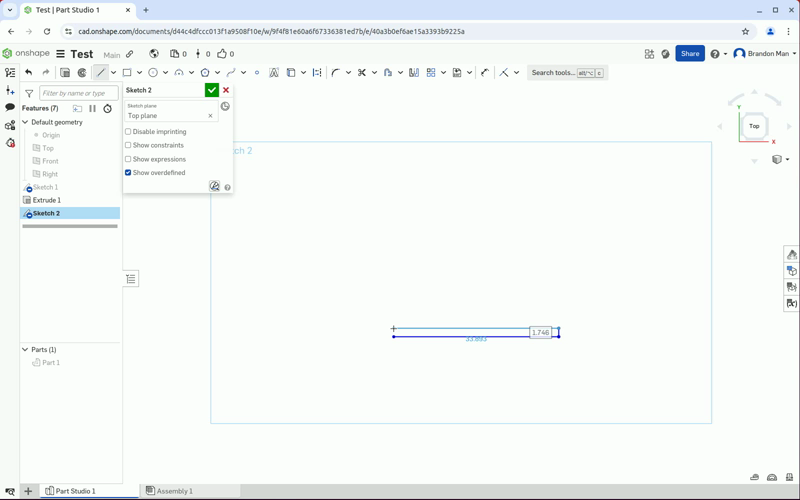
click(393, 328)
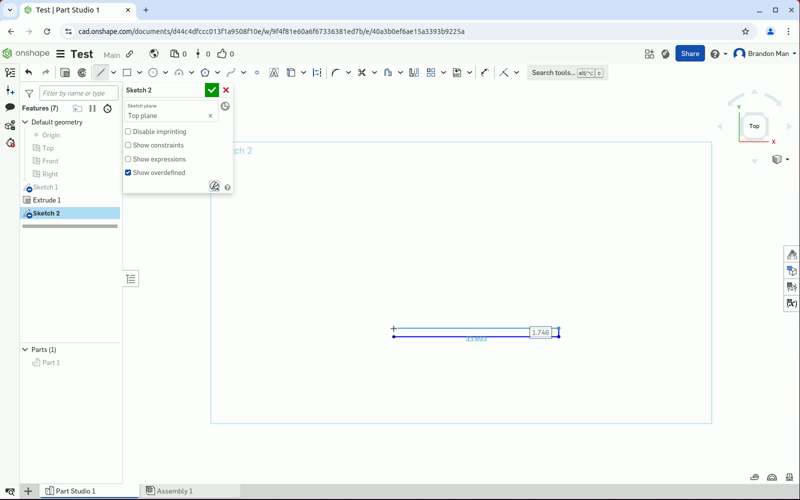
key_up(shift)
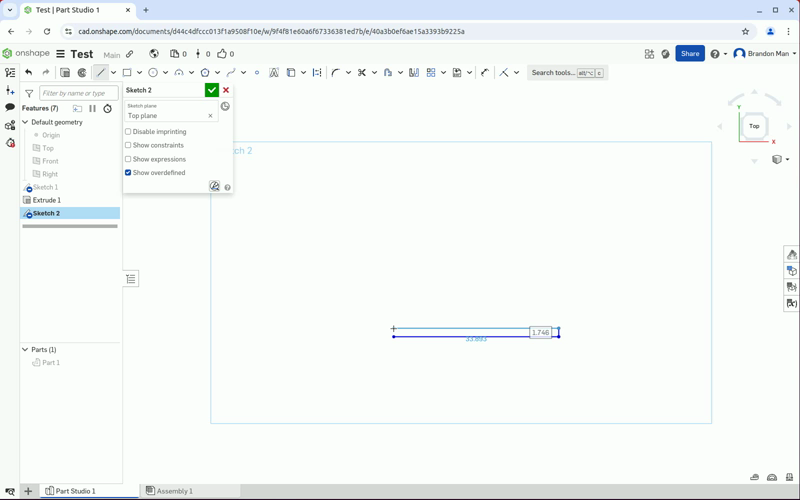
mouse_move(423, 328)
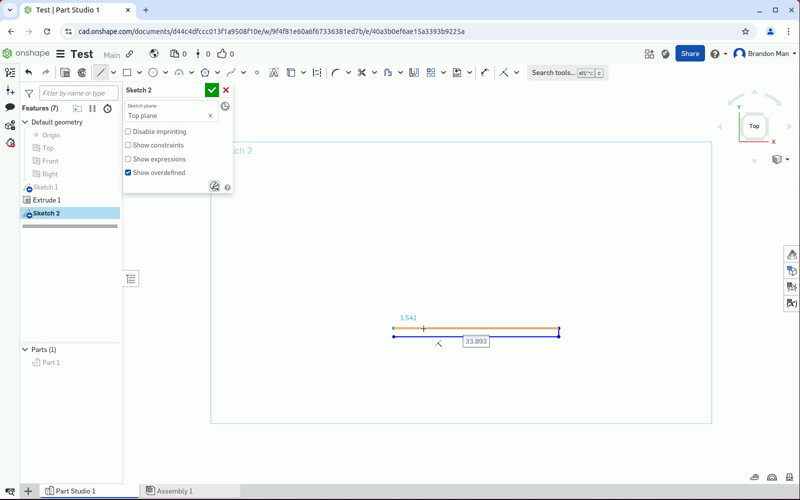
key_down(shift)
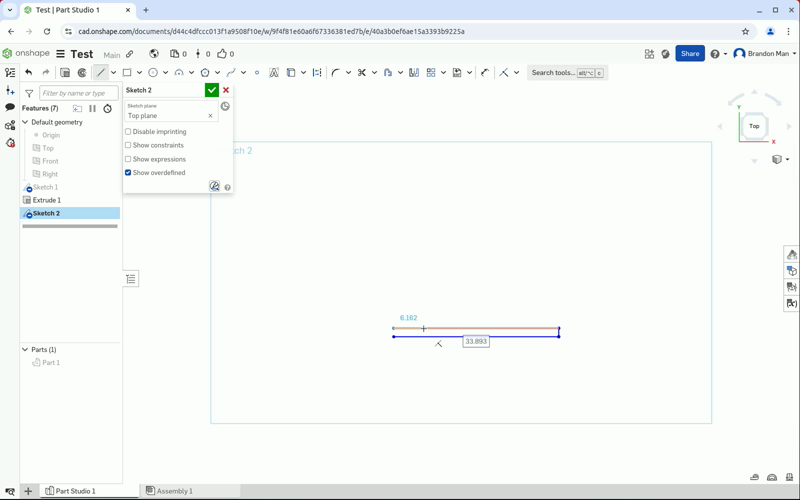
mouse_move(393, 336)
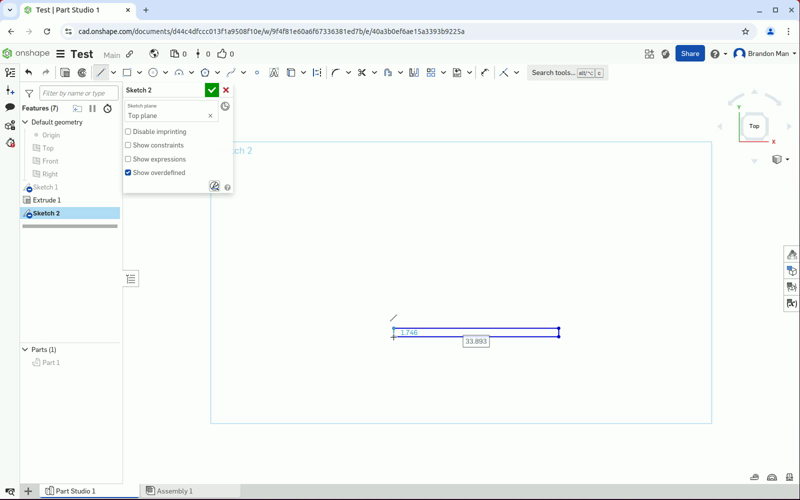
key_up(shift)
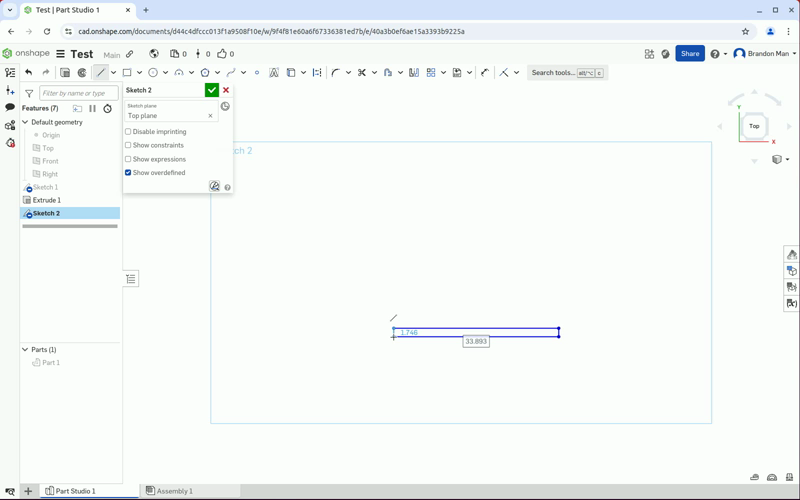
click(393, 336)
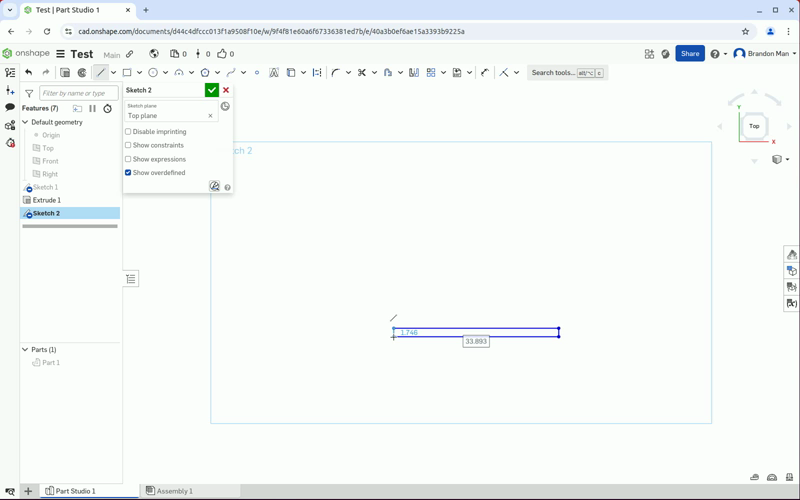
key(esc)
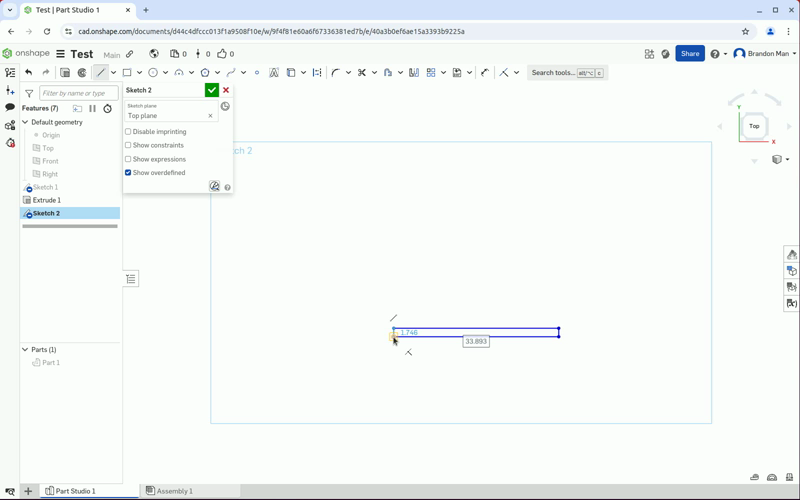
mouse_move(466, 332)
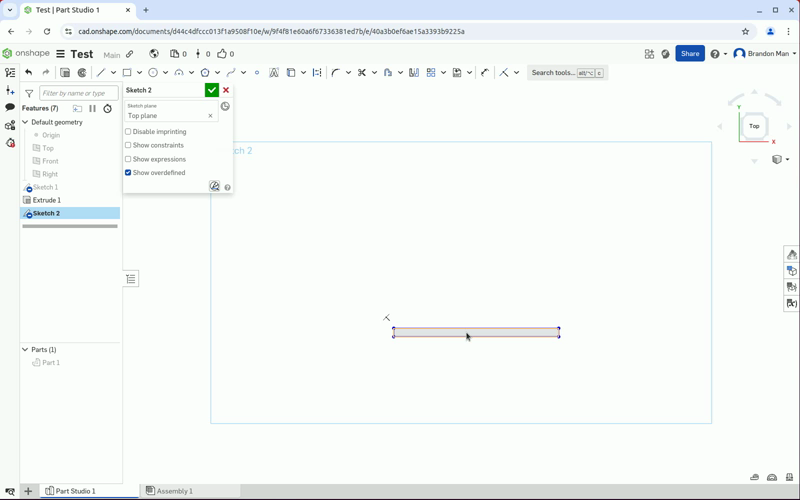
scroll(6)
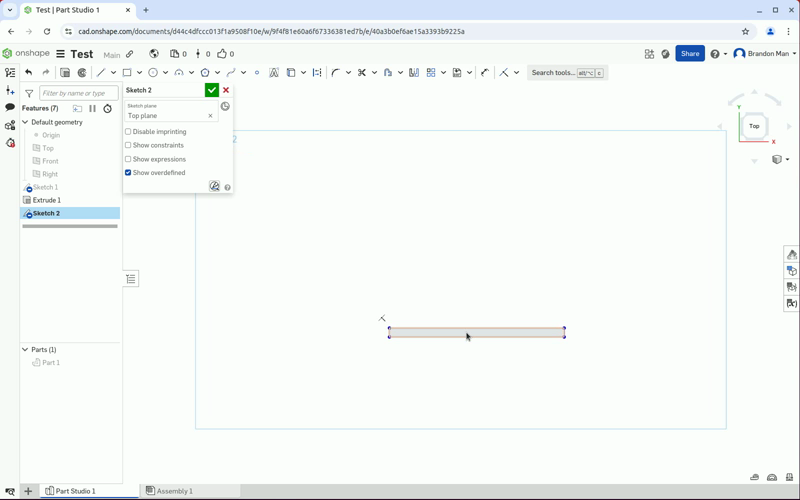
scroll(6)
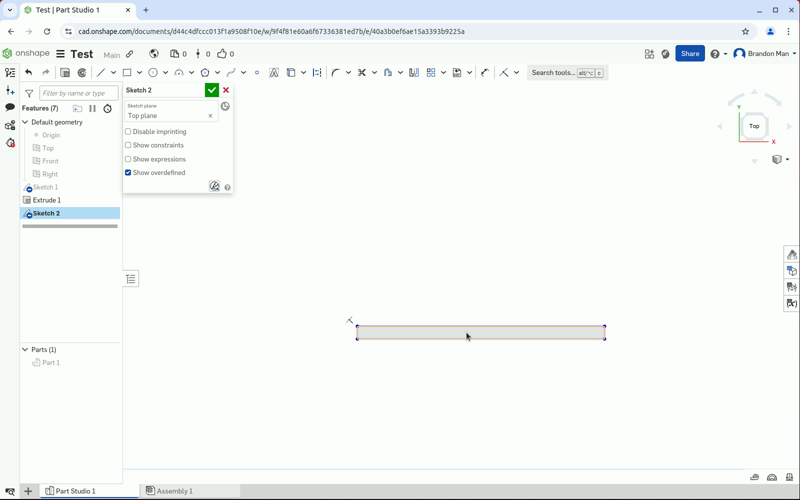
scroll(6)
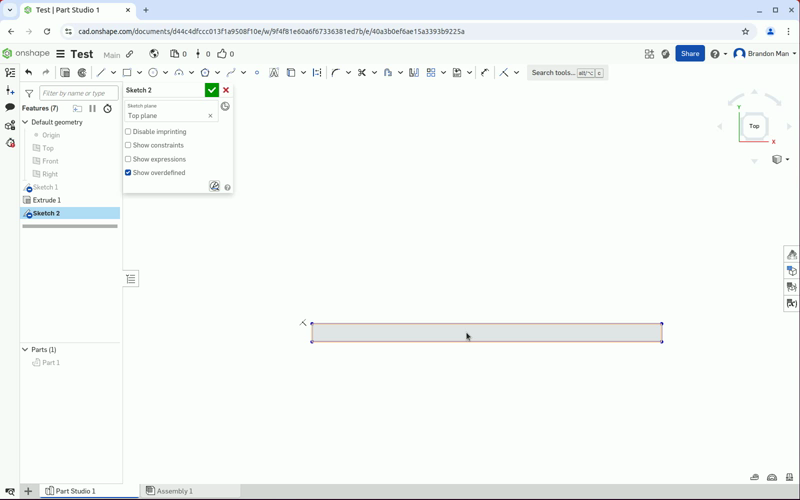
scroll(6)
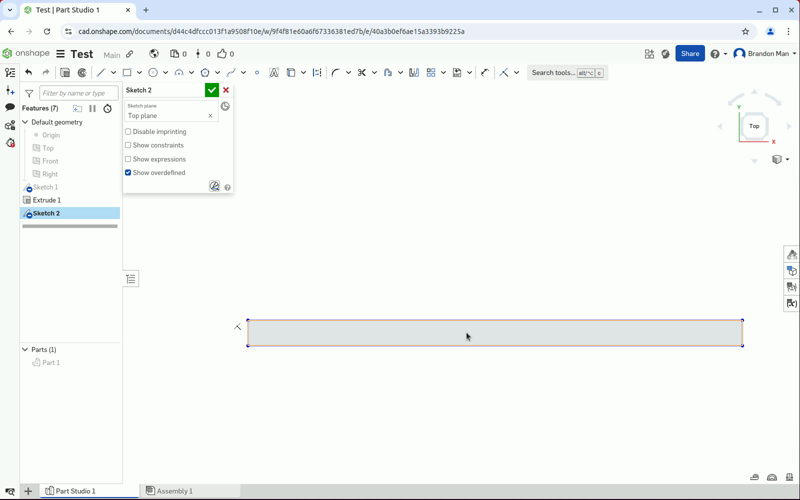
scroll(6)
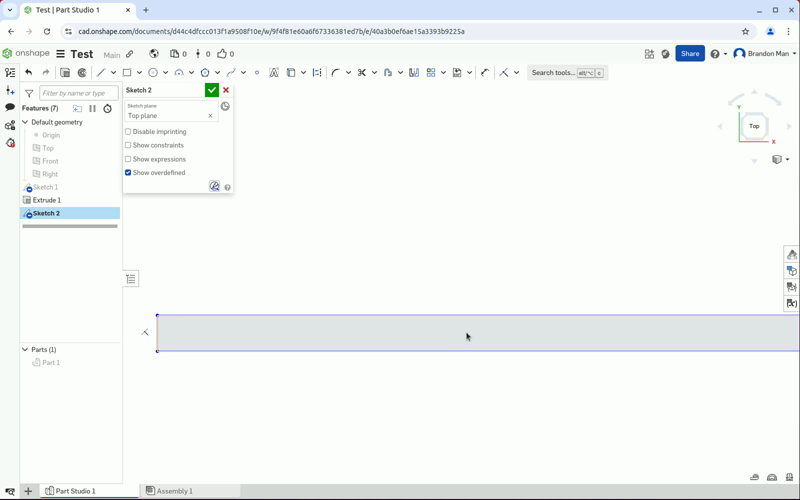
scroll(6)
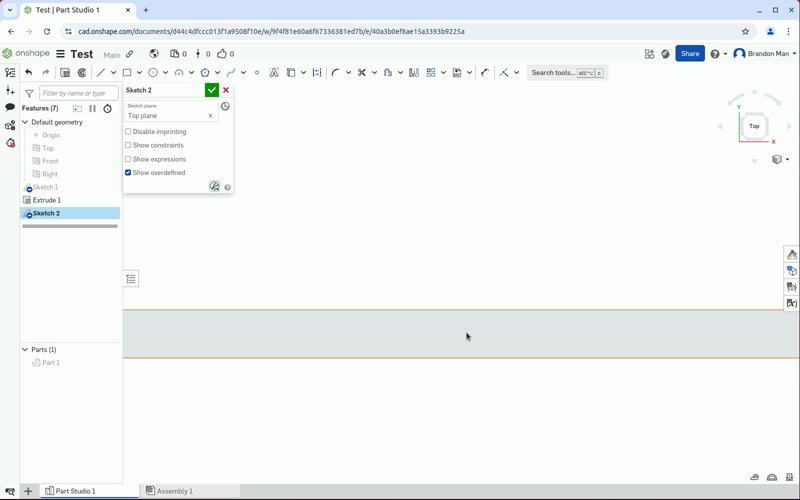
scroll(6)
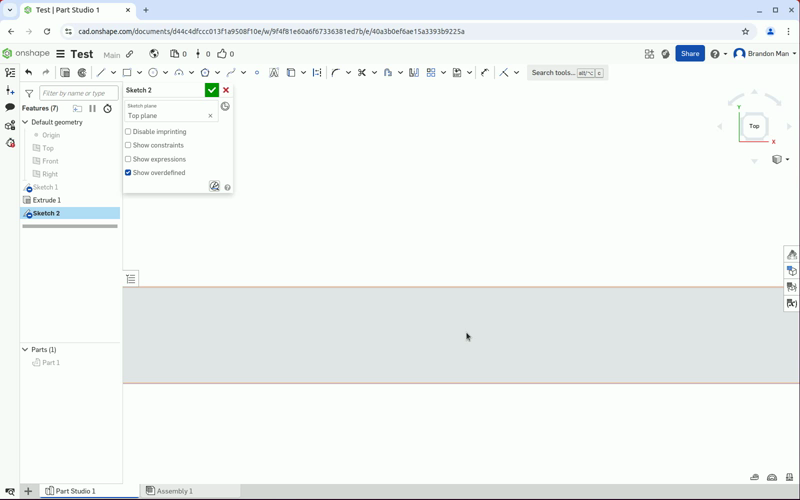
click(466, 332)
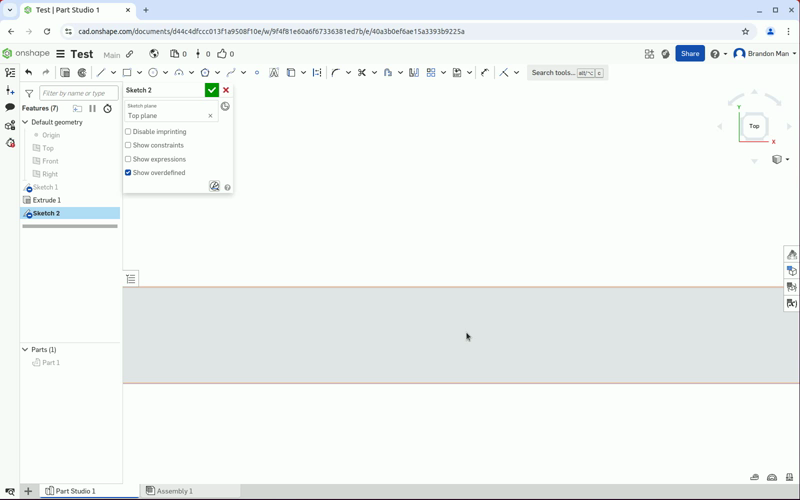
scroll(-6)
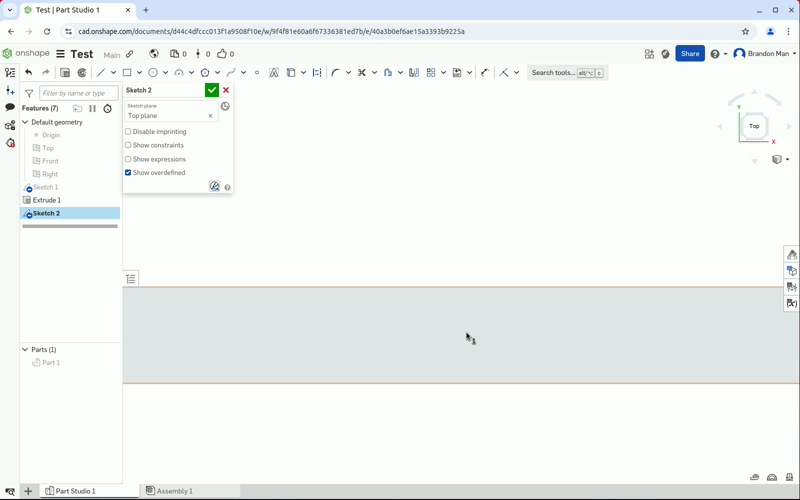
scroll(-6)
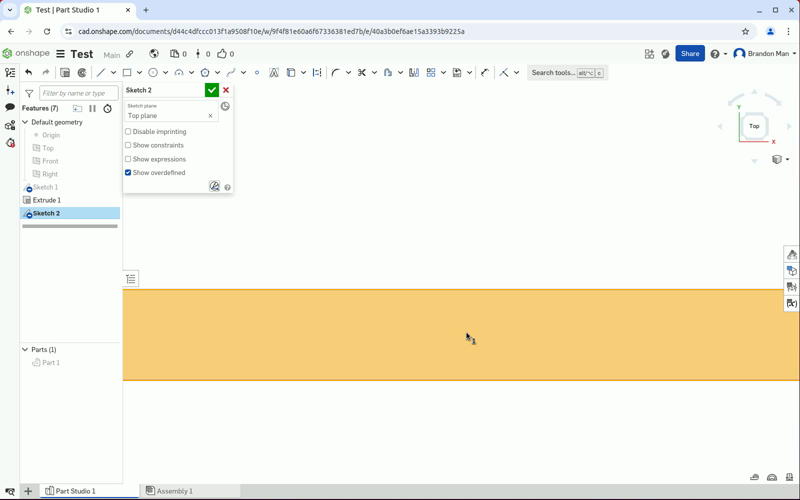
scroll(-6)
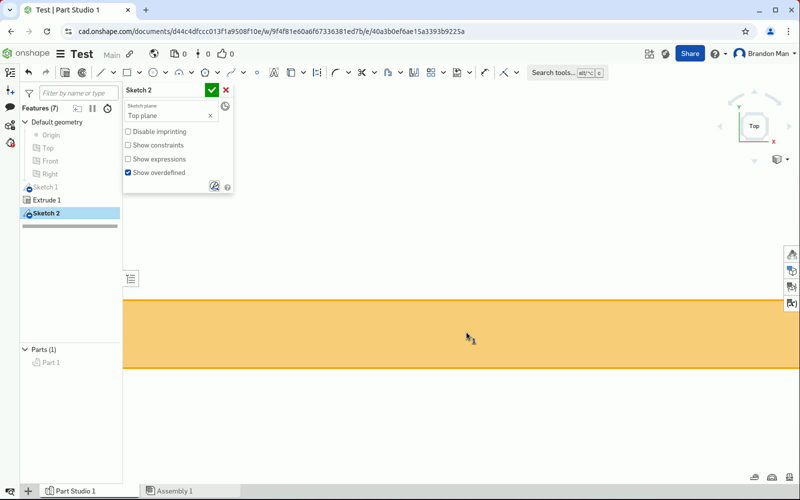
scroll(-6)
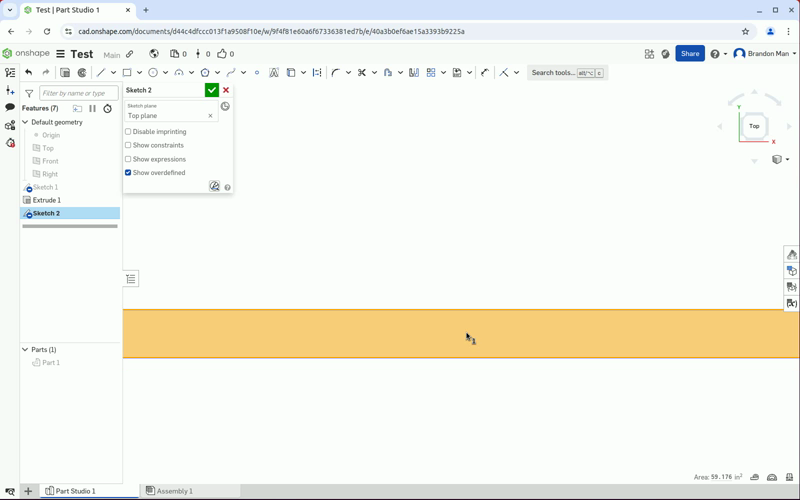
scroll(-6)
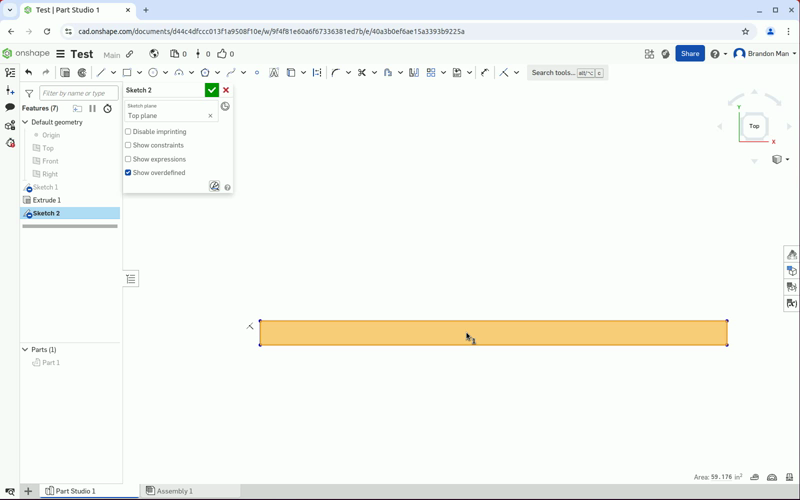
scroll(-6)
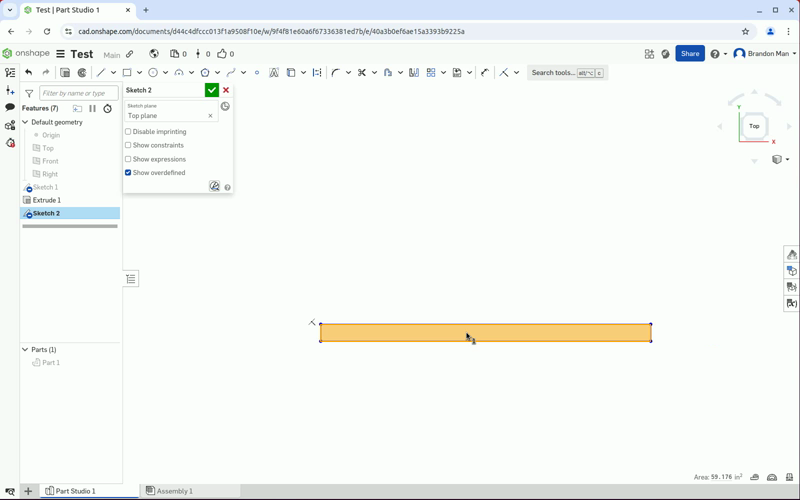
scroll(-6)
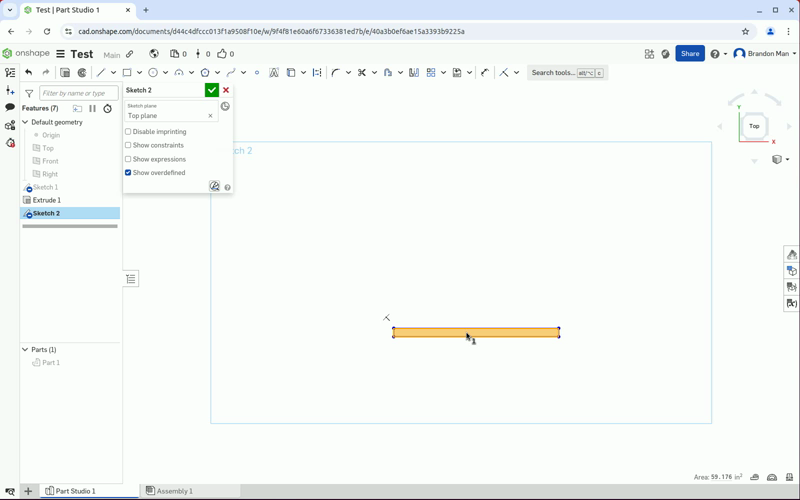
mouse_move(73, 352)
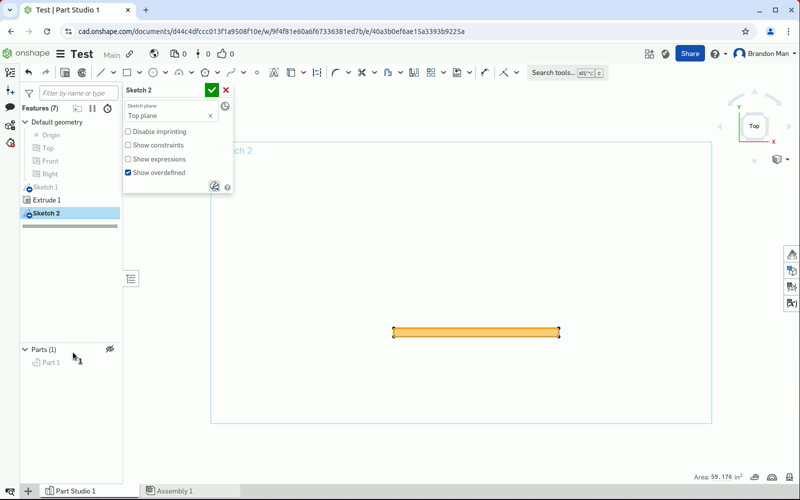
key(shift+y)
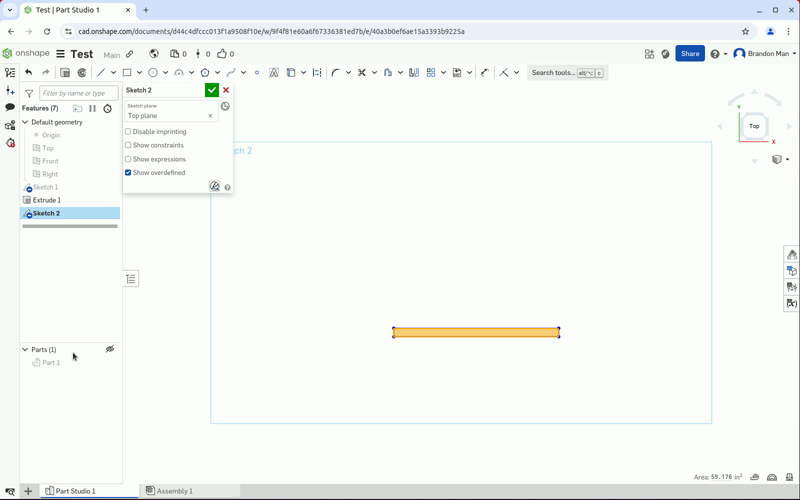
key(shift+e)
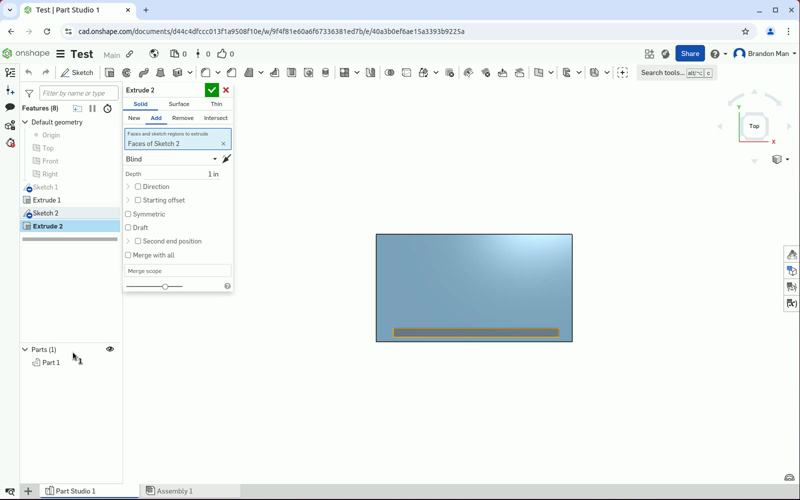
mouse_move(143, 106)
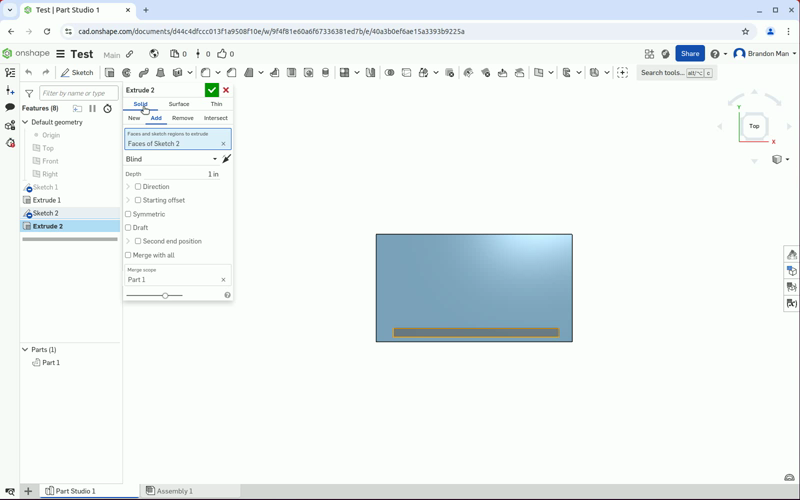
click(143, 106)
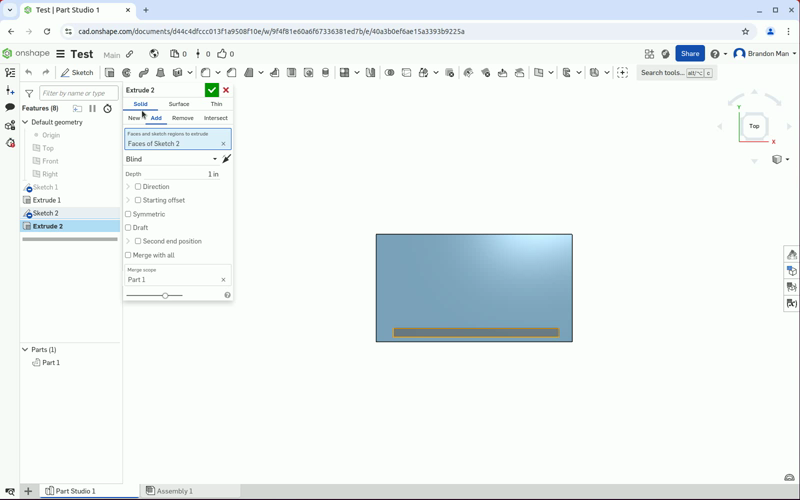
mouse_move(137, 120)
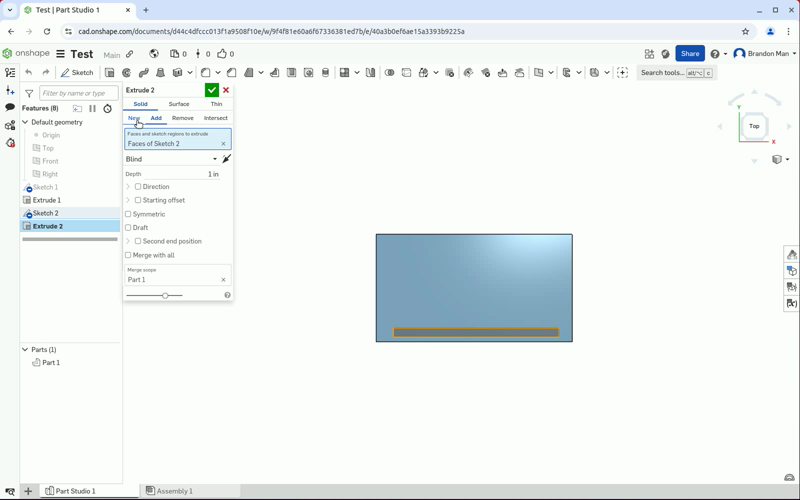
click(137, 120)
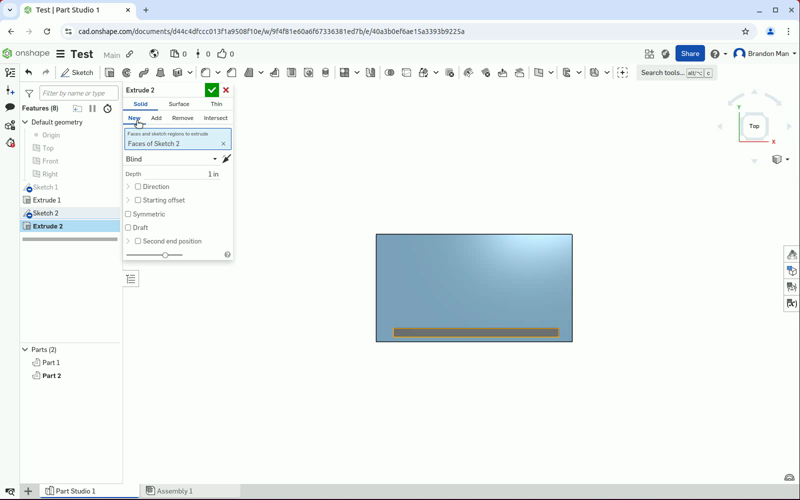
key(tab, 4)
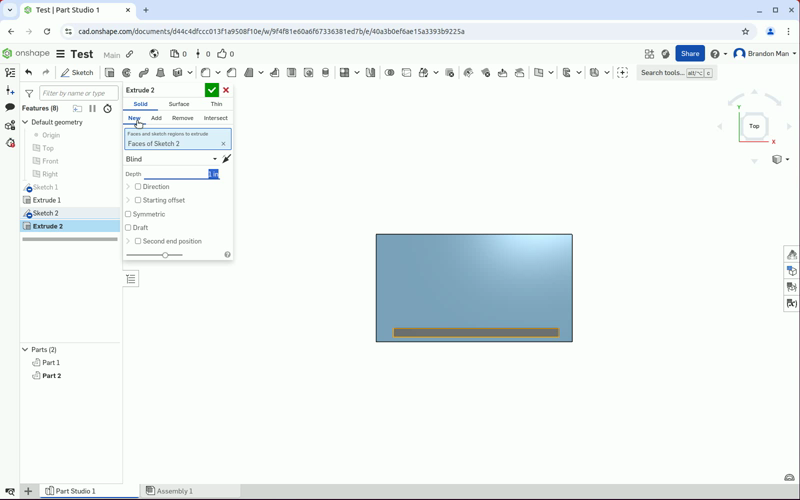
text(6.981)
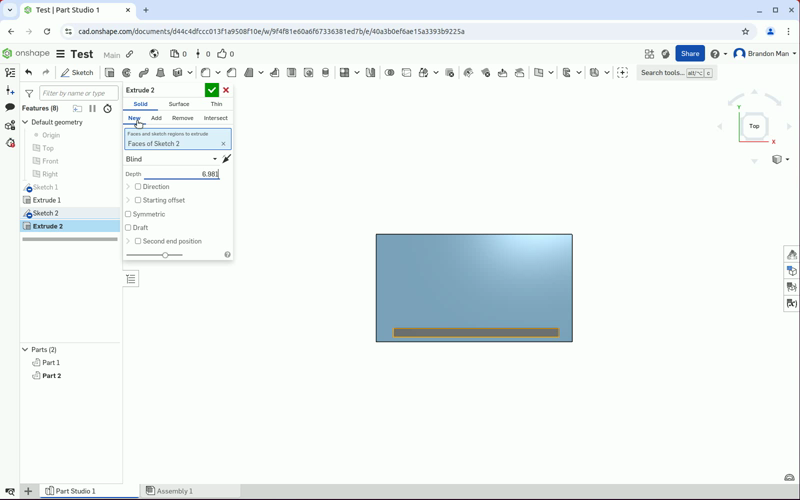
key(enter)
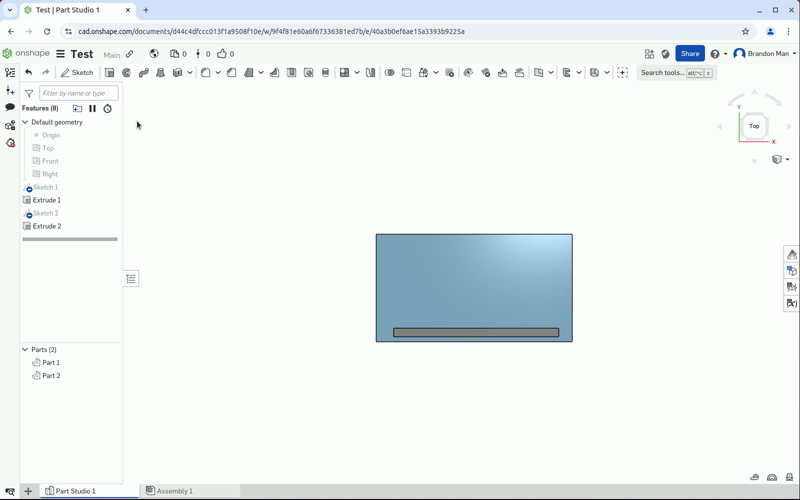
key(shift+h)
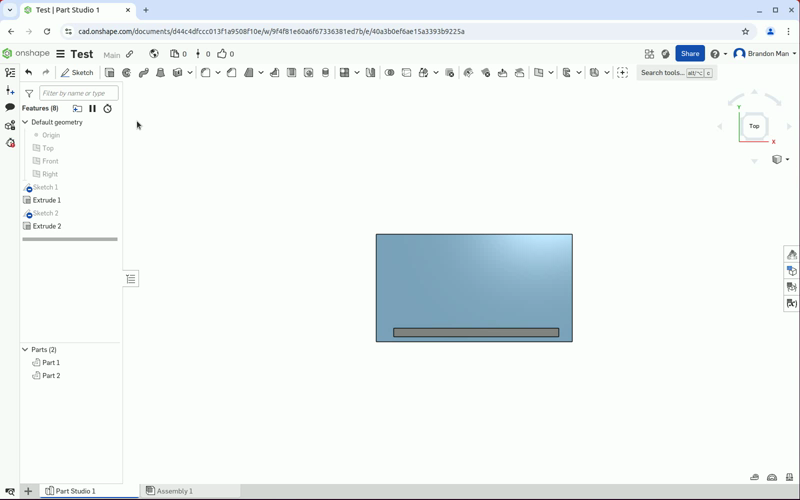
key(shift+h)
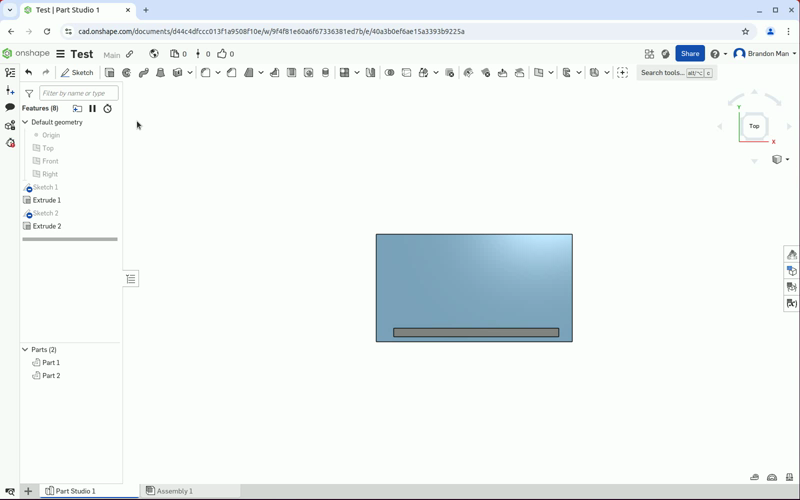
mouse_move(73, 189)
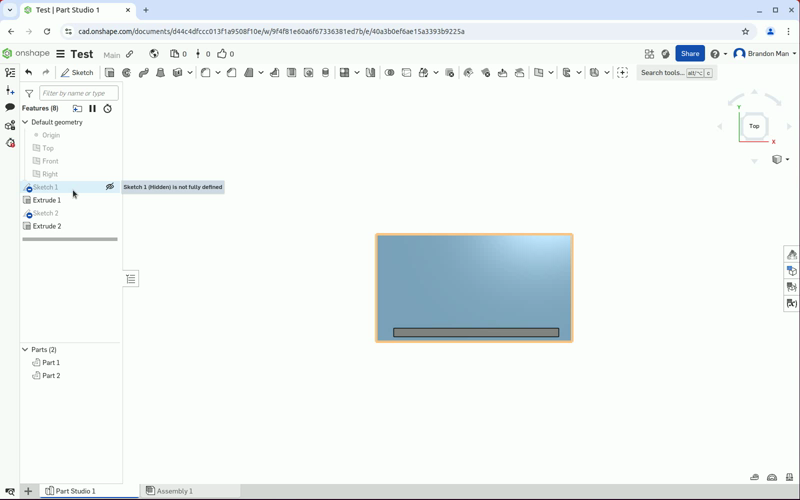
click(73, 189)
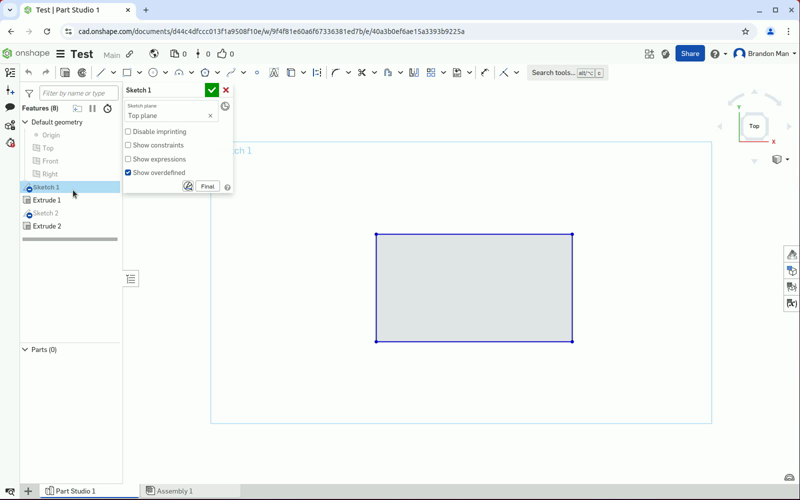
mouse_move(229, 92)
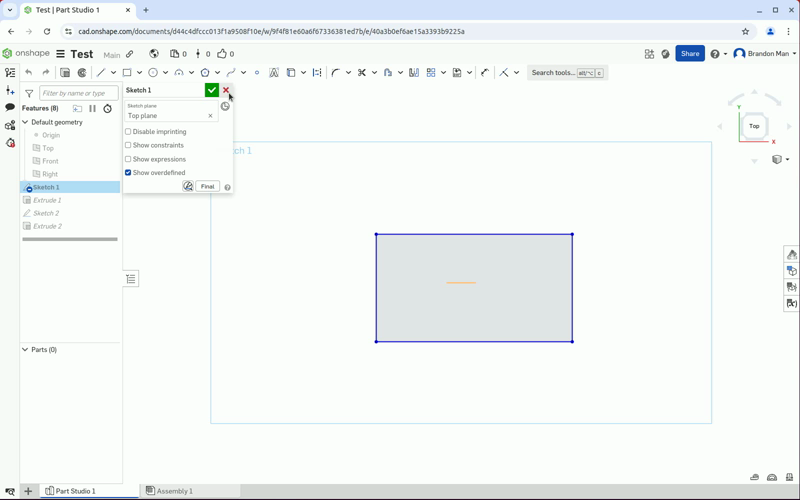
click(229, 92)
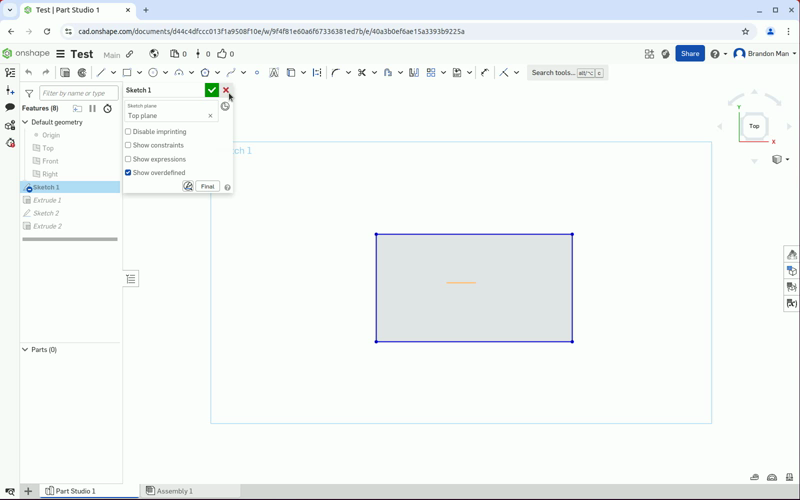
key(shift+s)
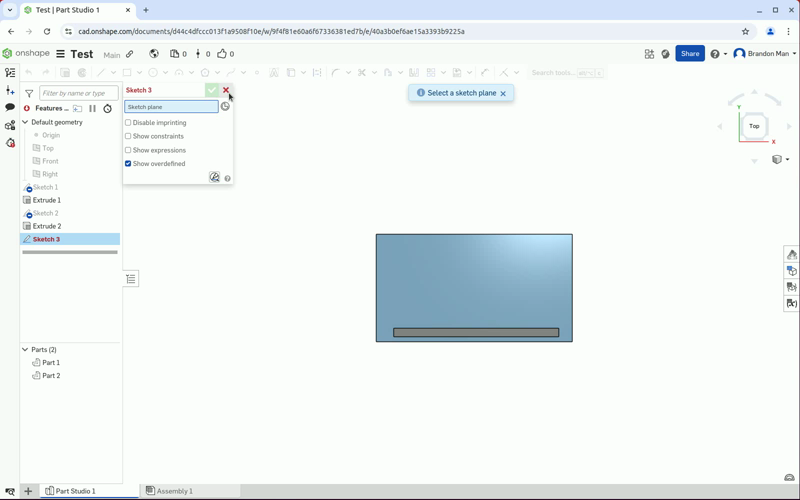
mouse_move(73, 150)
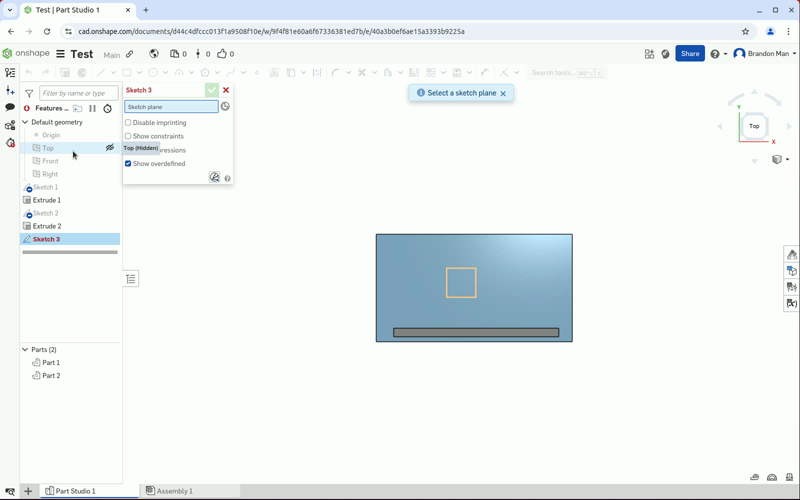
click(73, 150)
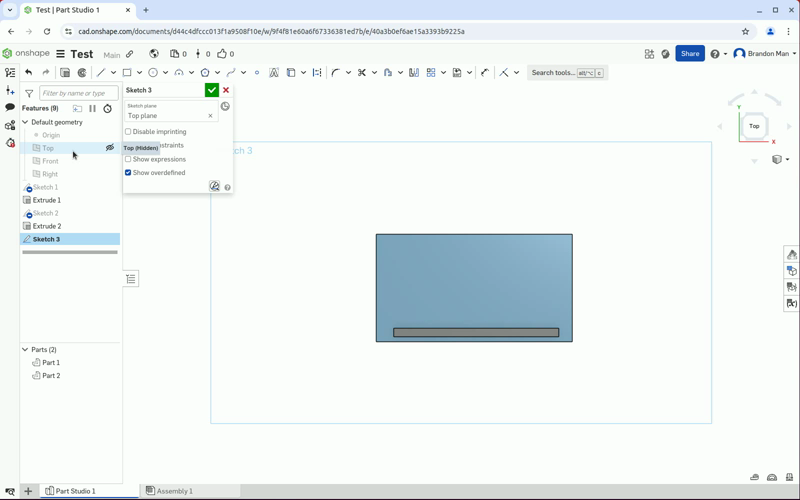
mouse_move(73, 352)
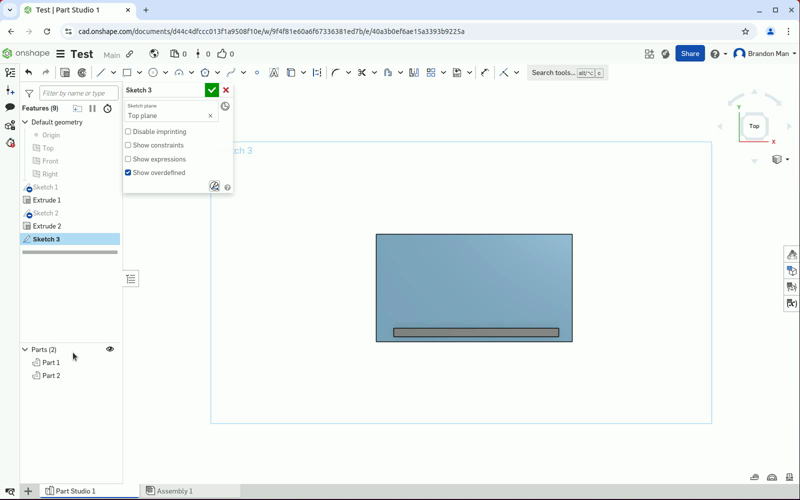
key(y)
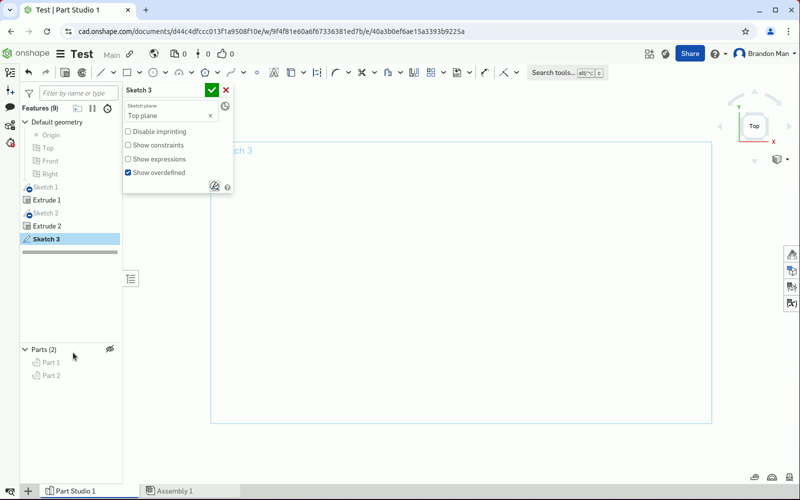
key(l)
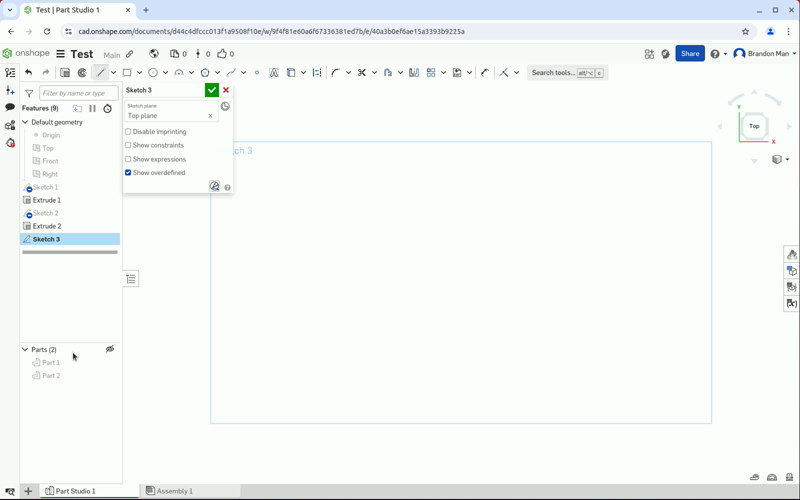
key_down(shift)
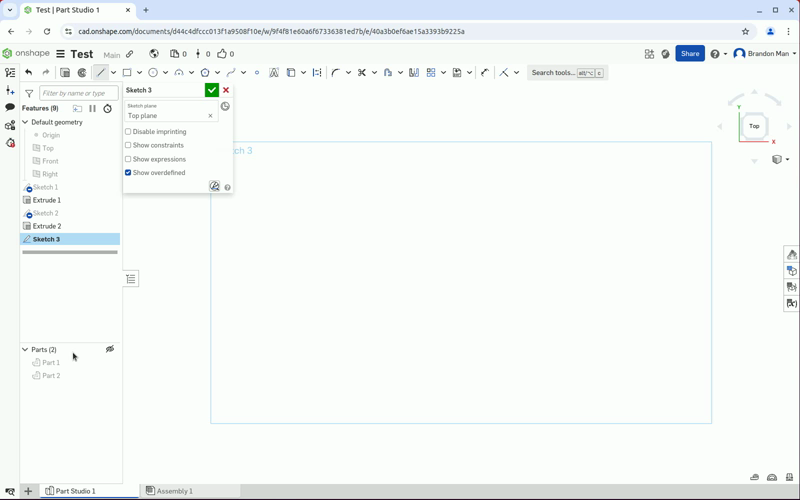
mouse_move(393, 247)
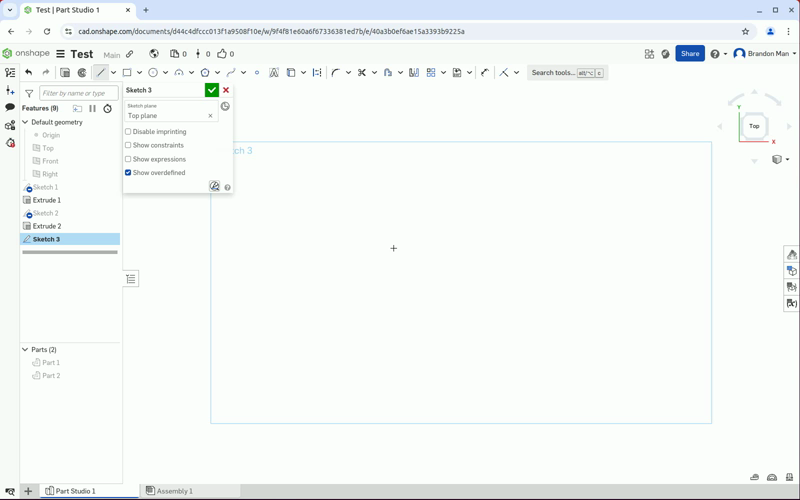
click(393, 247)
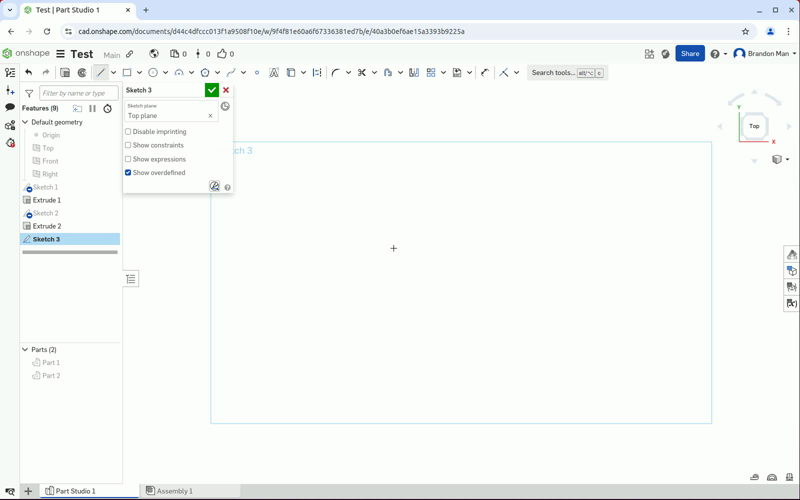
key_up(shift)
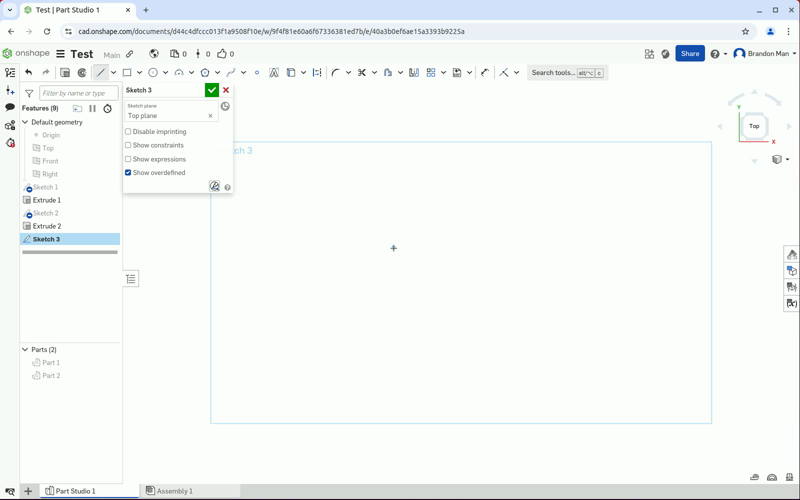
key_down(shift)
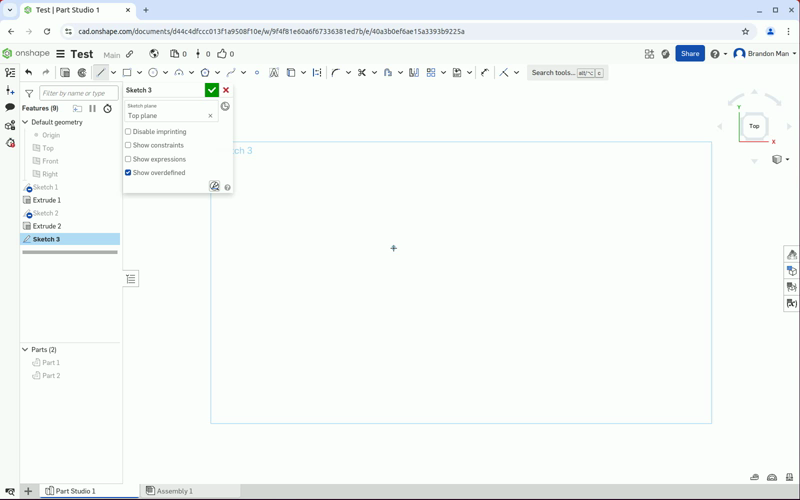
mouse_move(558, 247)
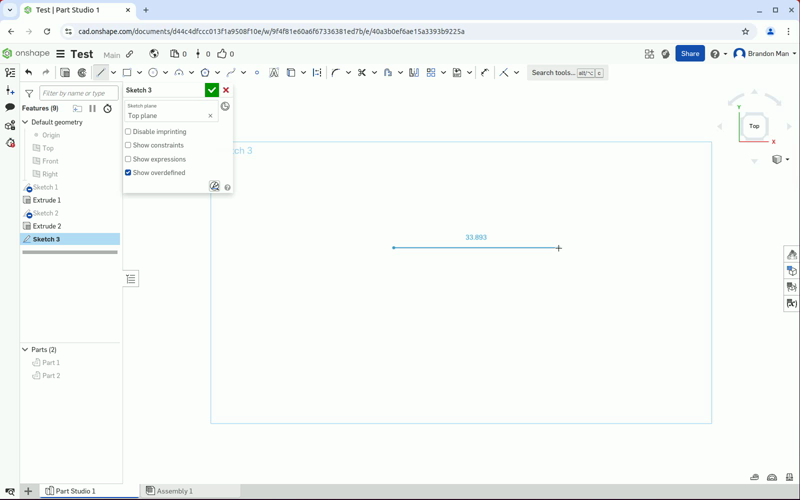
click(558, 247)
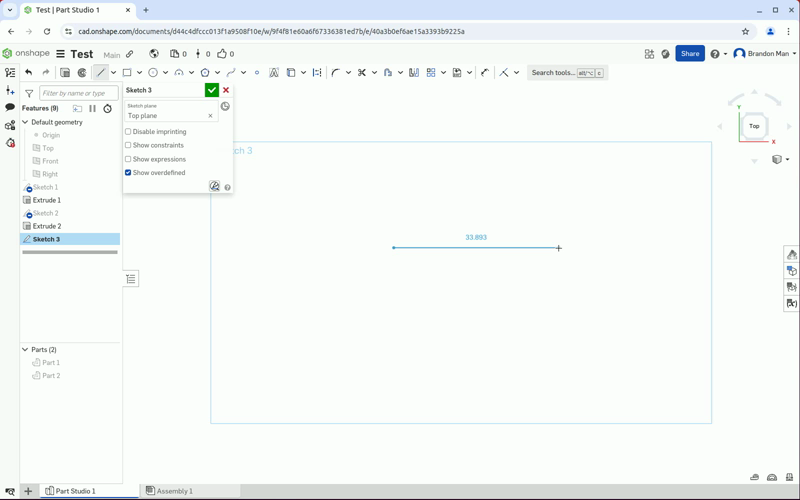
key_up(shift)
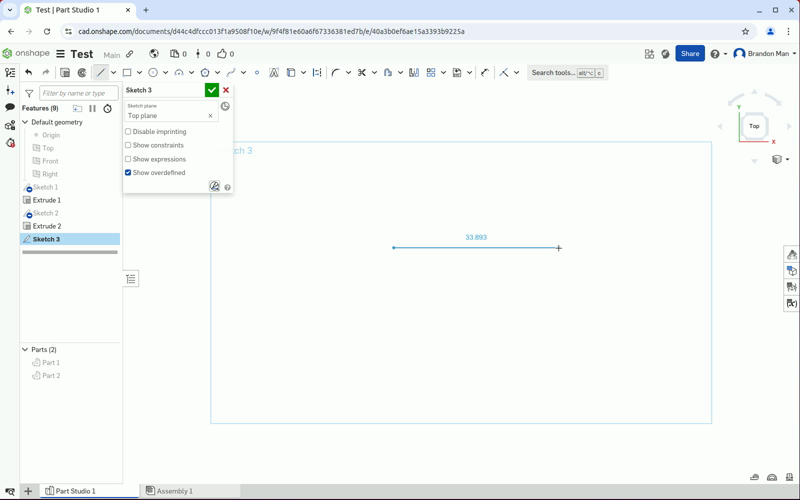
key_down(shift)
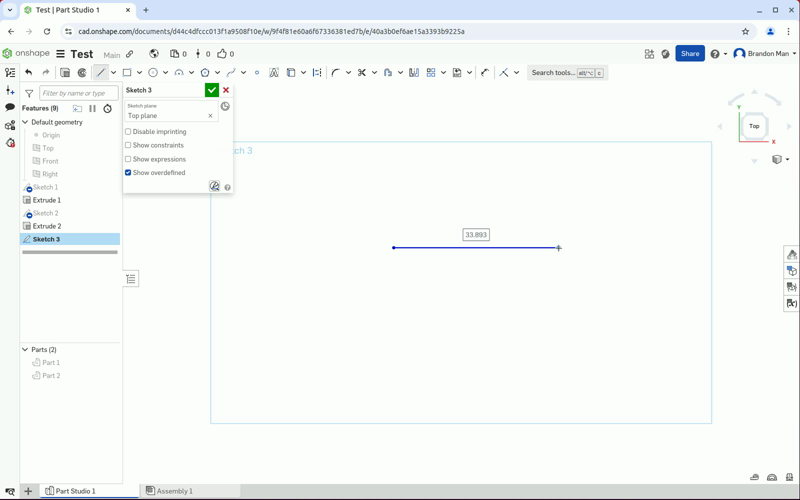
mouse_move(588, 247)
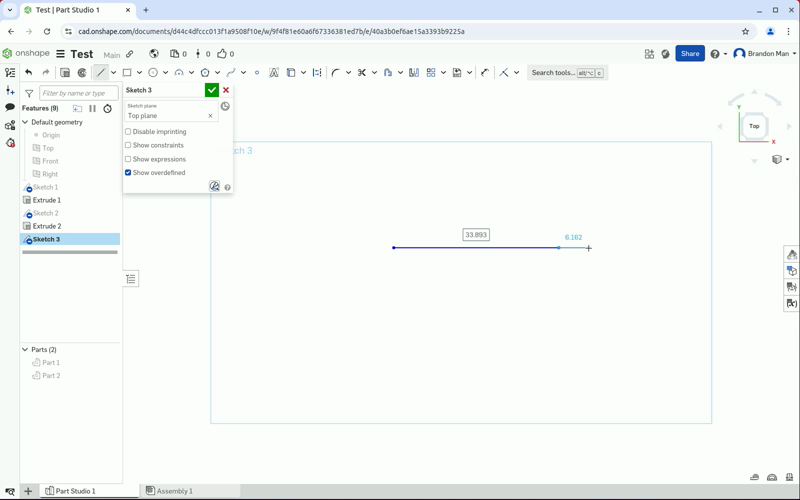
mouse_move(558, 237)
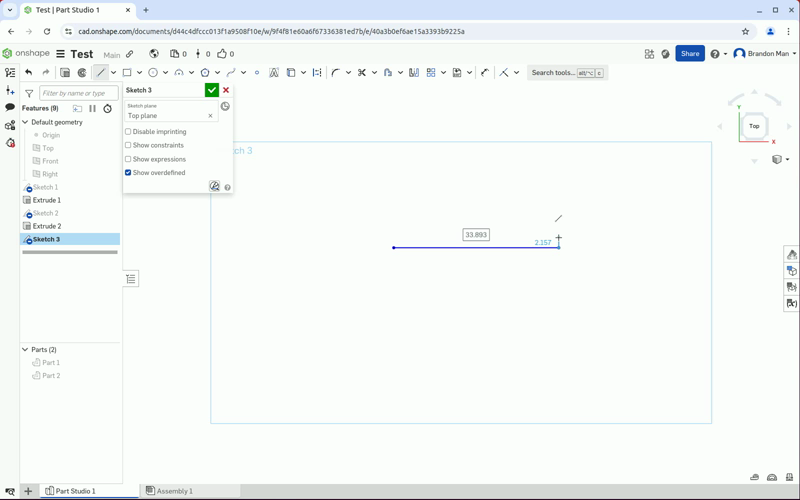
click(558, 237)
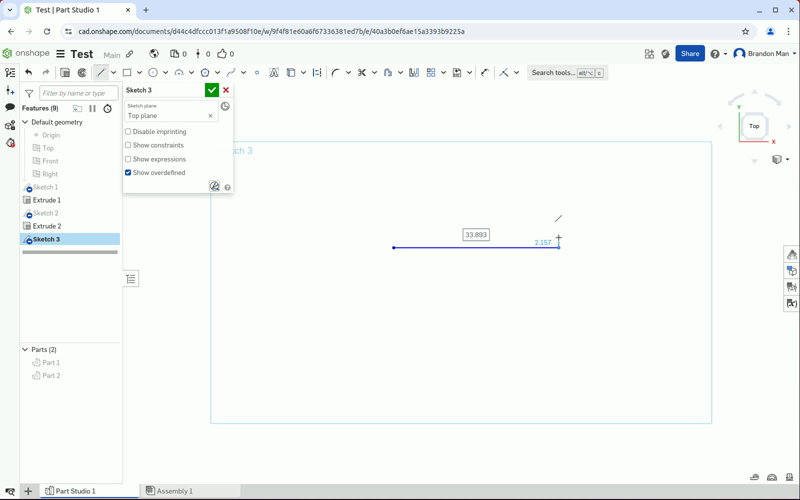
key_up(shift)
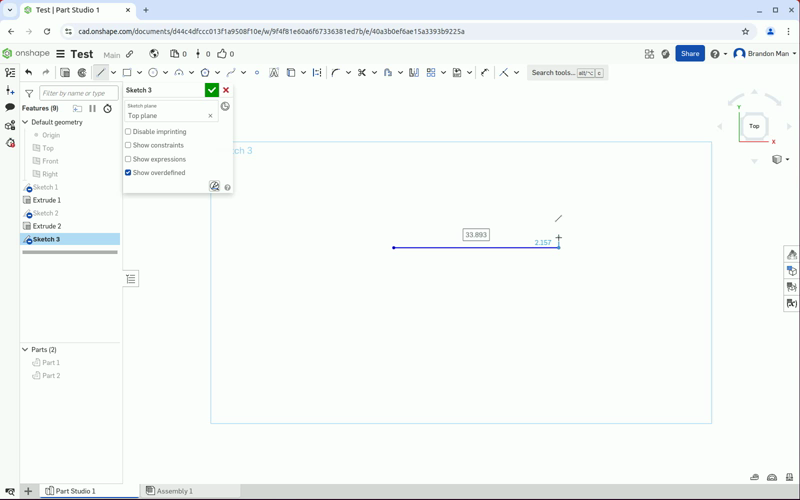
key_down(shift)
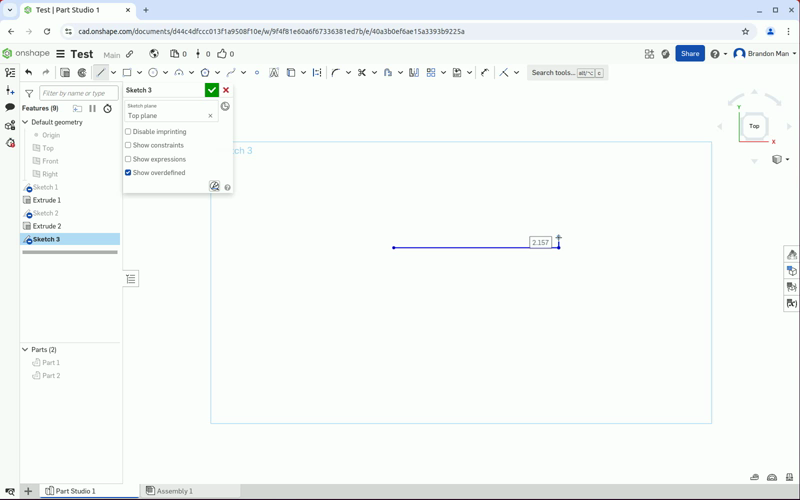
mouse_move(393, 237)
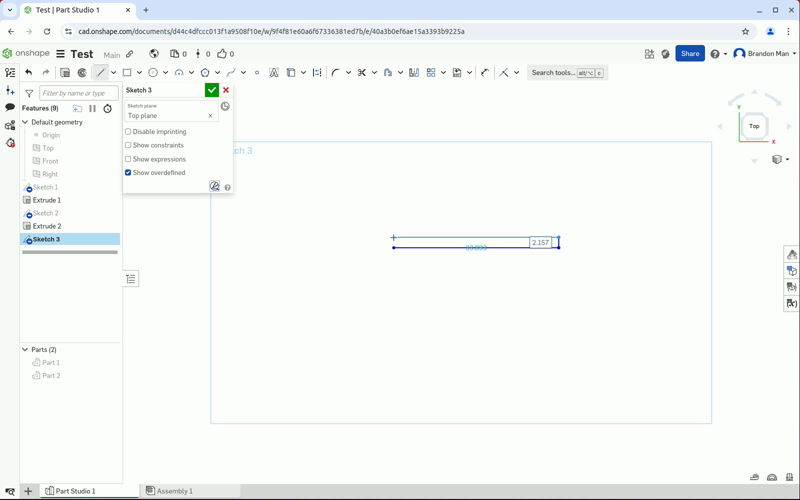
click(393, 237)
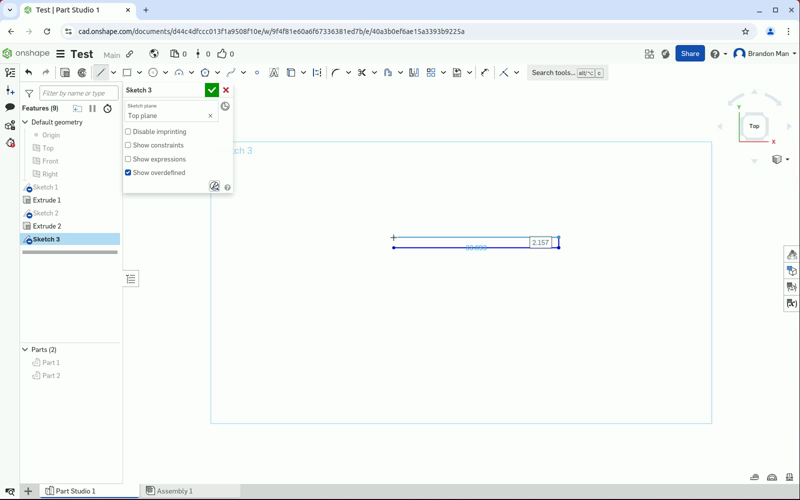
key_up(shift)
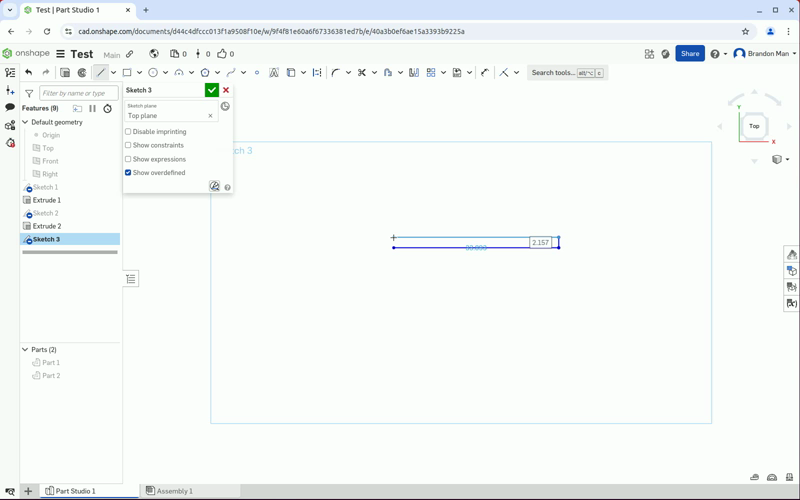
mouse_move(423, 237)
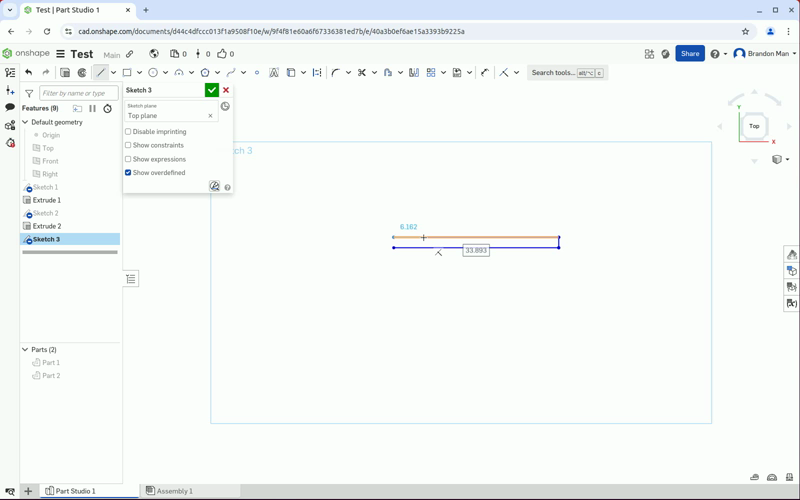
key_down(shift)
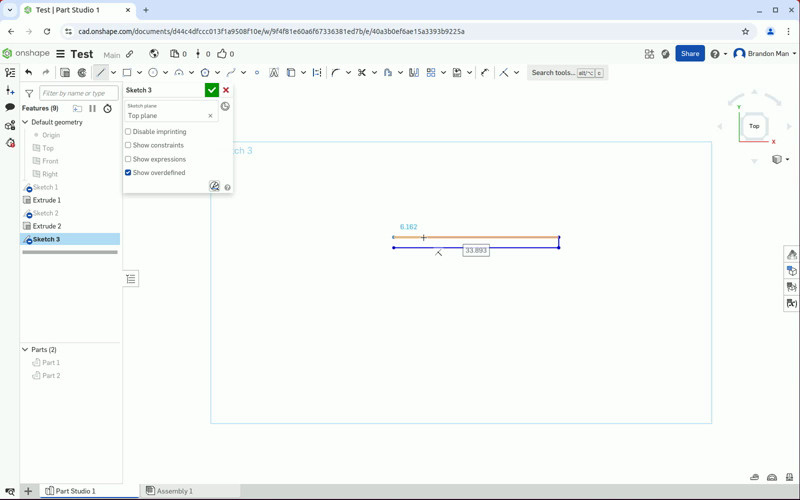
mouse_move(393, 247)
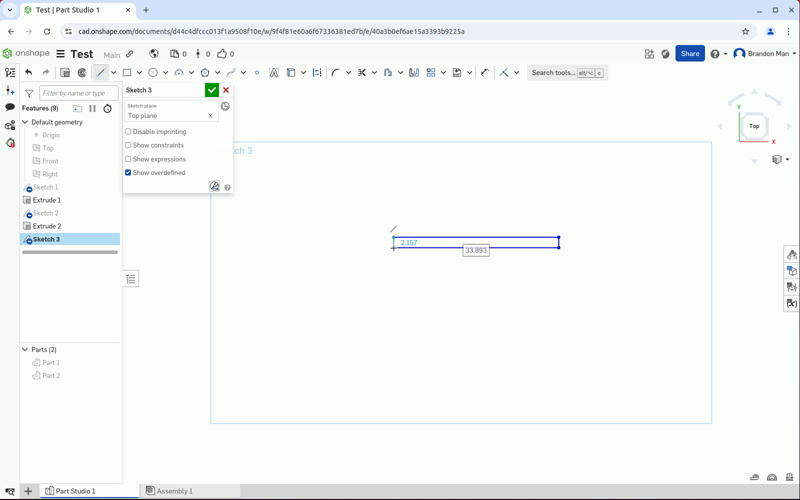
key_up(shift)
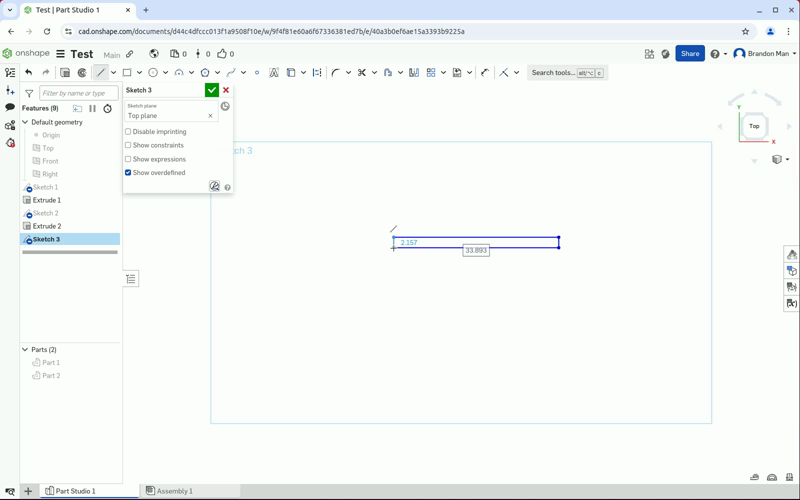
click(393, 247)
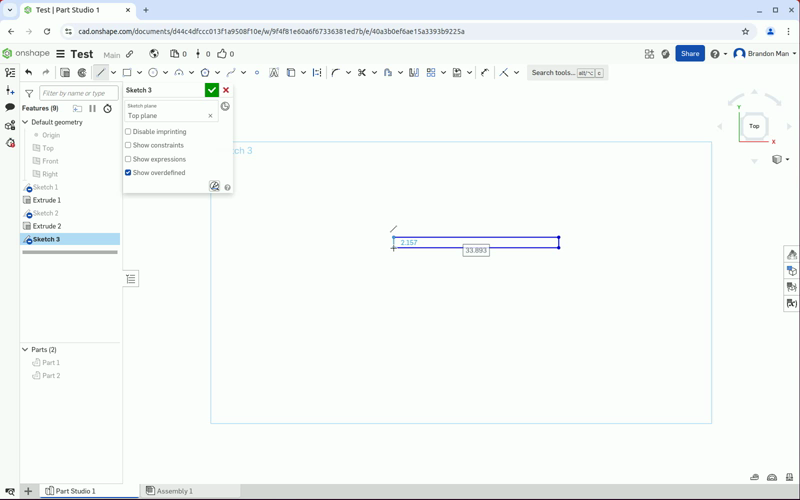
key(esc)
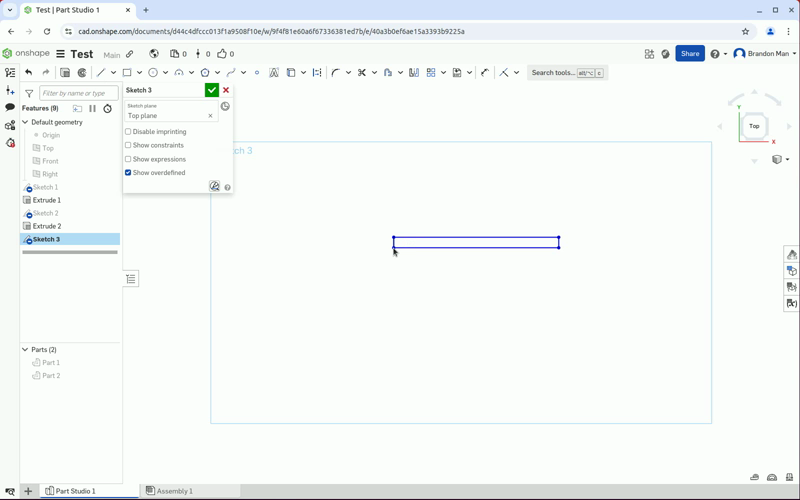
mouse_move(430, 240)
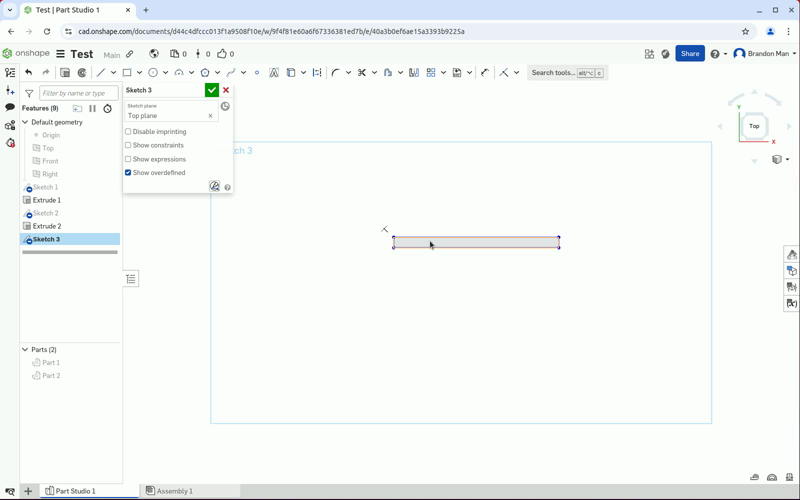
scroll(6)
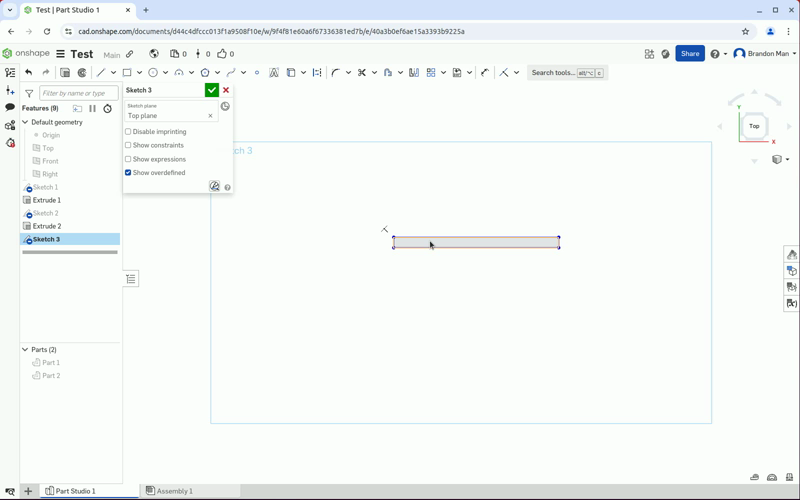
scroll(6)
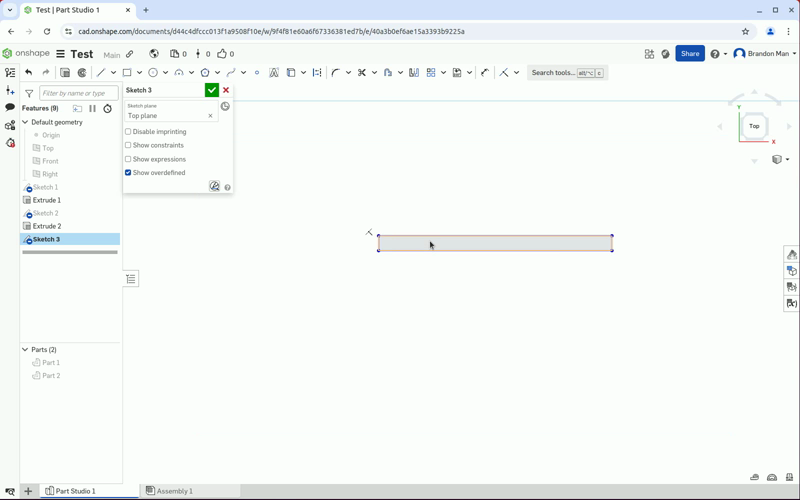
scroll(6)
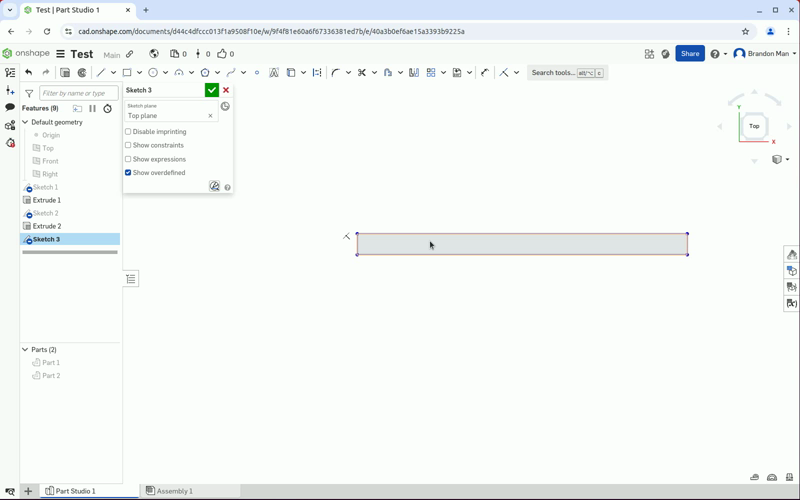
scroll(6)
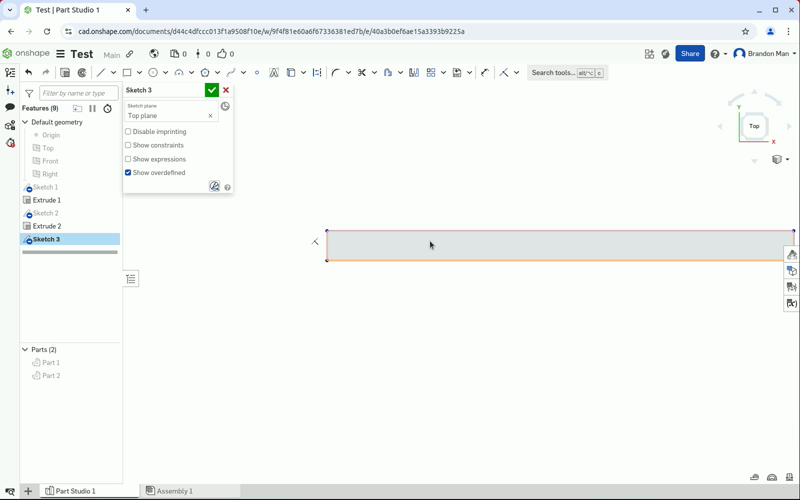
scroll(6)
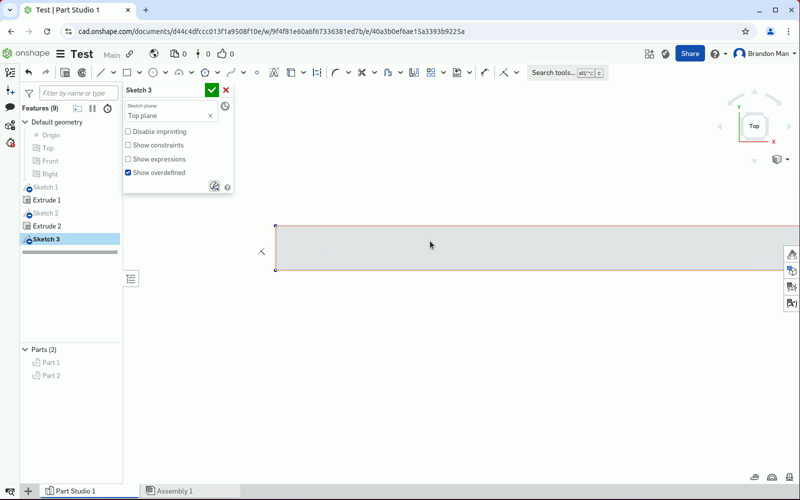
scroll(6)
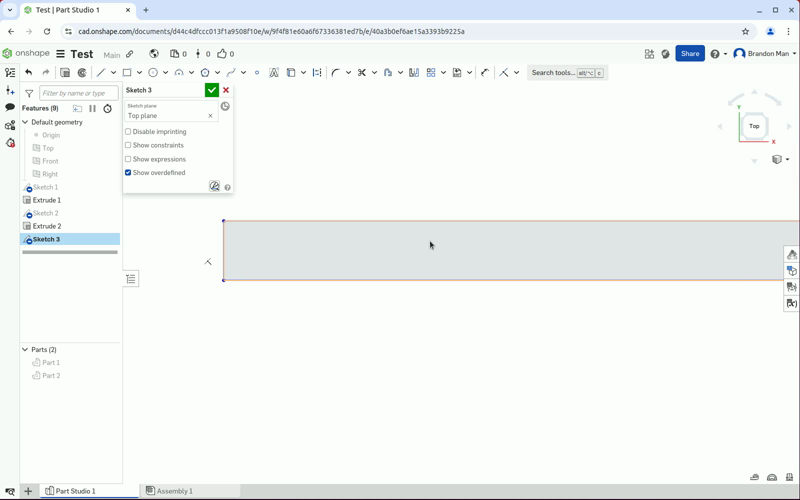
scroll(6)
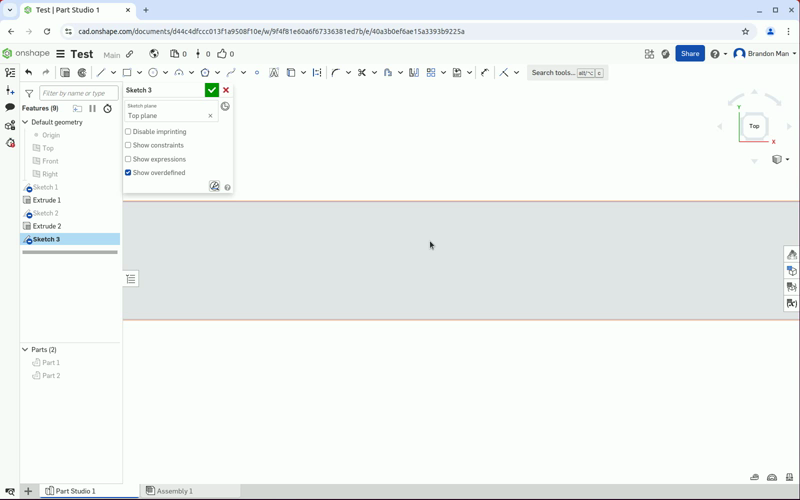
click(430, 240)
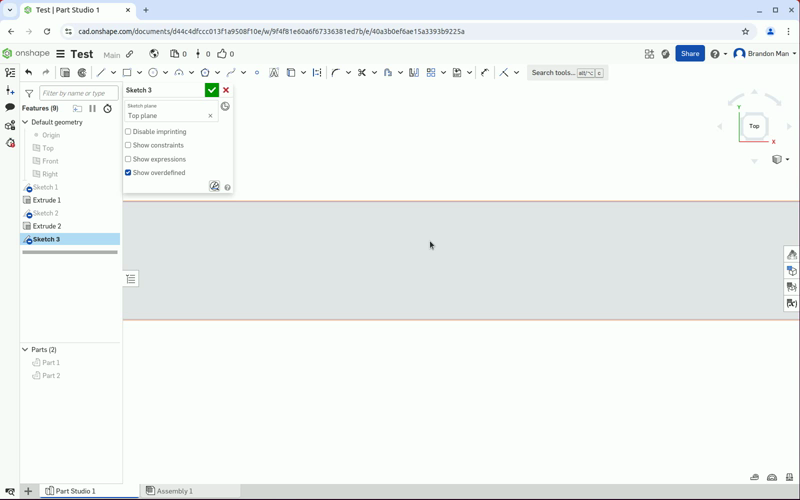
scroll(-6)
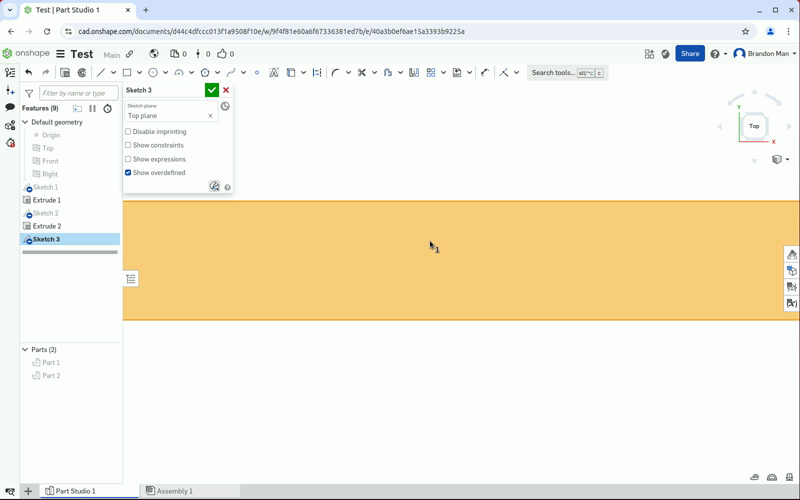
scroll(-6)
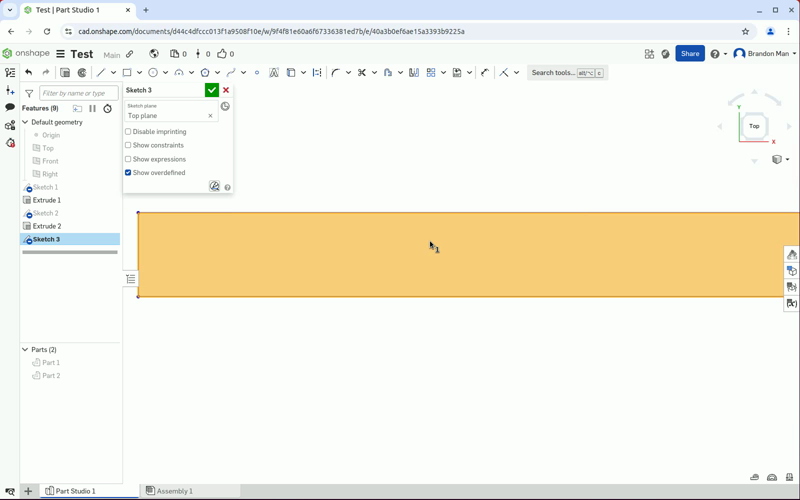
scroll(-6)
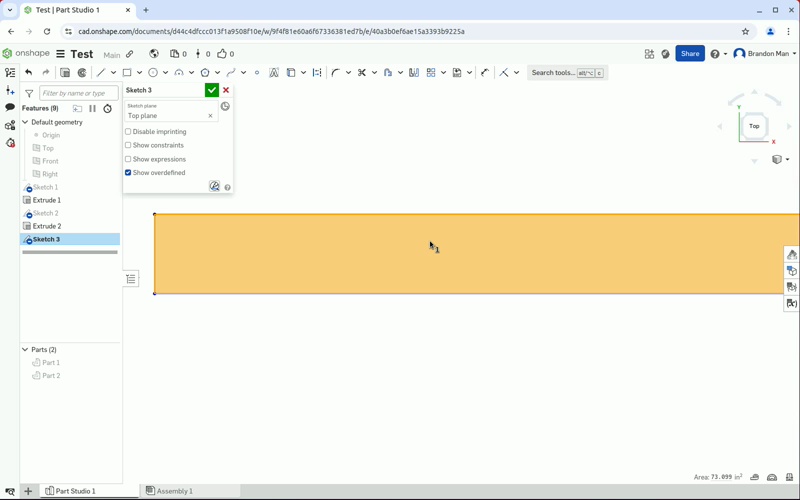
scroll(-6)
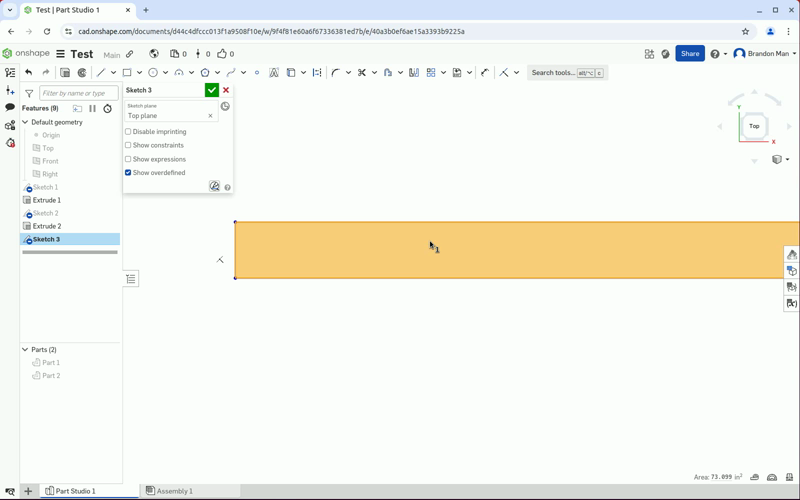
scroll(-6)
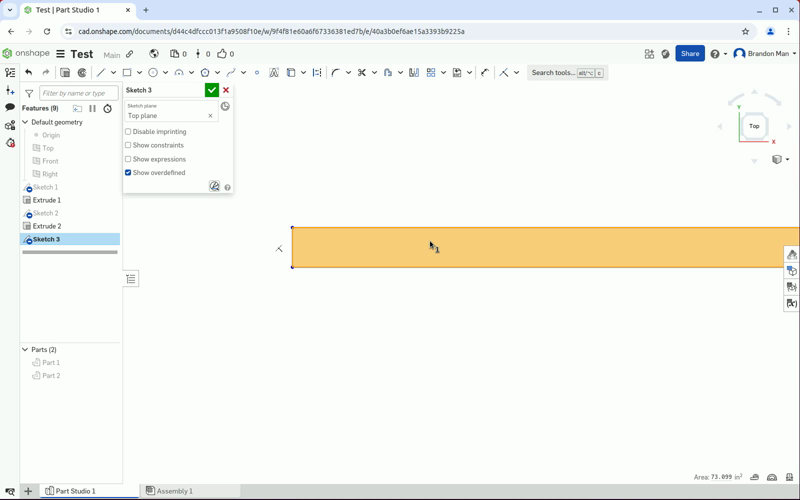
scroll(-6)
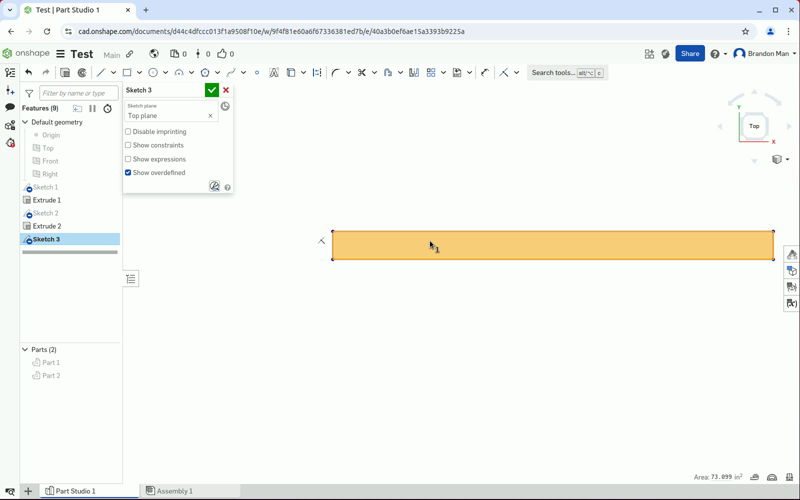
scroll(-6)
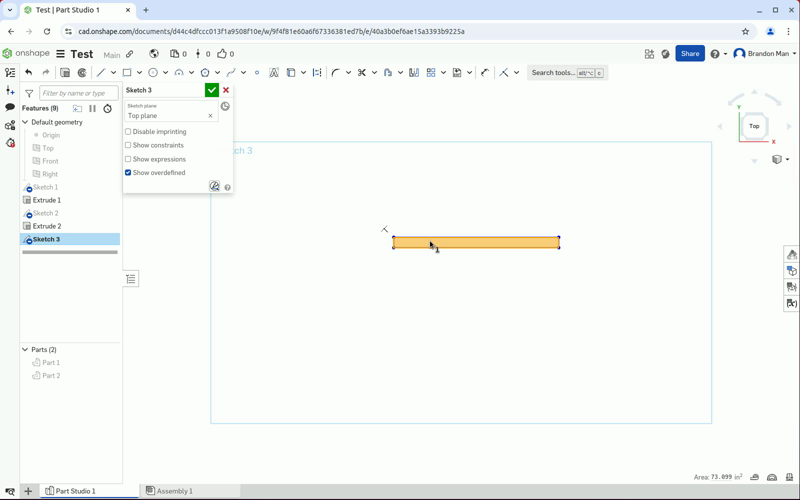
mouse_move(73, 352)
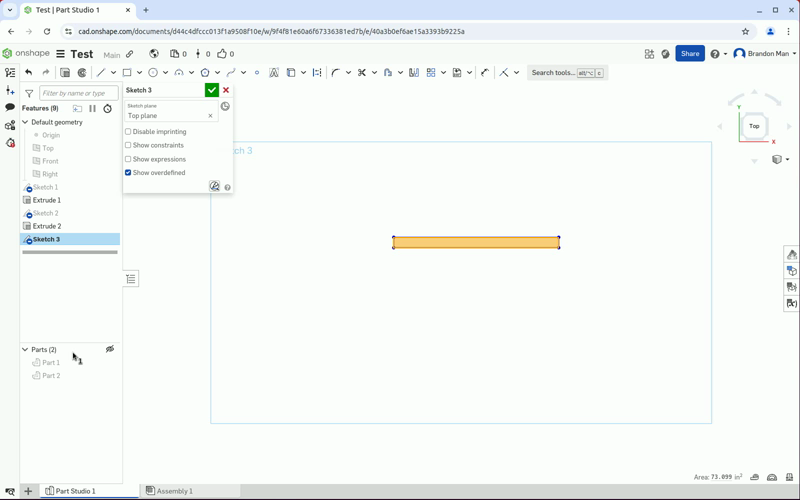
key(shift+y)
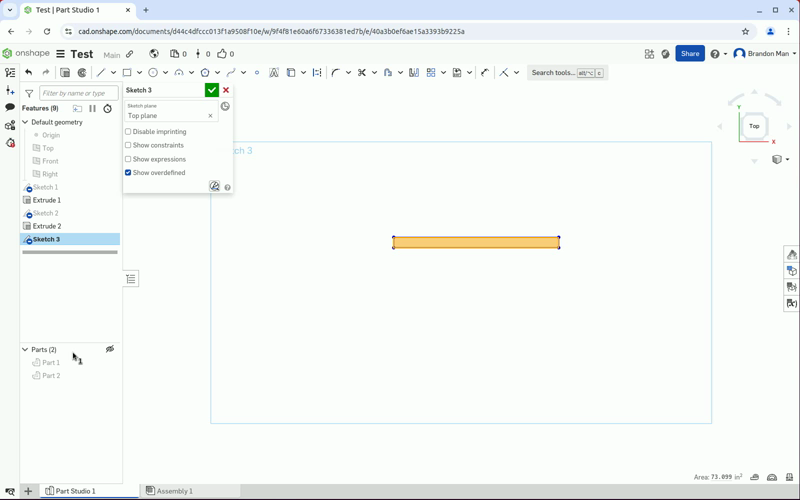
key(shift+e)
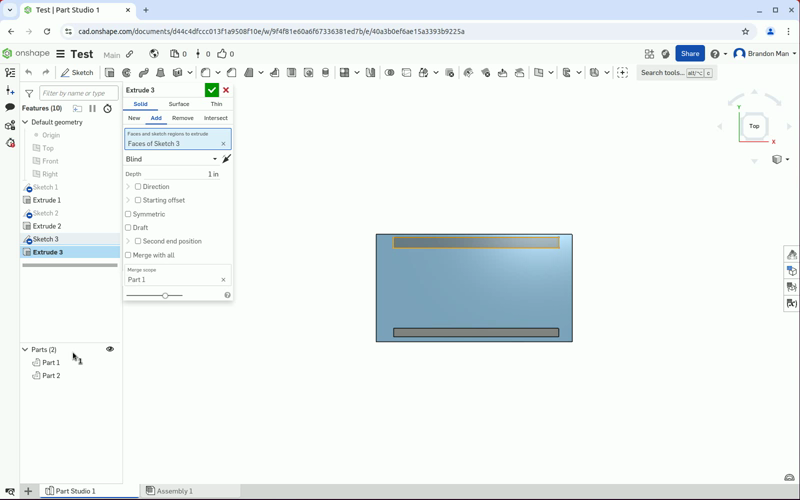
mouse_move(143, 106)
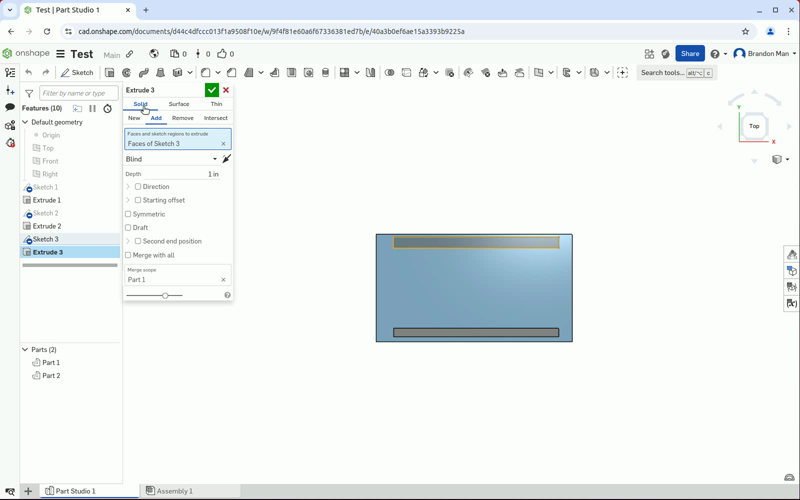
click(143, 106)
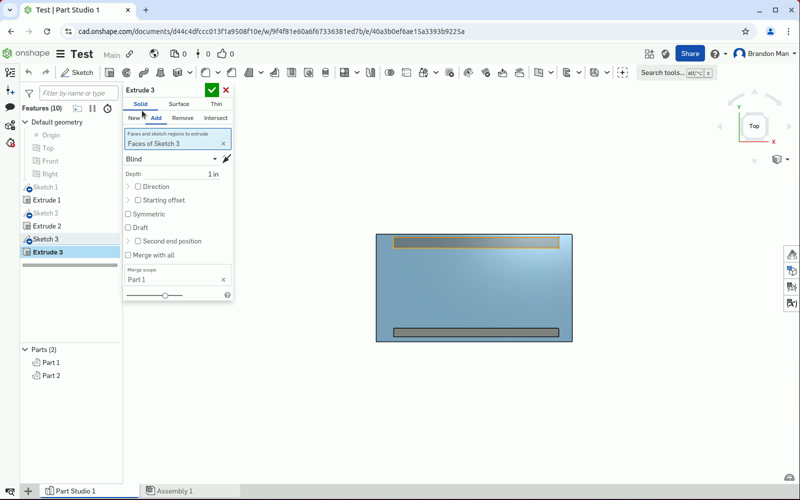
mouse_move(137, 120)
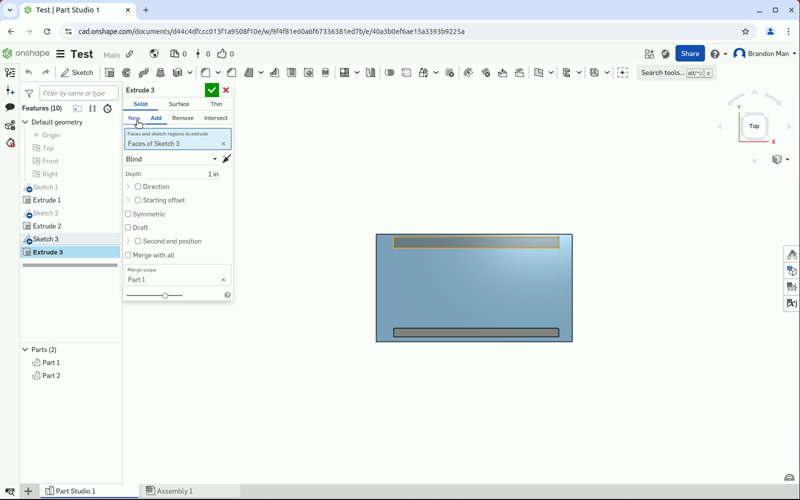
click(137, 120)
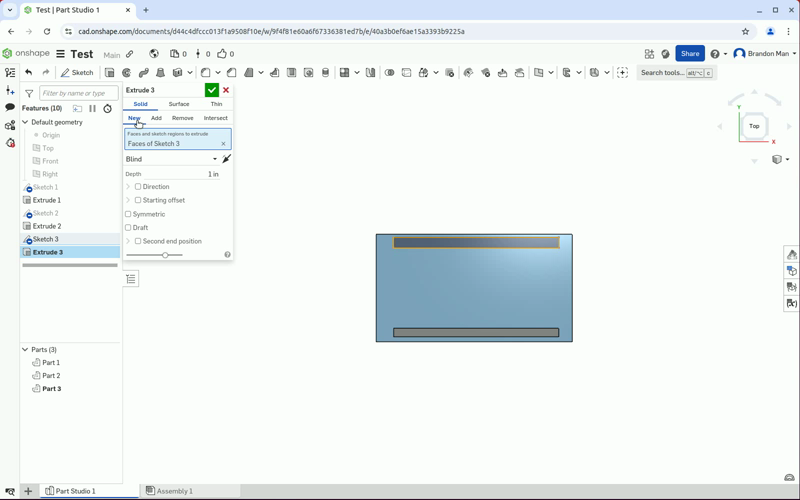
key(tab, 4)
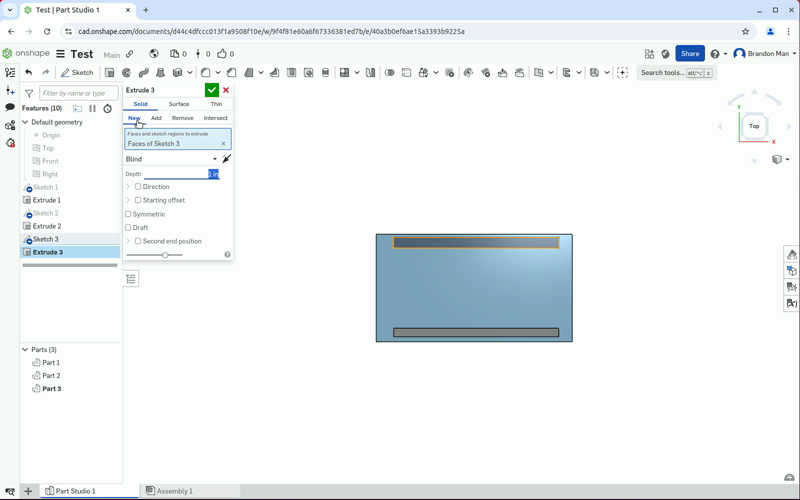
text(6.981)
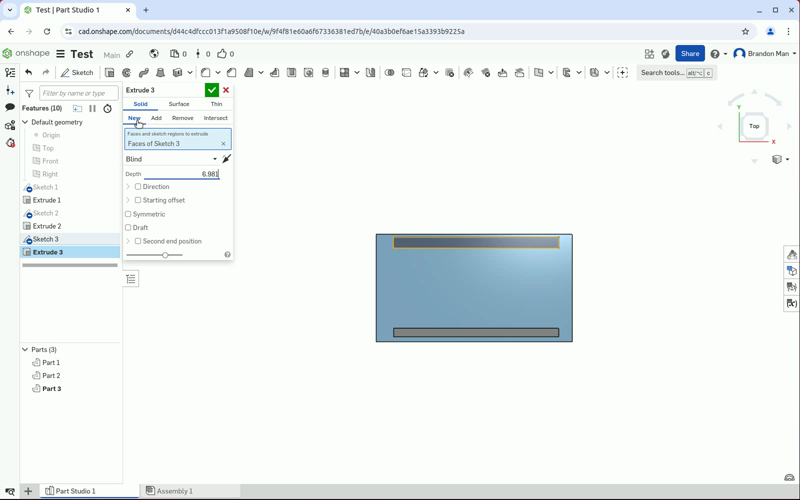
key(enter)
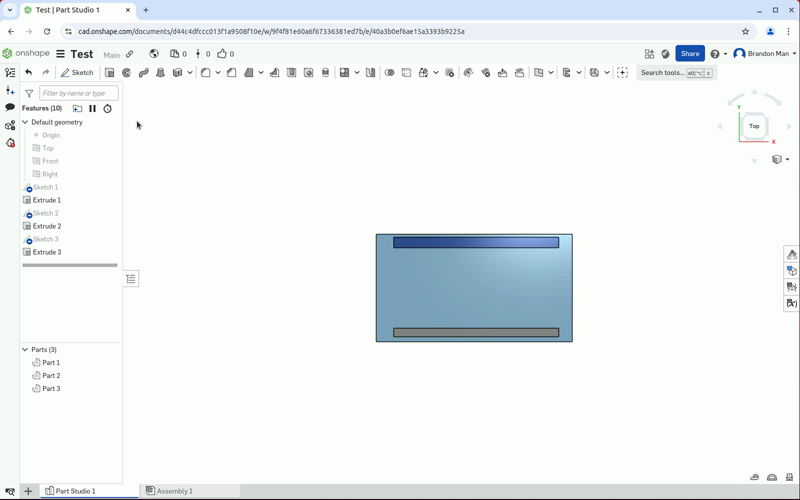
key(shift+h)
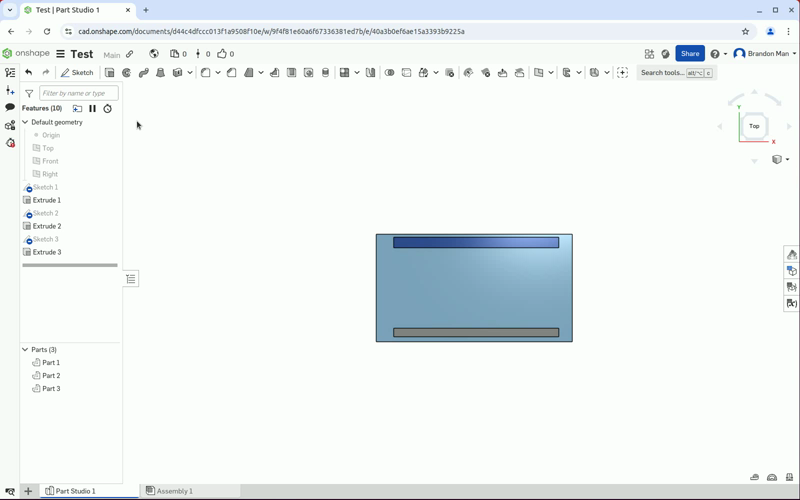
key(shift+h)
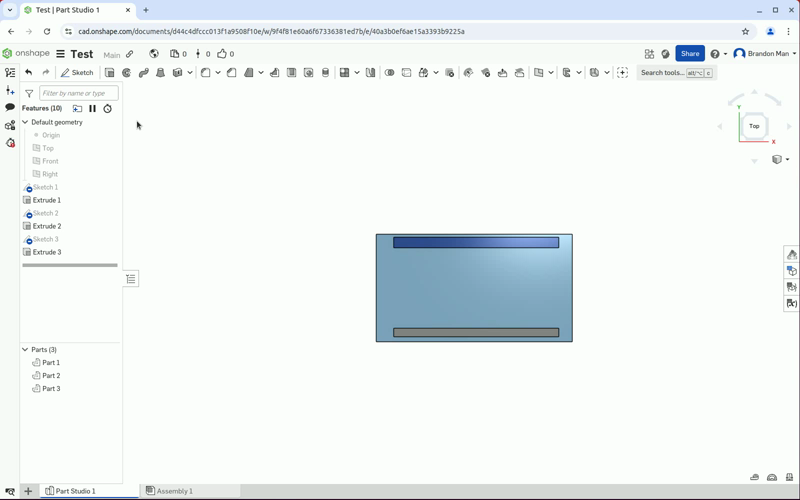
mouse_move(73, 189)
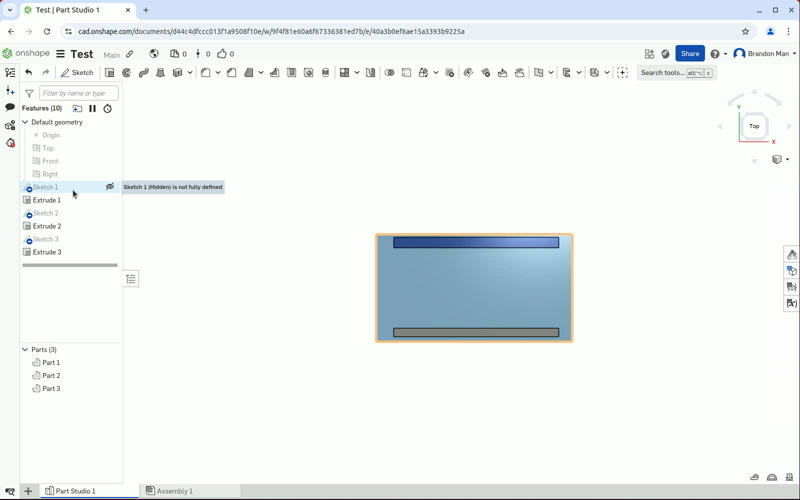
click(73, 189)
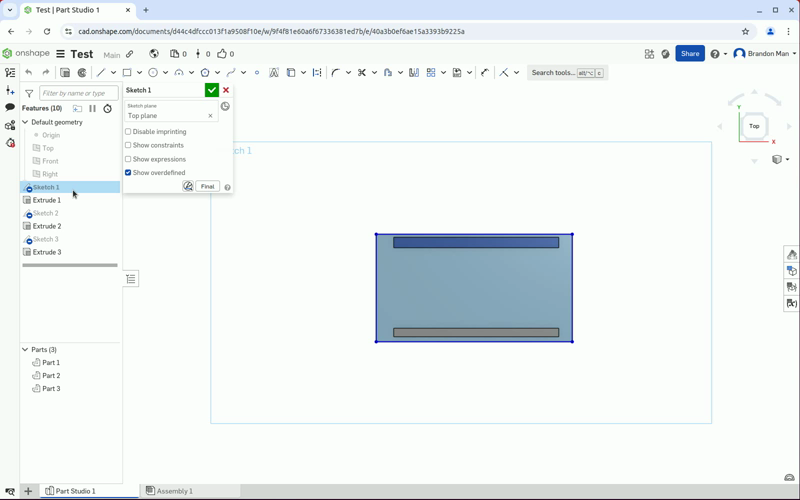
mouse_move(229, 92)
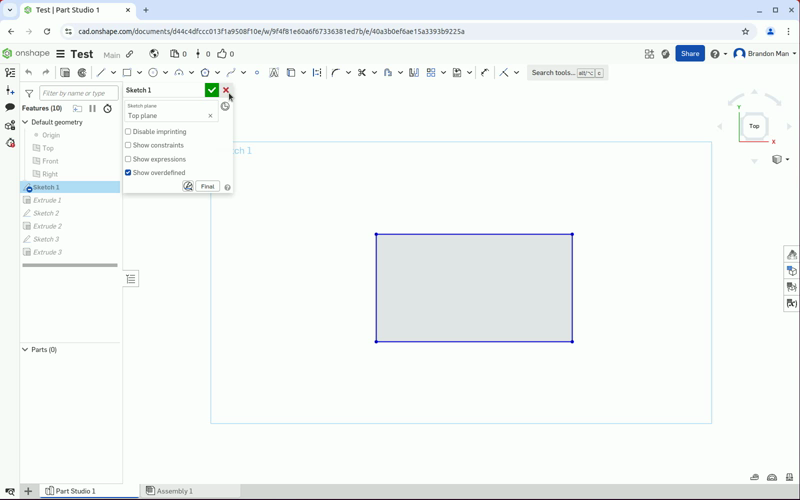
click(229, 92)
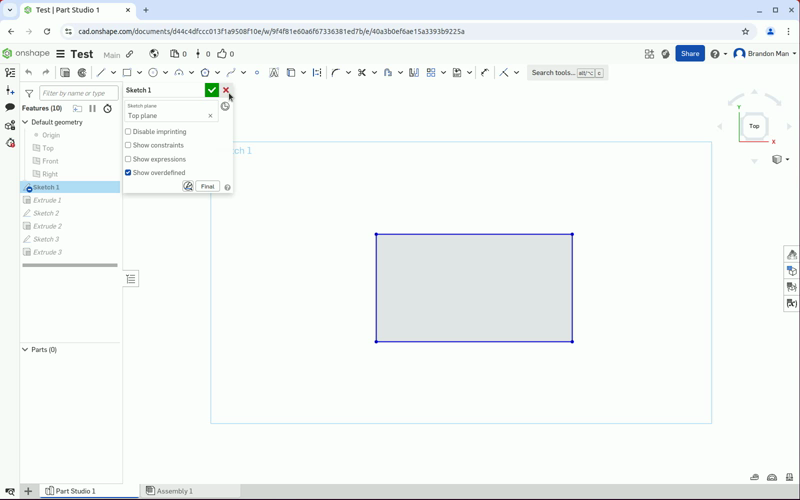
key(shift+s)
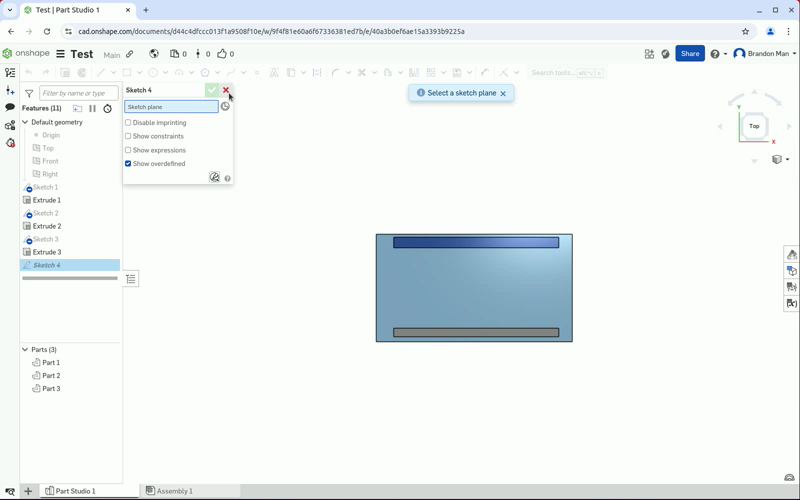
mouse_move(73, 150)
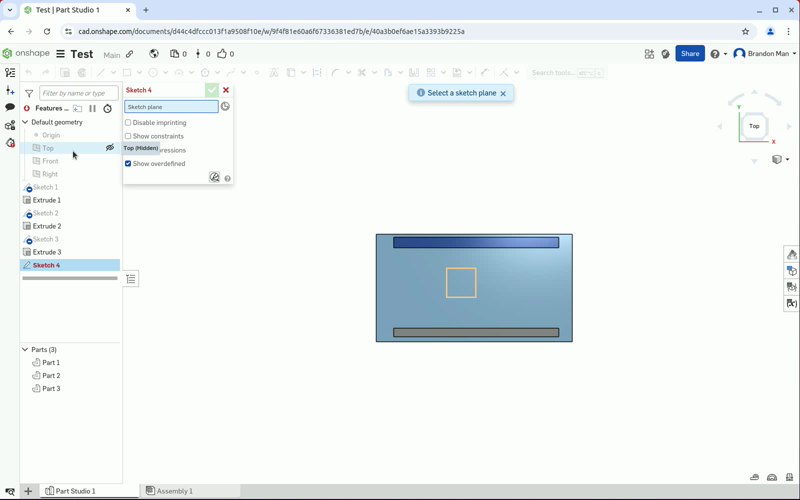
click(73, 150)
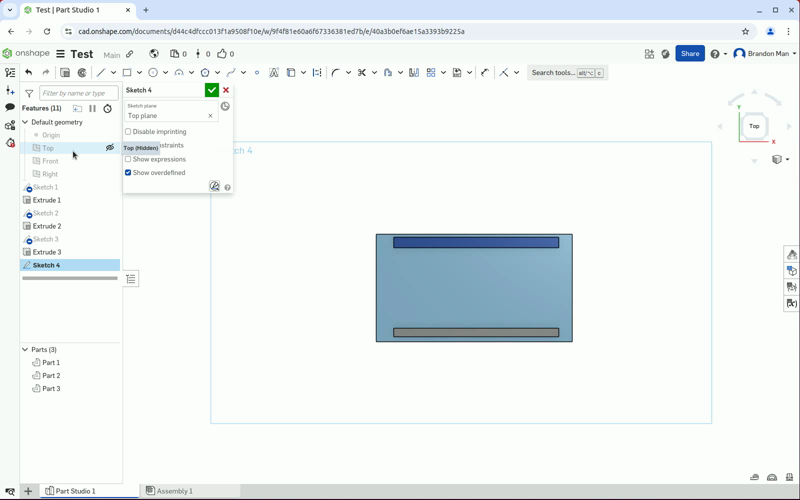
mouse_move(73, 352)
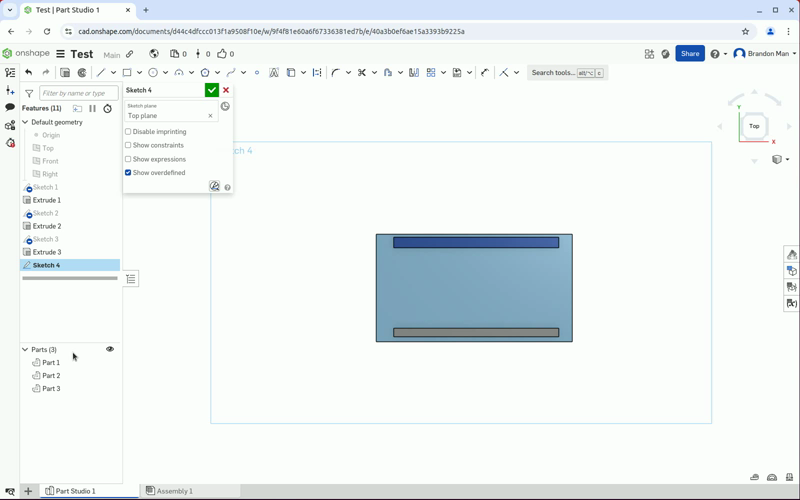
key(y)
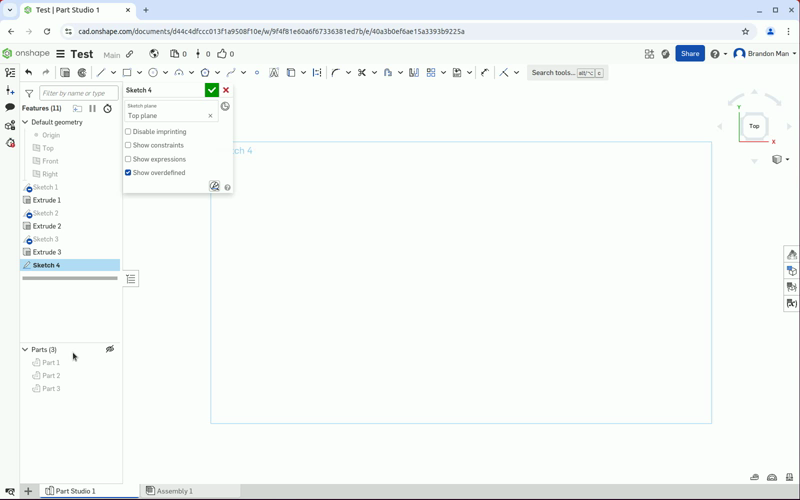
key(l)
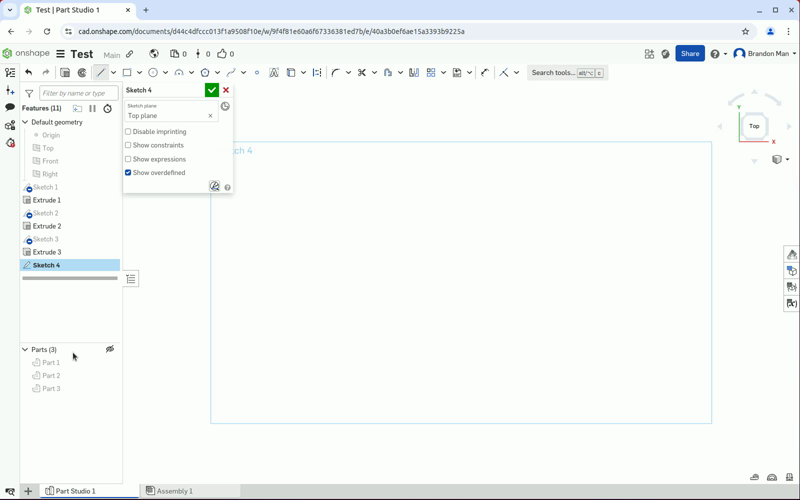
key_down(shift)
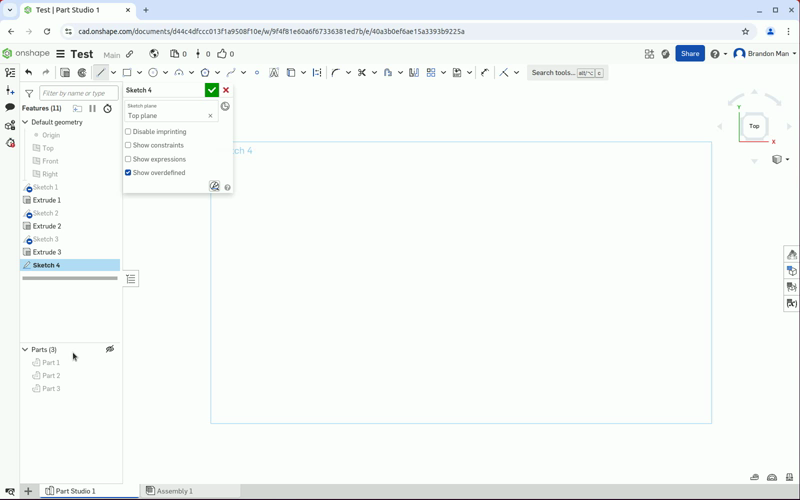
mouse_move(386, 336)
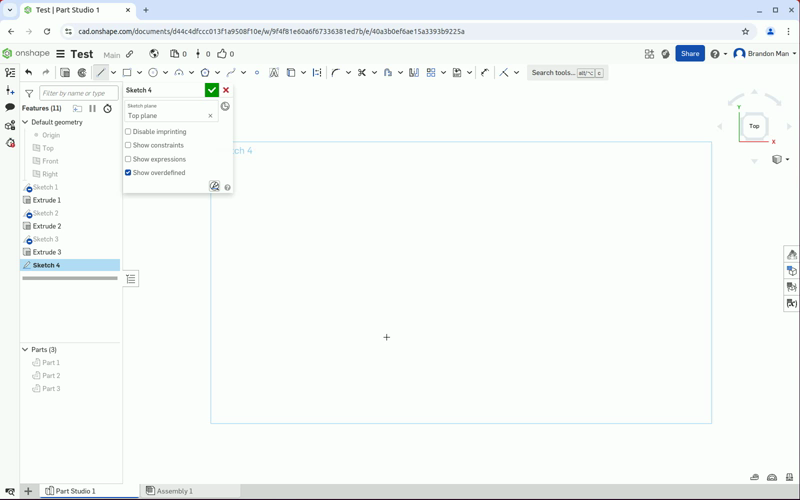
click(386, 336)
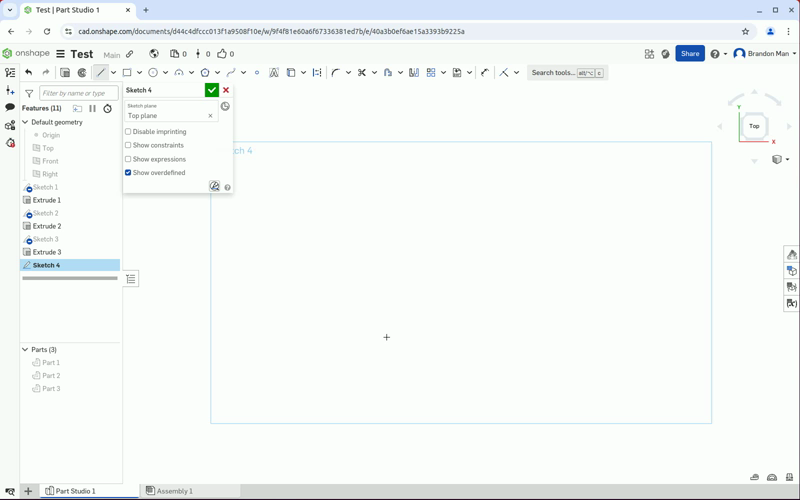
key_up(shift)
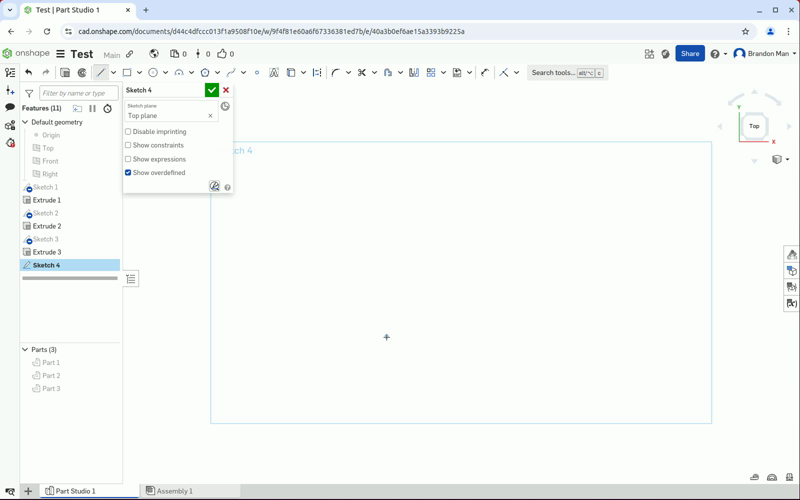
key_down(shift)
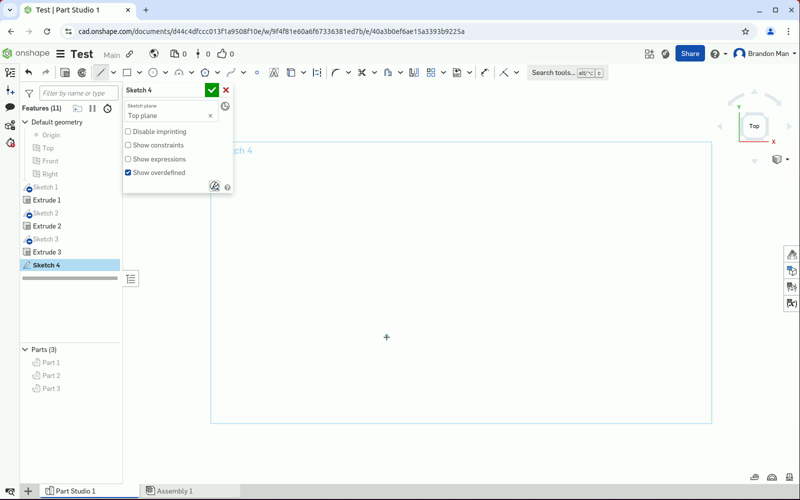
mouse_move(417, 336)
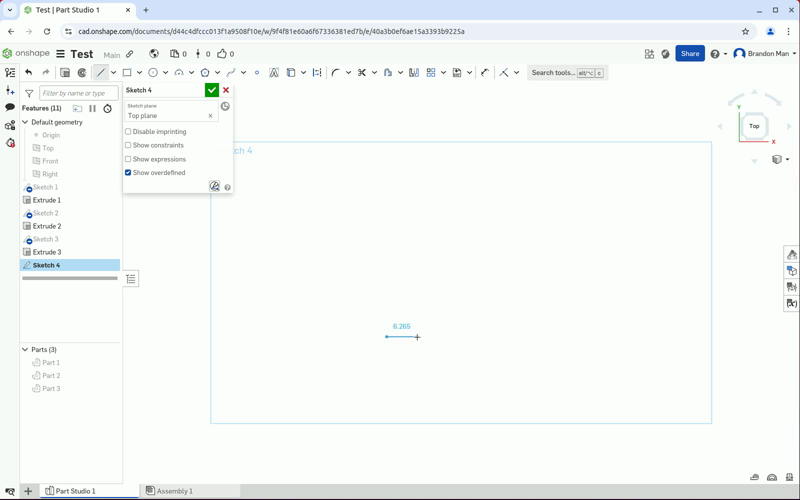
mouse_move(395, 336)
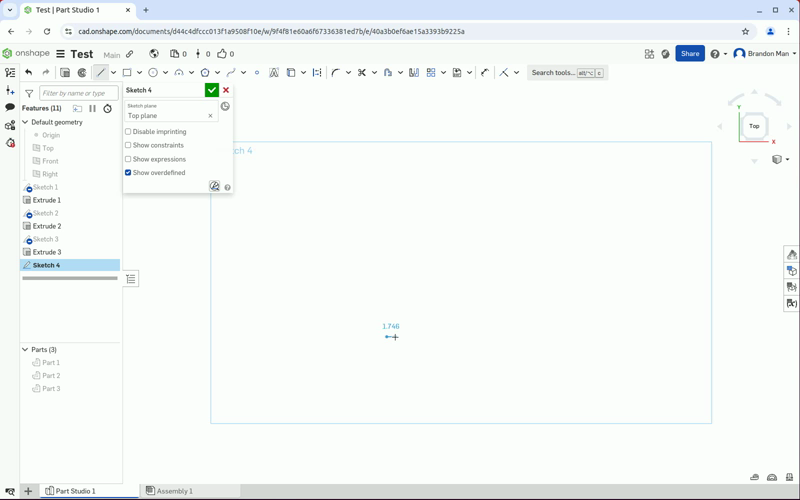
click(395, 336)
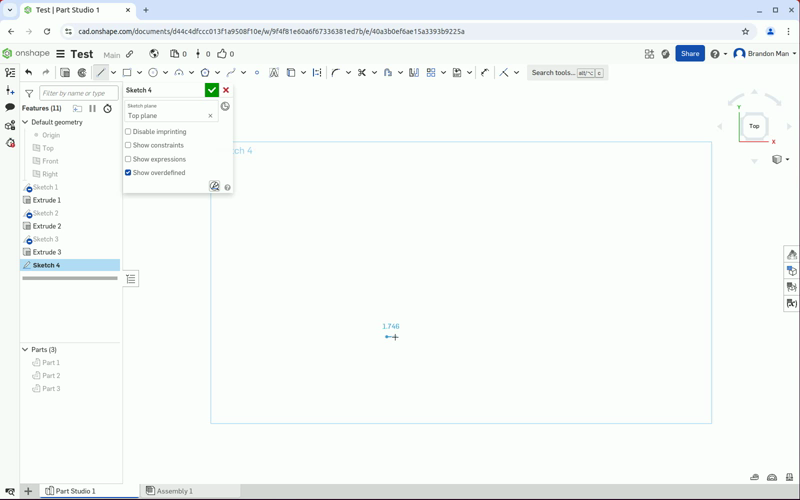
key_up(shift)
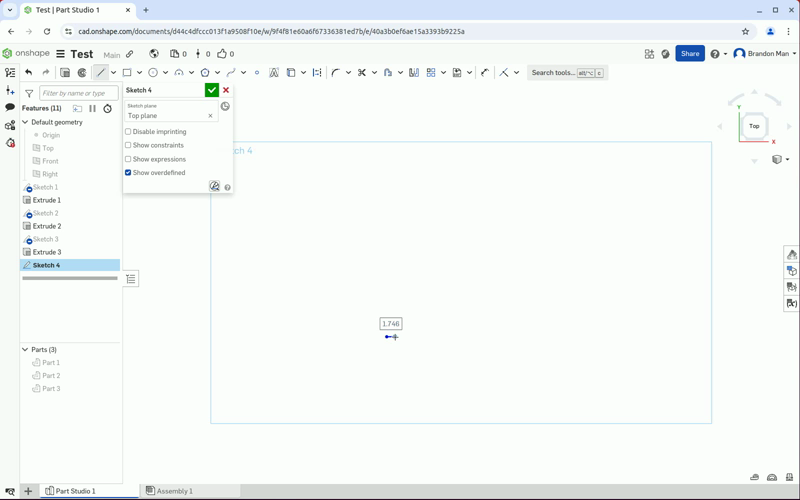
key_down(shift)
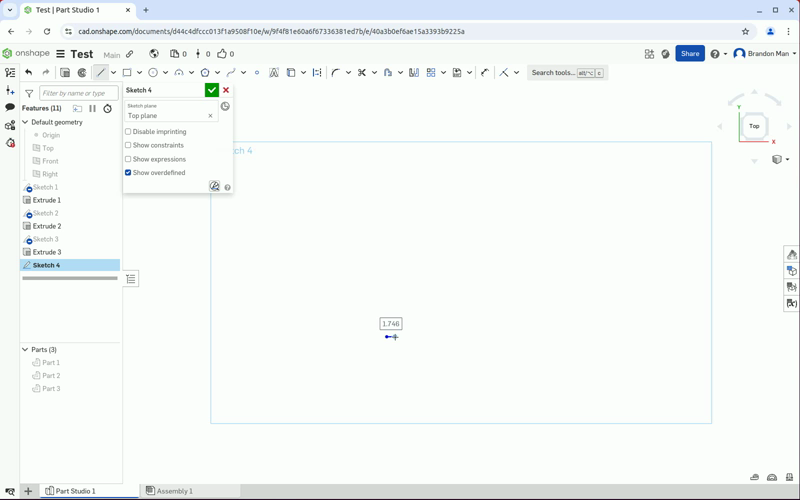
mouse_move(395, 238)
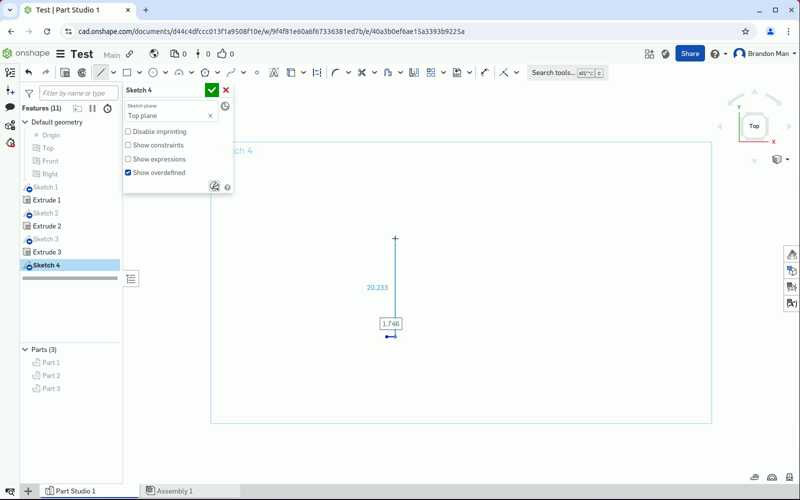
click(395, 238)
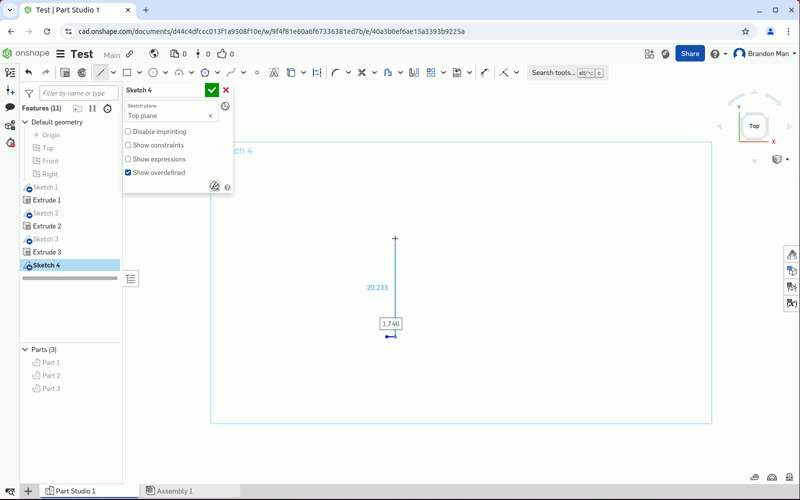
key_up(shift)
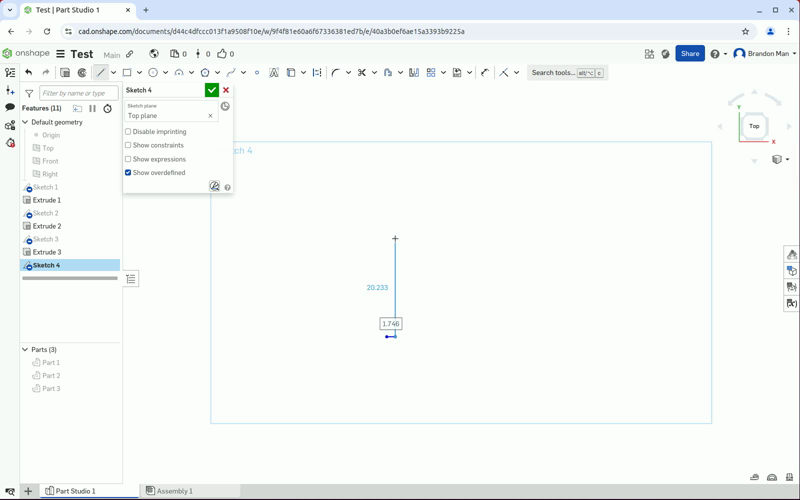
key_down(shift)
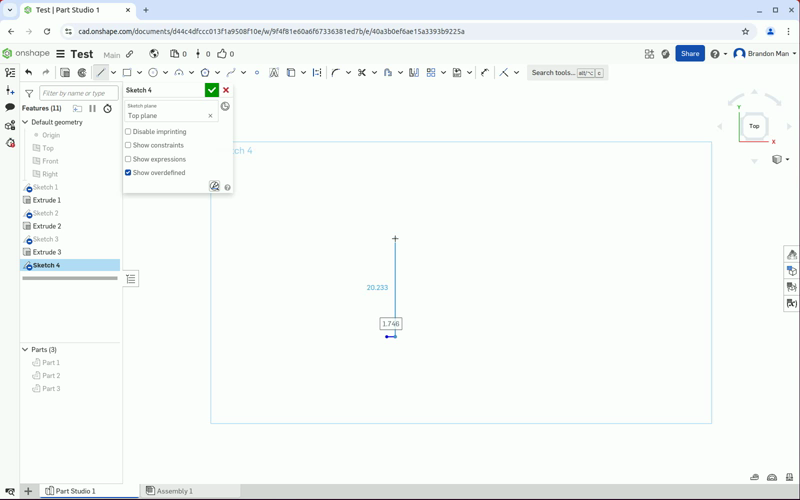
mouse_move(425, 238)
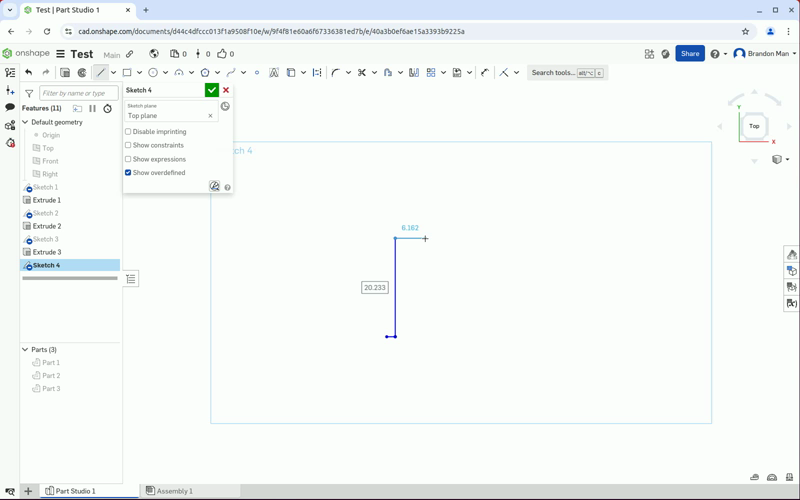
mouse_move(386, 238)
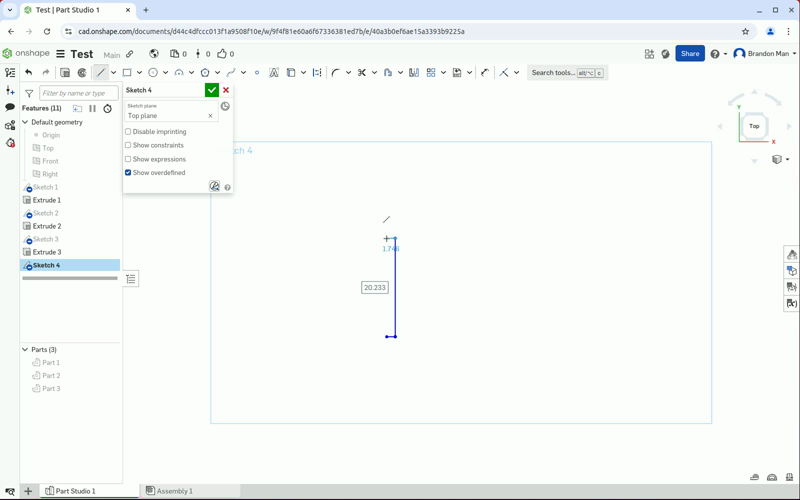
click(386, 238)
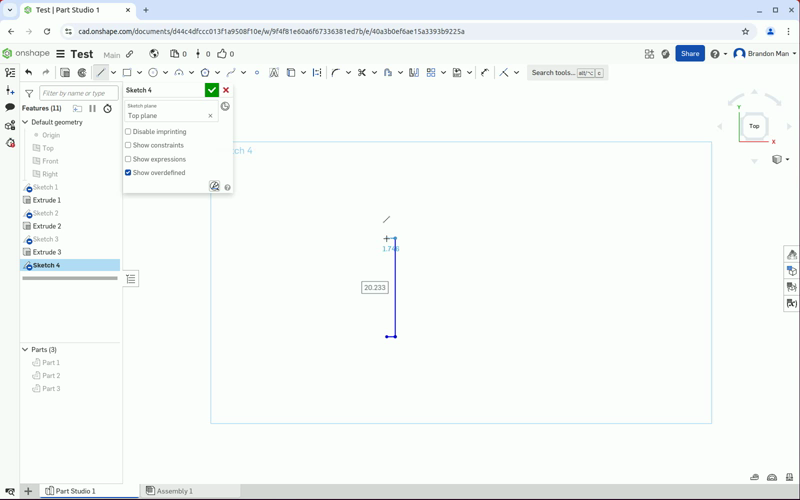
key_up(shift)
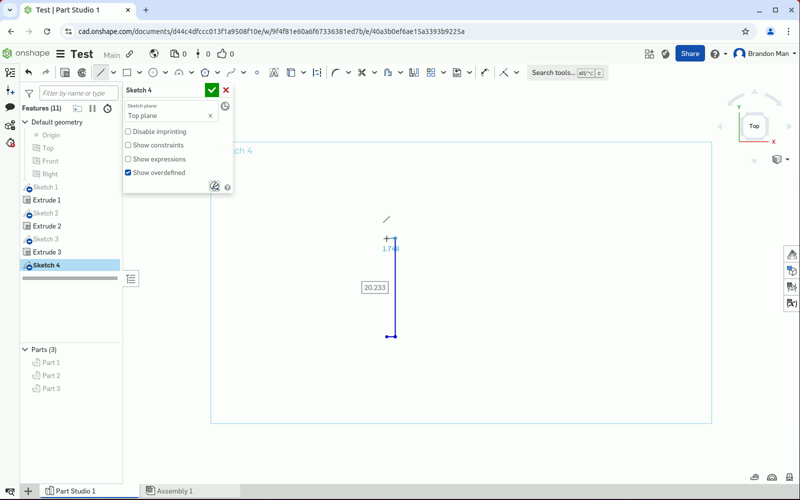
key_down(shift)
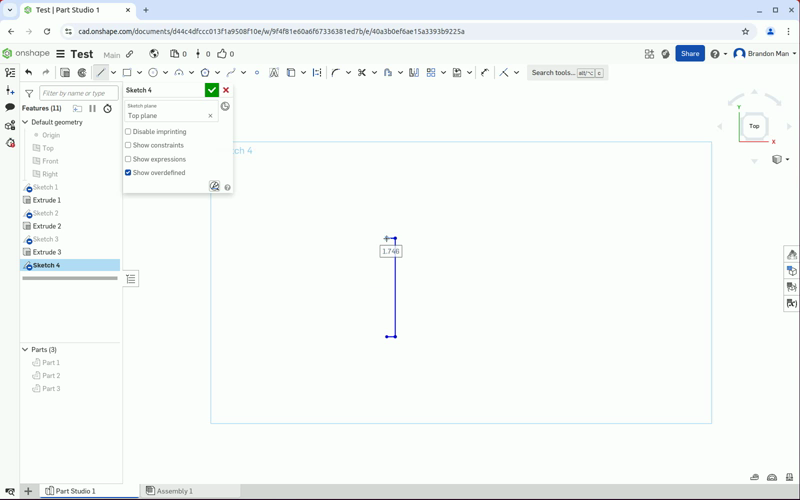
mouse_move(386, 336)
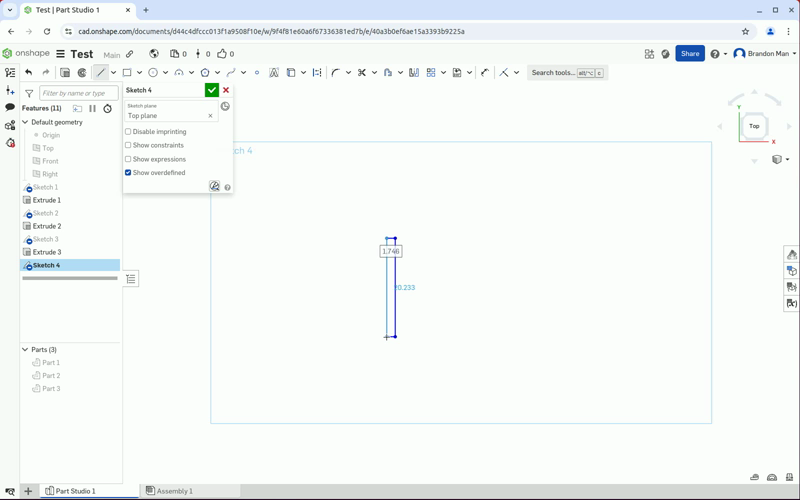
key_up(shift)
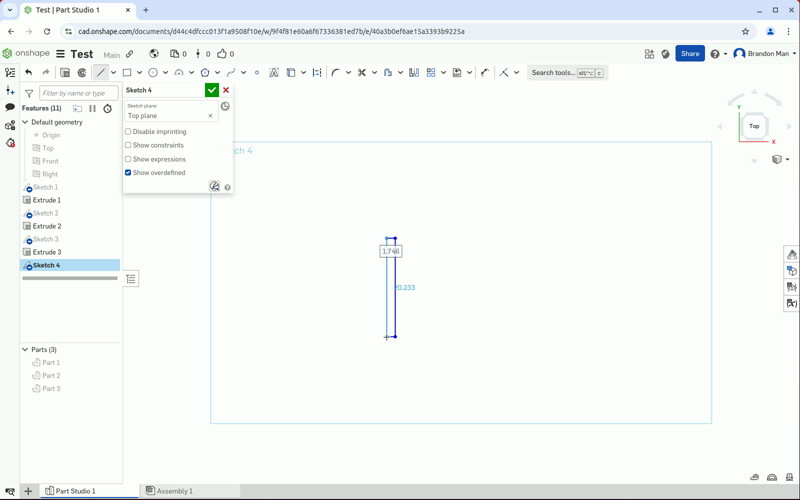
click(386, 336)
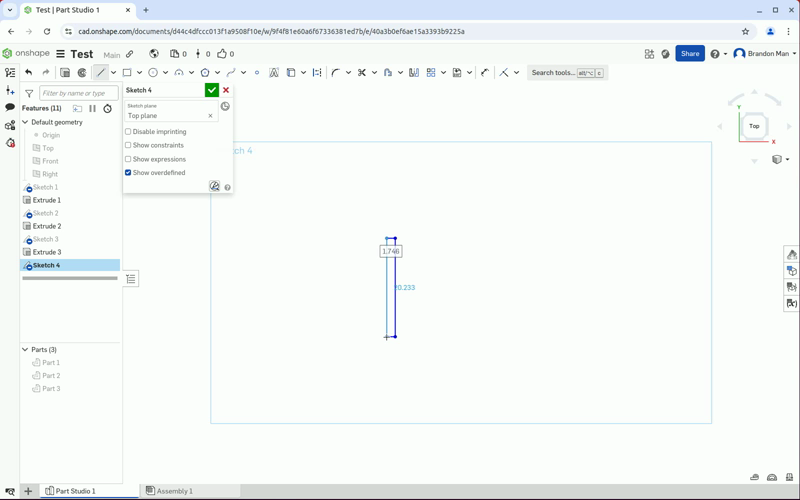
key(esc)
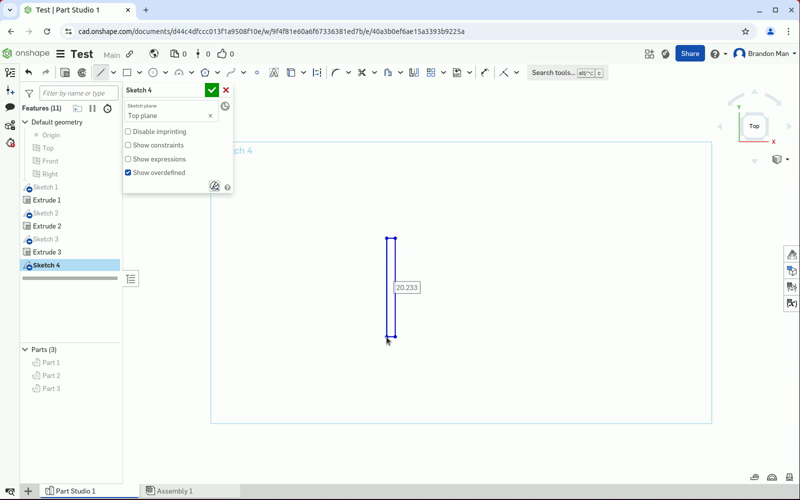
mouse_move(390, 329)
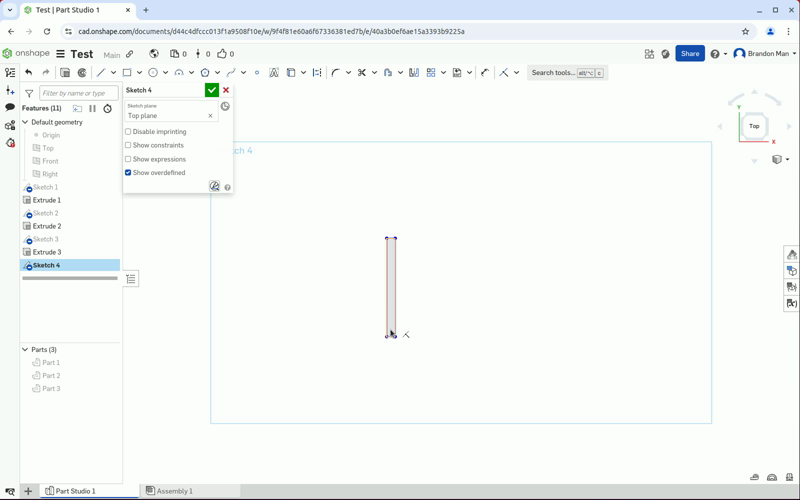
scroll(6)
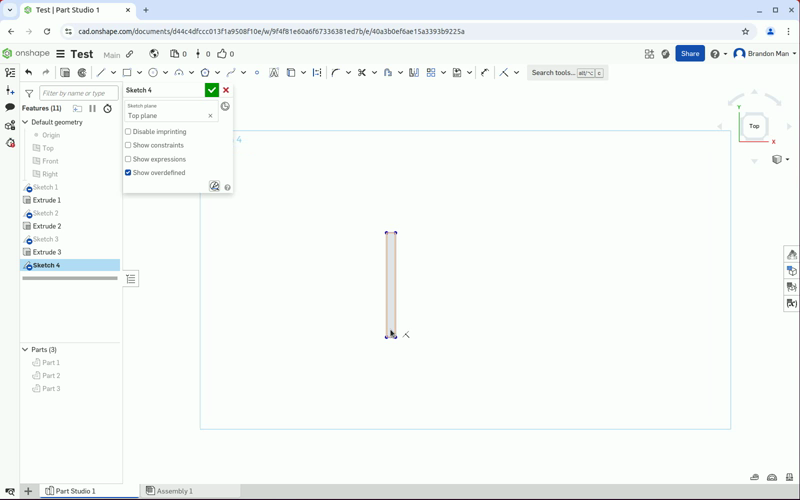
scroll(6)
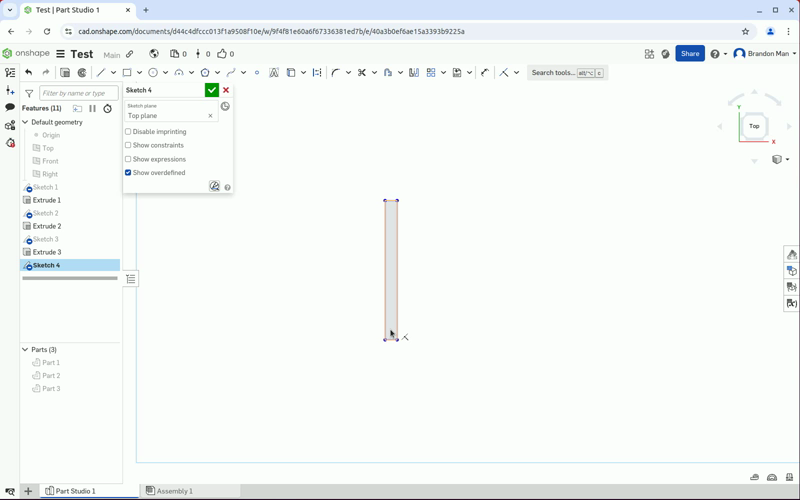
scroll(6)
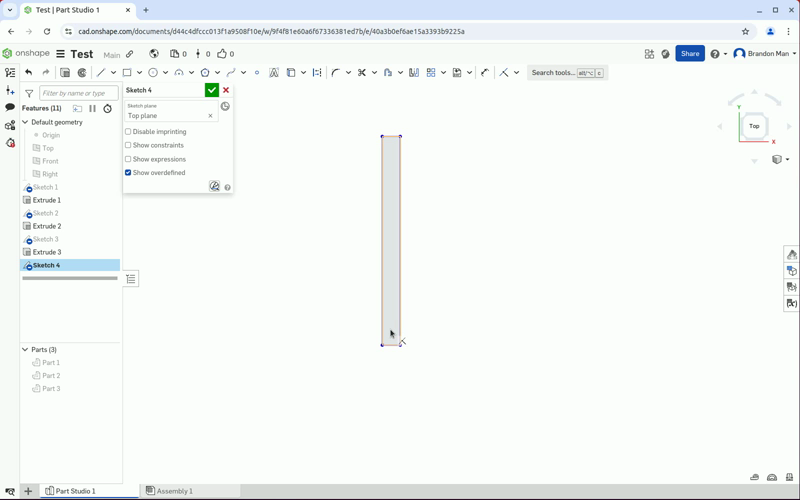
scroll(6)
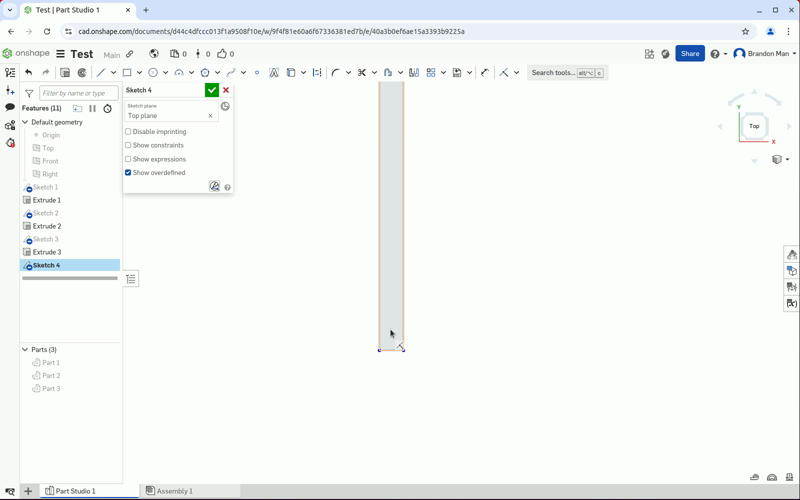
scroll(6)
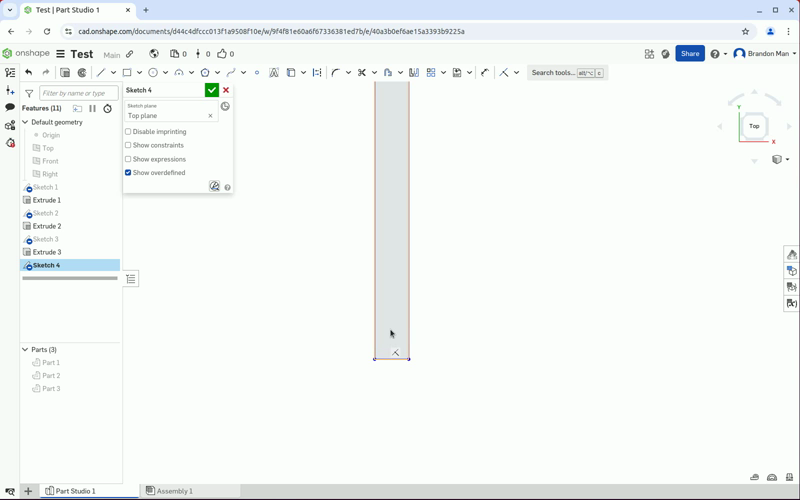
scroll(6)
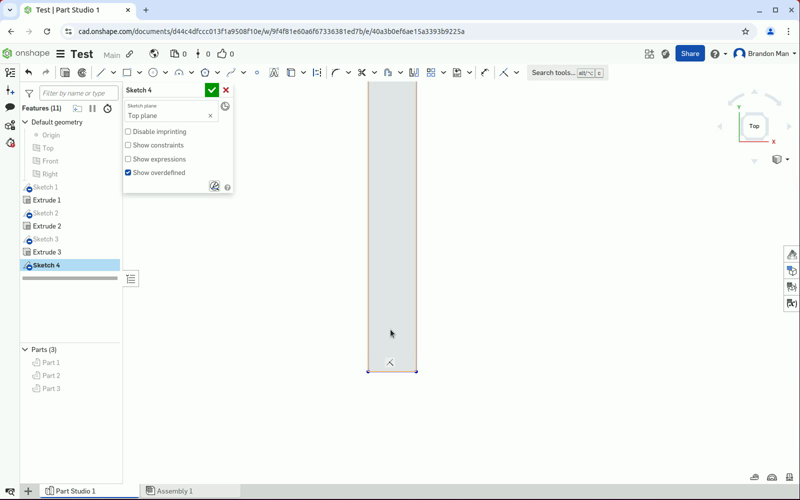
scroll(6)
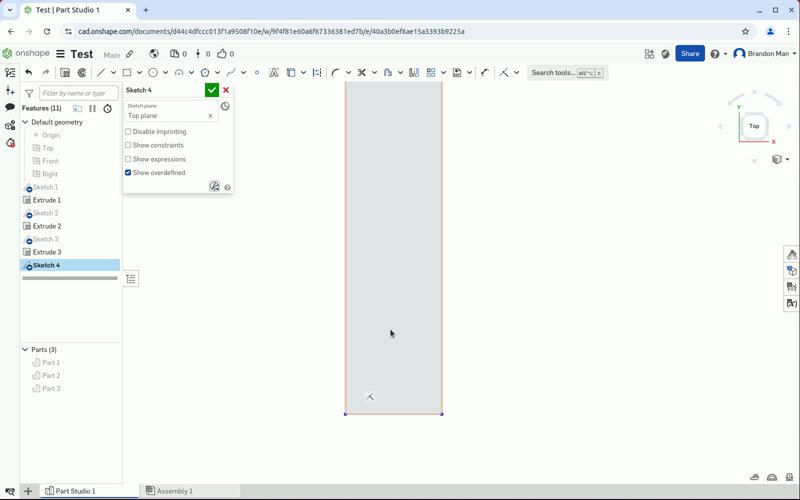
click(390, 329)
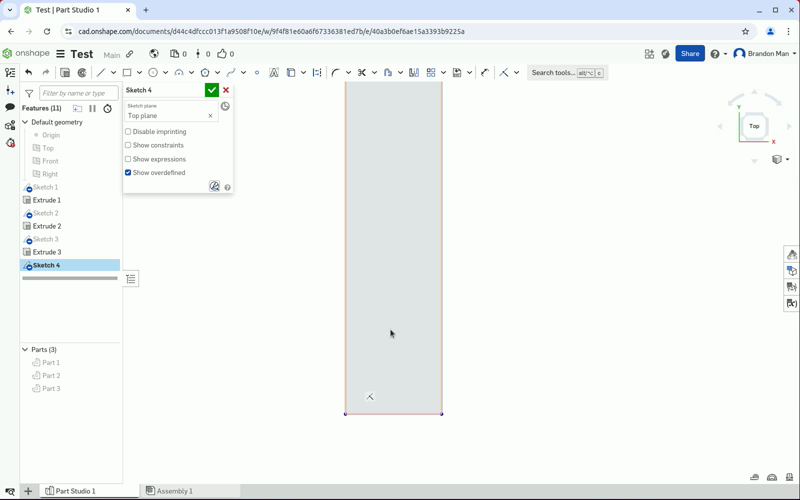
scroll(-6)
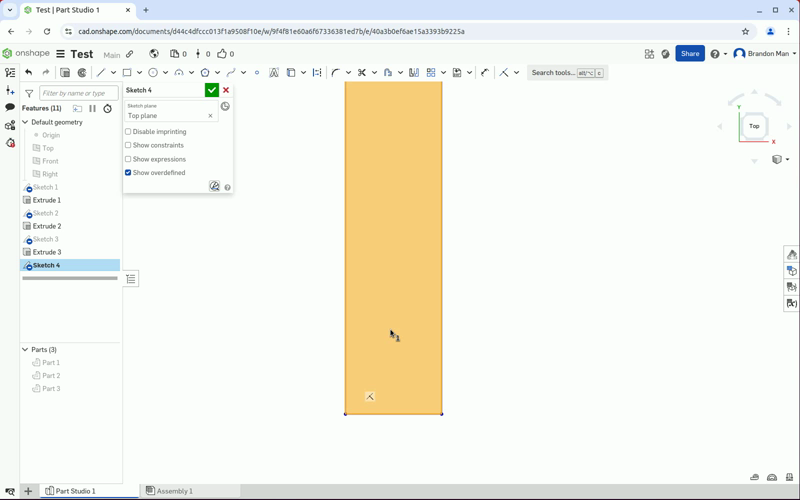
scroll(-6)
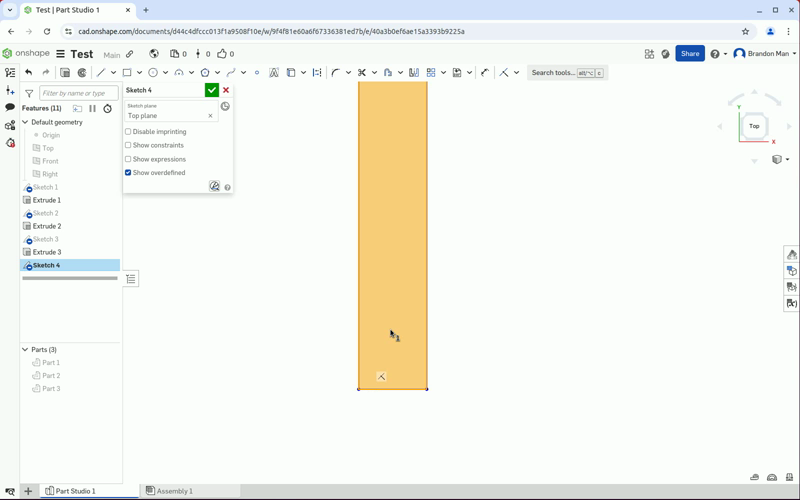
scroll(-6)
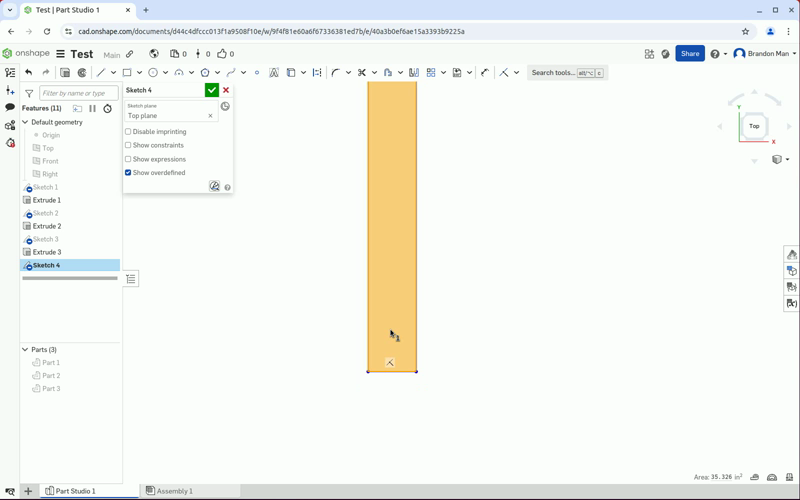
scroll(-6)
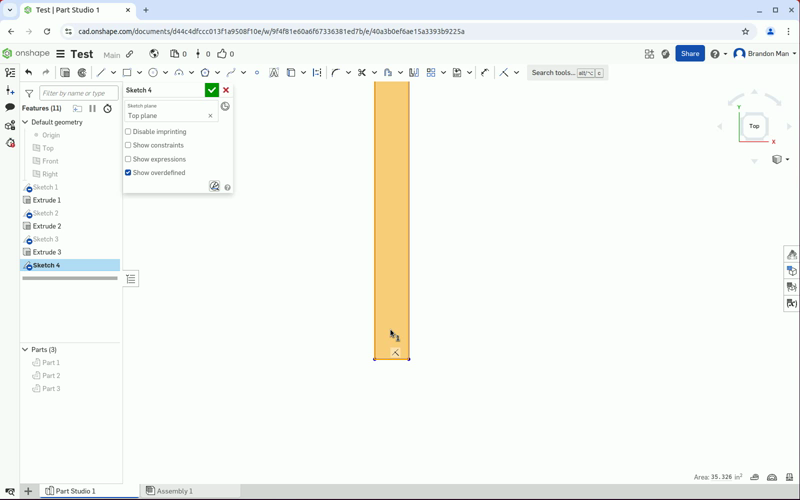
scroll(-6)
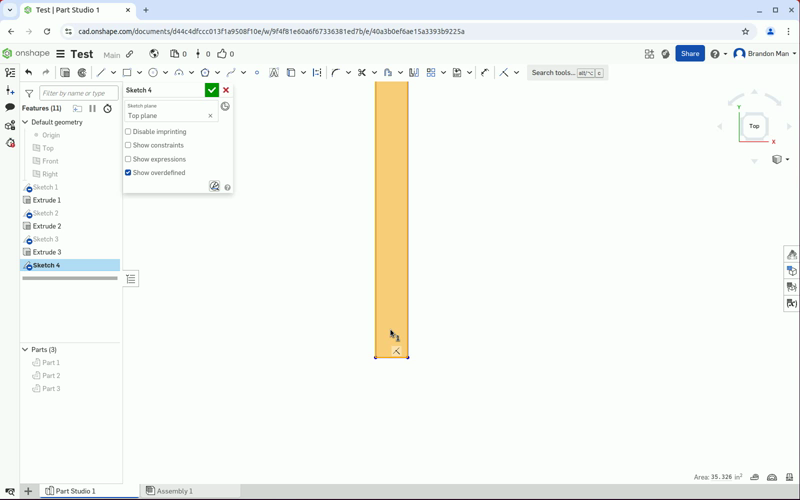
scroll(-6)
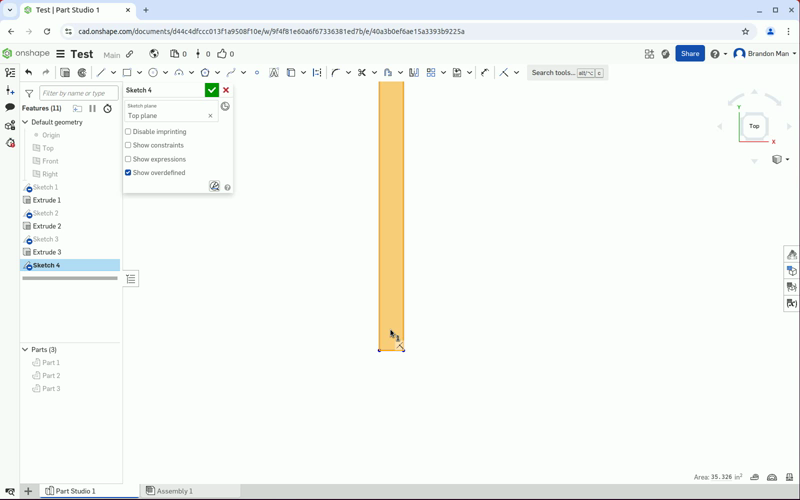
scroll(-6)
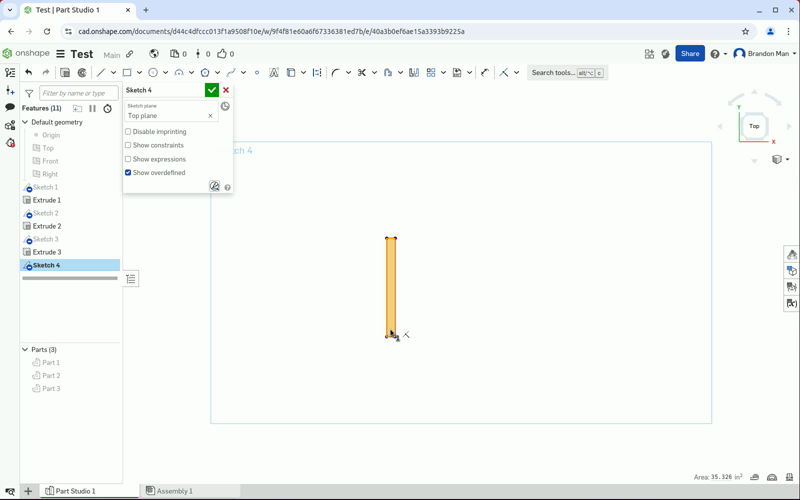
mouse_move(73, 352)
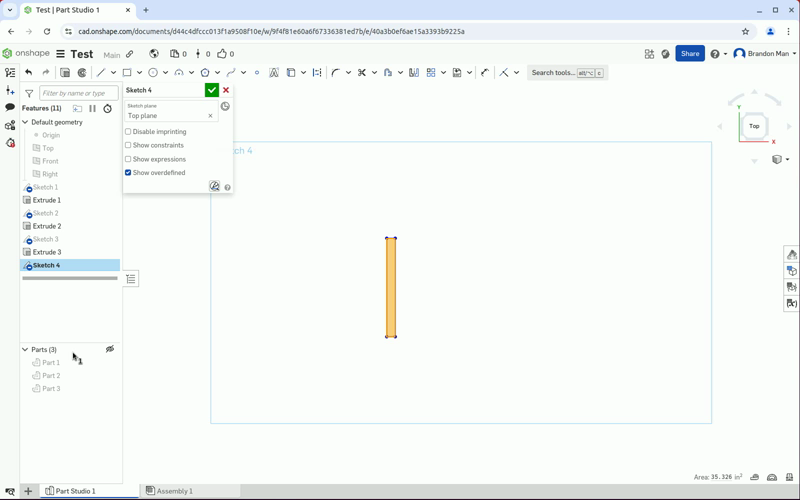
key(shift+y)
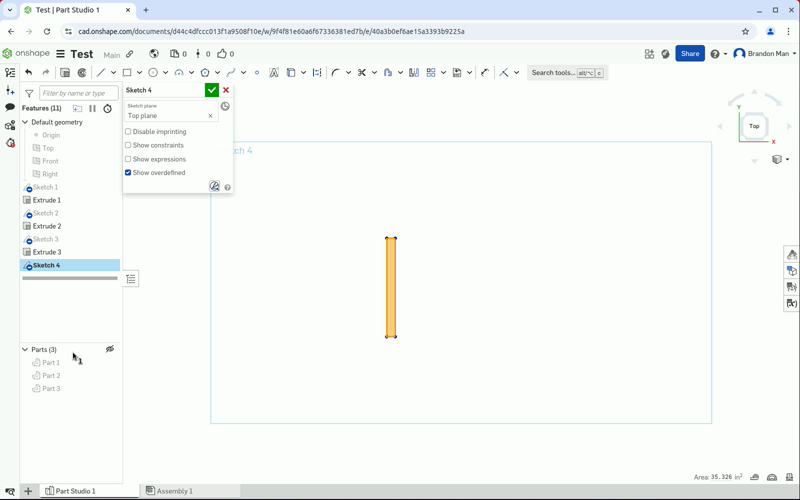
key(shift+e)
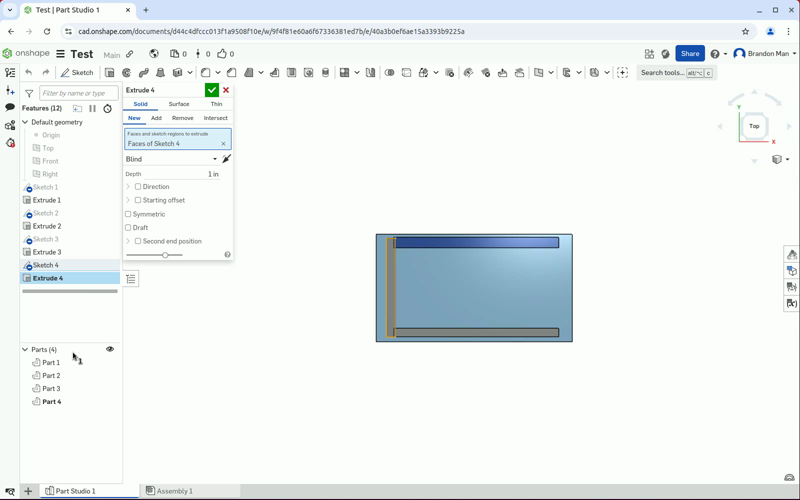
mouse_move(143, 106)
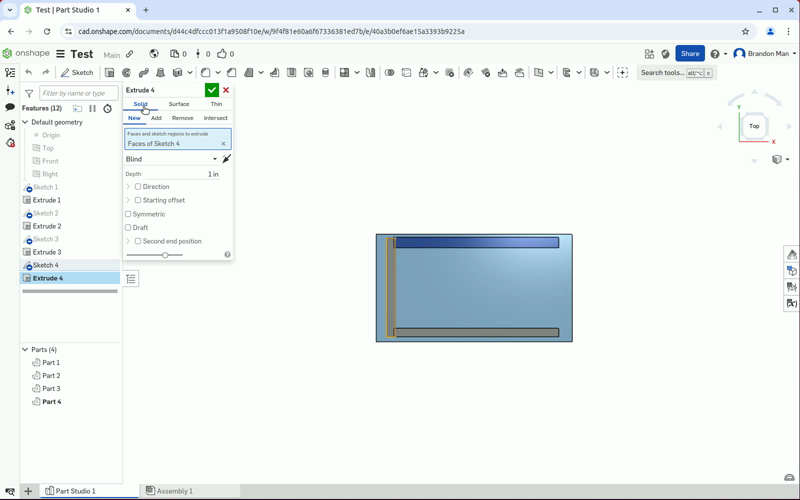
click(143, 106)
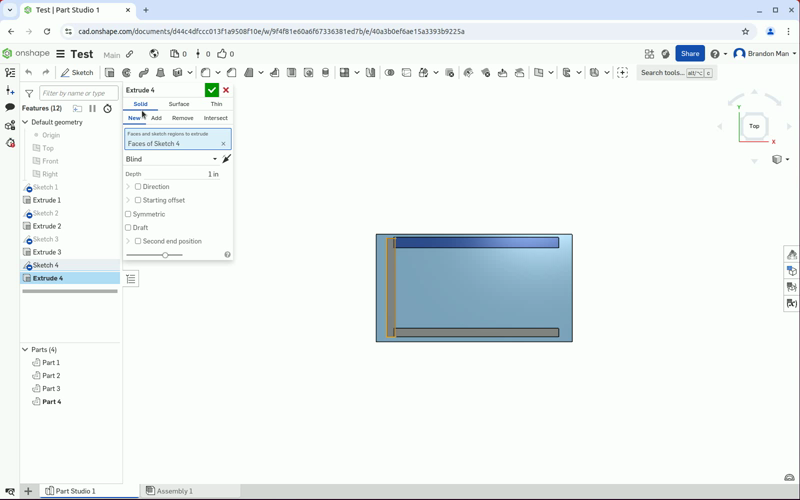
mouse_move(137, 120)
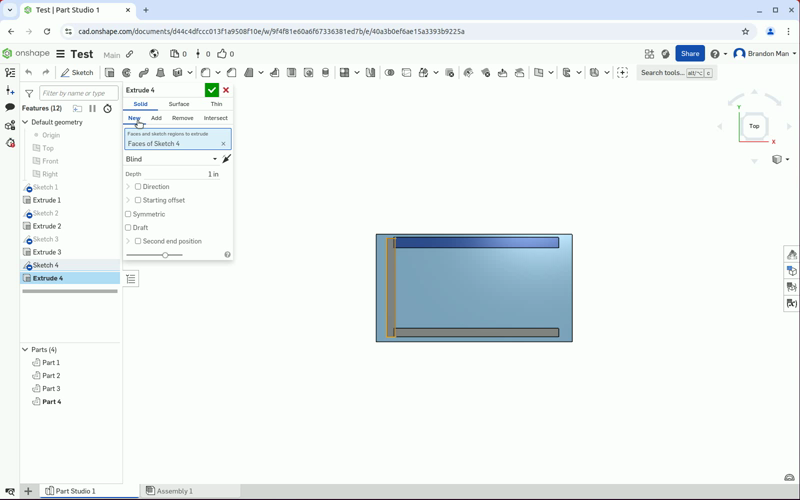
click(137, 120)
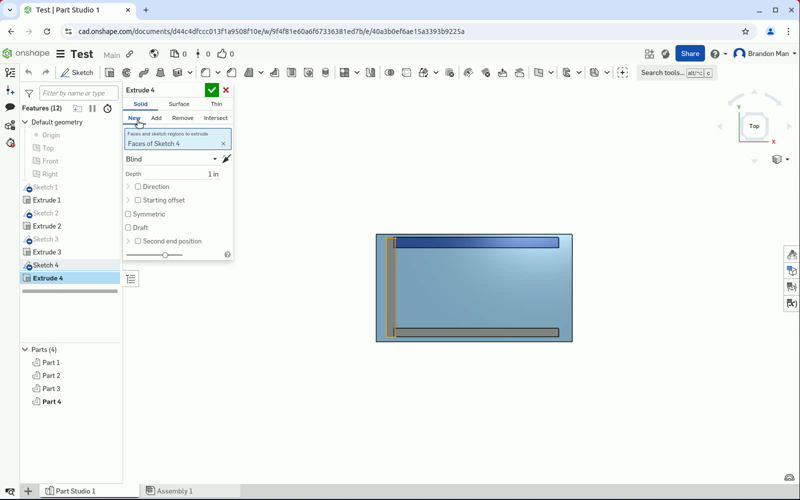
key(tab, 4)
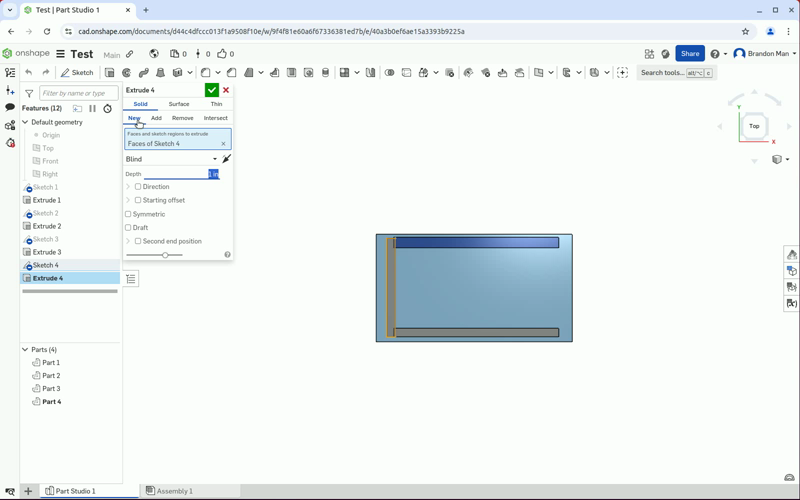
text(14.202)
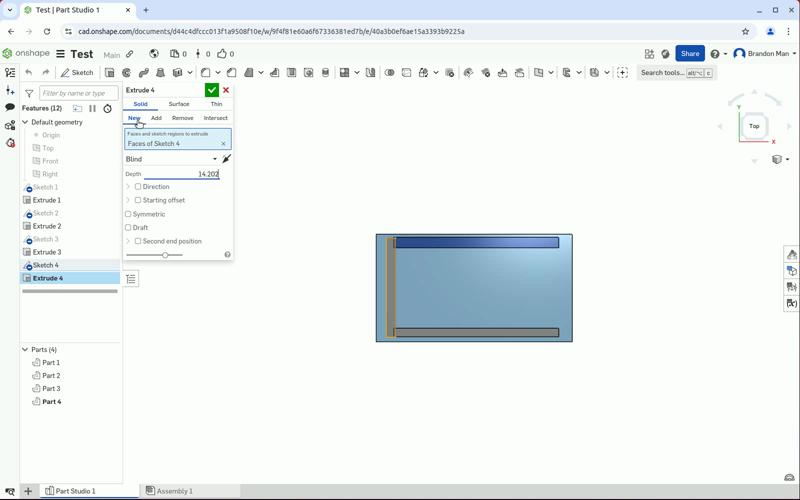
key(enter)
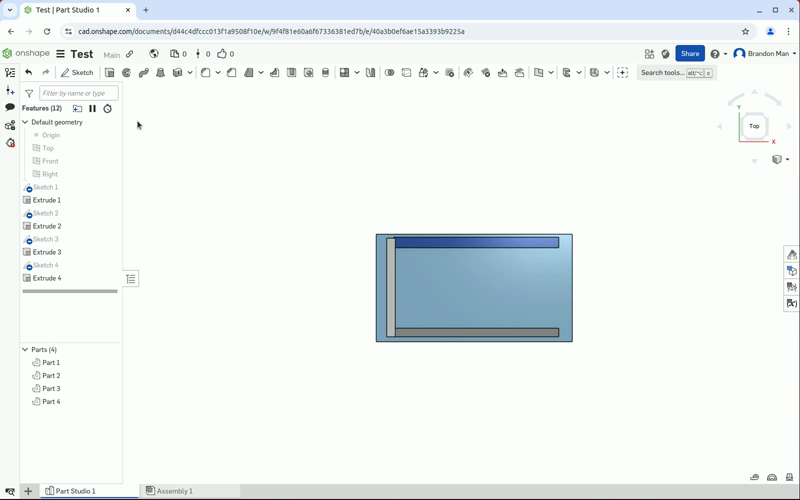
key(shift+h)
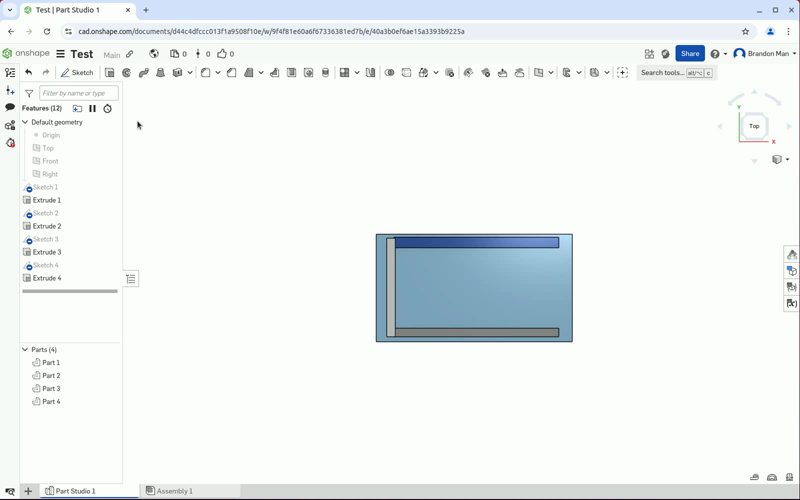
key(shift+h)
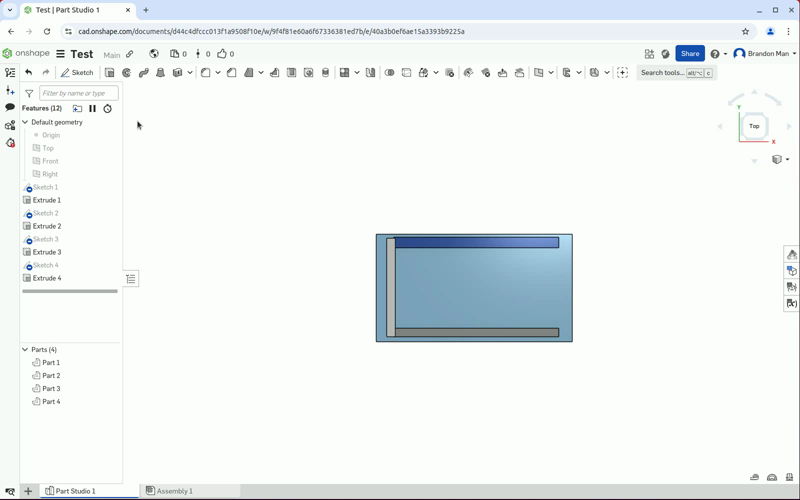
mouse_move(73, 189)
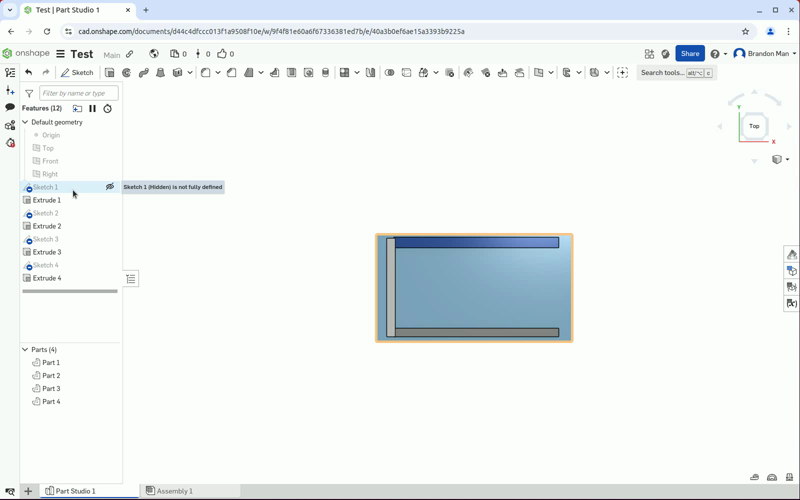
click(73, 189)
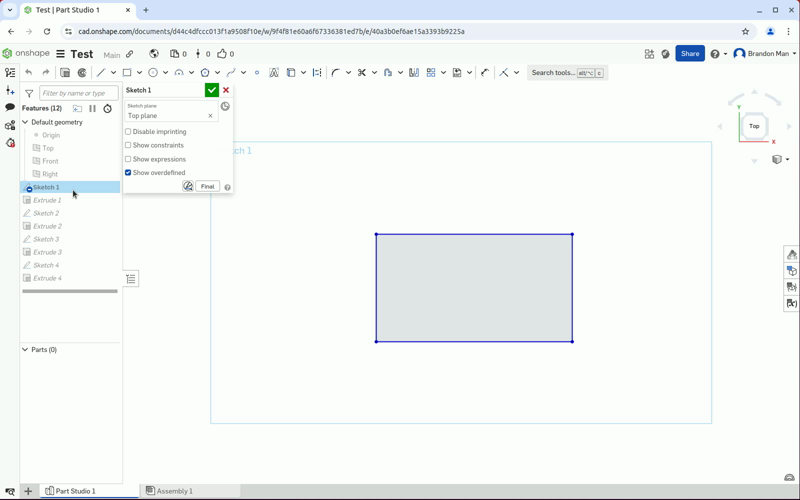
mouse_move(229, 92)
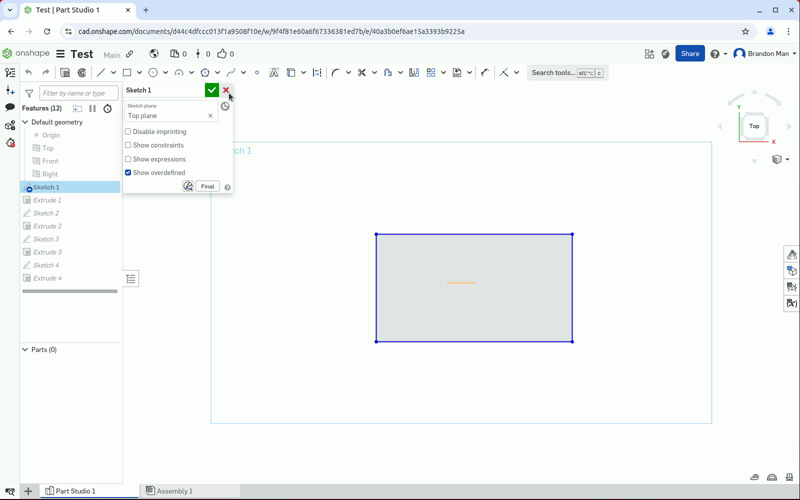
click(229, 92)
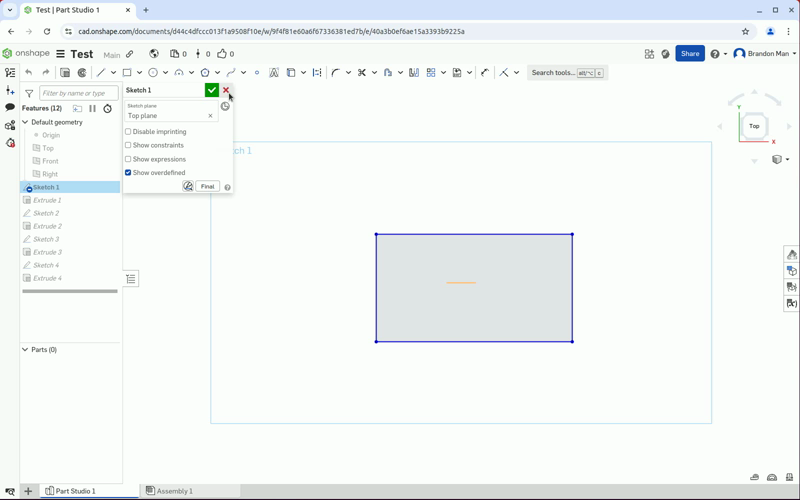
key(shift+s)
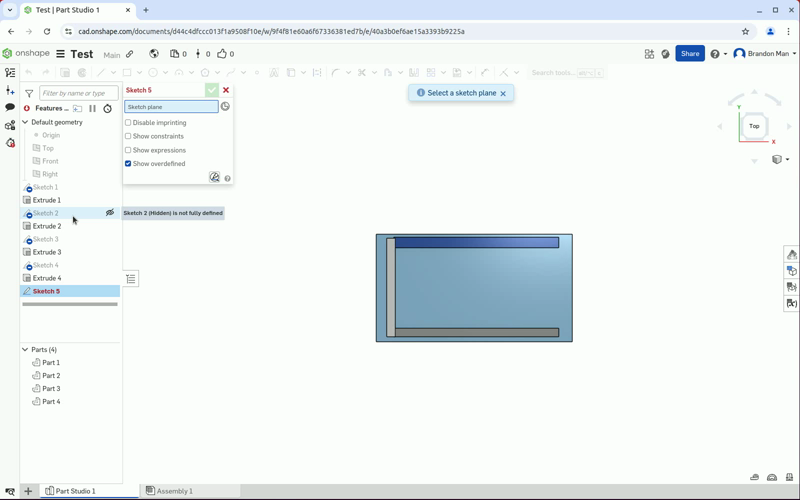
scroll(3)
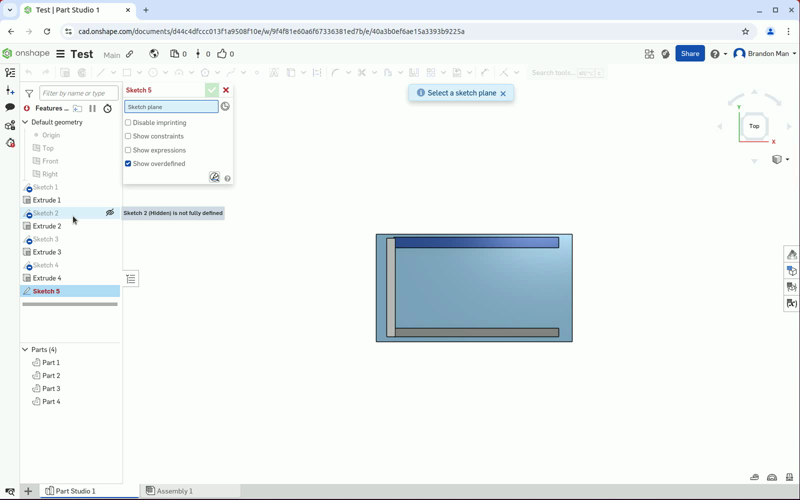
mouse_move(73, 150)
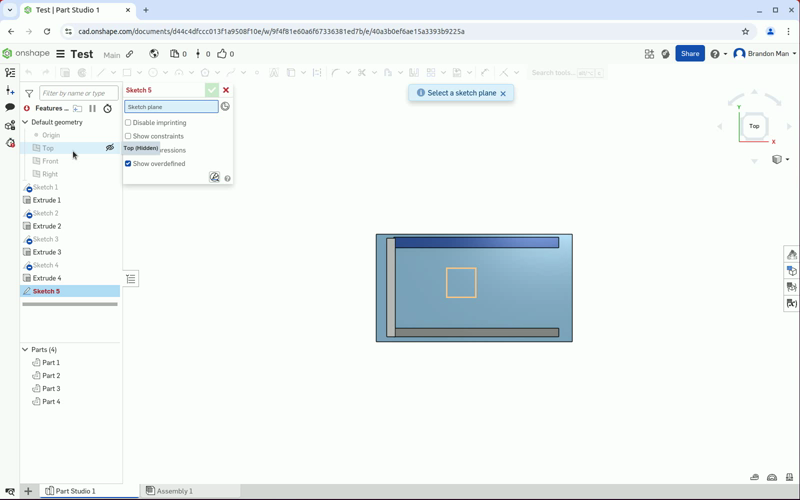
click(73, 150)
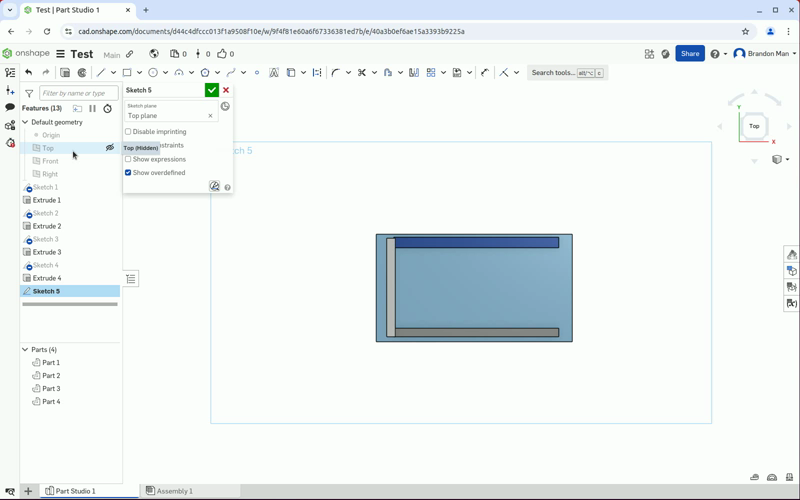
mouse_move(73, 352)
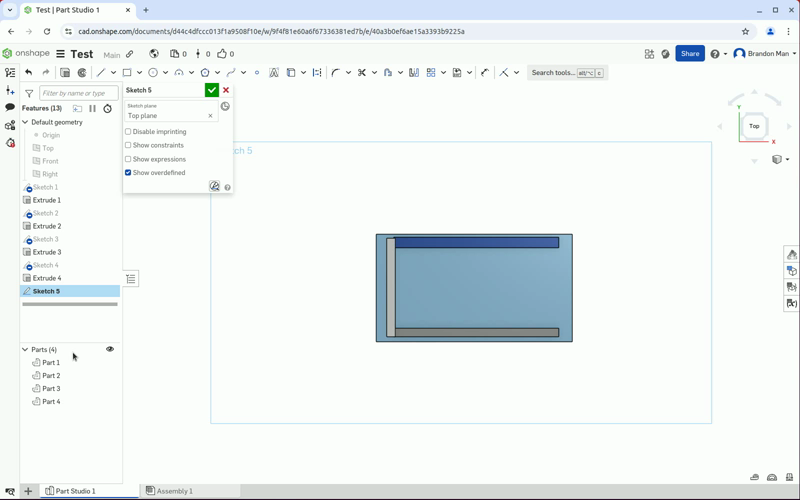
key(y)
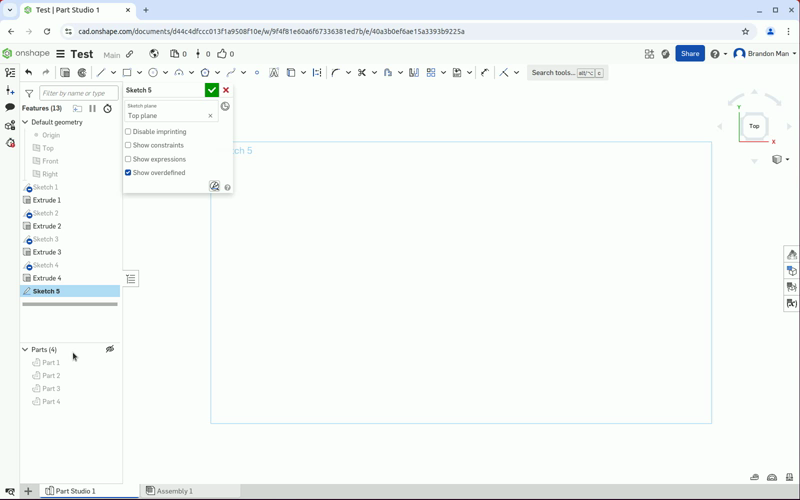
key(l)
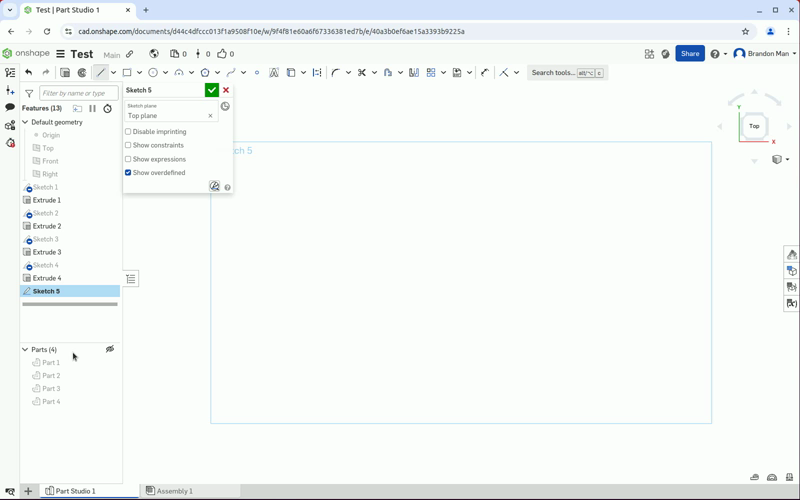
key_down(shift)
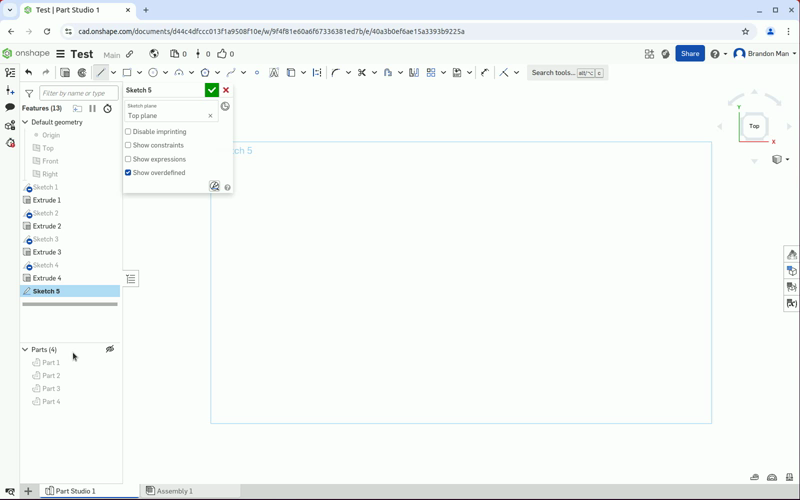
mouse_move(558, 336)
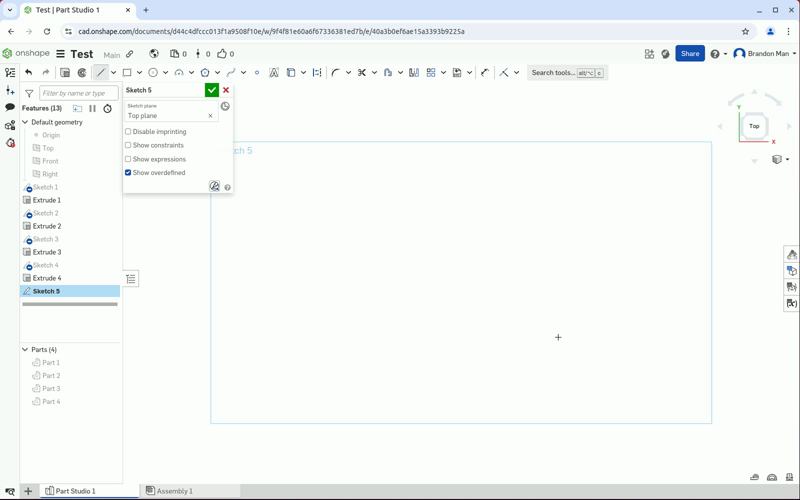
click(558, 336)
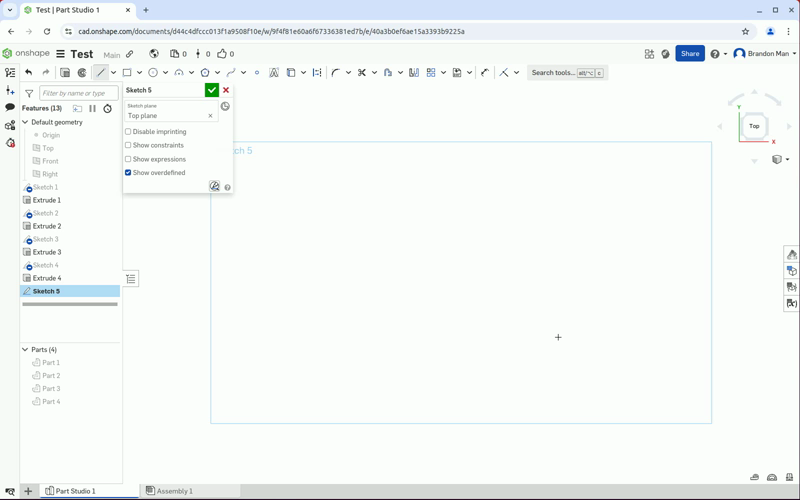
key_up(shift)
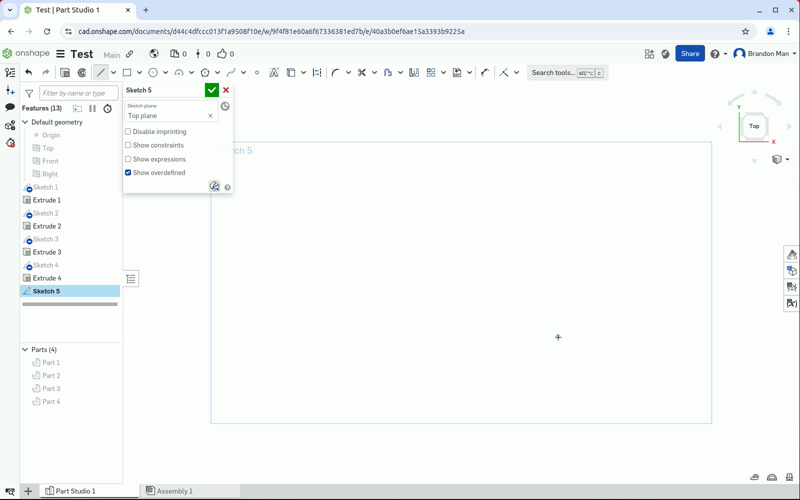
key_down(shift)
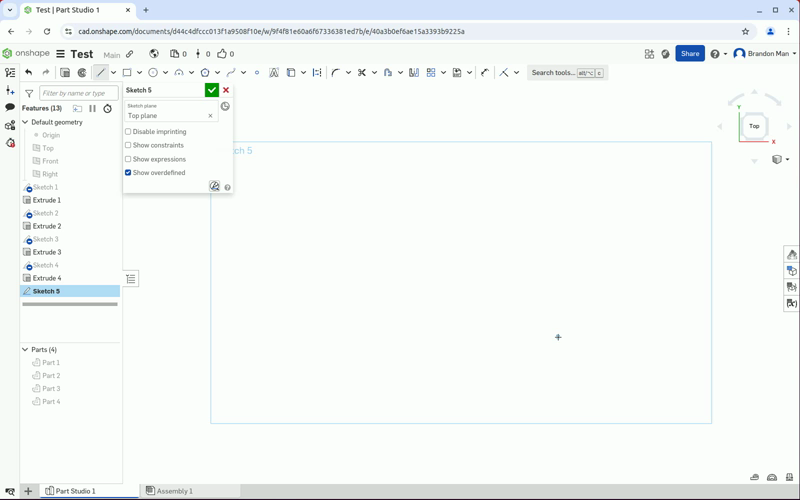
mouse_move(588, 336)
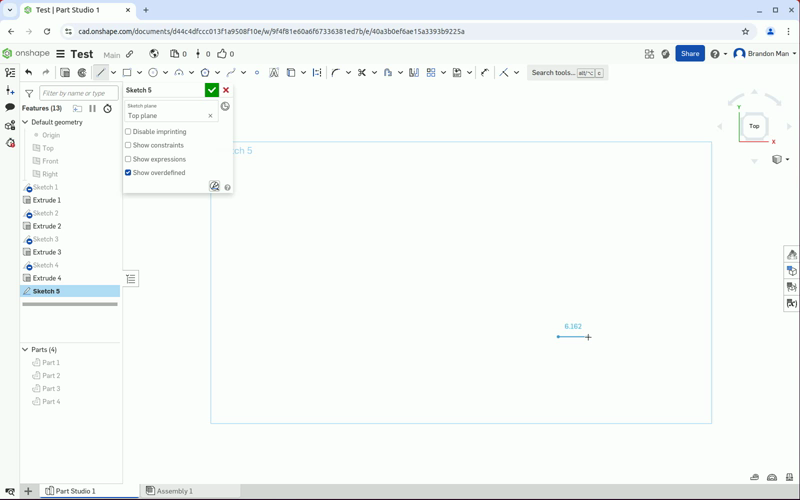
mouse_move(568, 336)
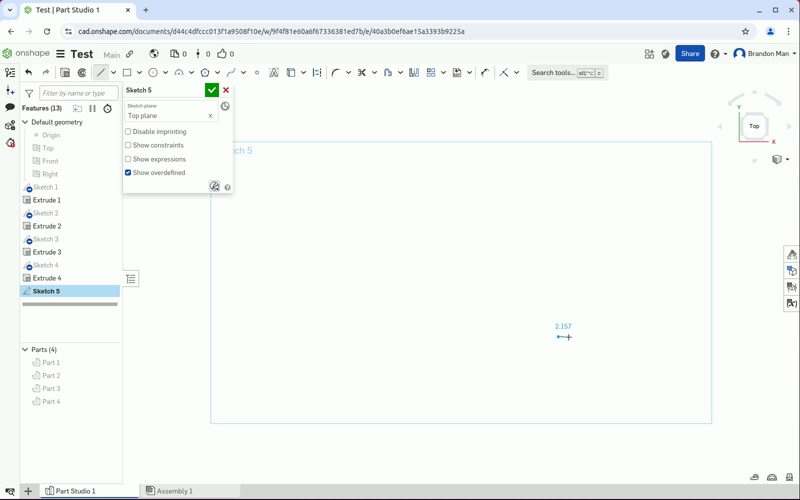
click(568, 336)
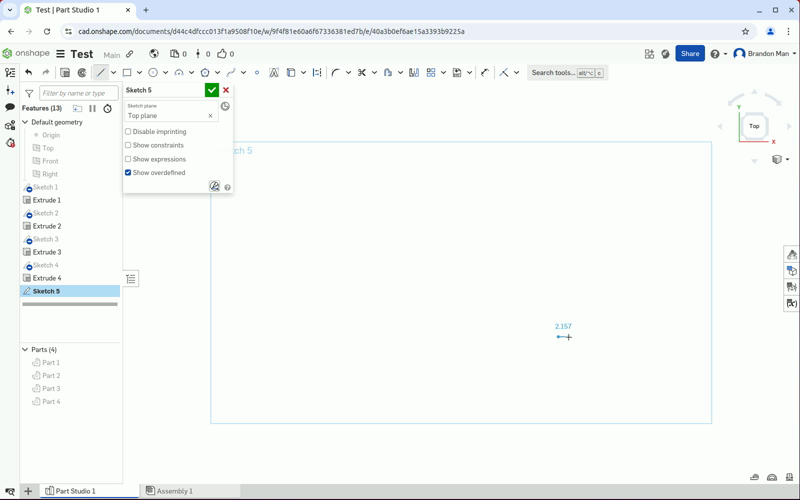
key_up(shift)
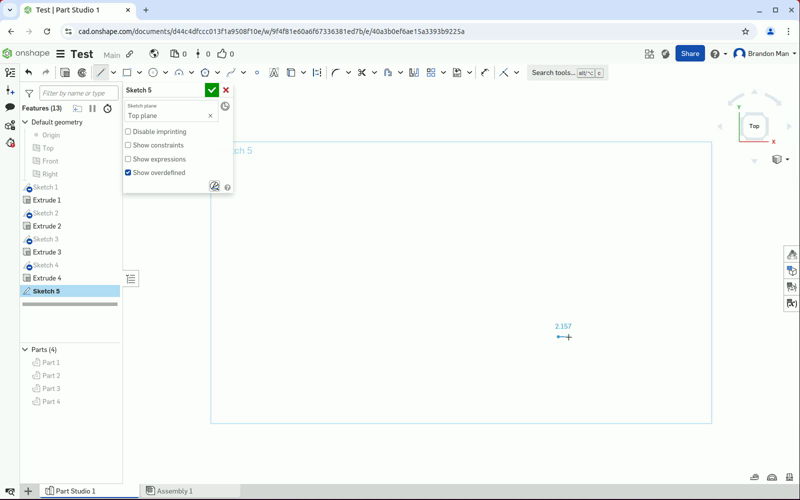
key_down(shift)
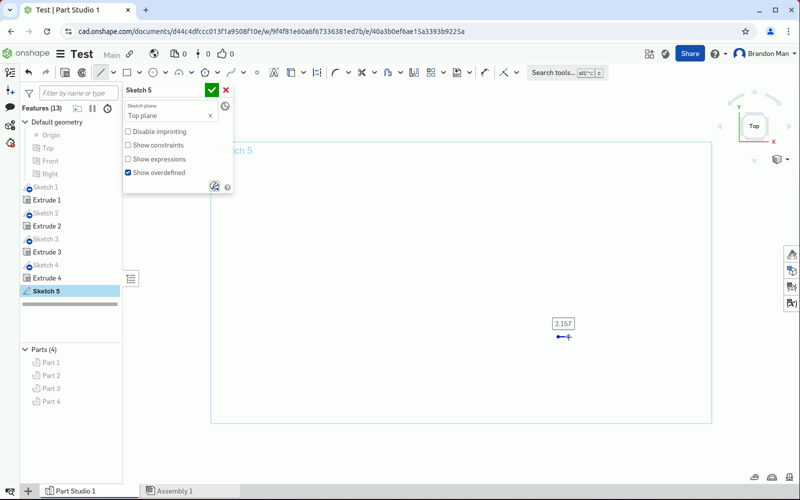
mouse_move(568, 238)
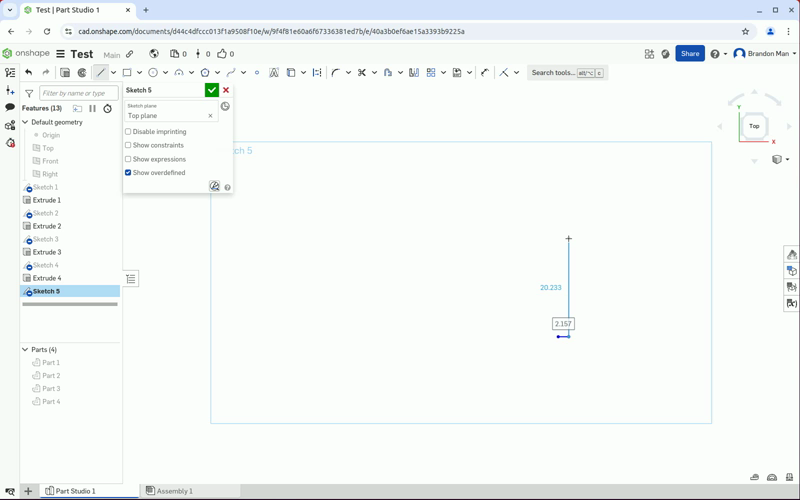
click(568, 238)
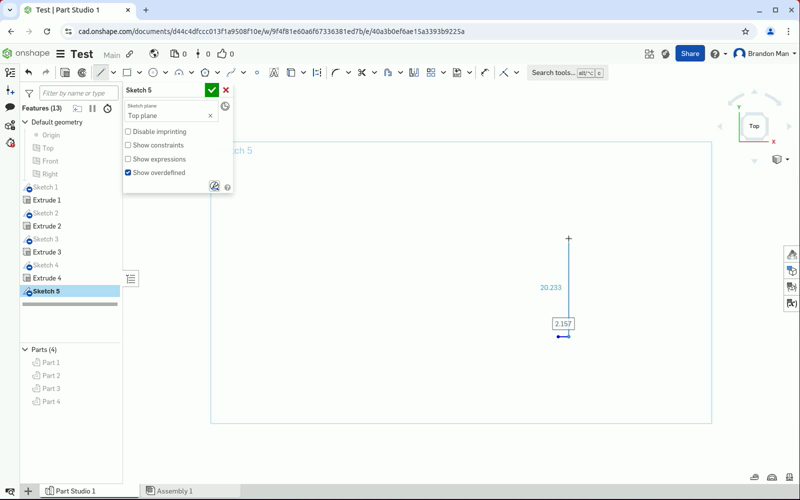
key_up(shift)
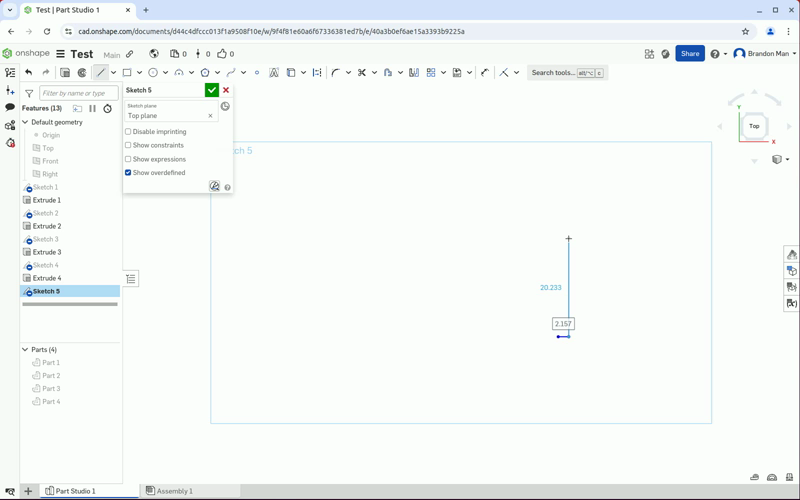
key_down(shift)
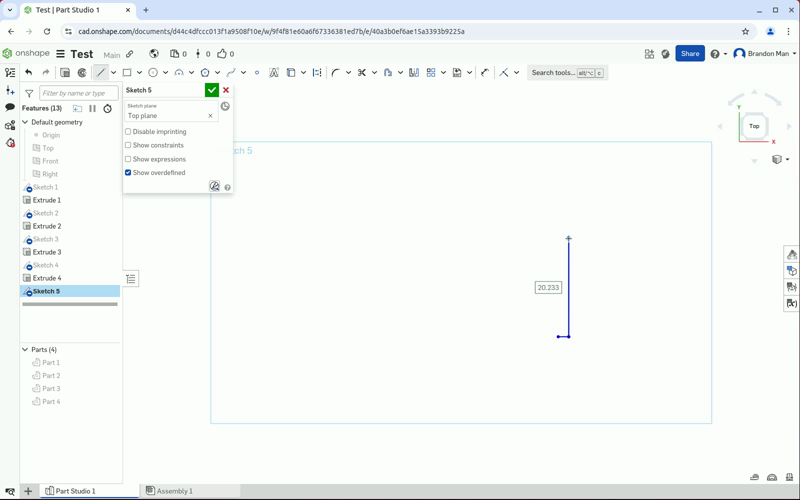
mouse_move(589, 238)
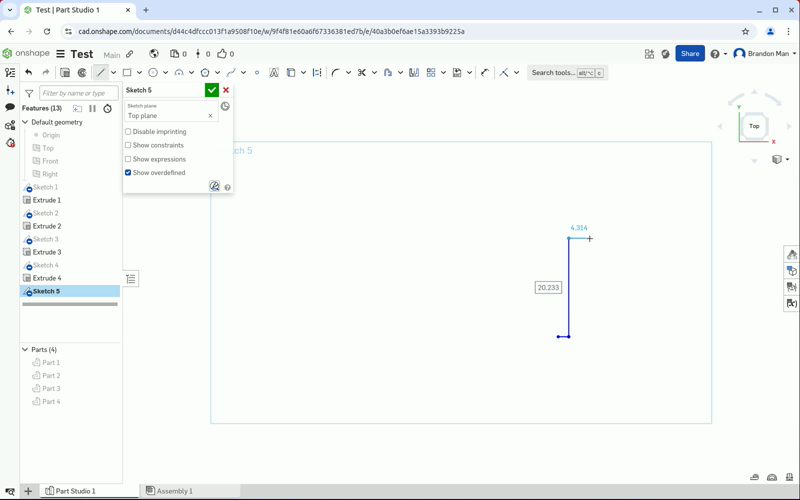
mouse_move(558, 238)
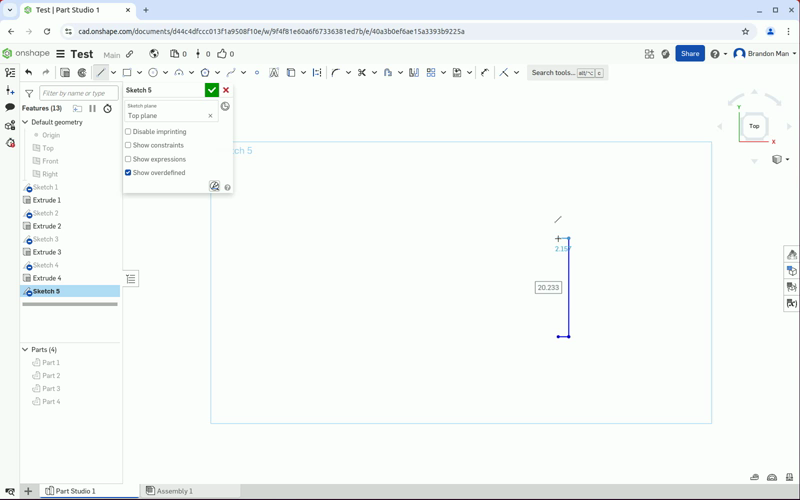
click(558, 238)
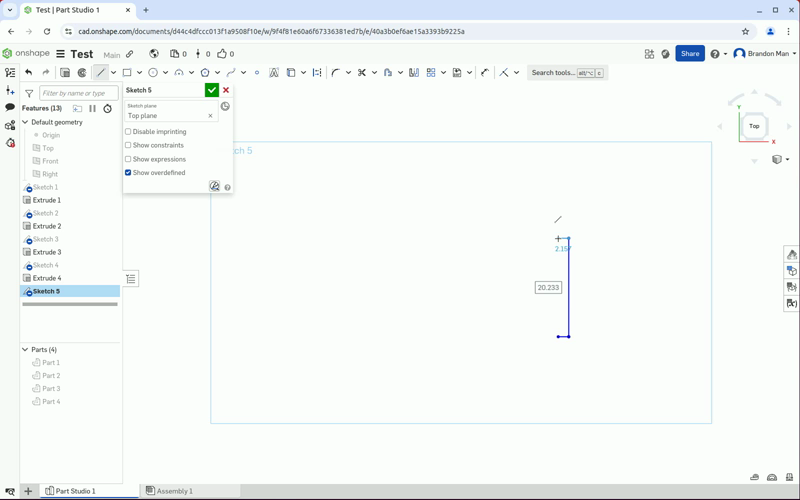
key_up(shift)
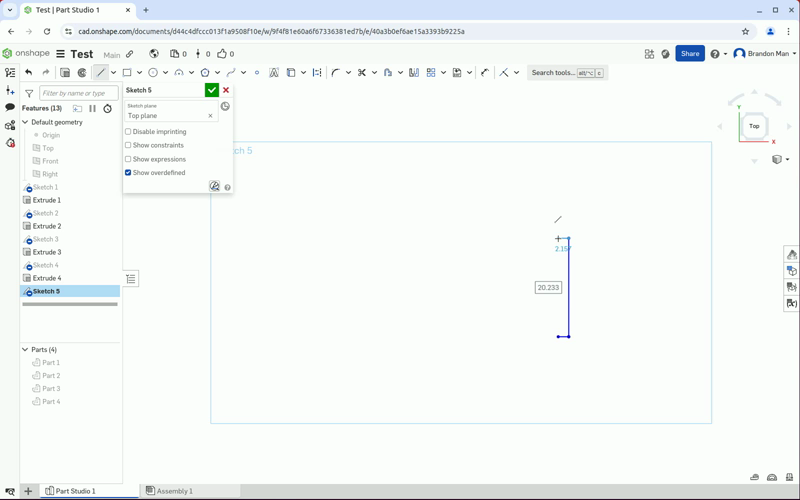
key_down(shift)
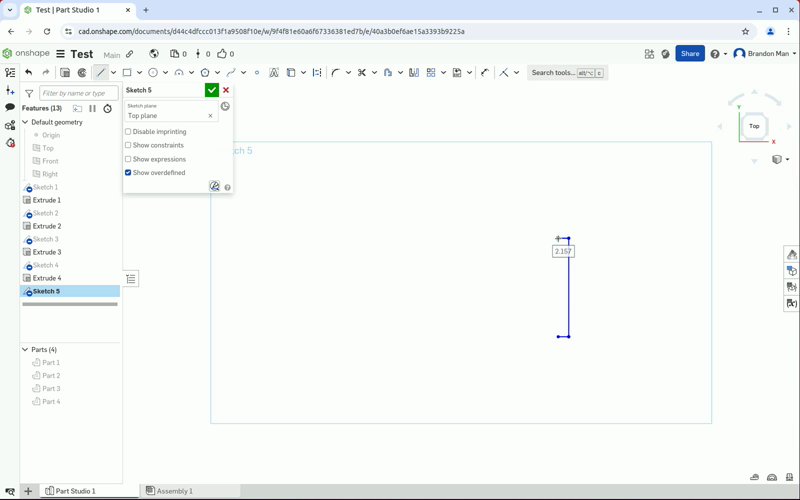
mouse_move(558, 336)
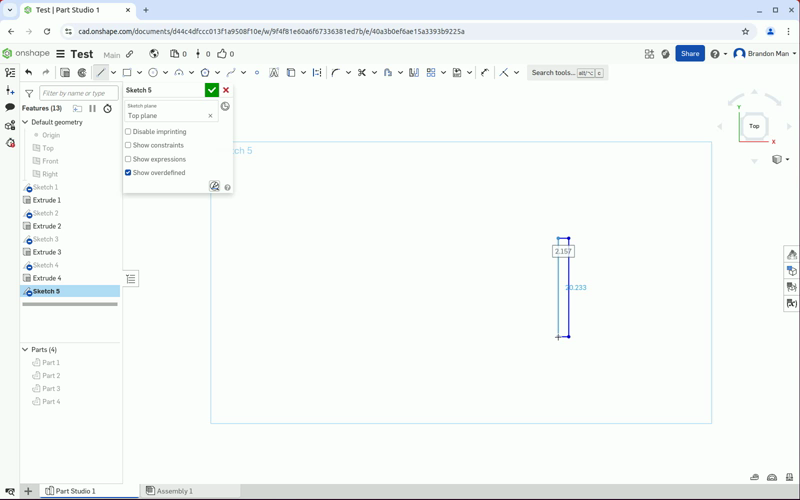
key_up(shift)
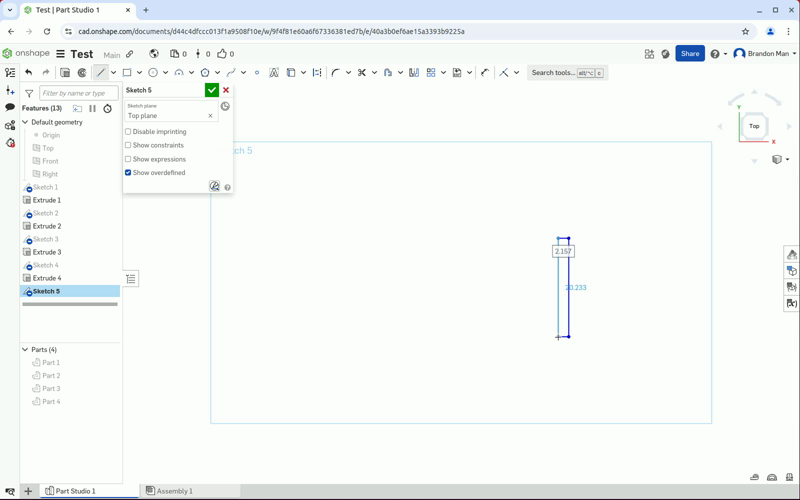
click(558, 336)
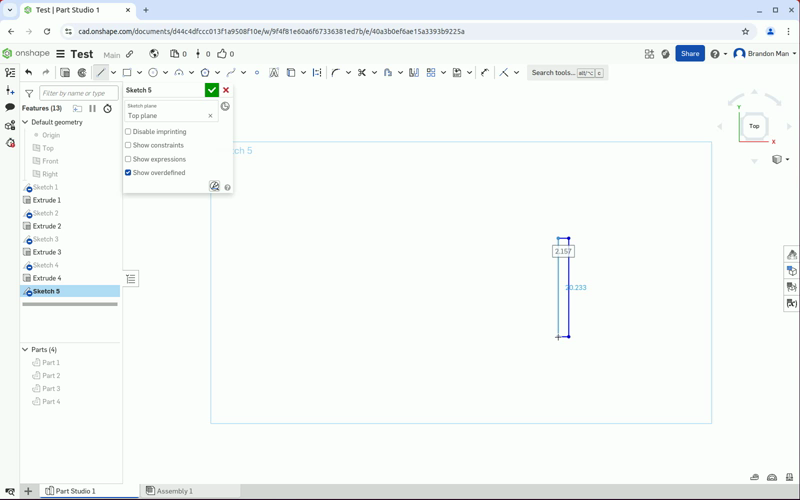
key(esc)
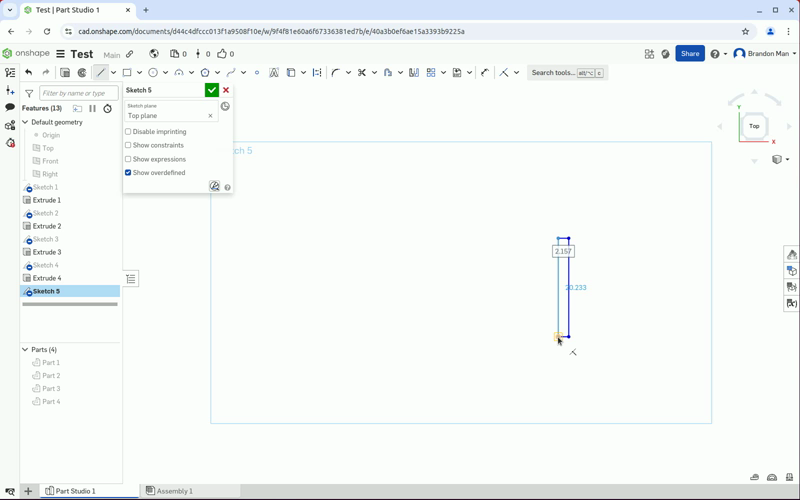
mouse_move(562, 316)
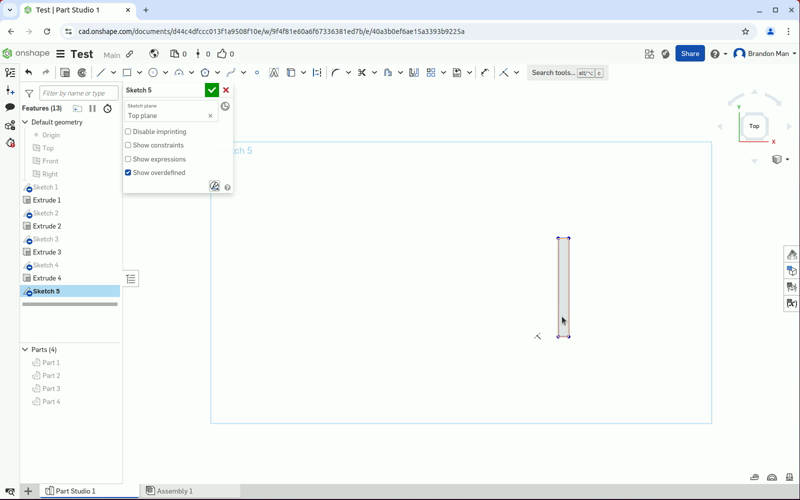
scroll(6)
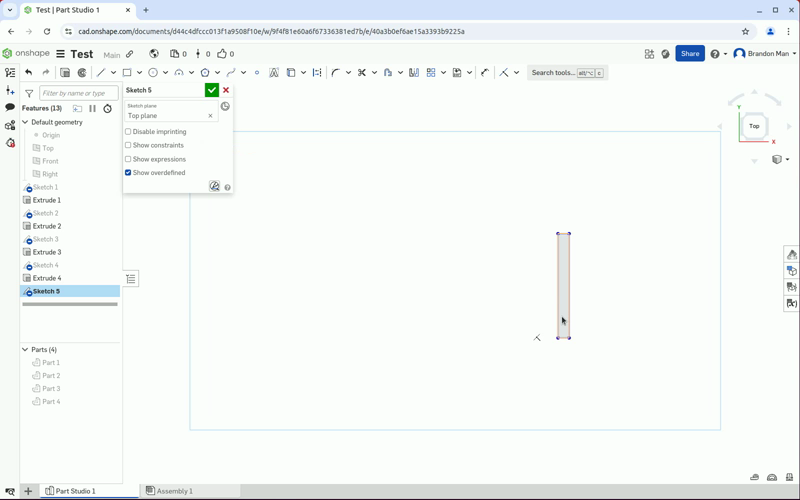
scroll(6)
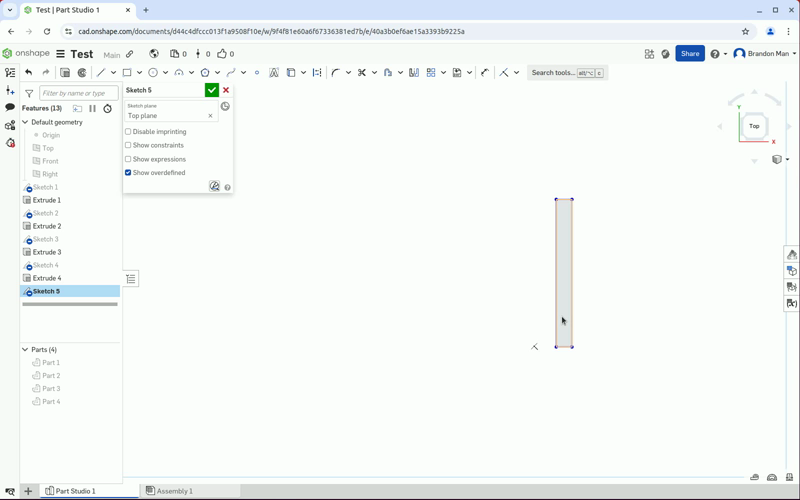
scroll(6)
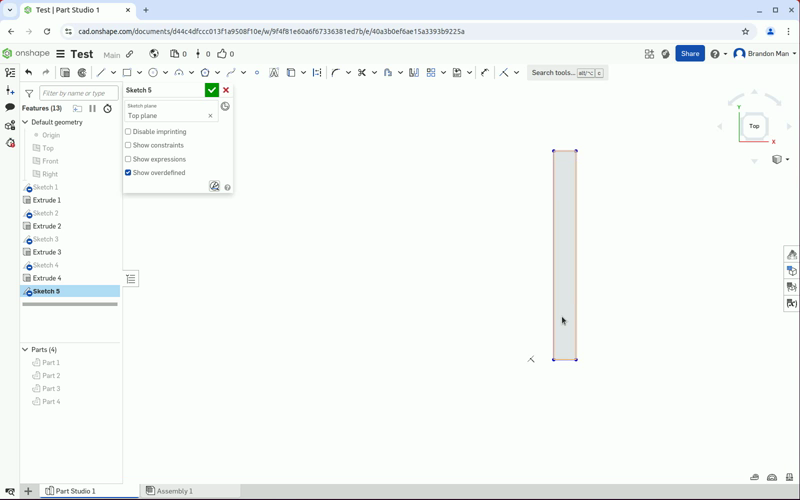
scroll(6)
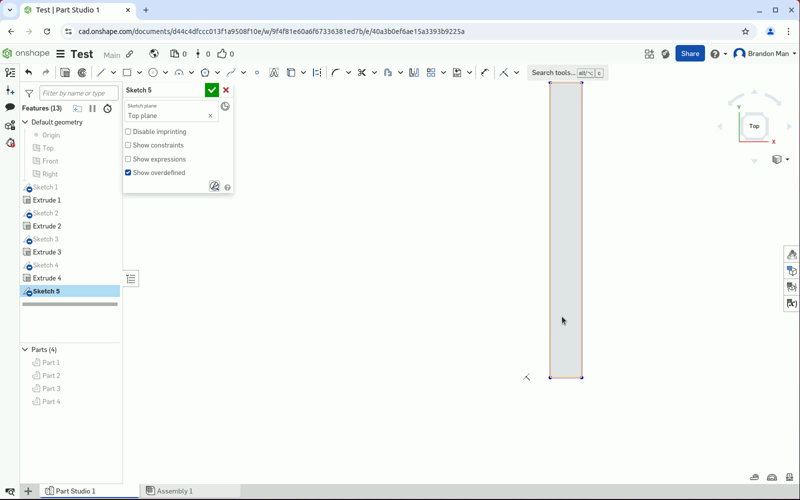
scroll(6)
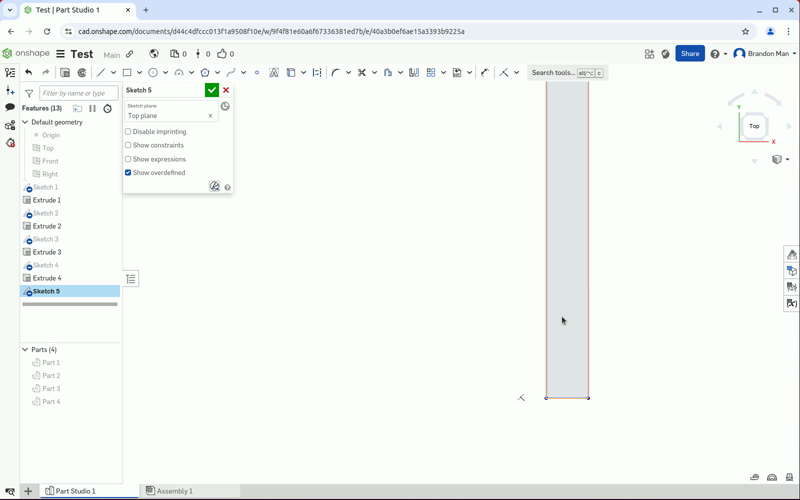
scroll(6)
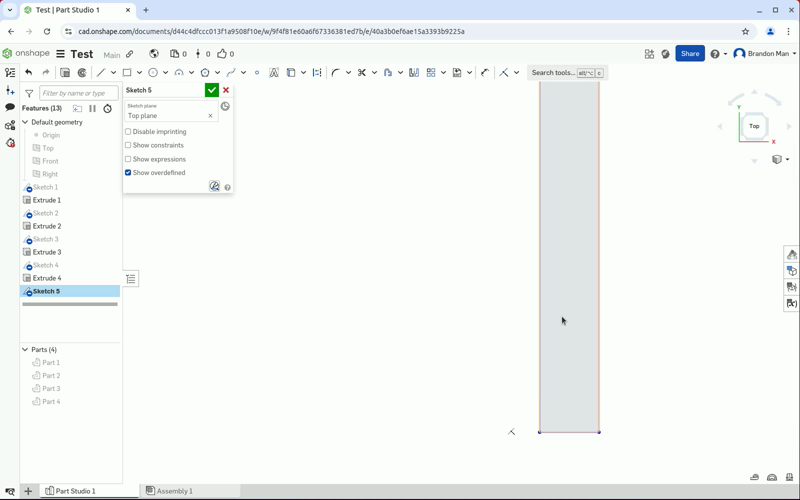
scroll(6)
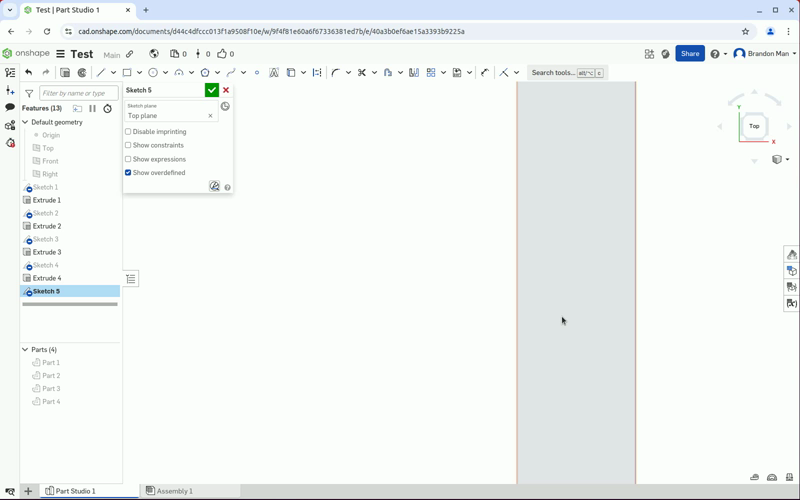
click(562, 316)
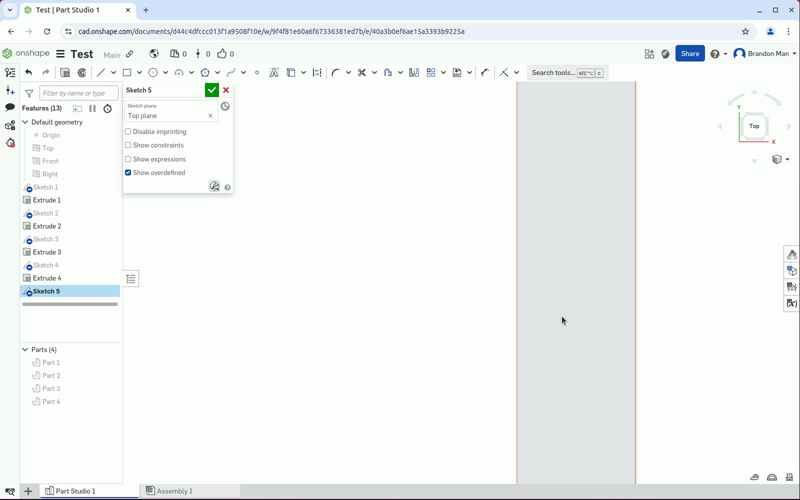
scroll(-6)
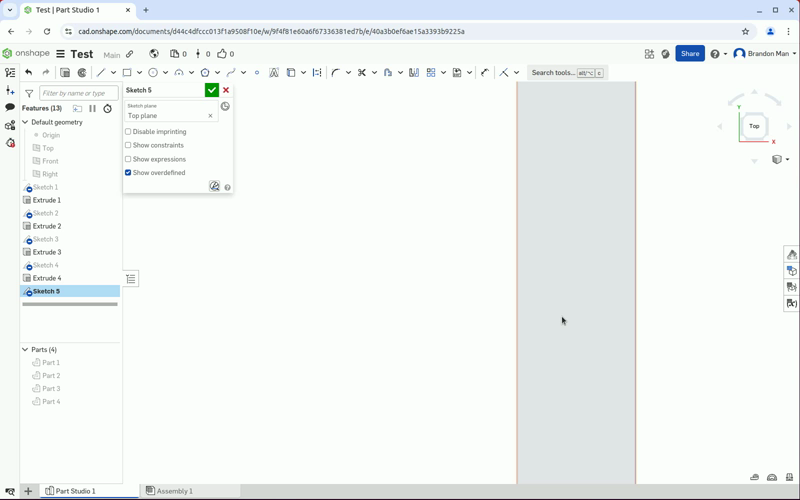
scroll(-6)
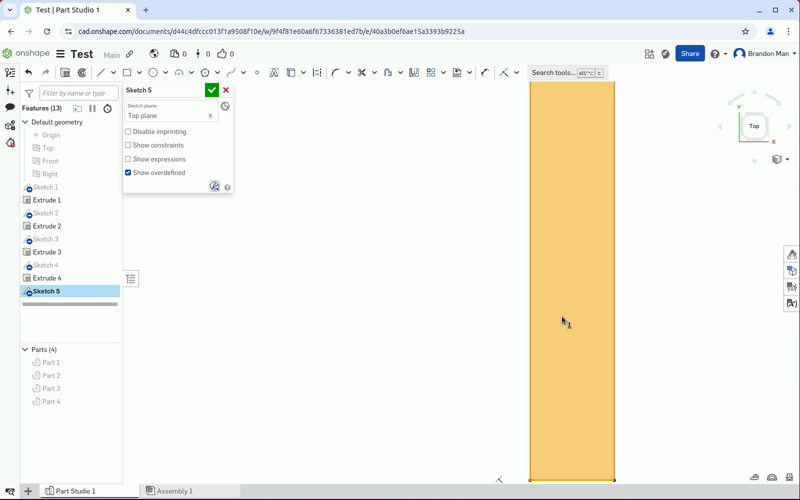
scroll(-6)
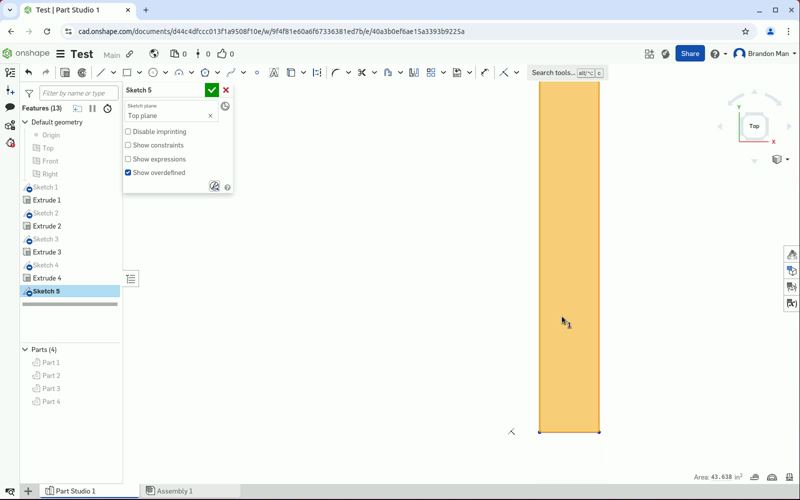
scroll(-6)
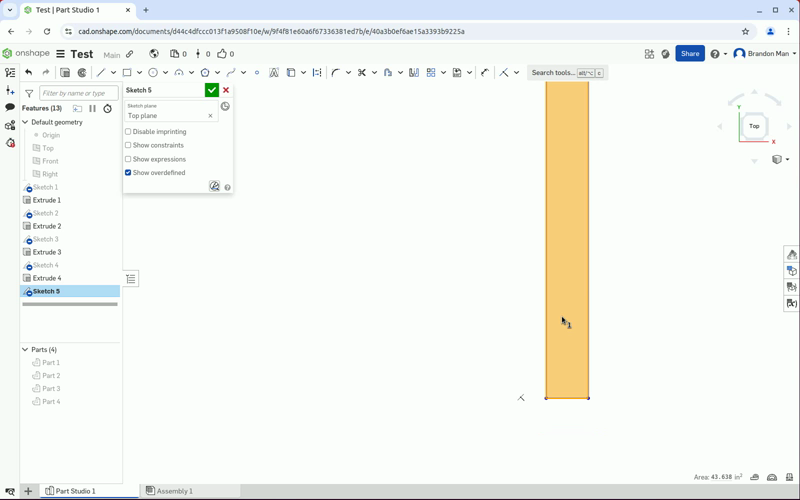
scroll(-6)
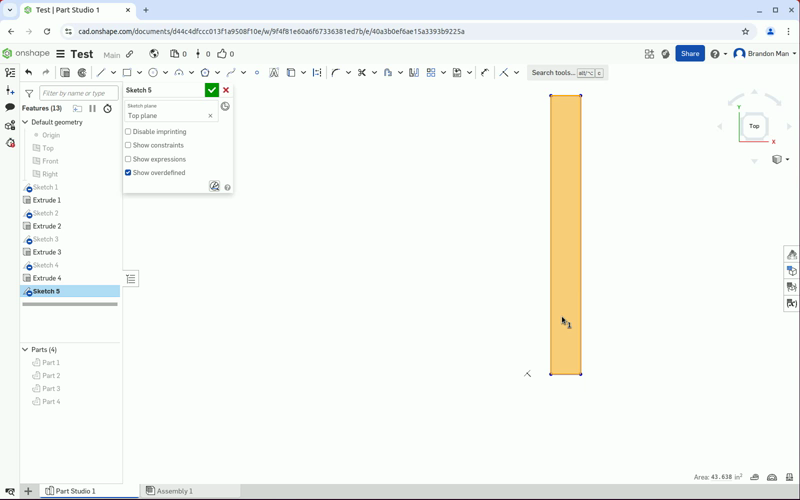
scroll(-6)
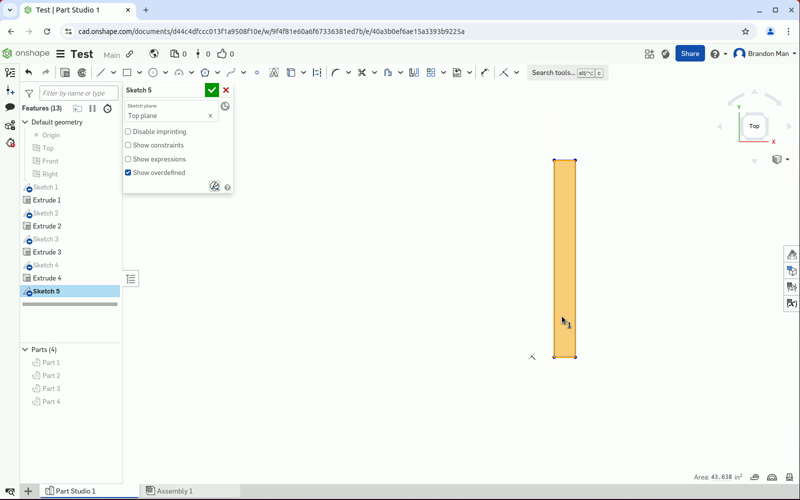
scroll(-6)
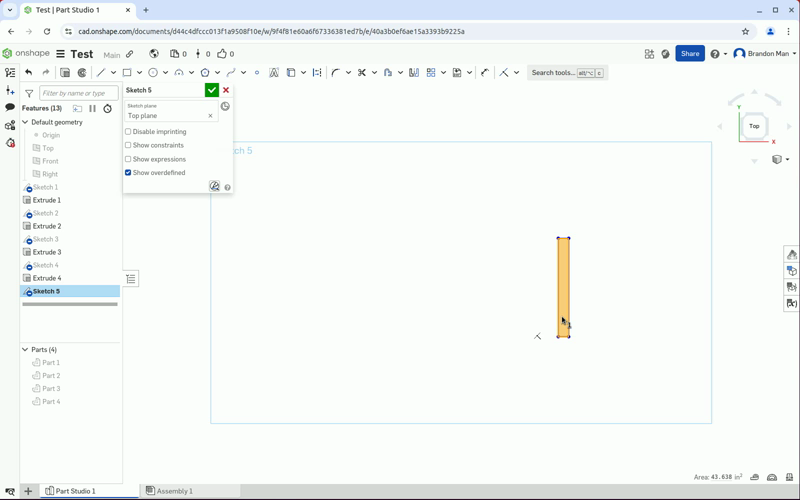
mouse_move(73, 352)
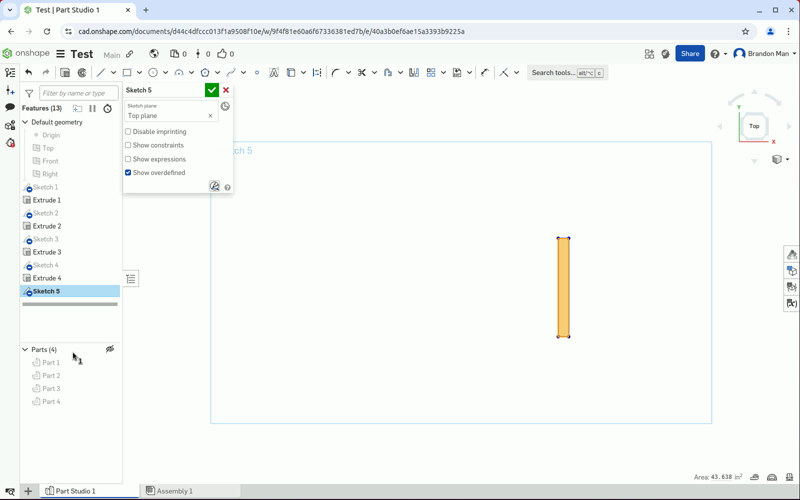
key(shift+y)
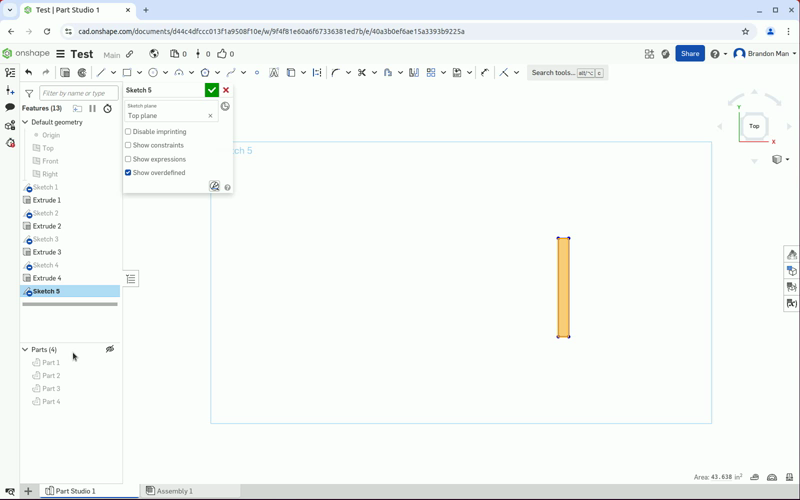
key(shift+e)
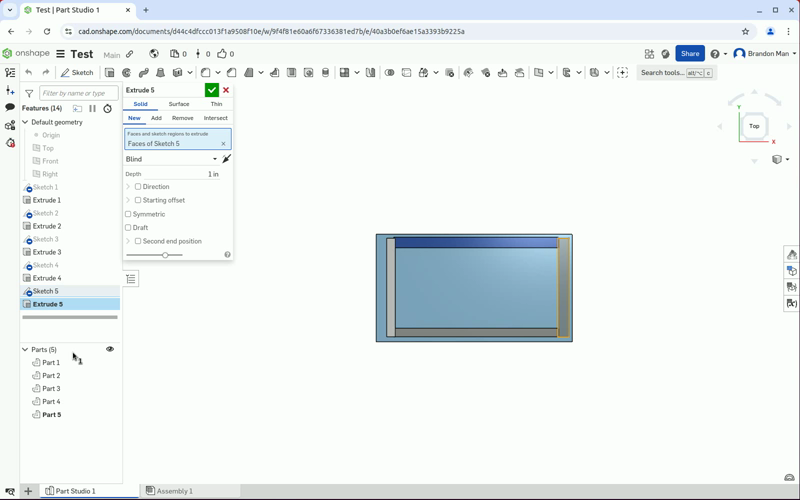
mouse_move(143, 106)
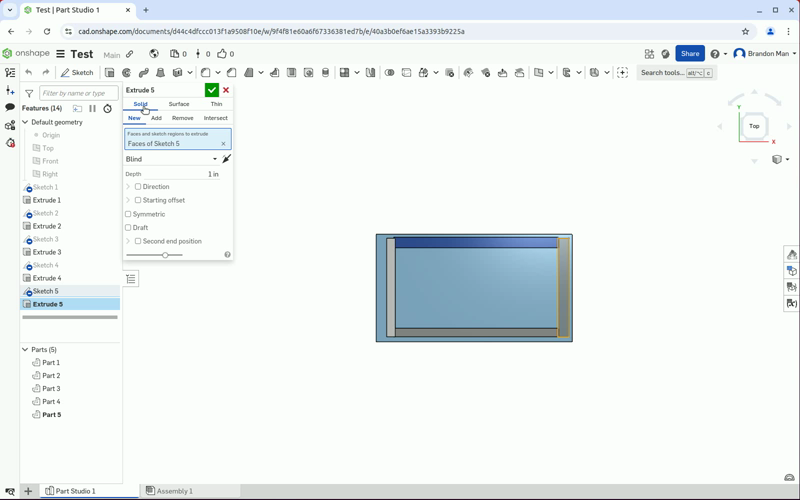
click(143, 106)
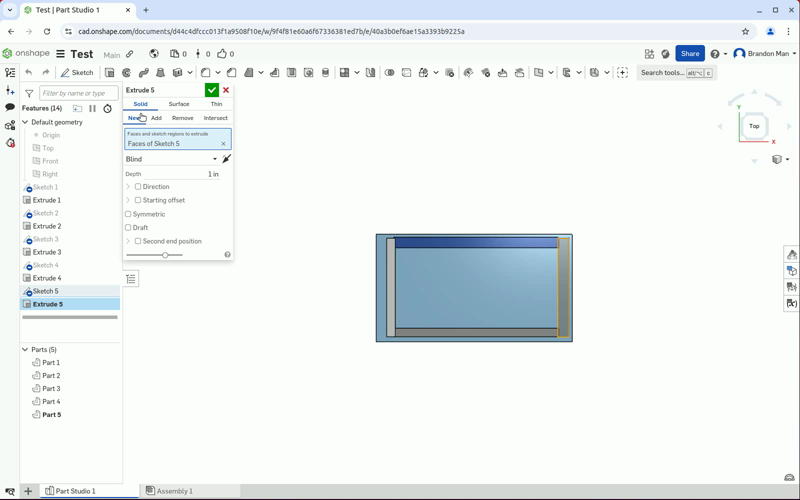
mouse_move(137, 120)
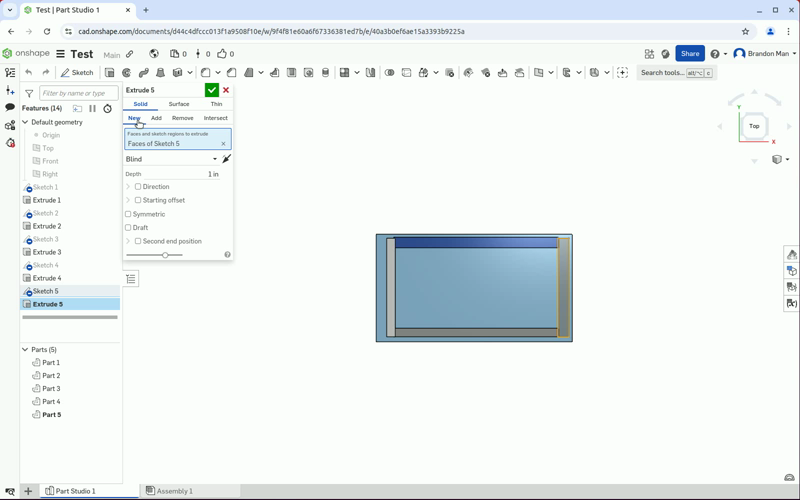
click(137, 120)
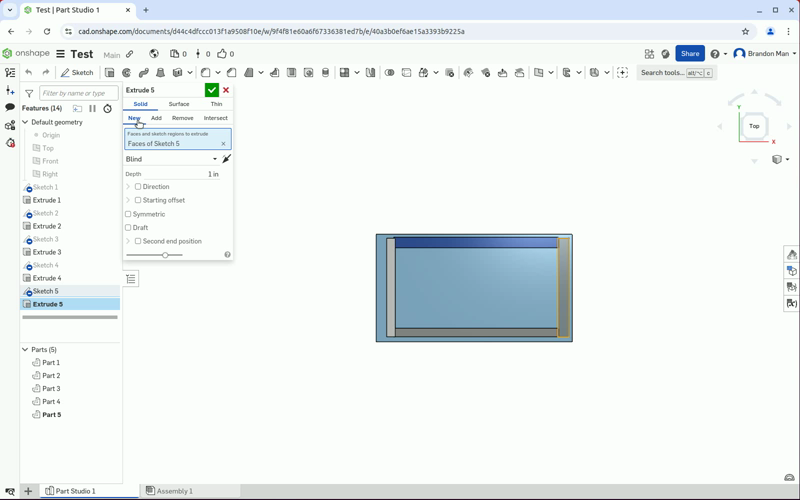
key(tab, 4)
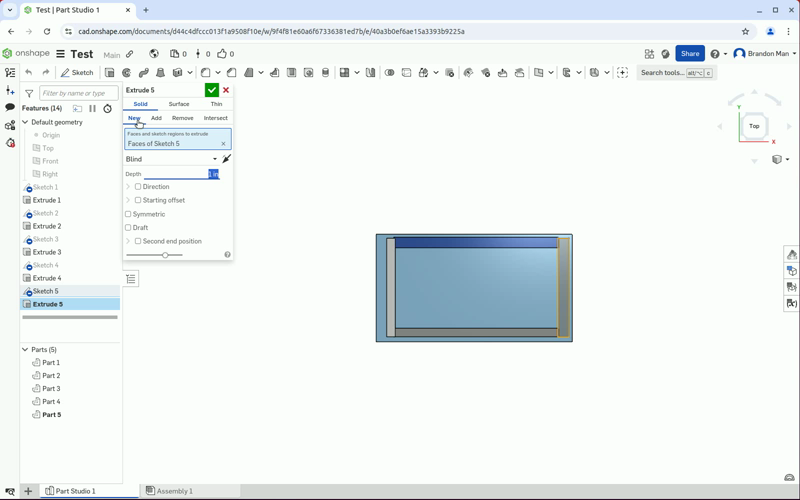
text(14.202)
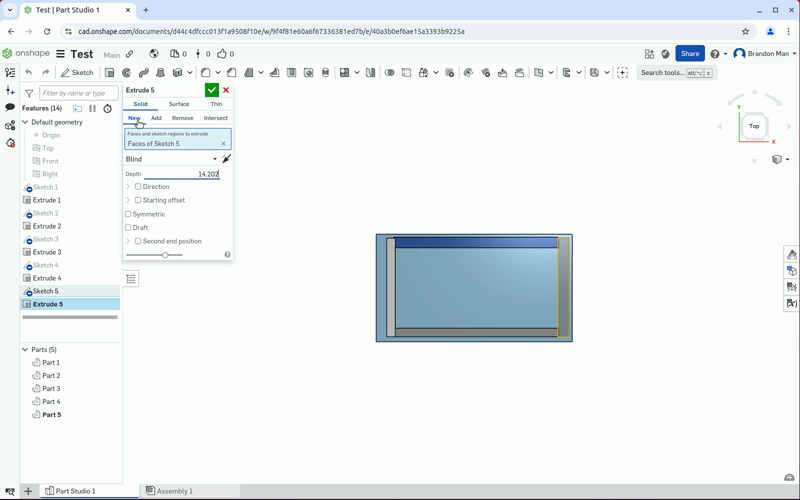
key(enter)
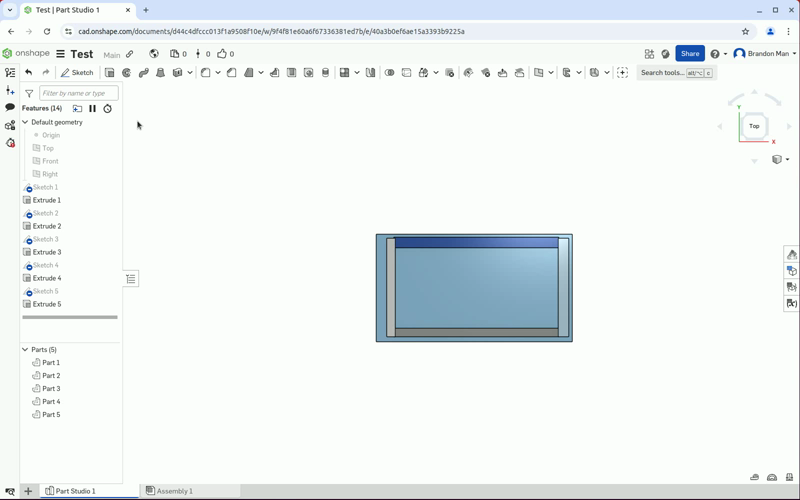
key(shift+h)
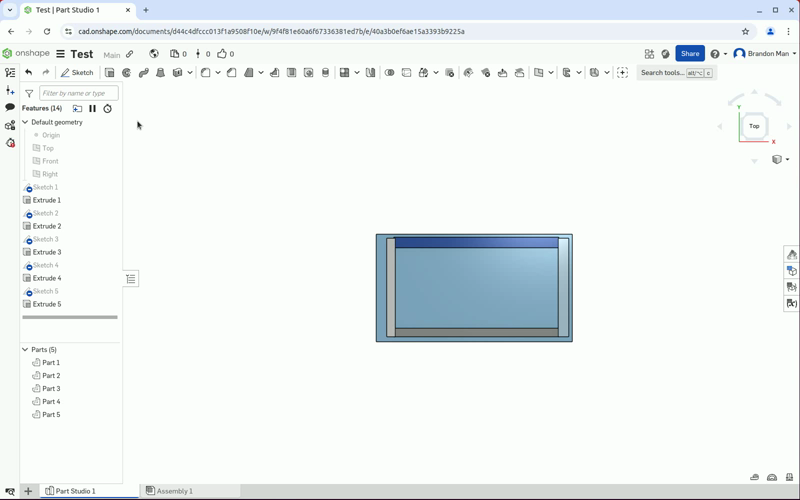
key(shift+h)
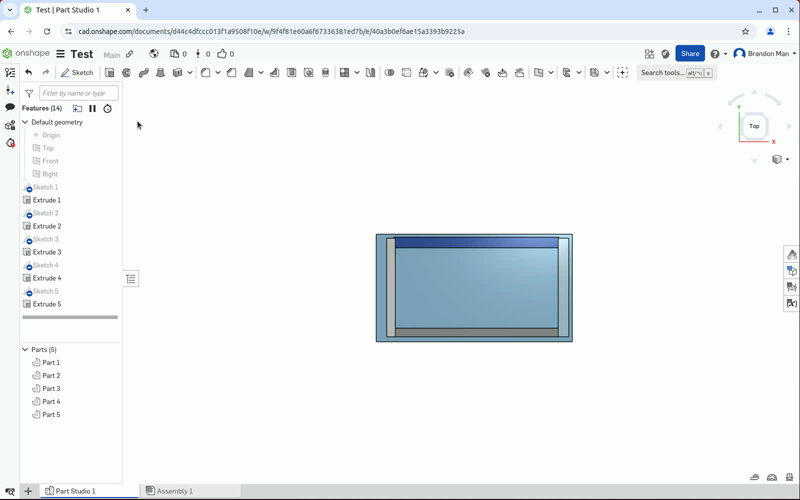
mouse_move(73, 189)
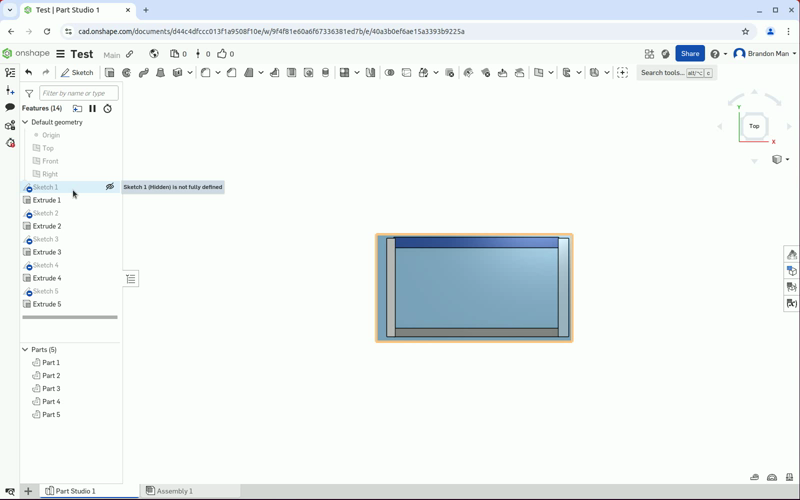
click(73, 189)
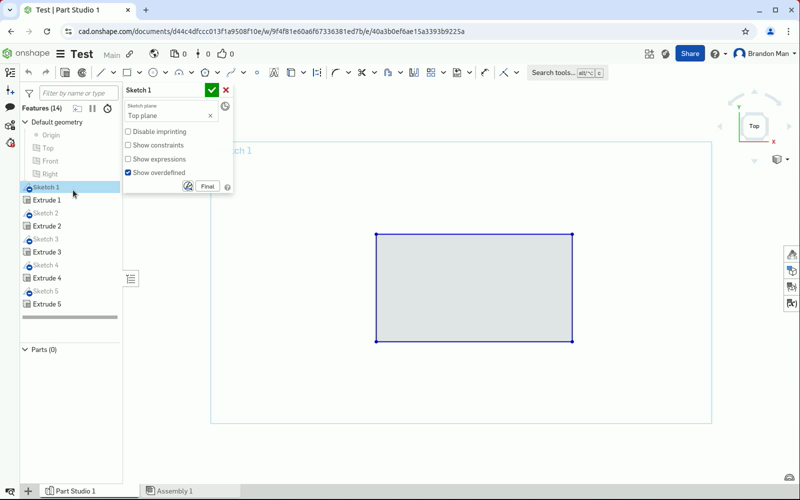
mouse_move(229, 92)
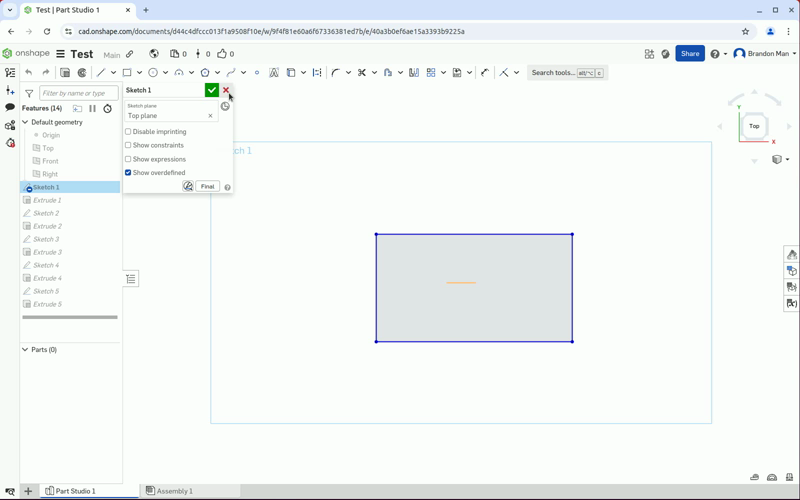
click(229, 92)
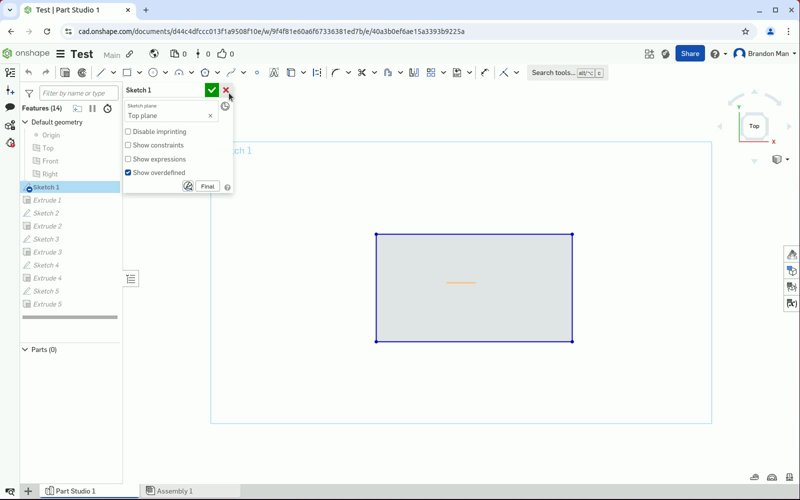
key(shift+s)
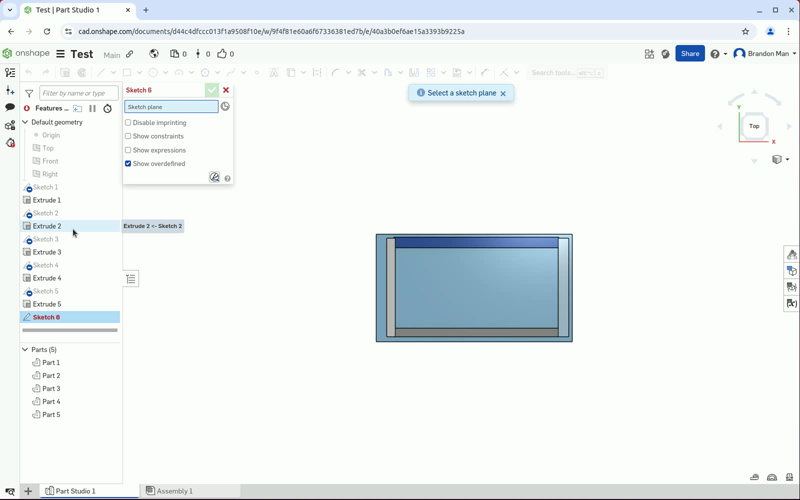
scroll(3)
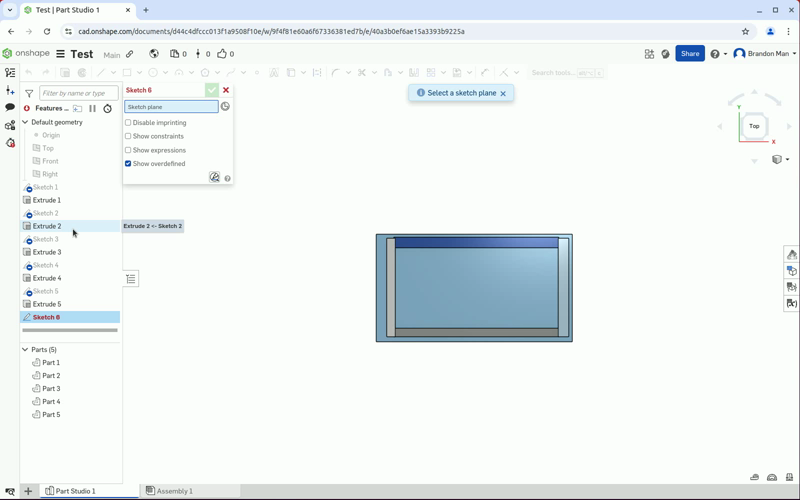
mouse_move(73, 150)
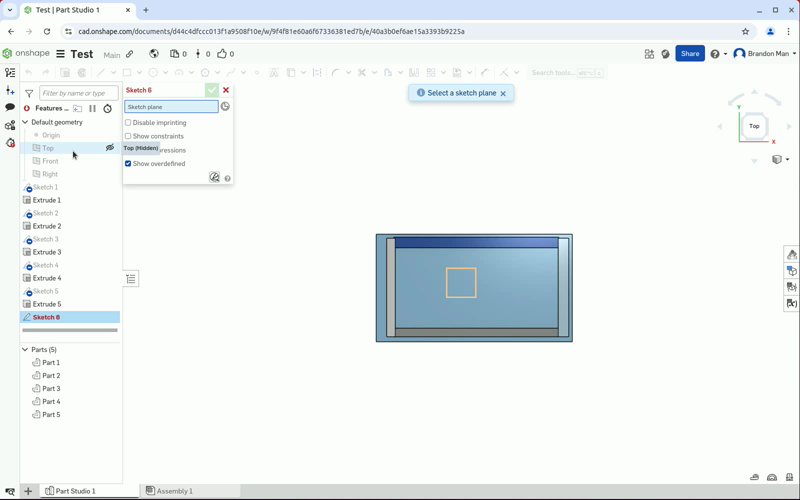
click(73, 150)
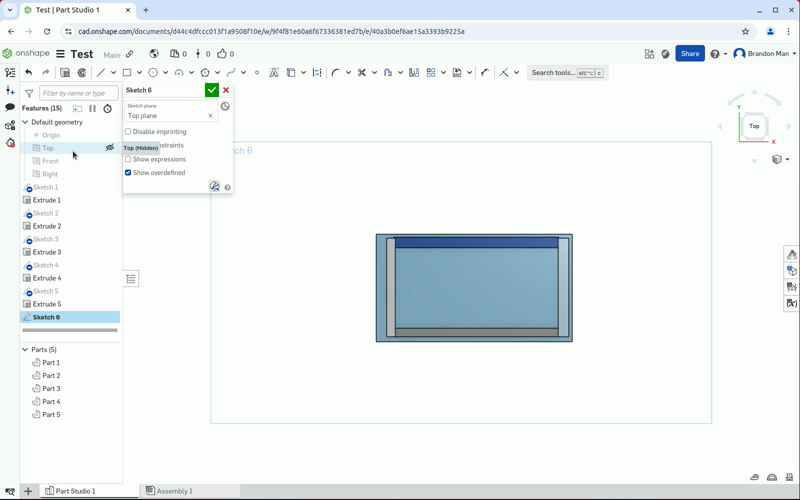
mouse_move(73, 352)
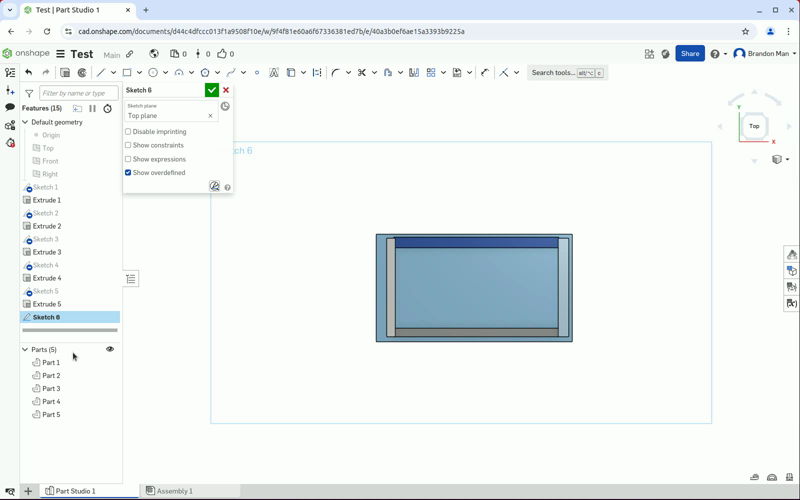
key(y)
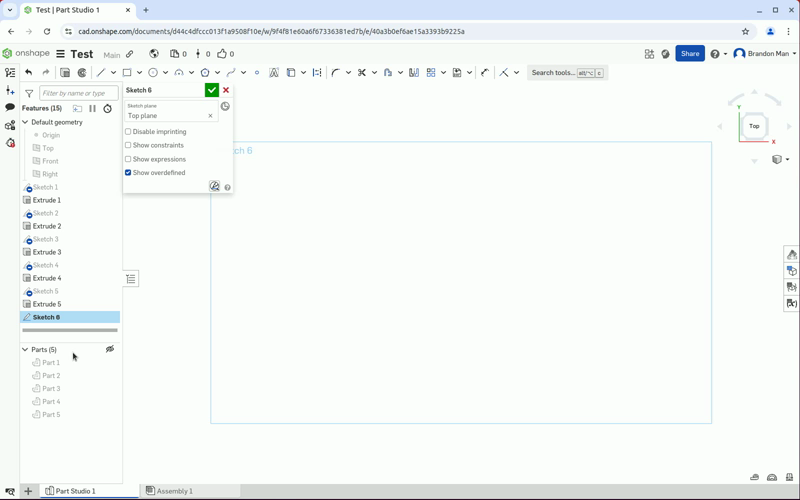
key(l)
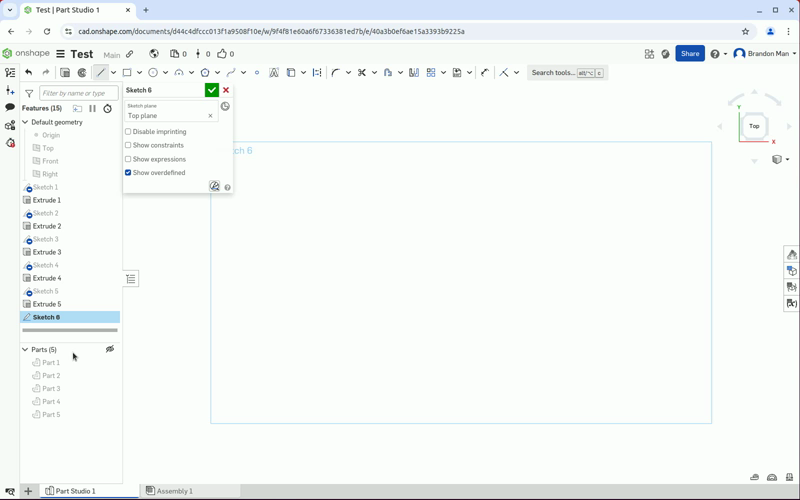
key_down(shift)
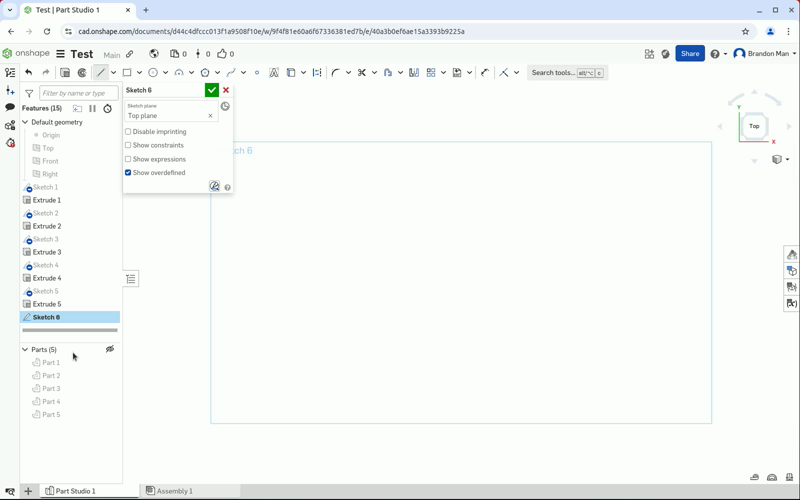
mouse_move(386, 306)
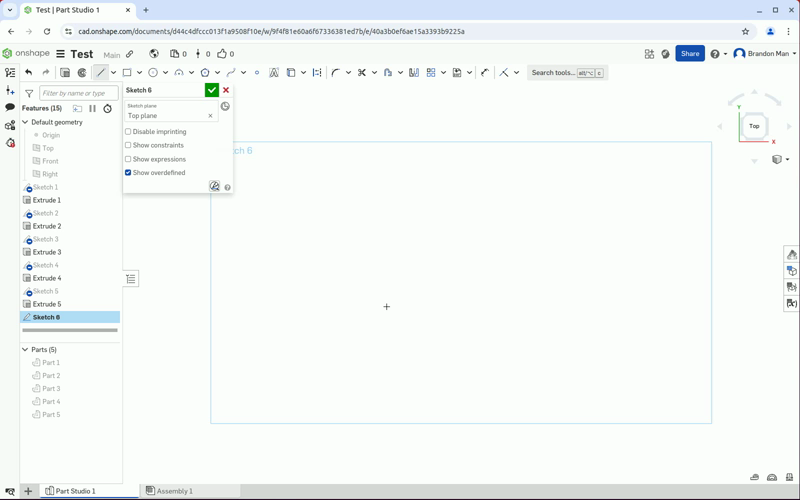
click(386, 306)
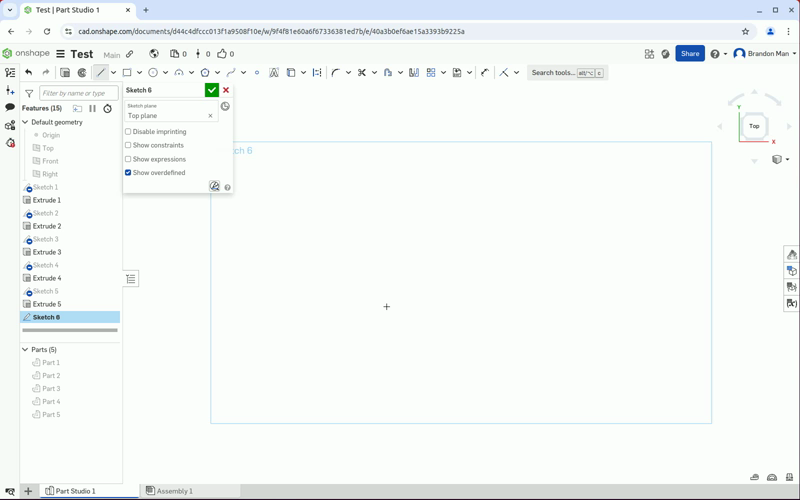
key_up(shift)
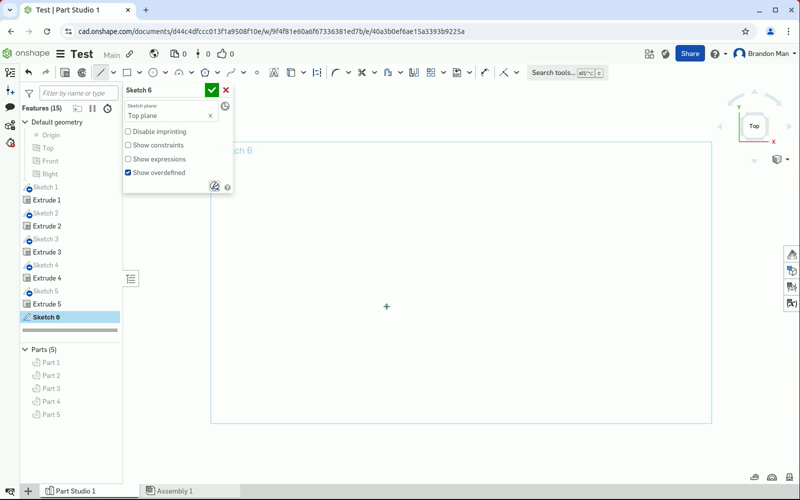
key_down(shift)
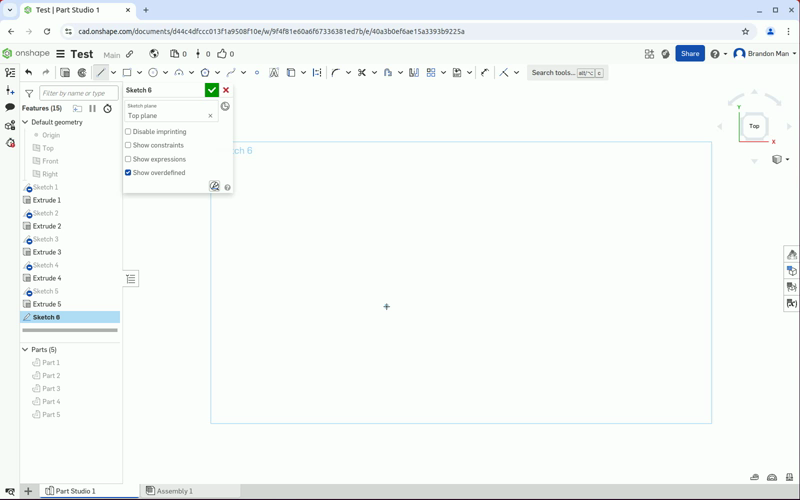
mouse_move(417, 306)
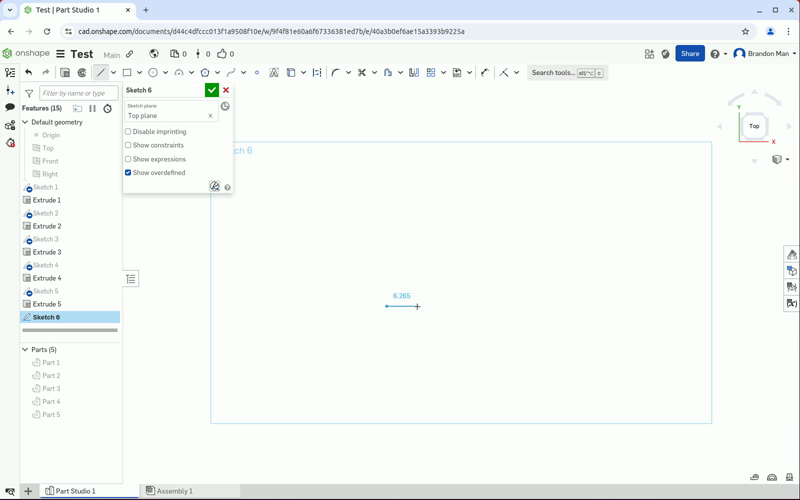
mouse_move(394, 306)
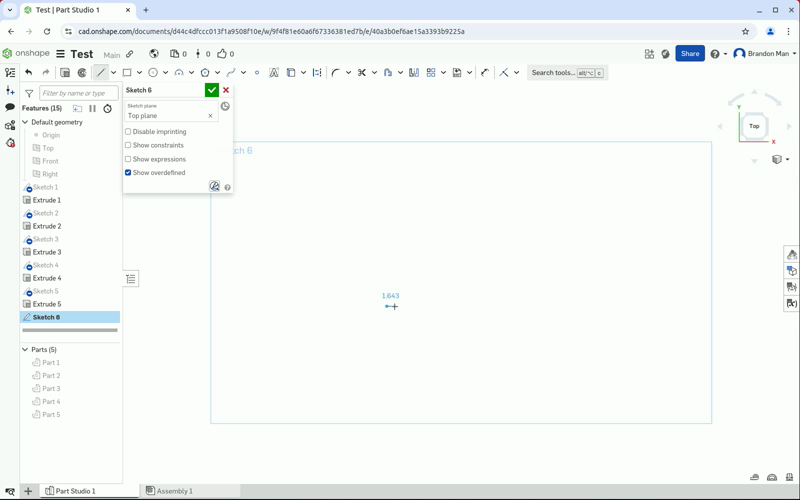
click(394, 306)
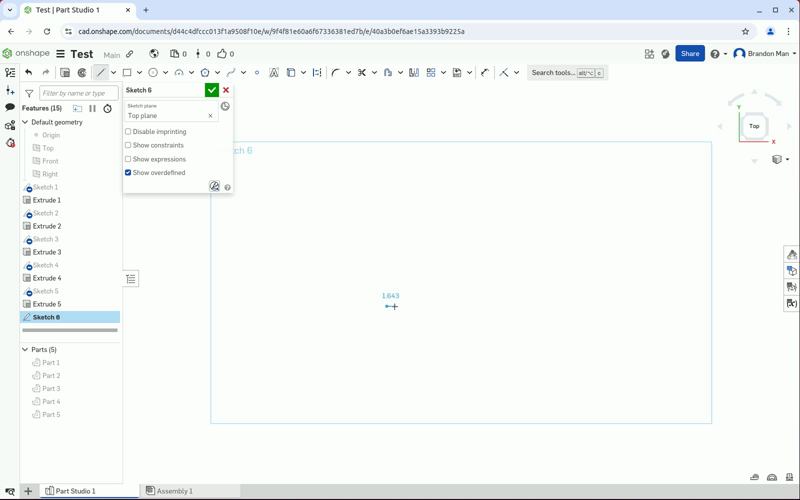
key_up(shift)
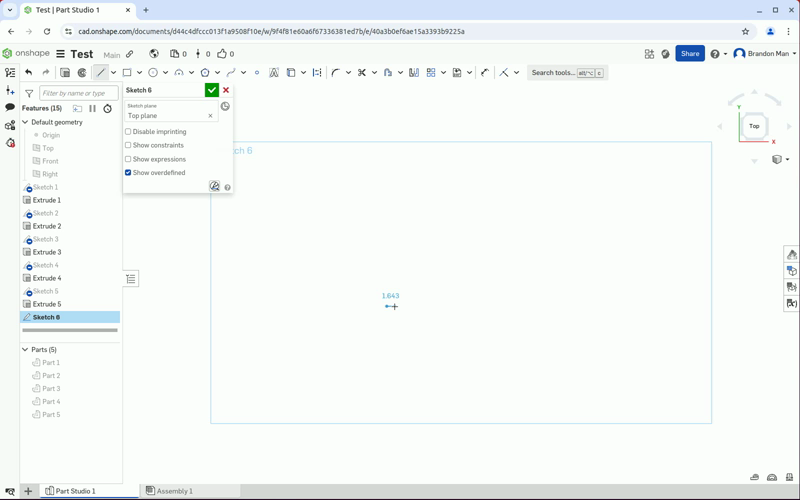
key_down(shift)
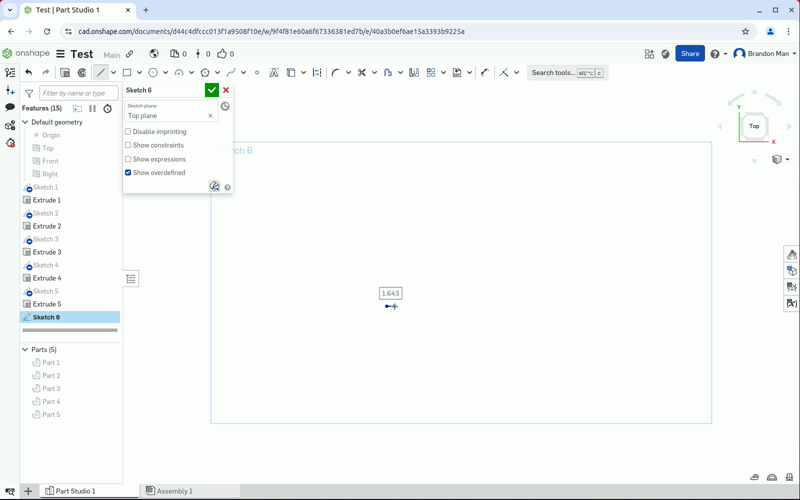
mouse_move(424, 306)
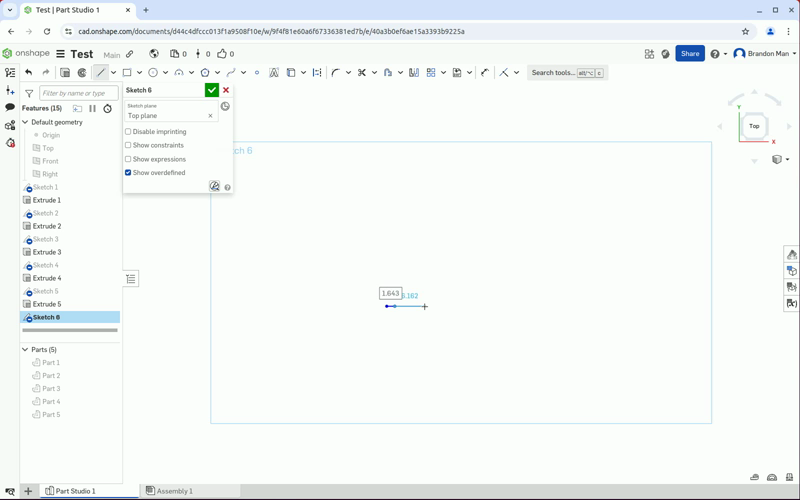
mouse_move(394, 265)
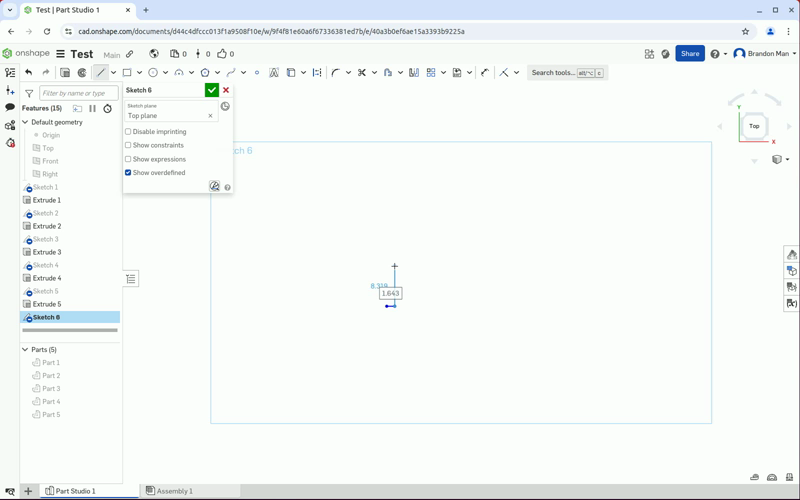
click(394, 265)
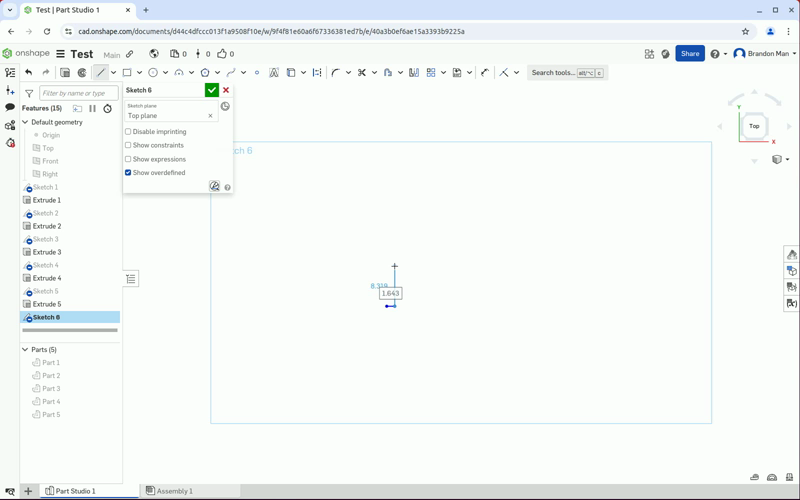
key_up(shift)
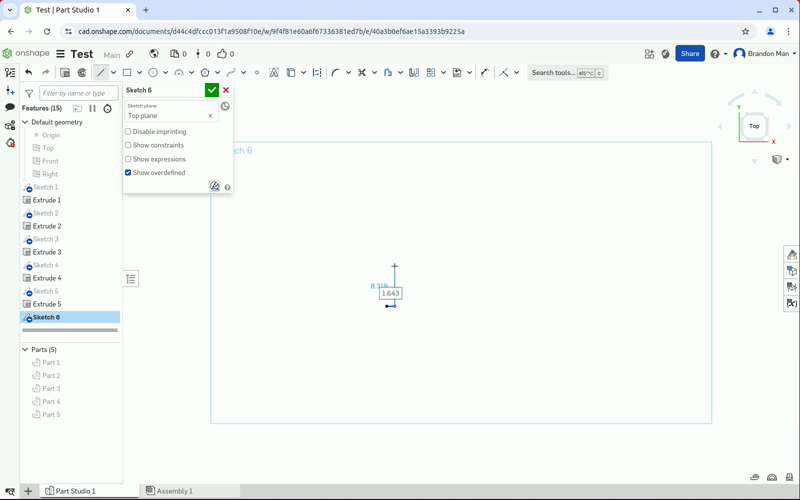
key_down(shift)
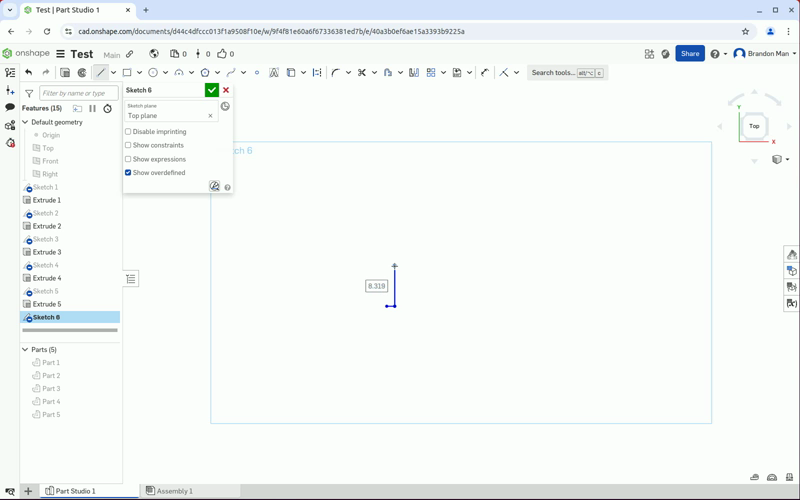
mouse_move(424, 265)
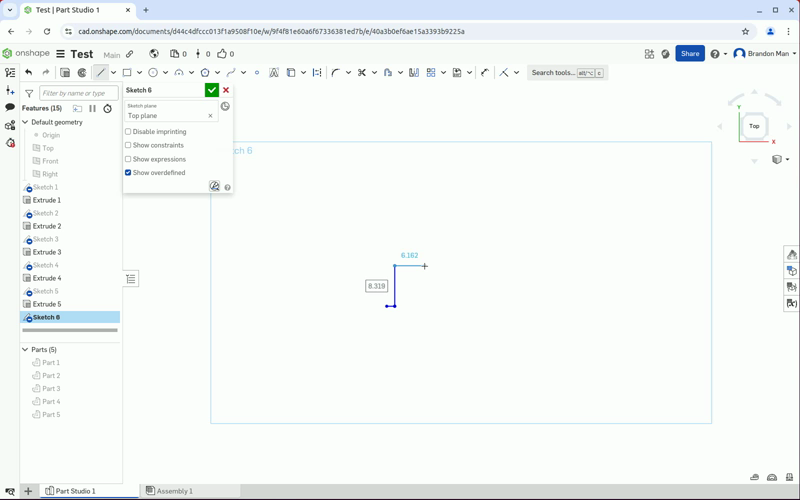
mouse_move(386, 265)
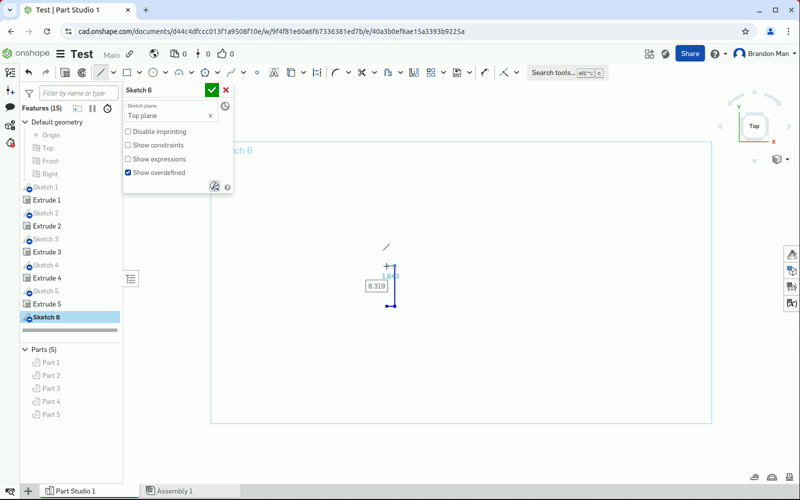
click(386, 265)
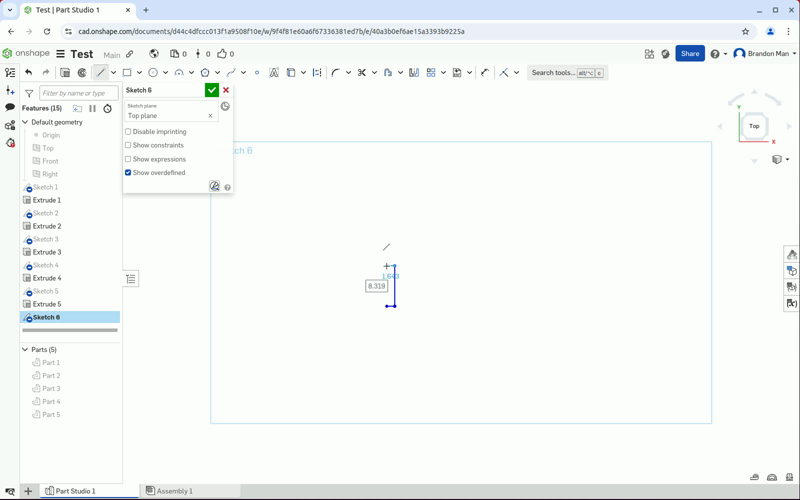
key_up(shift)
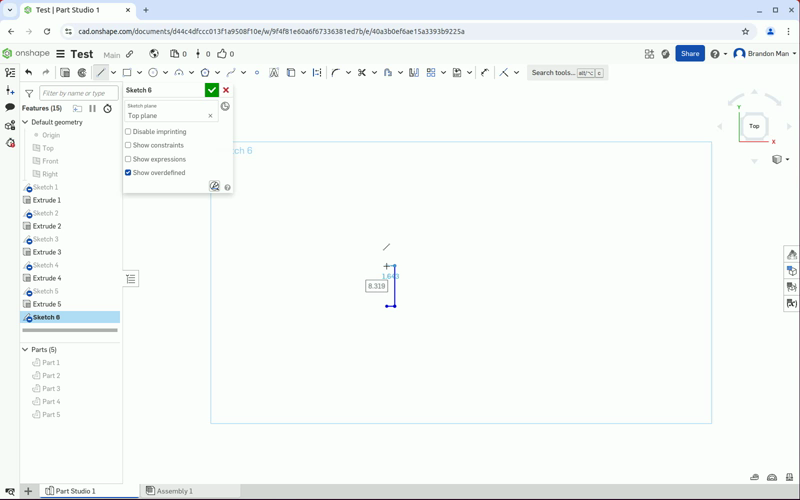
mouse_move(417, 265)
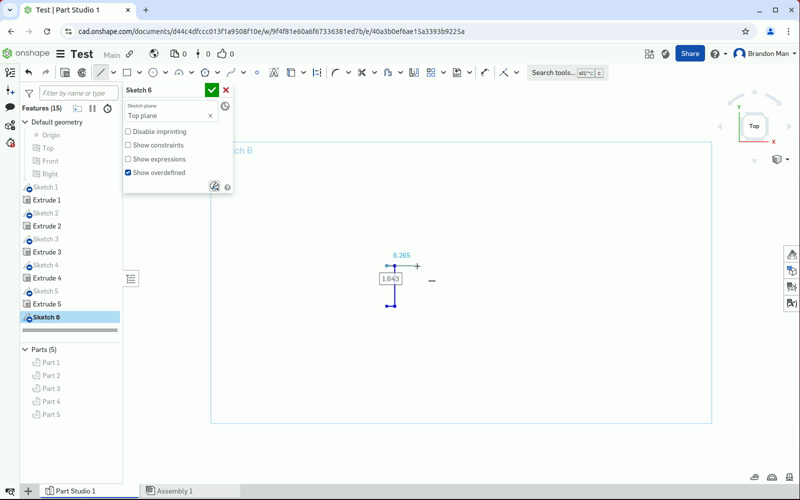
key_down(shift)
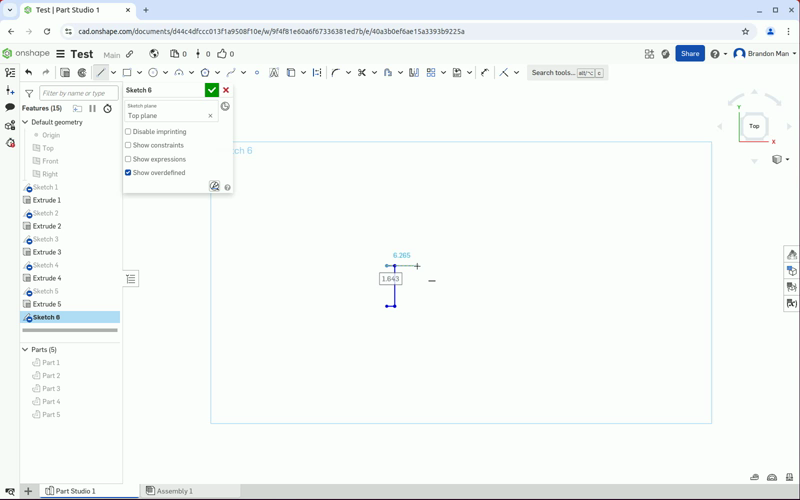
mouse_move(386, 306)
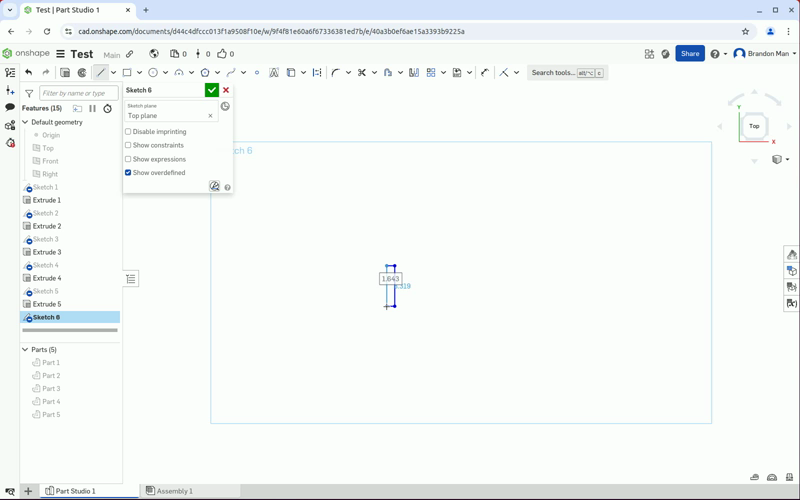
key_up(shift)
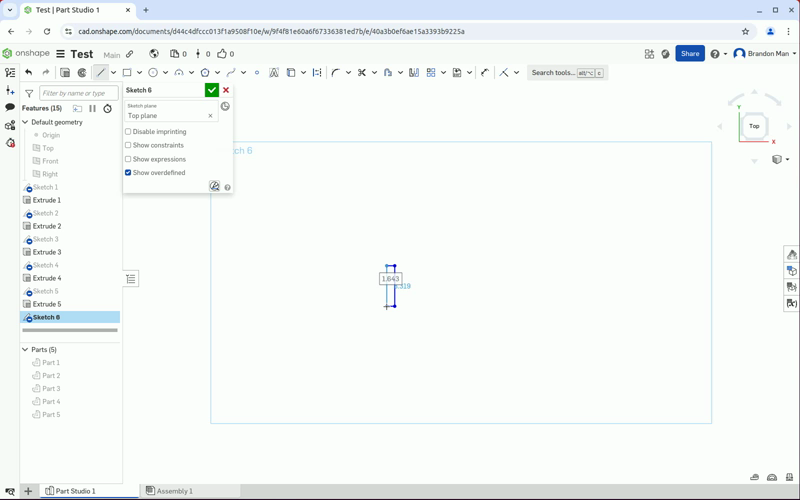
click(386, 306)
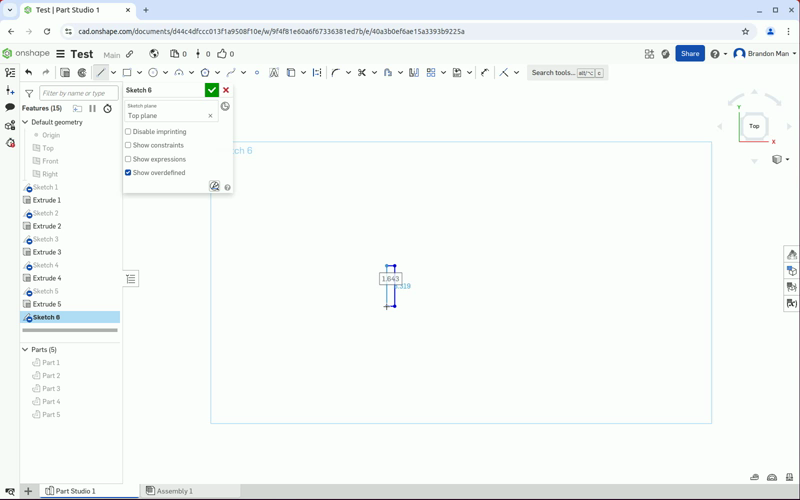
key(esc)
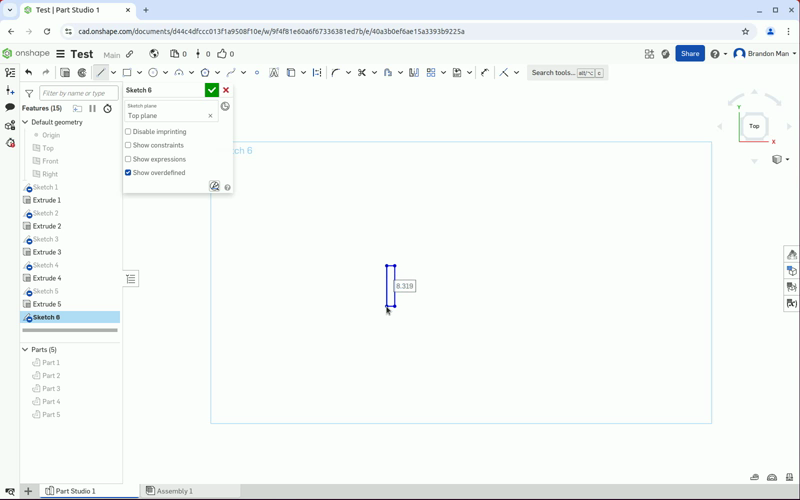
mouse_move(388, 276)
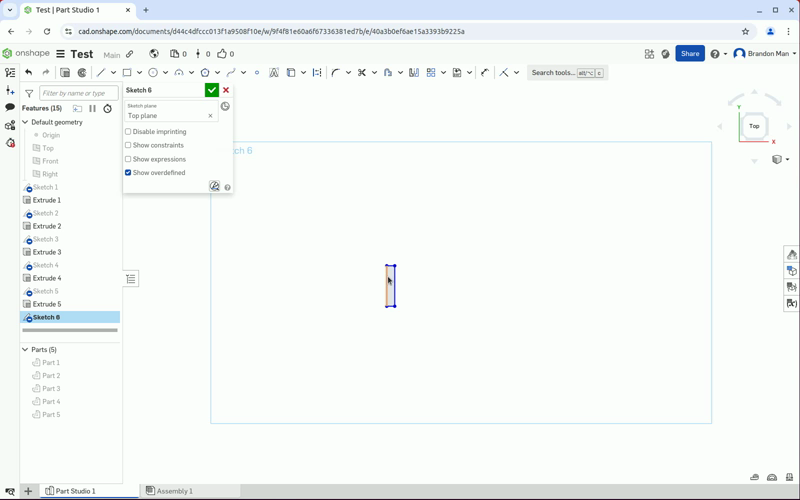
scroll(6)
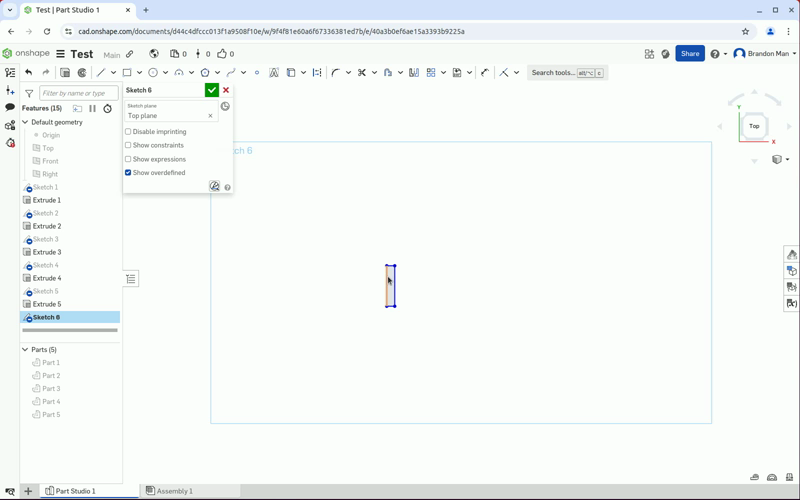
scroll(6)
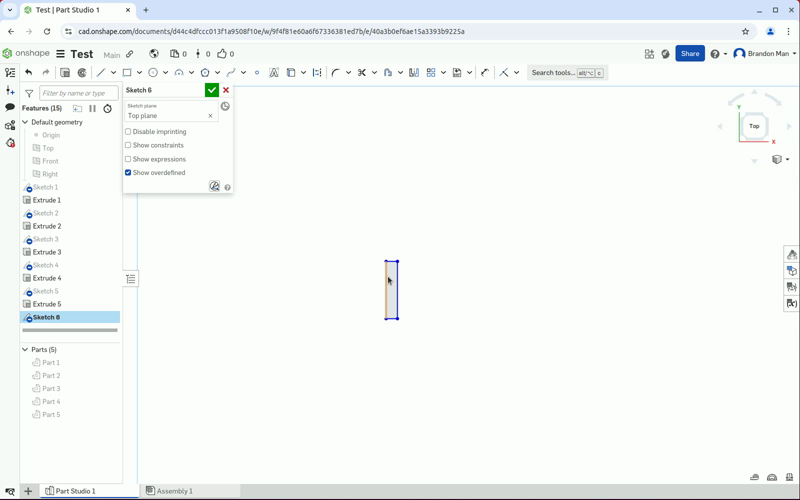
scroll(6)
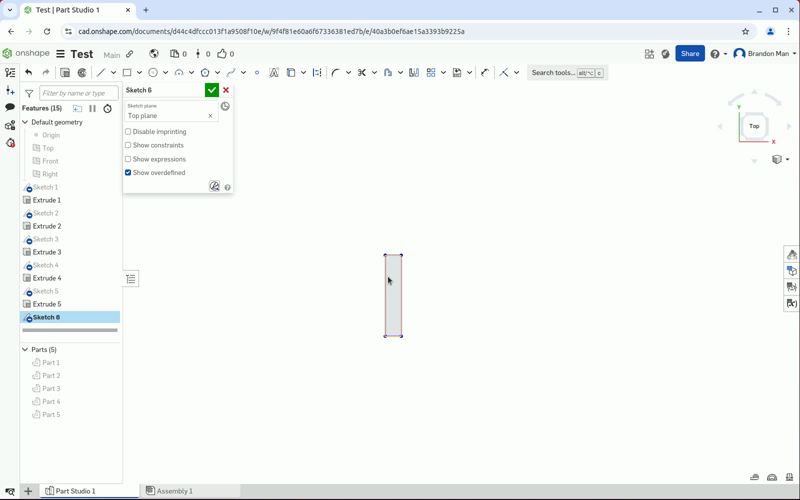
scroll(6)
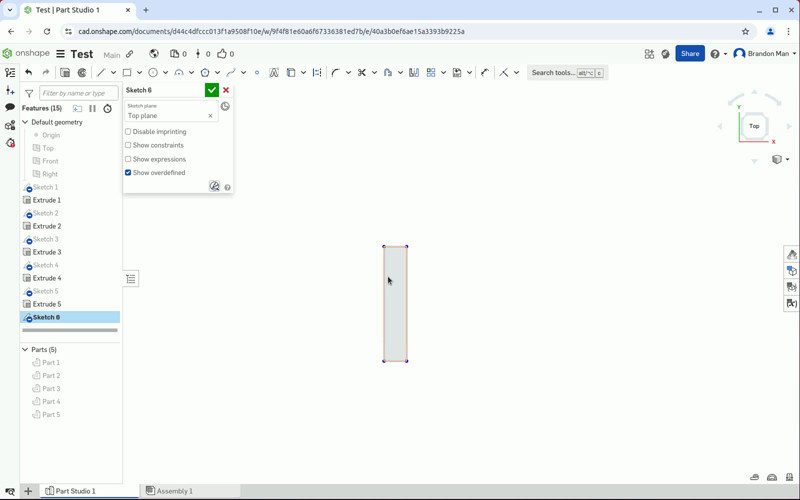
scroll(6)
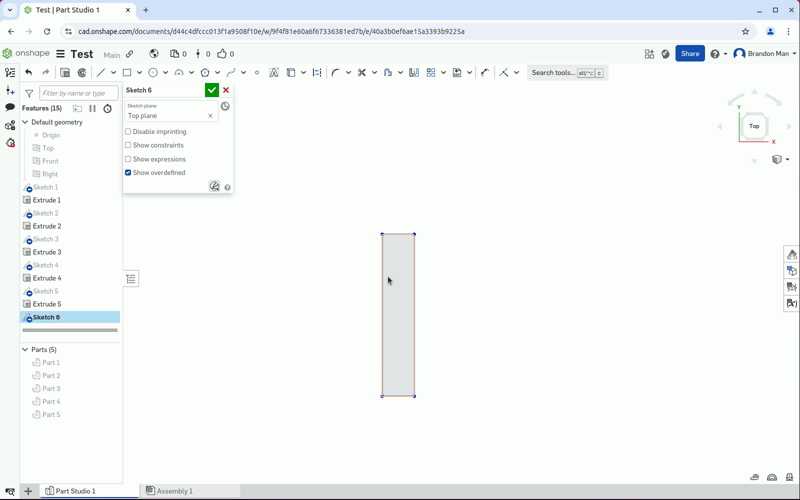
scroll(6)
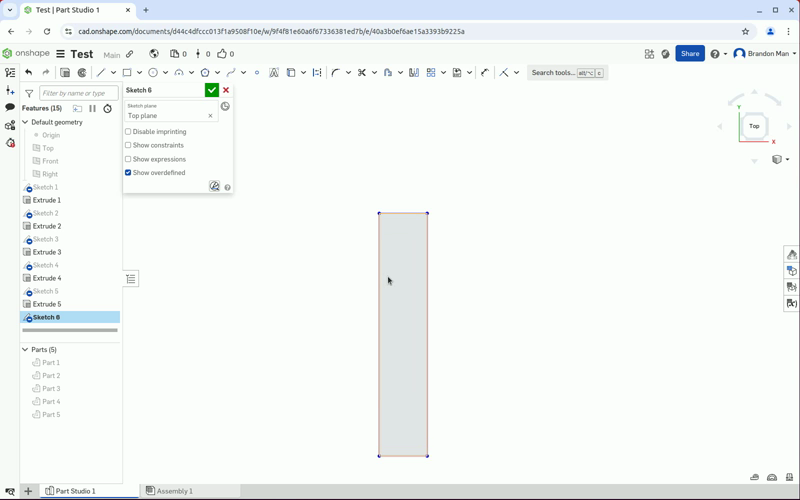
scroll(6)
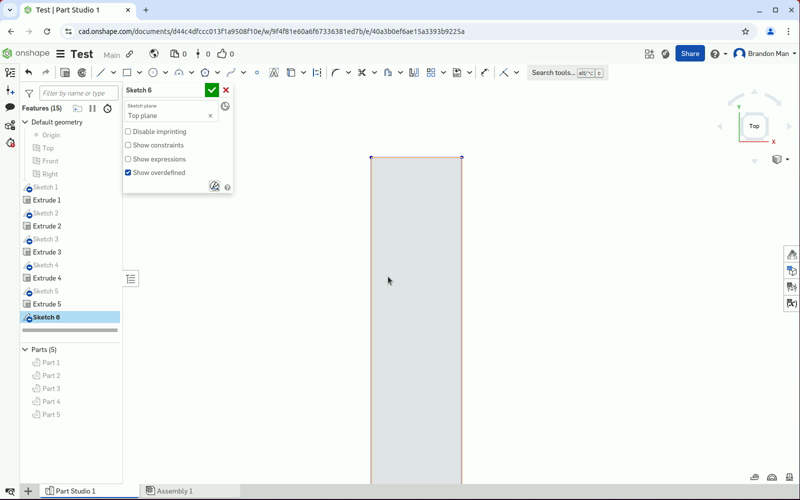
click(388, 276)
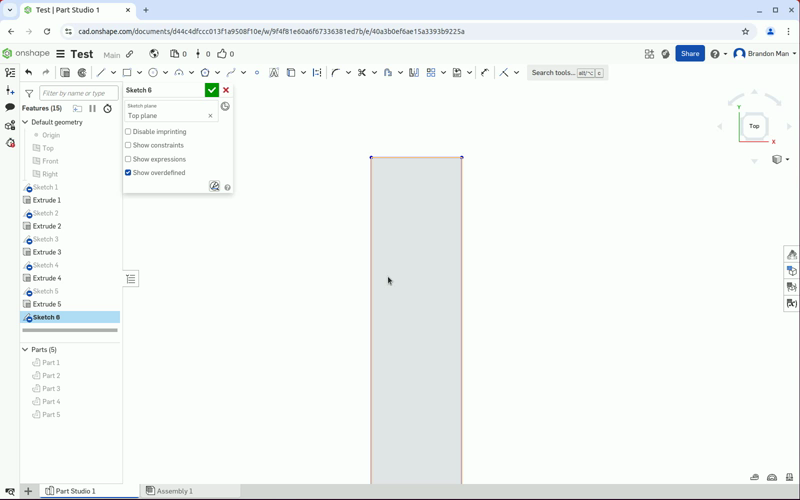
scroll(-6)
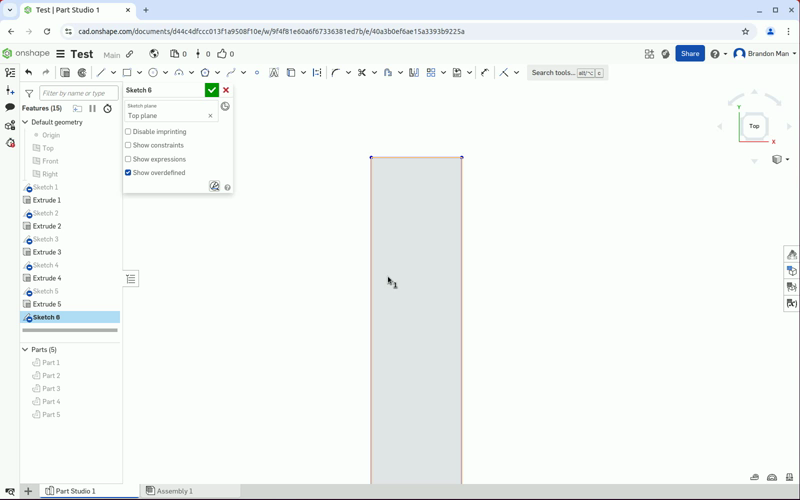
scroll(-6)
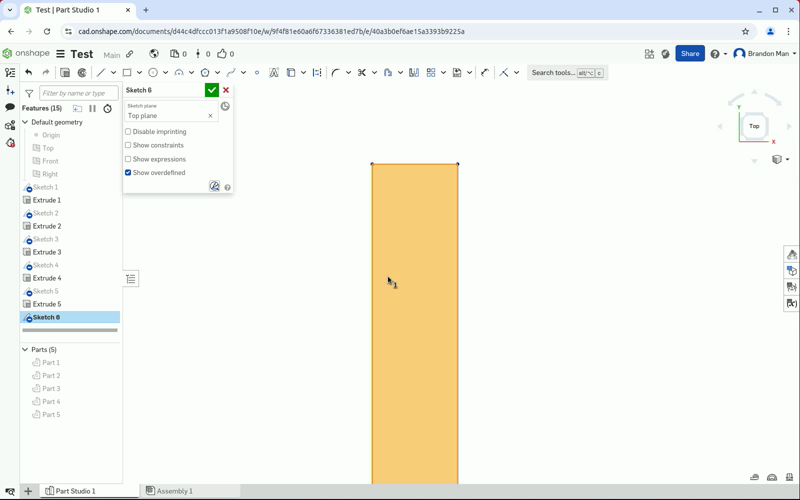
scroll(-6)
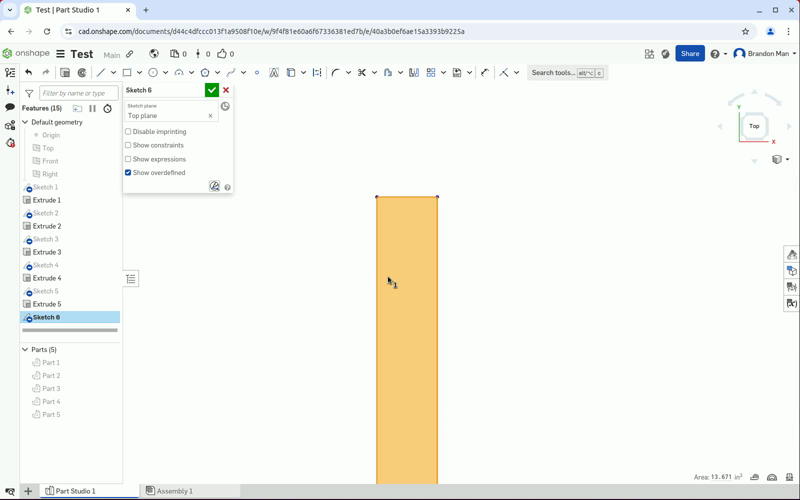
scroll(-6)
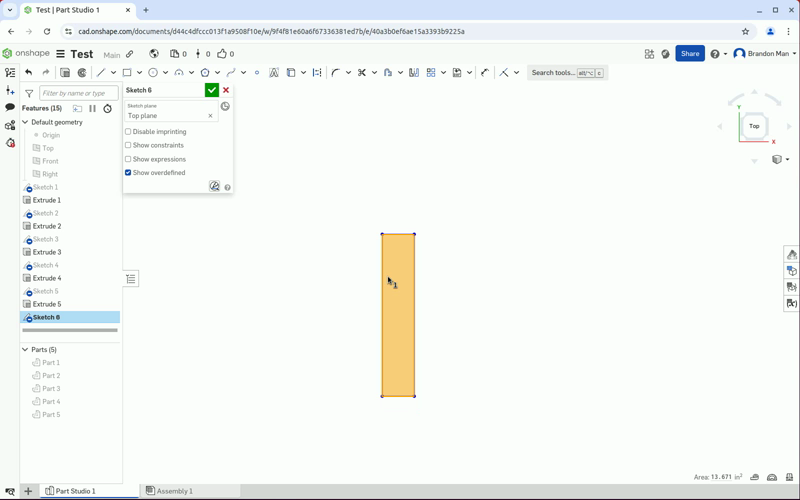
scroll(-6)
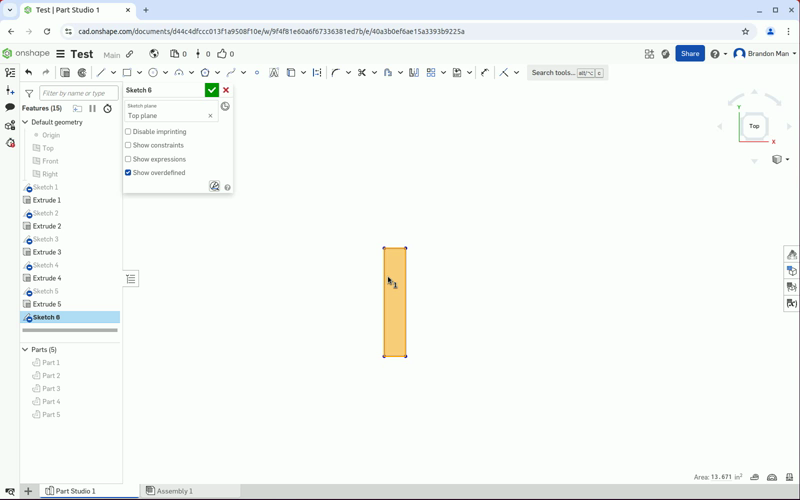
scroll(-6)
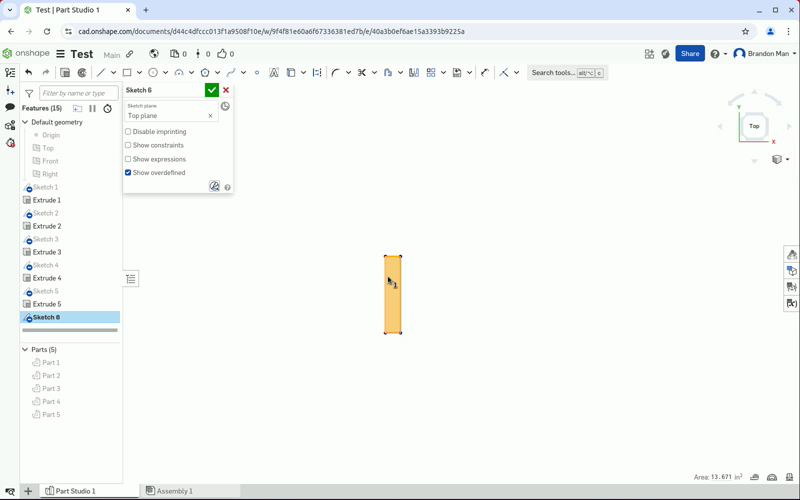
scroll(-6)
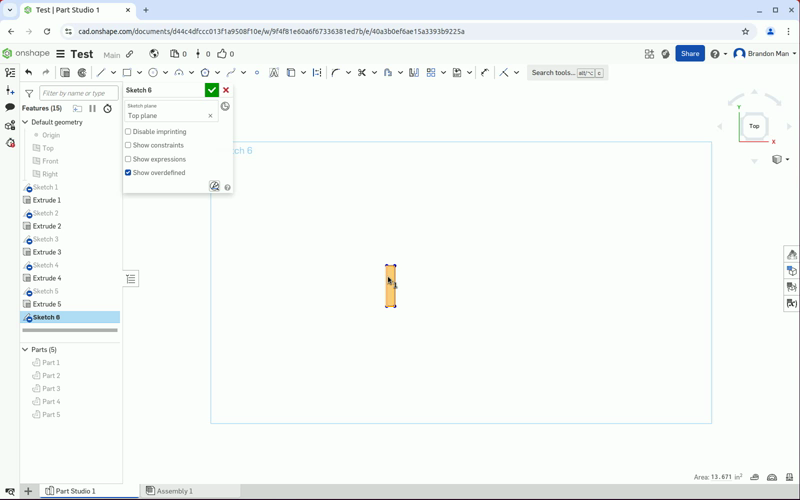
mouse_move(73, 352)
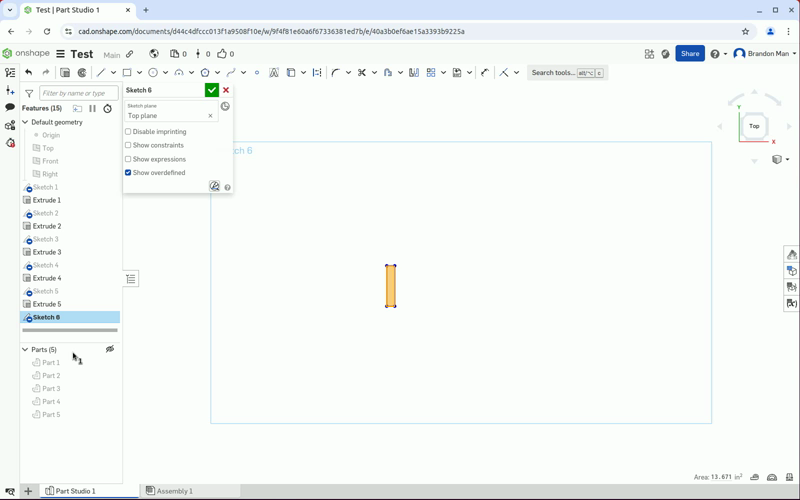
key(shift+y)
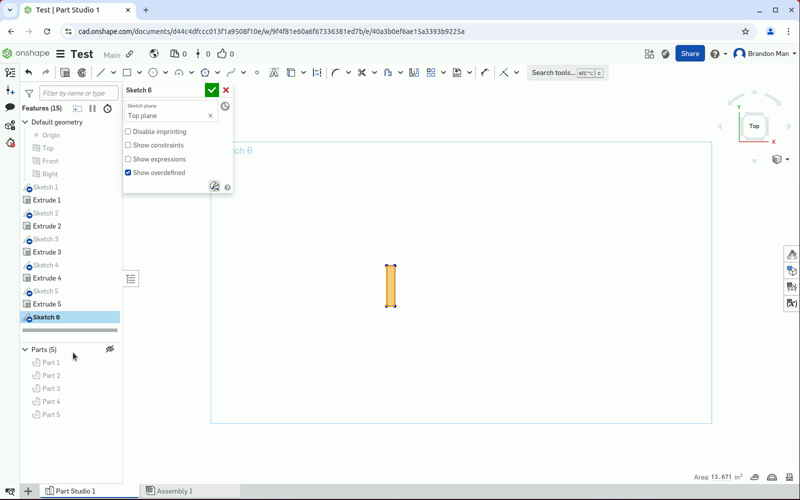
key(shift+e)
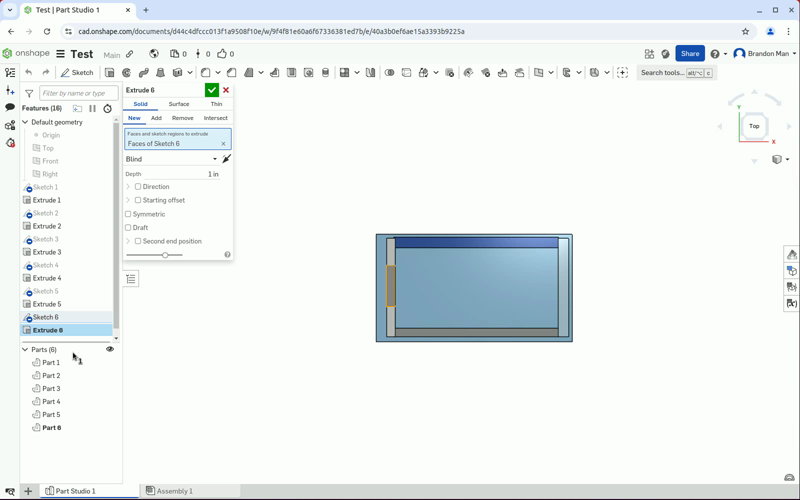
mouse_move(143, 106)
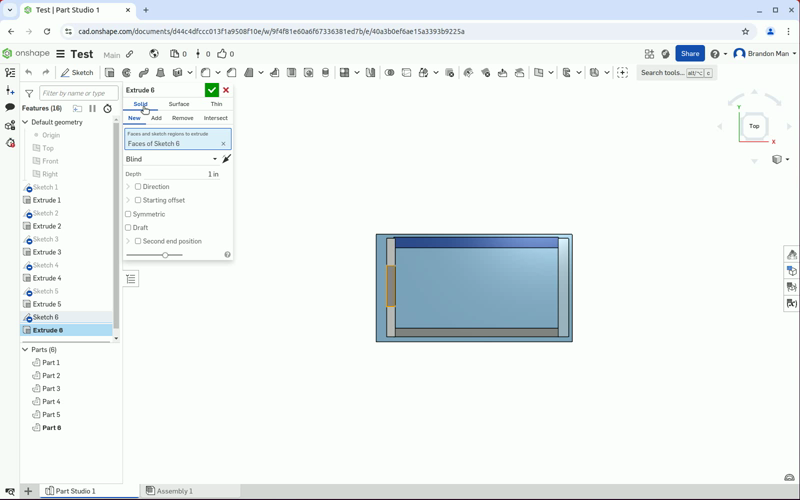
click(143, 106)
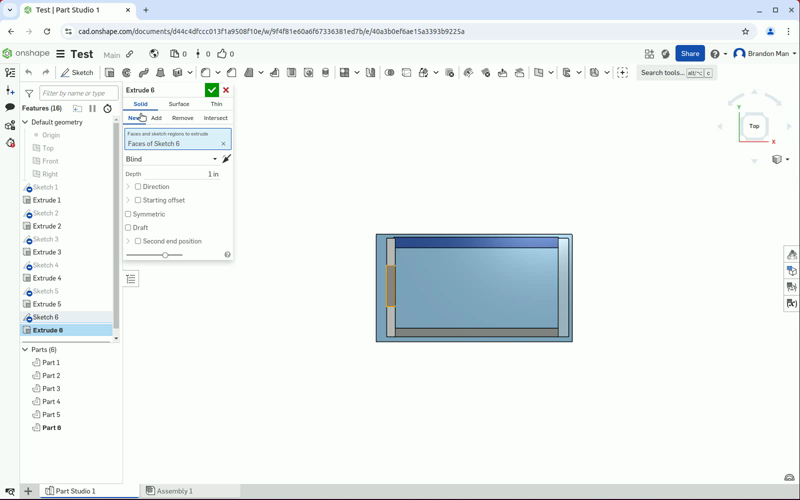
mouse_move(137, 120)
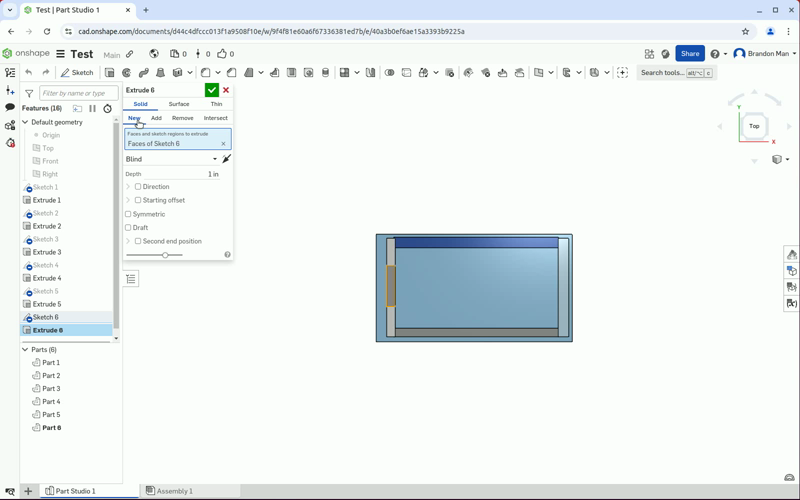
click(137, 120)
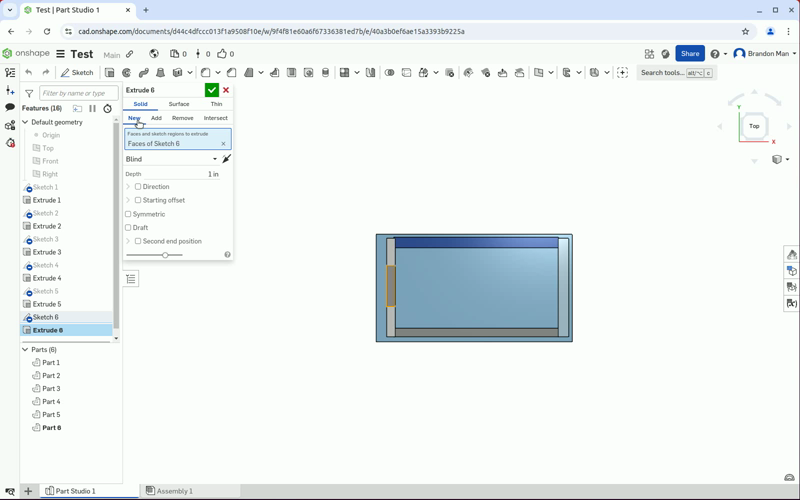
key(tab, 4)
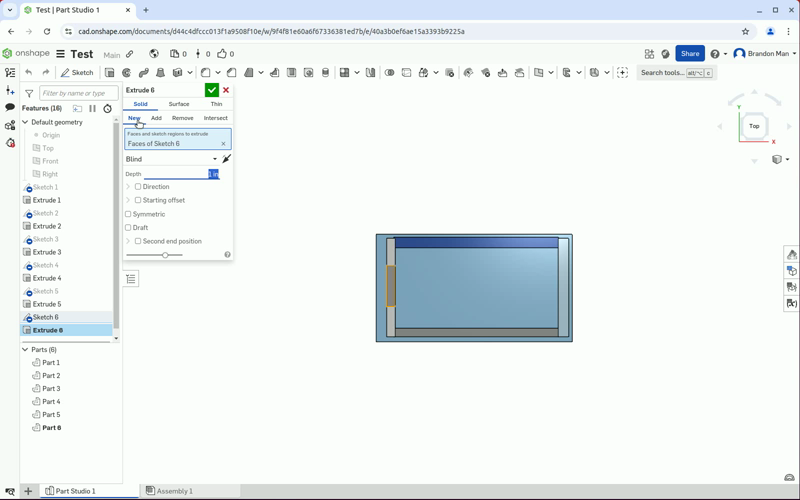
text(17.572)
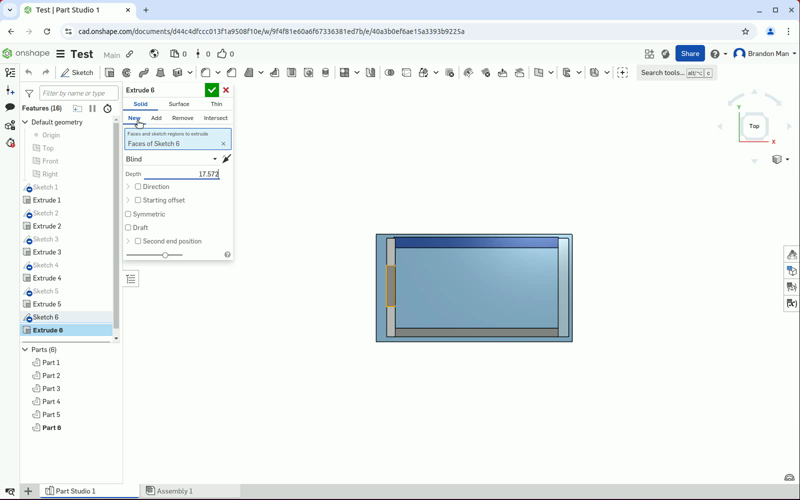
key(enter)
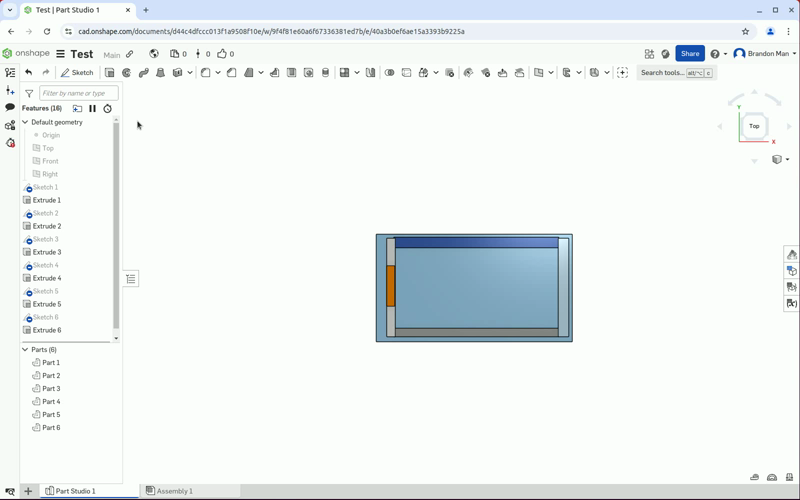
key(shift+h)
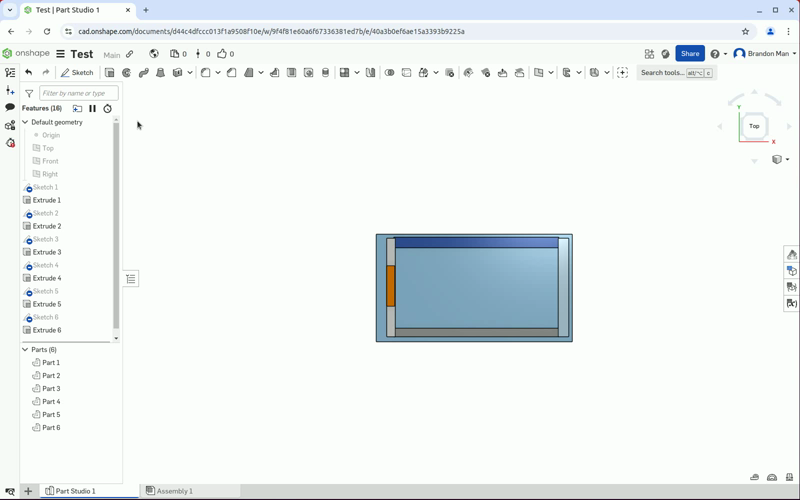
key(shift+h)
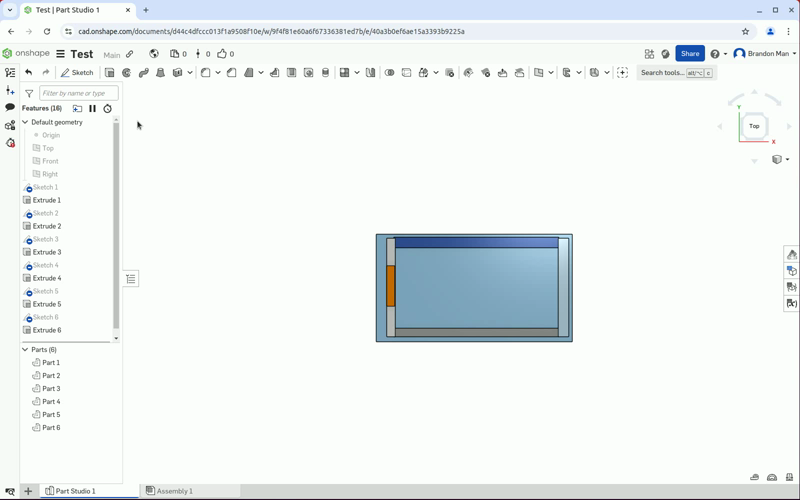
mouse_move(69, 189)
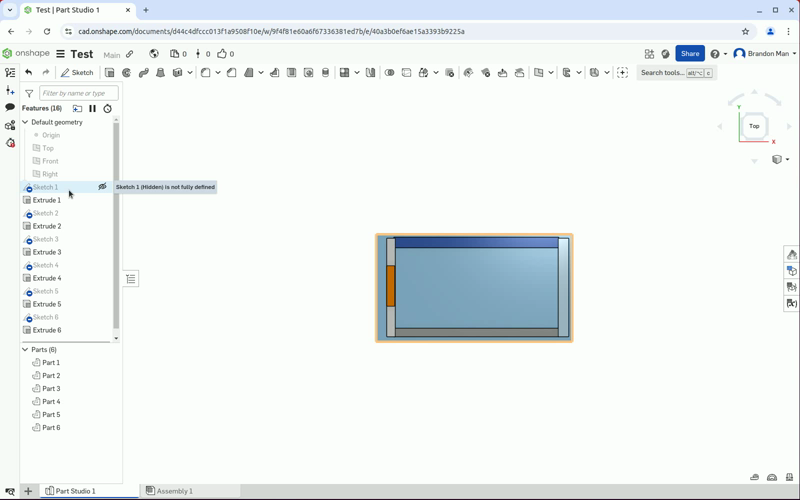
click(69, 189)
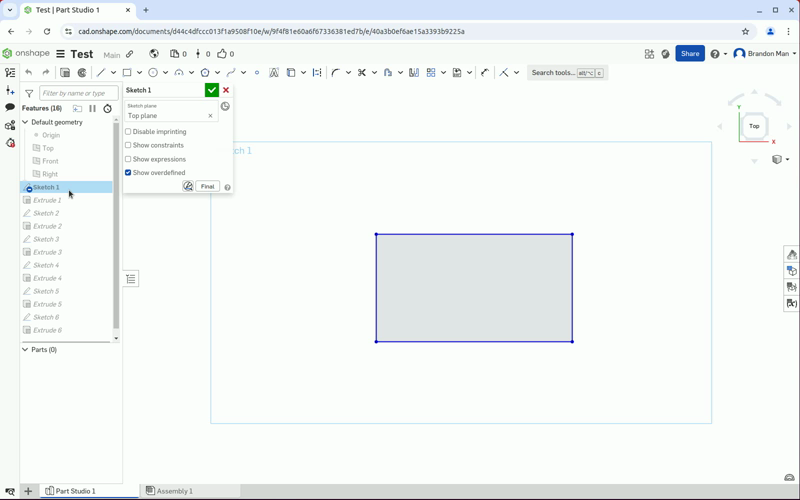
mouse_move(229, 92)
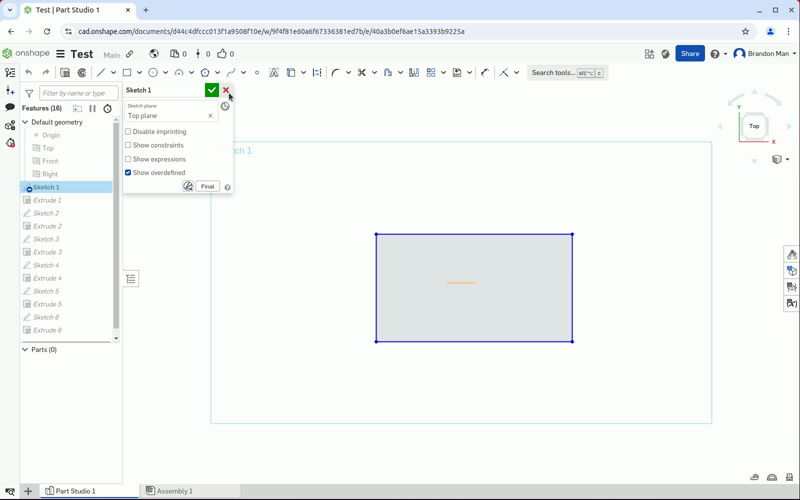
click(229, 92)
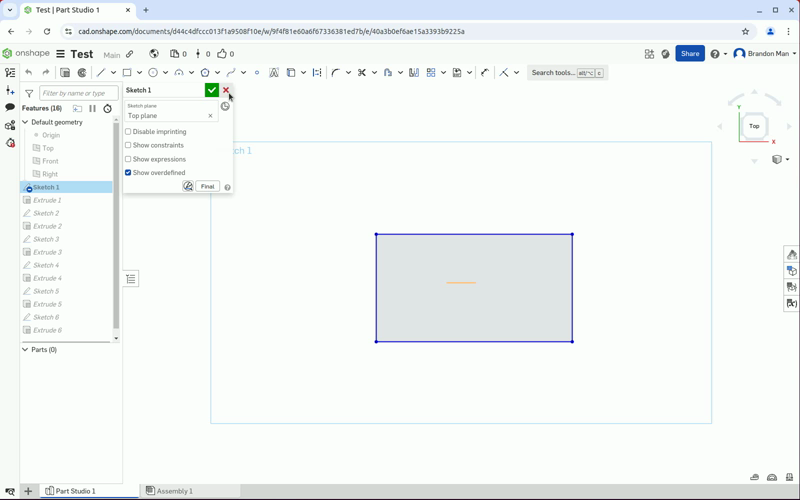
key(shift+s)
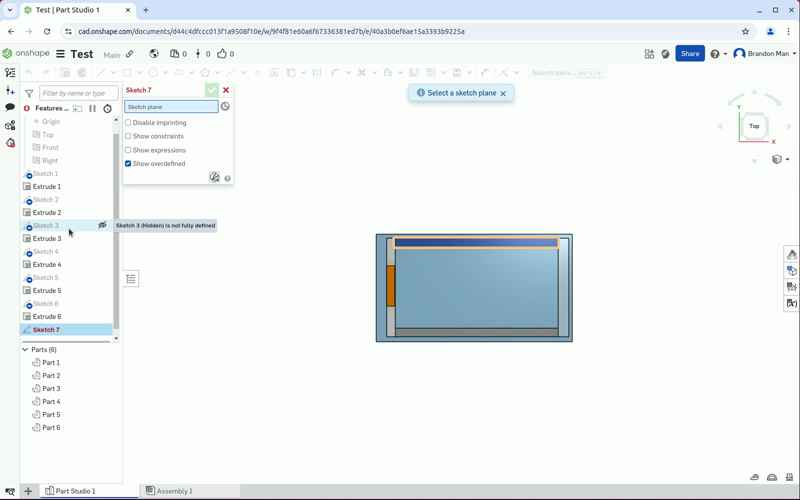
scroll(3)
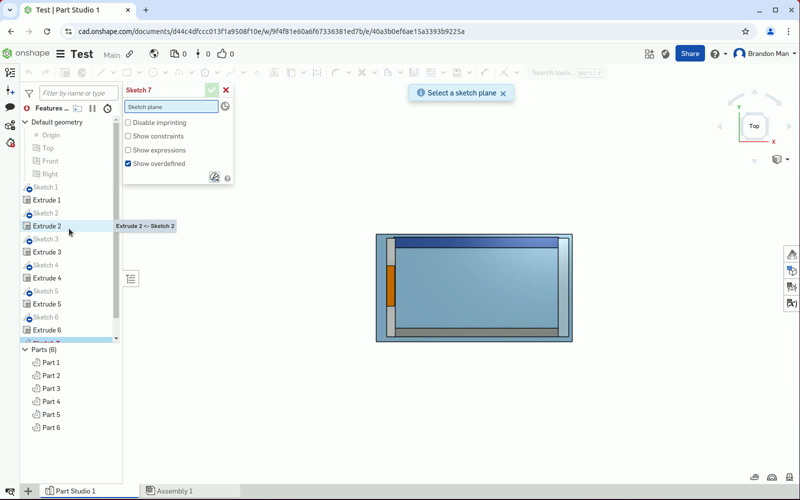
mouse_move(69, 150)
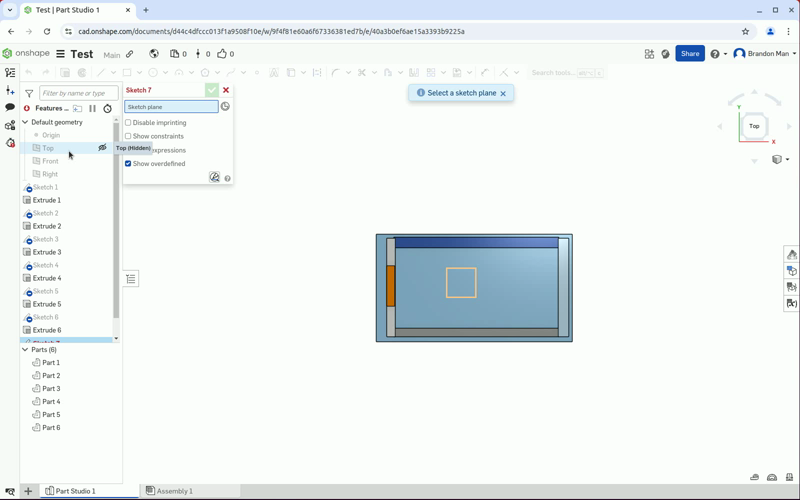
click(69, 150)
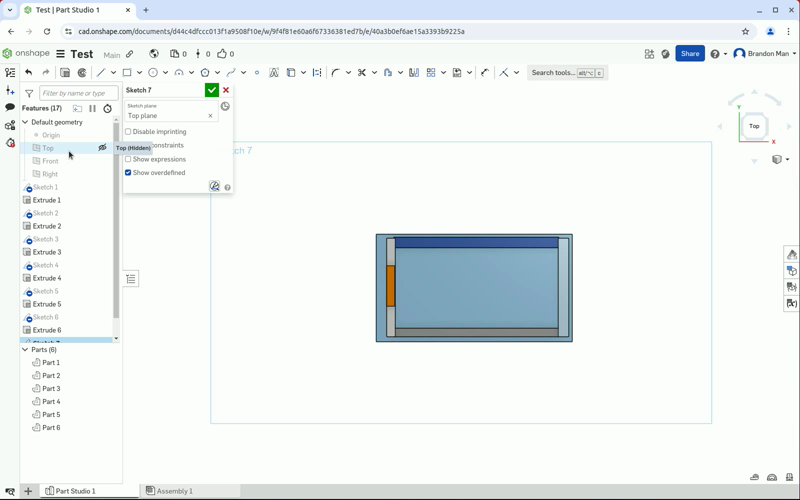
mouse_move(73, 352)
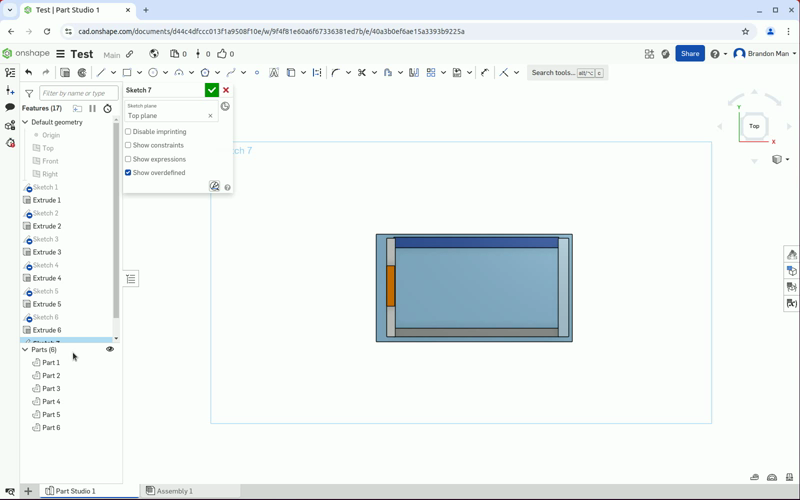
key(y)
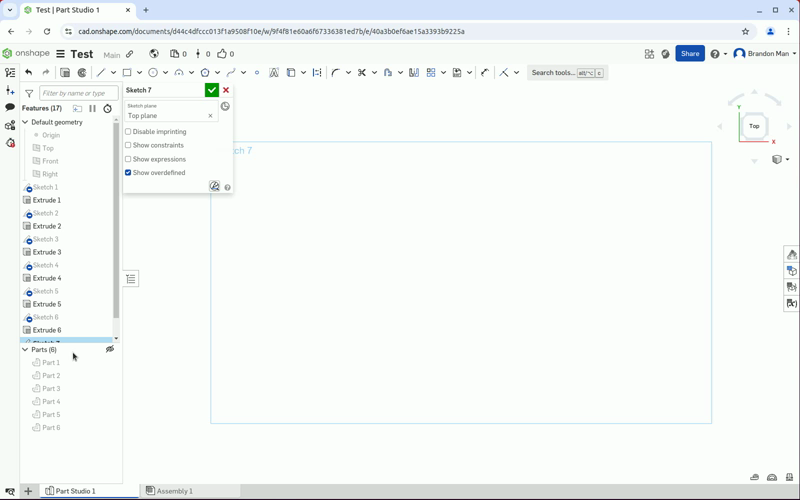
key(l)
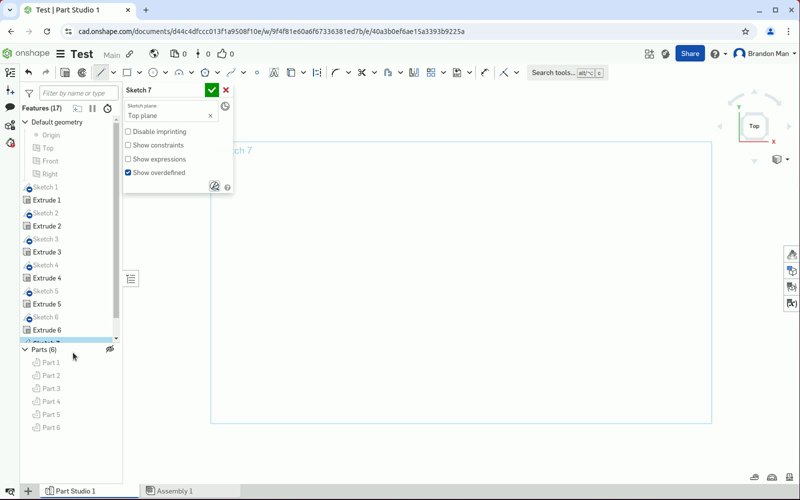
key_down(shift)
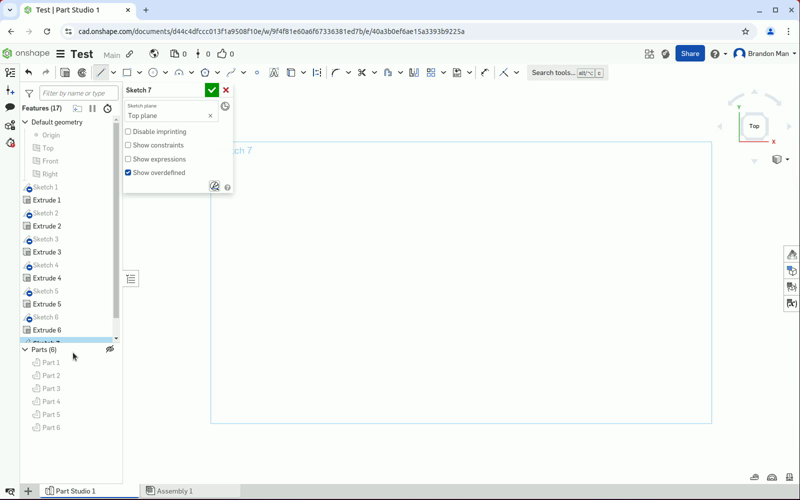
mouse_move(558, 307)
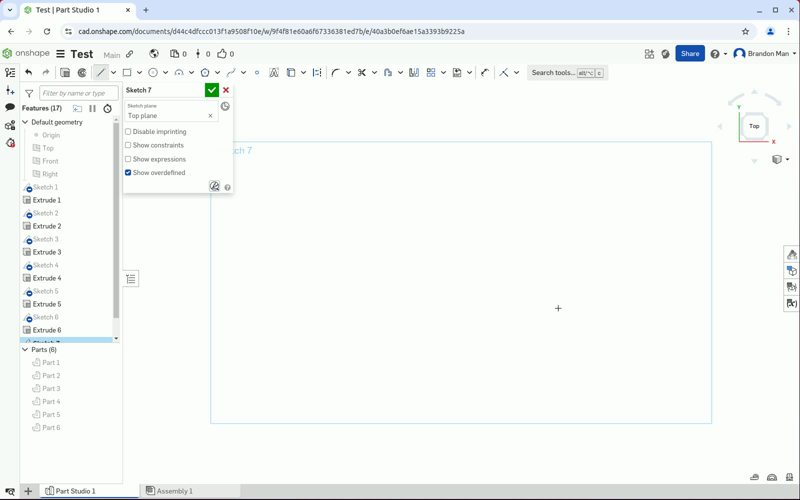
click(558, 307)
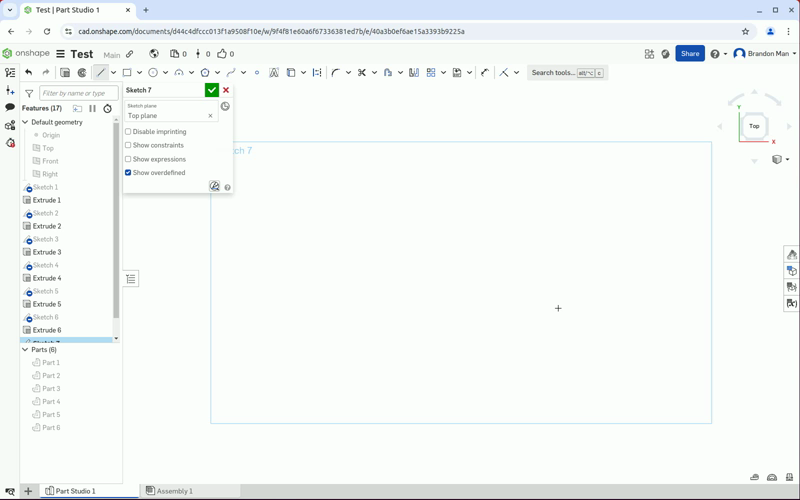
key_up(shift)
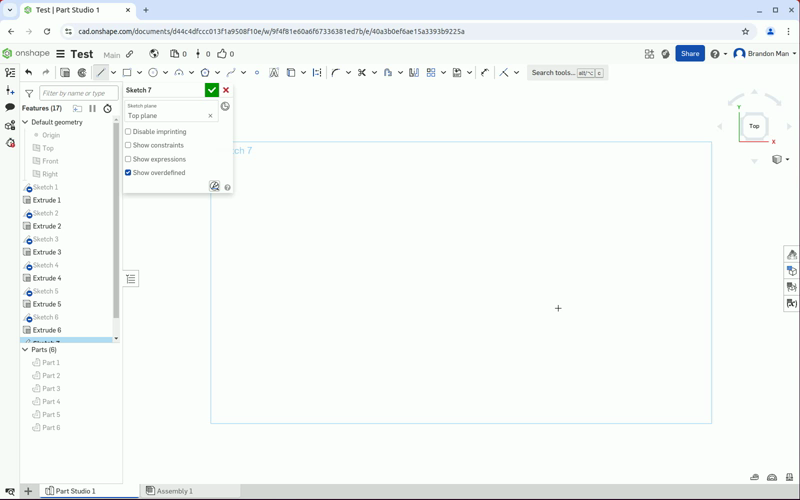
key_down(shift)
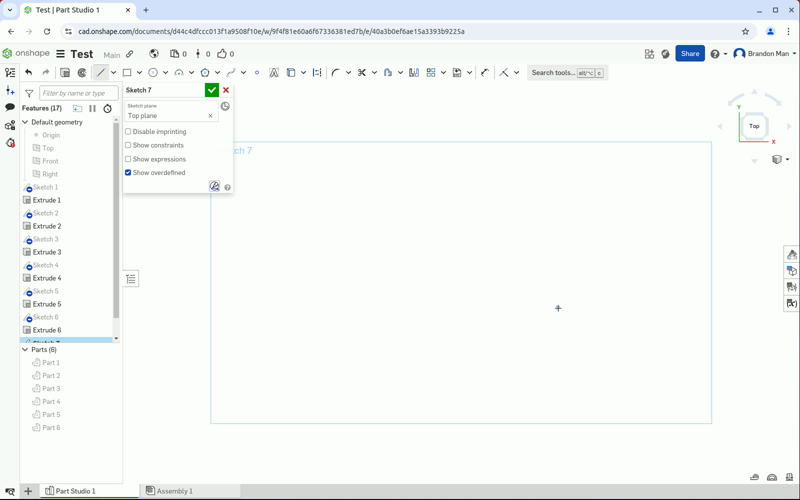
mouse_move(588, 307)
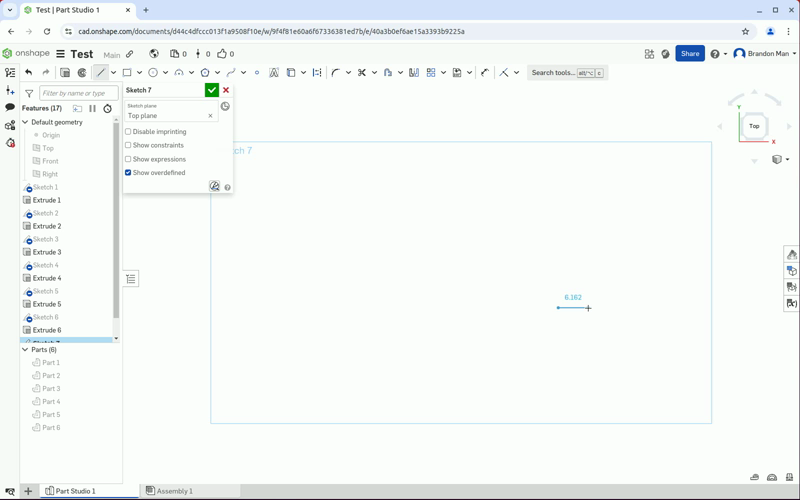
mouse_move(567, 307)
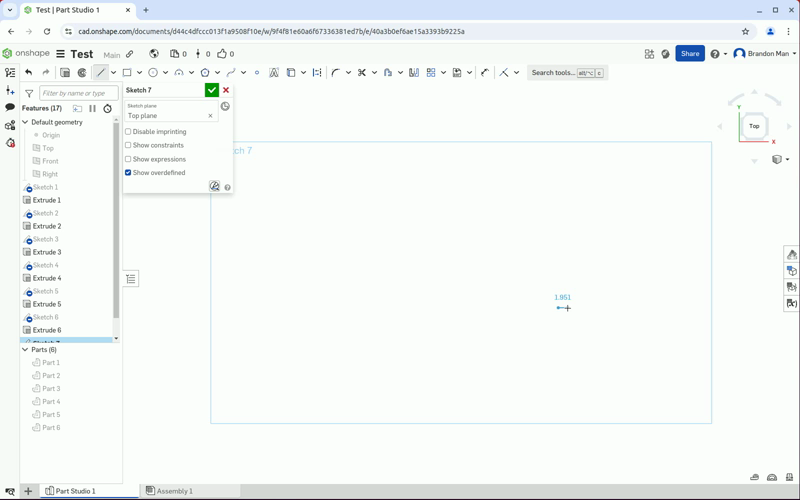
click(567, 307)
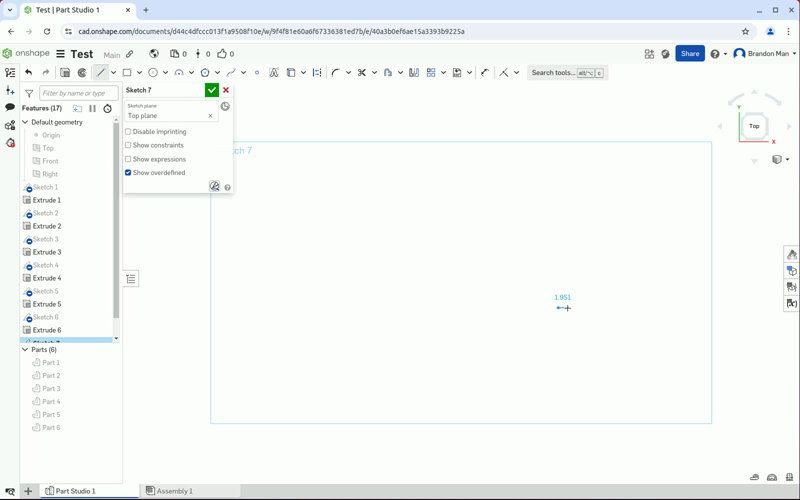
key_up(shift)
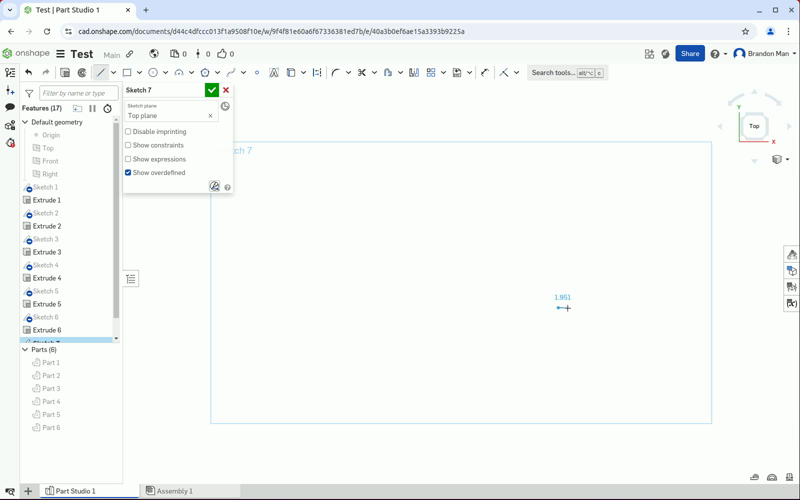
key_down(shift)
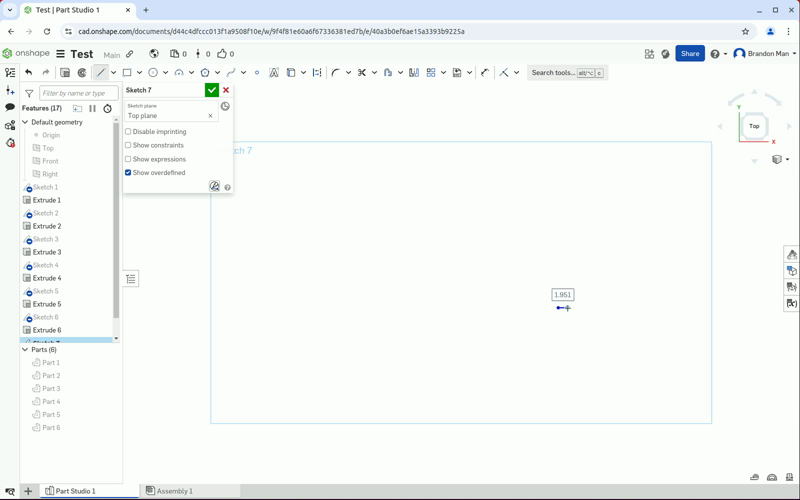
mouse_move(589, 307)
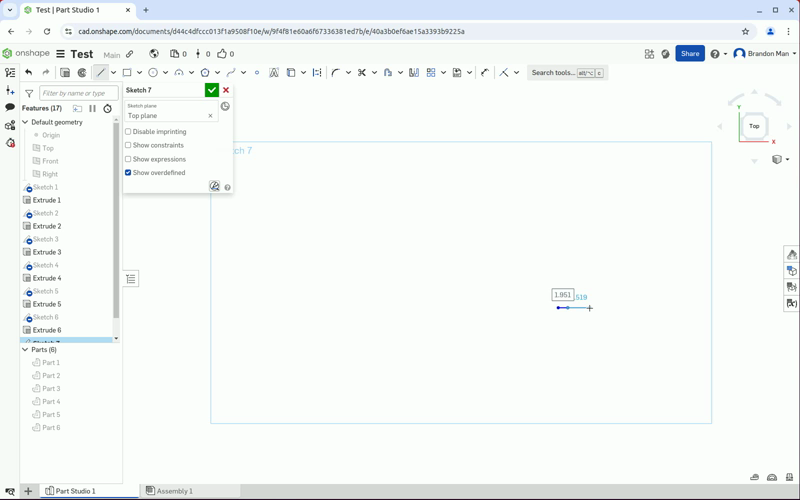
mouse_move(567, 267)
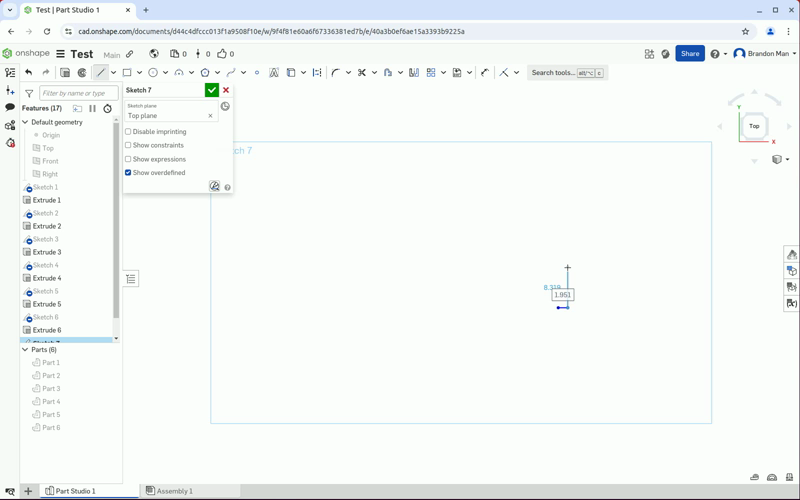
click(567, 267)
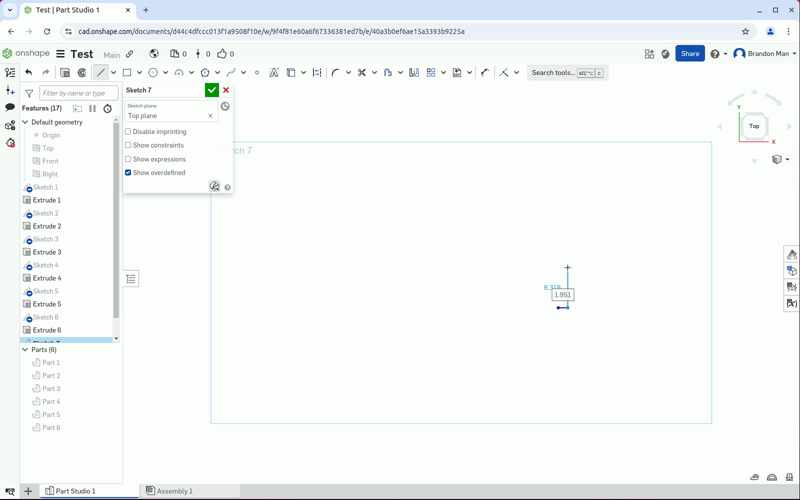
key_up(shift)
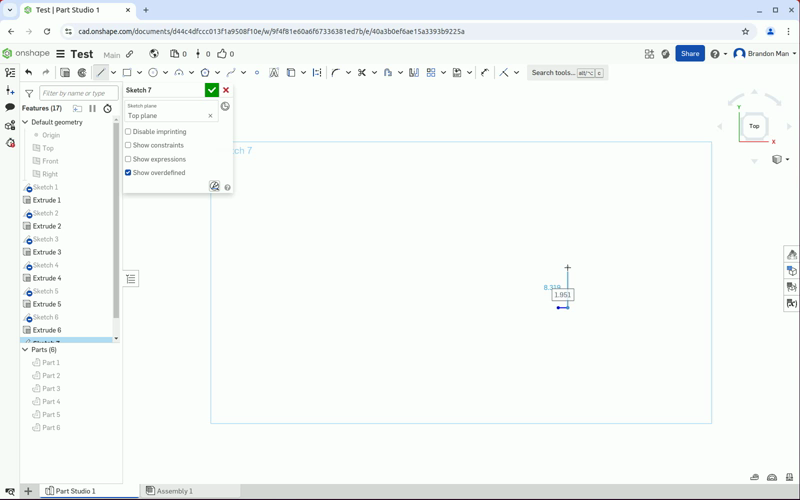
key_down(shift)
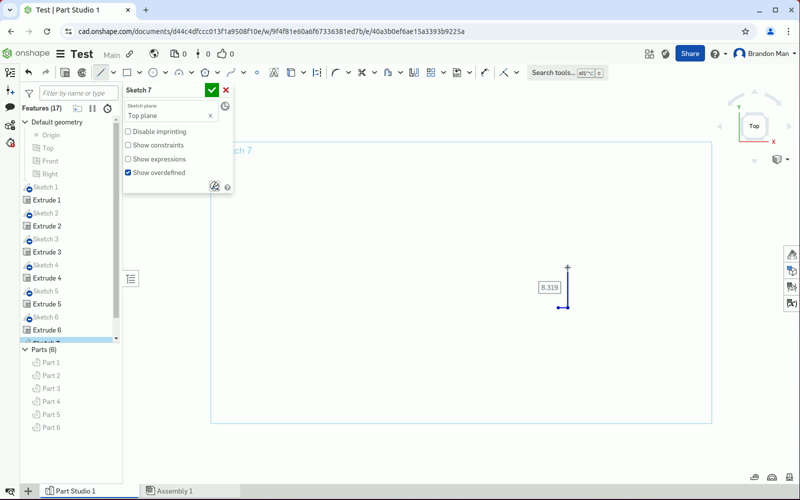
mouse_move(589, 267)
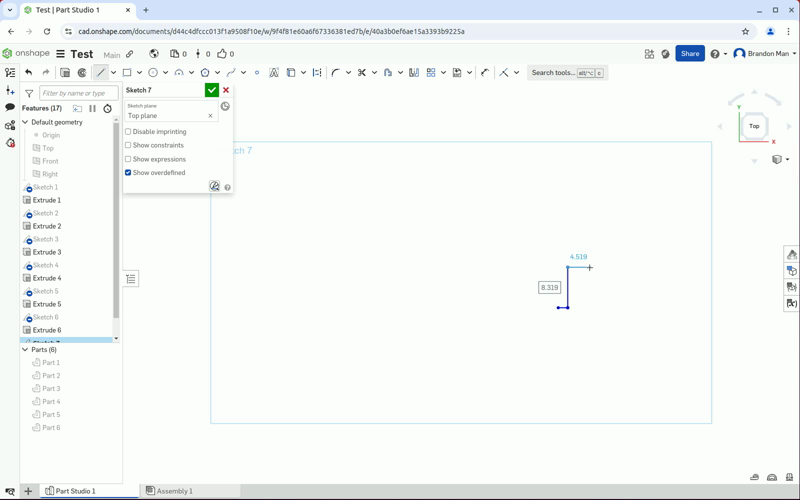
mouse_move(558, 267)
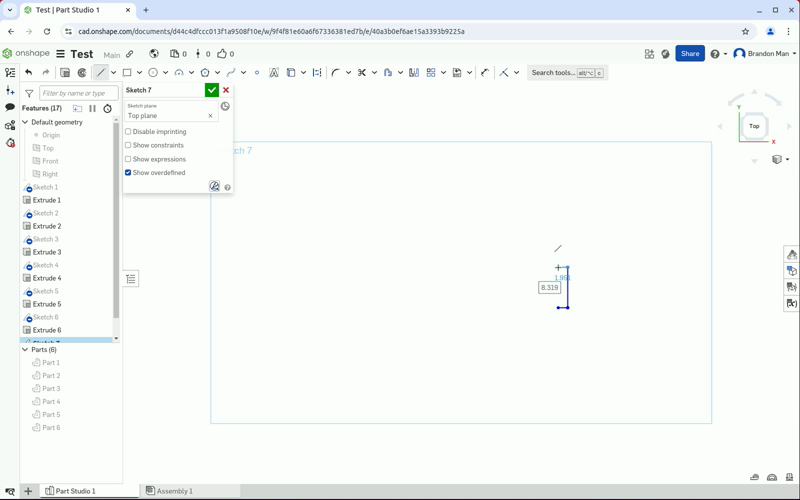
click(558, 267)
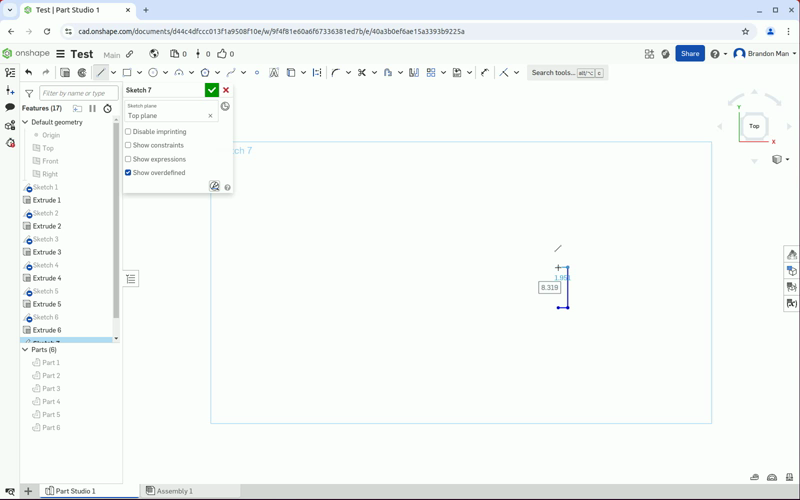
key_up(shift)
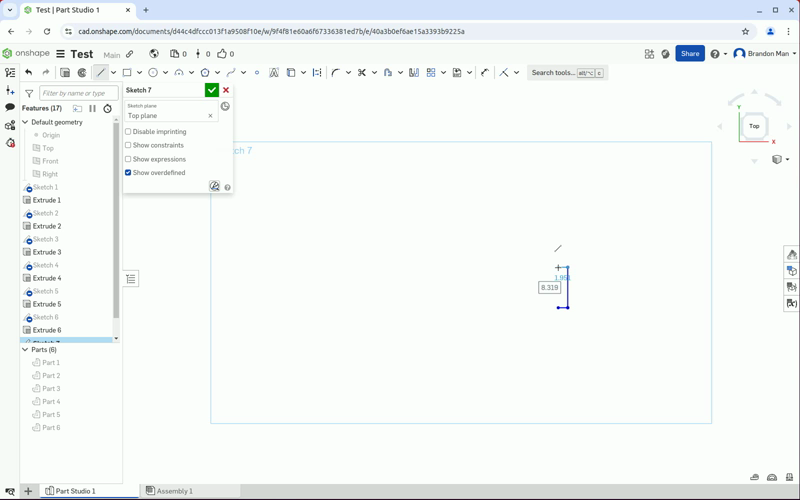
mouse_move(588, 267)
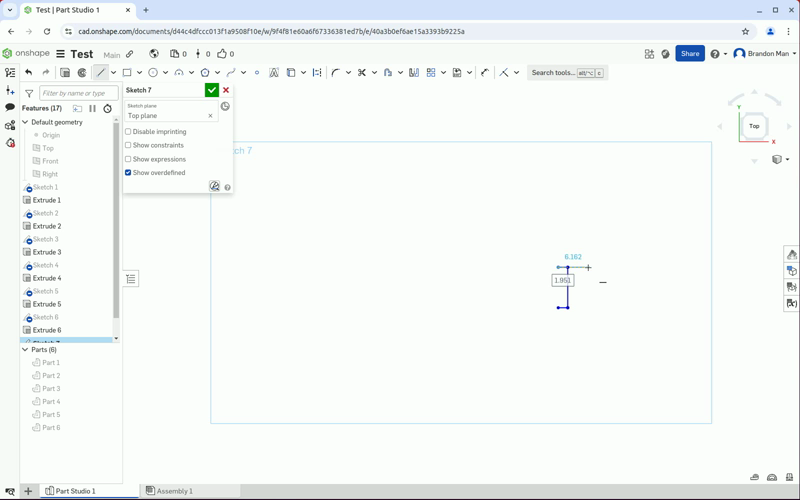
key_down(shift)
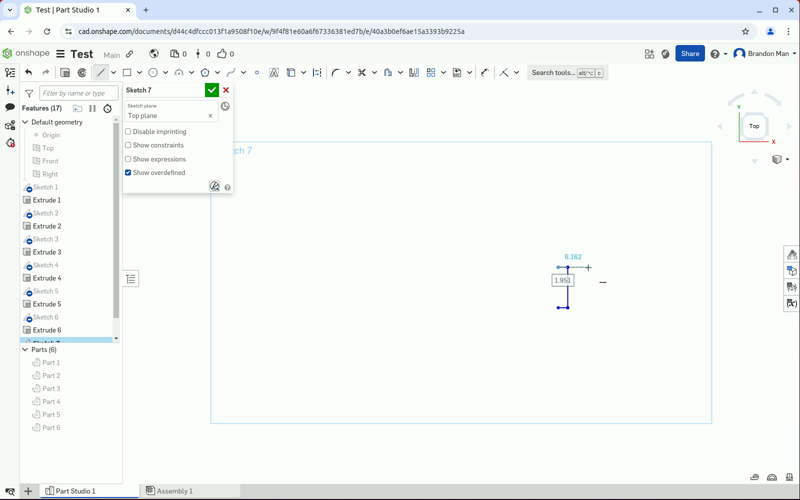
mouse_move(558, 307)
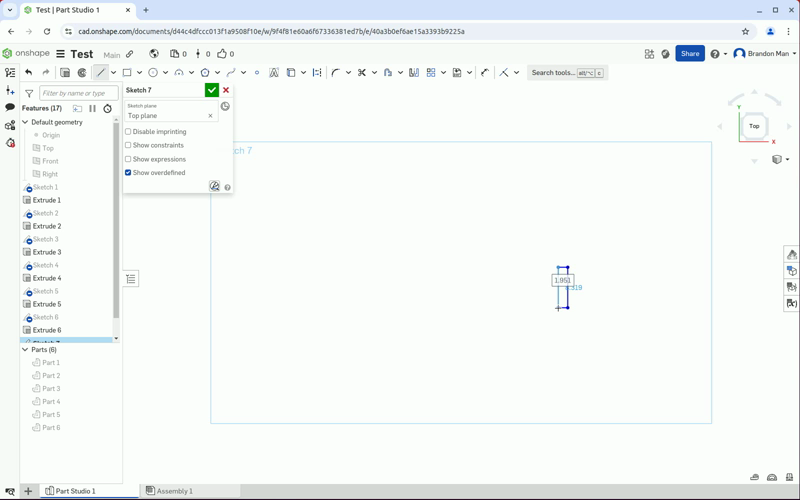
key_up(shift)
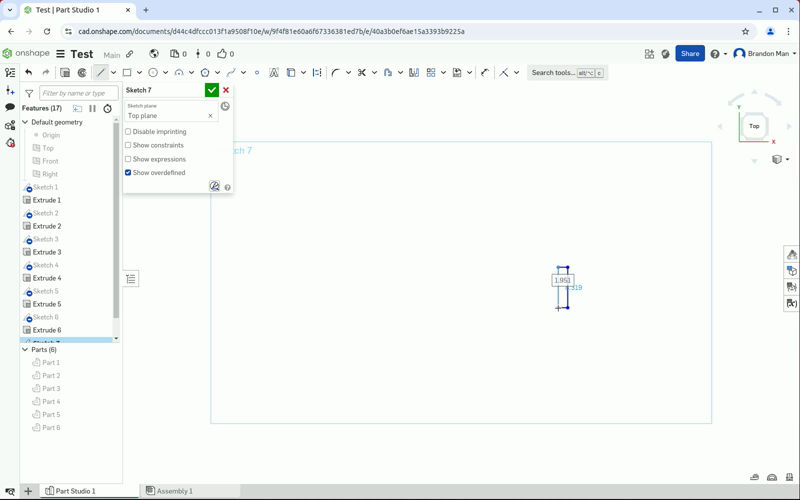
click(558, 307)
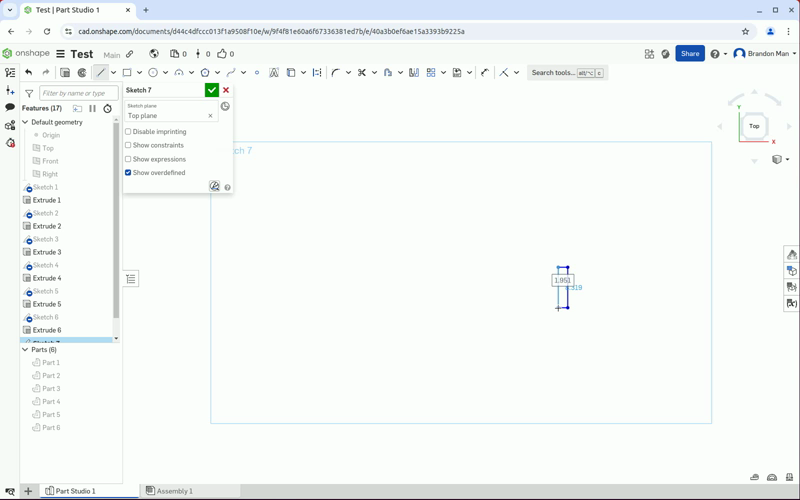
key(esc)
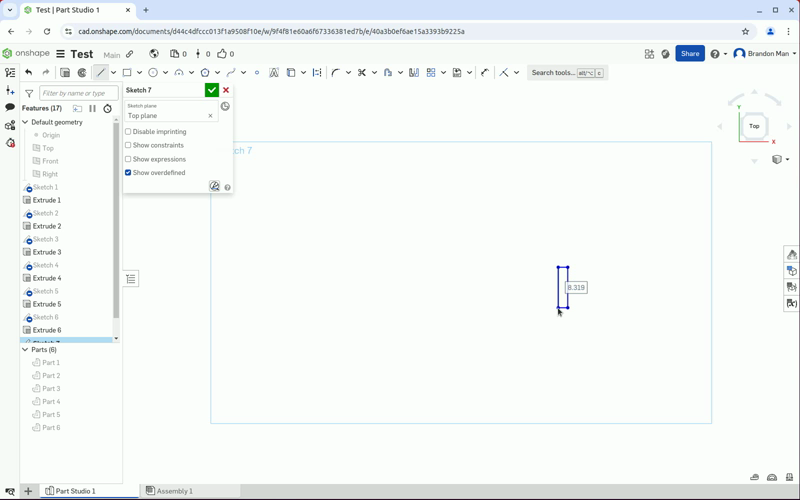
mouse_move(564, 306)
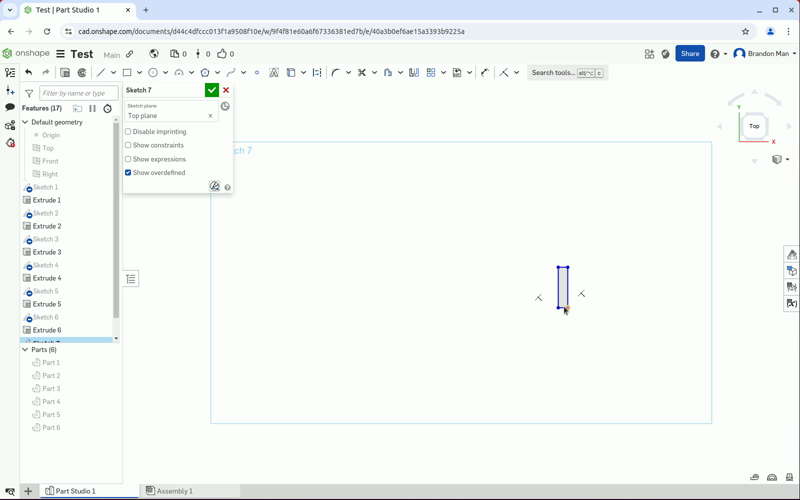
scroll(6)
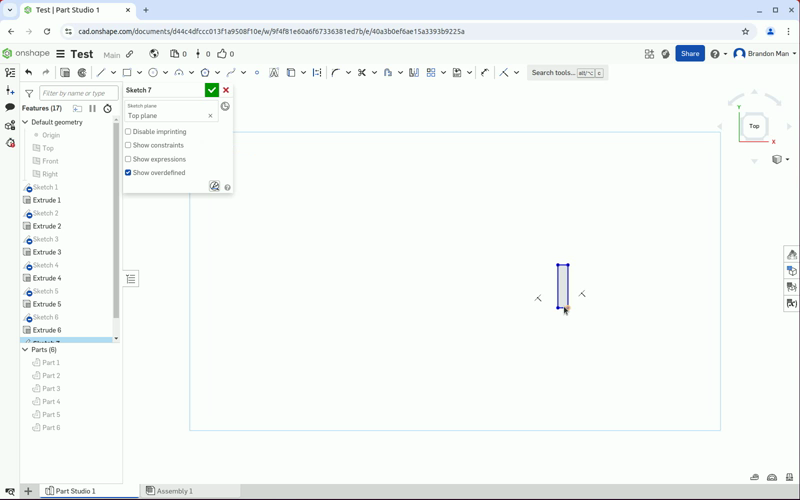
scroll(6)
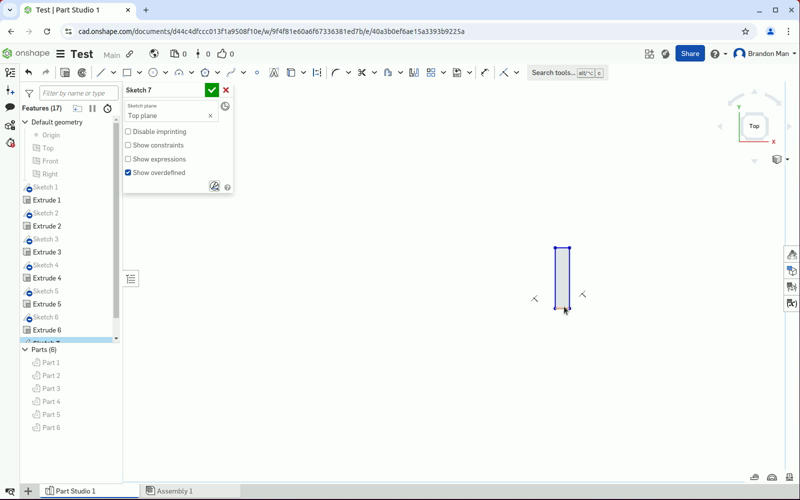
scroll(6)
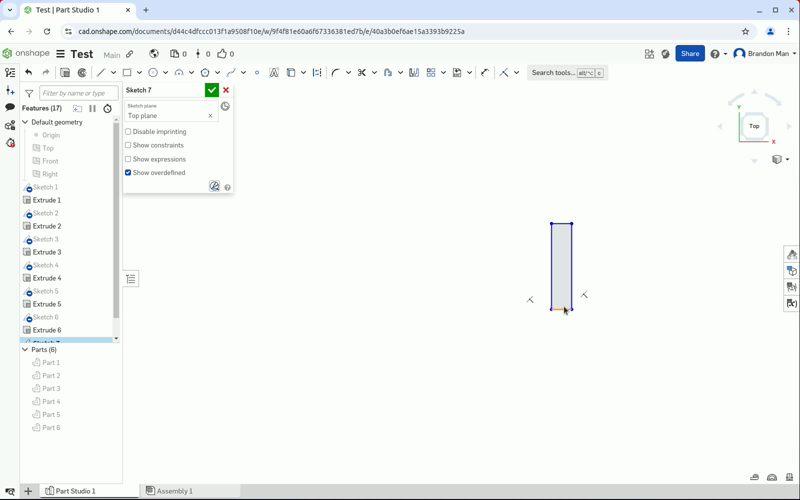
scroll(6)
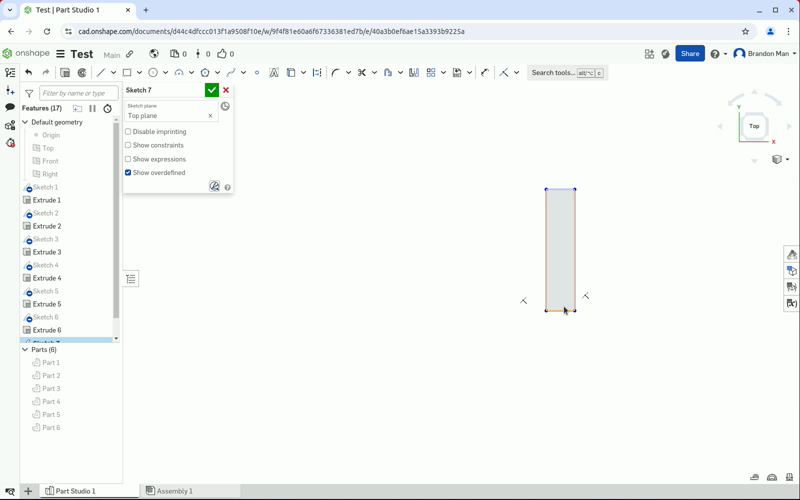
scroll(6)
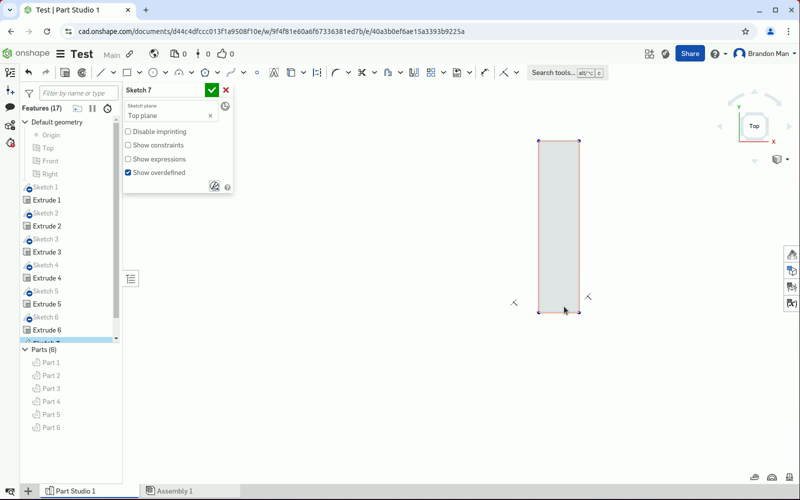
scroll(6)
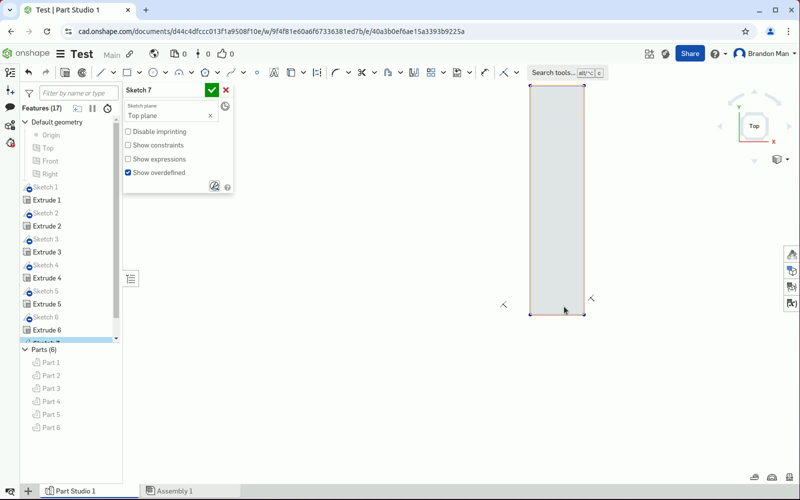
scroll(6)
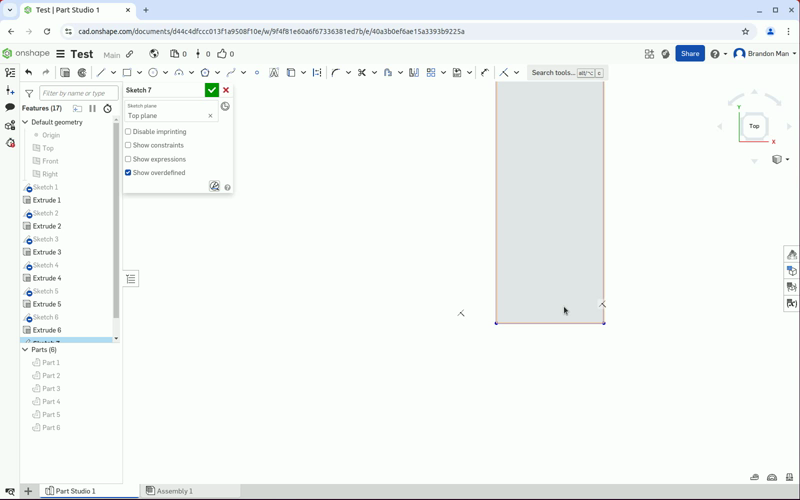
click(564, 306)
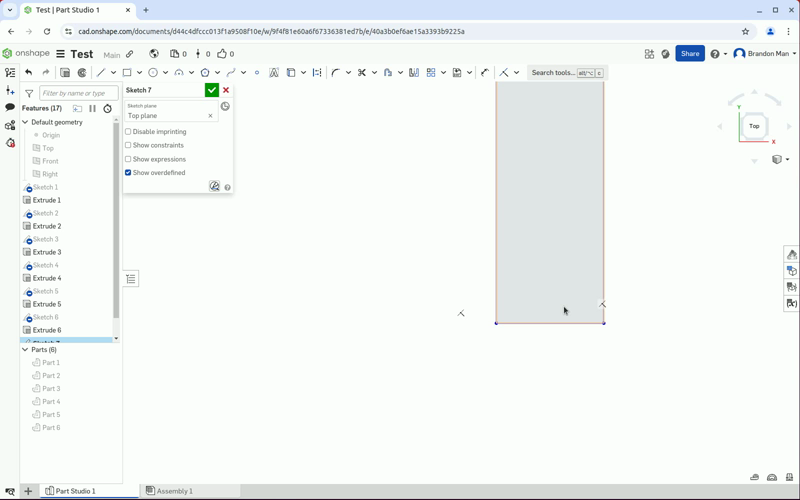
scroll(-6)
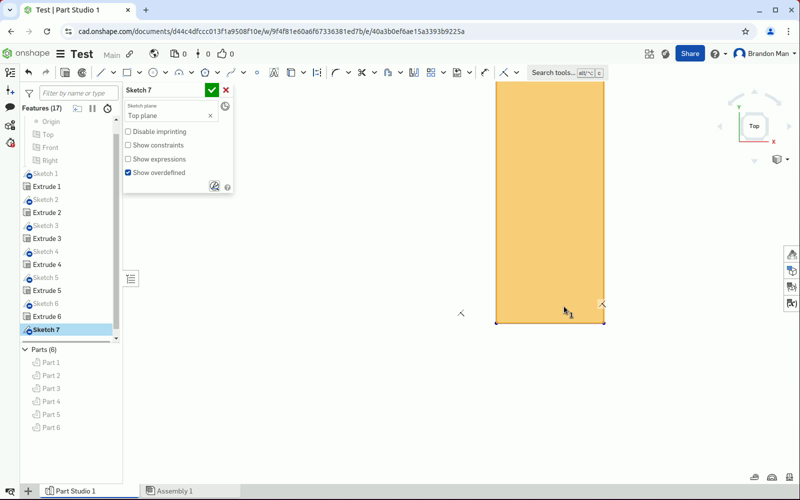
scroll(-6)
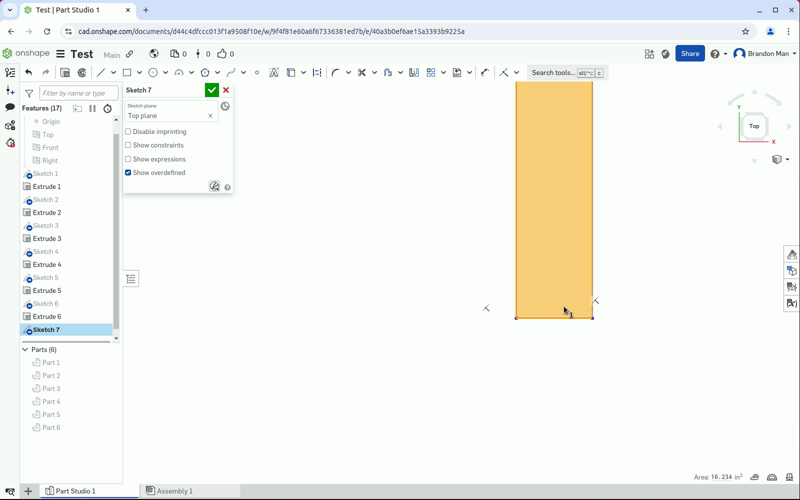
scroll(-6)
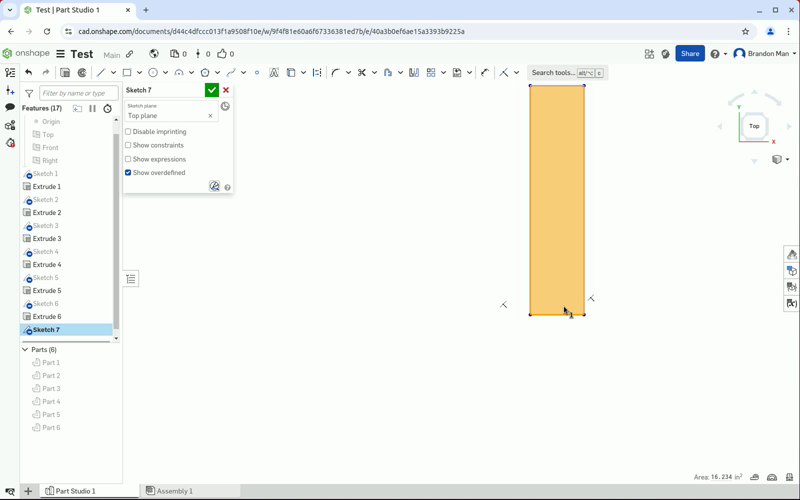
scroll(-6)
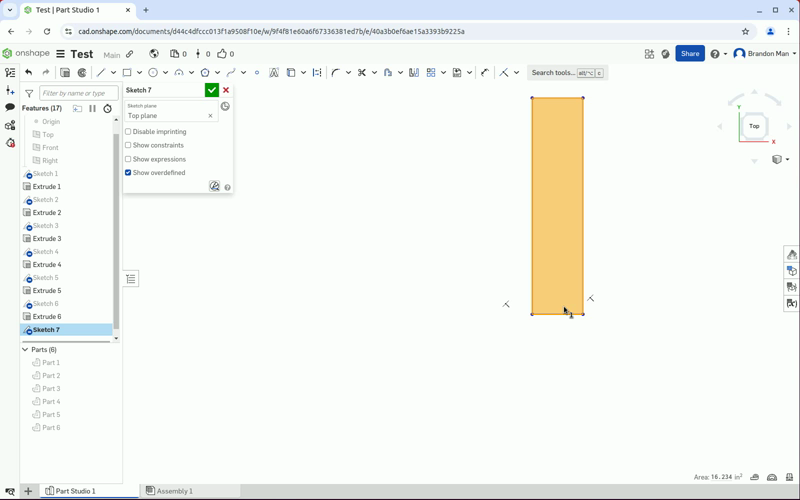
scroll(-6)
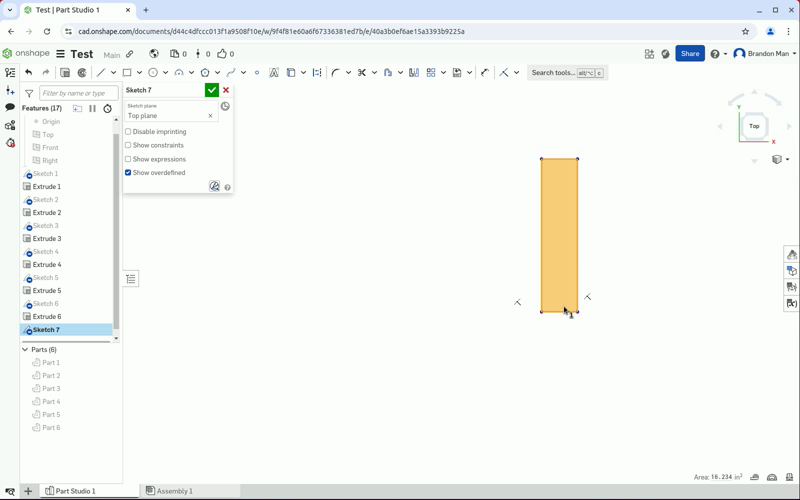
scroll(-6)
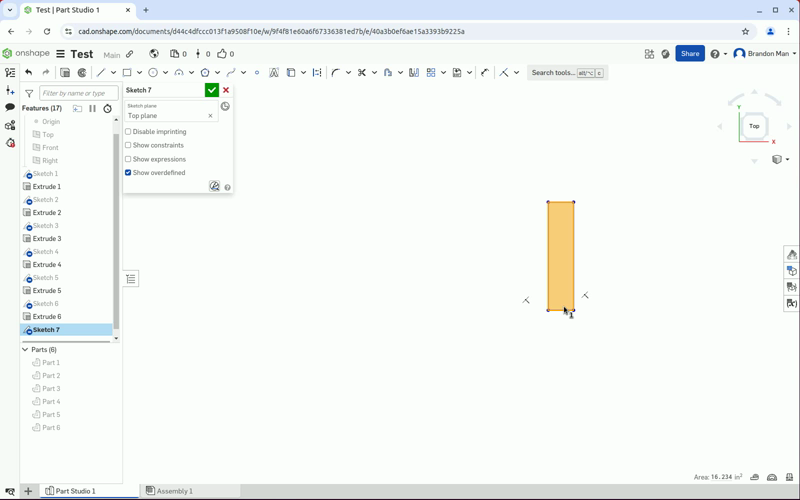
scroll(-6)
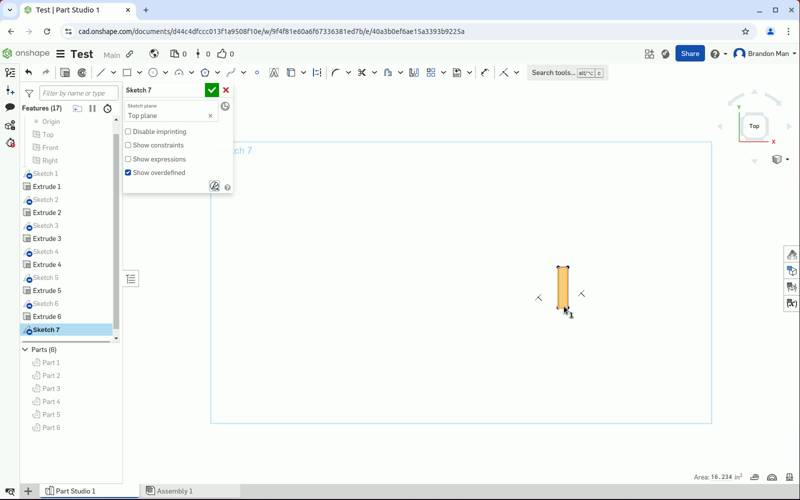
mouse_move(73, 352)
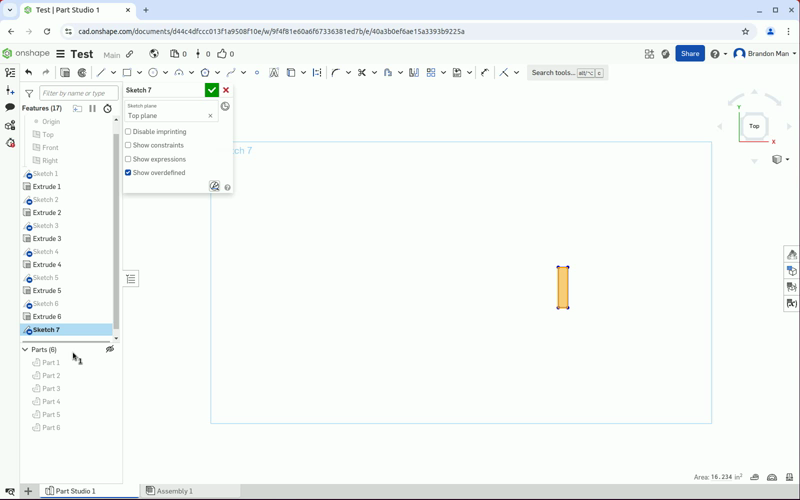
key(shift+y)
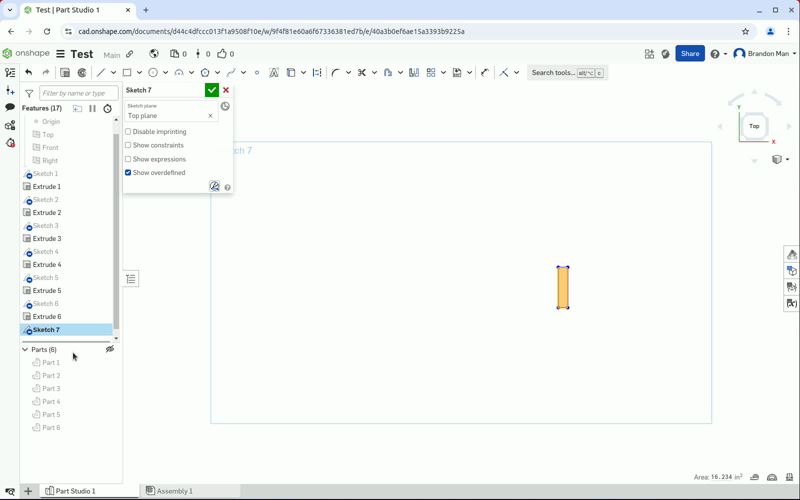
key(shift+e)
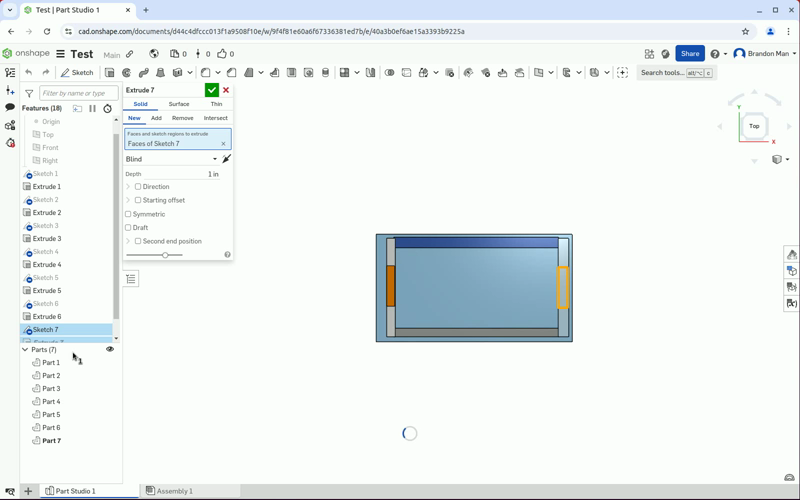
mouse_move(143, 106)
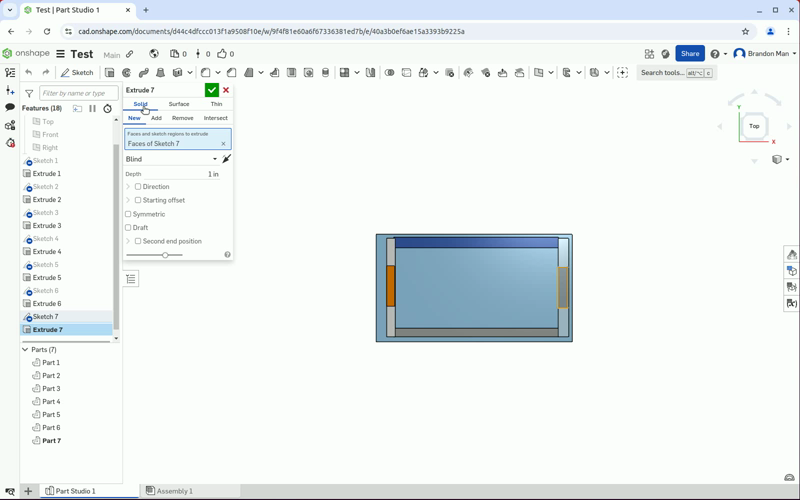
click(143, 106)
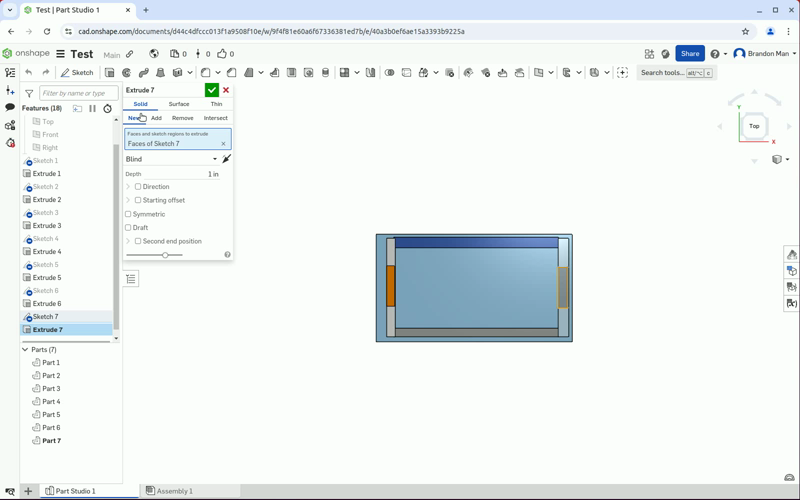
mouse_move(137, 120)
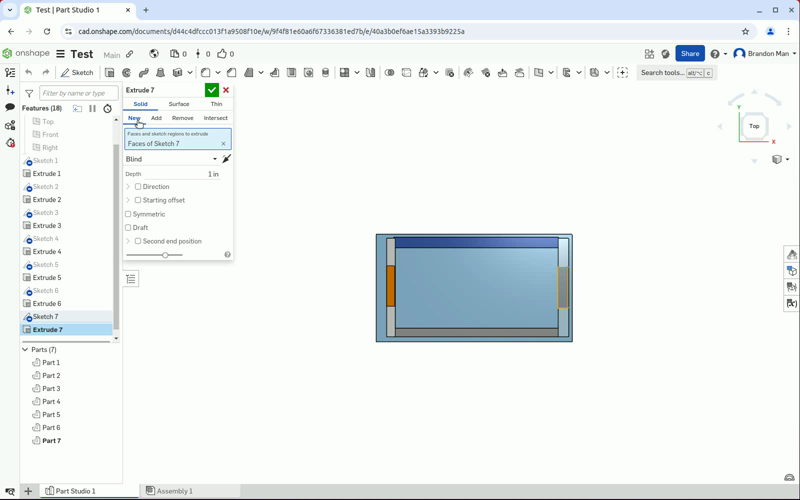
click(137, 120)
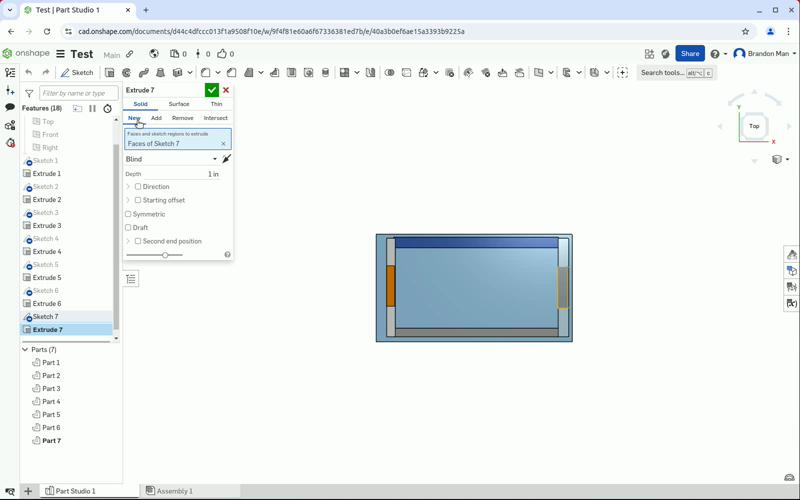
key(tab, 4)
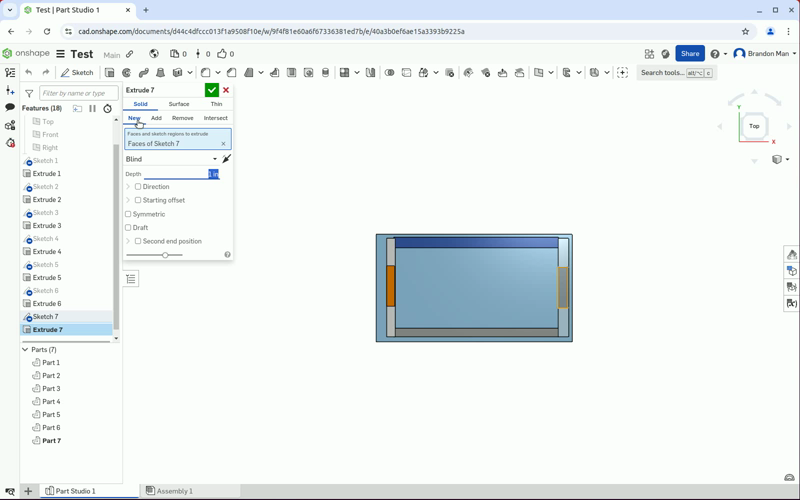
text(17.572)
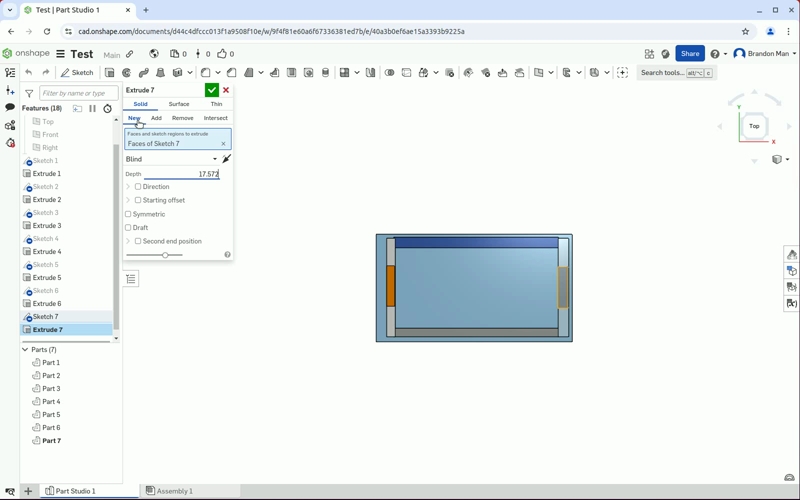
key(enter)
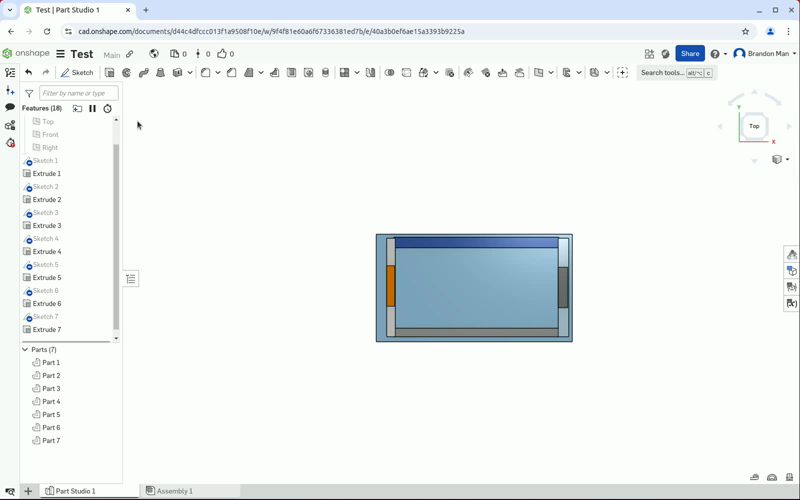
key(shift+h)
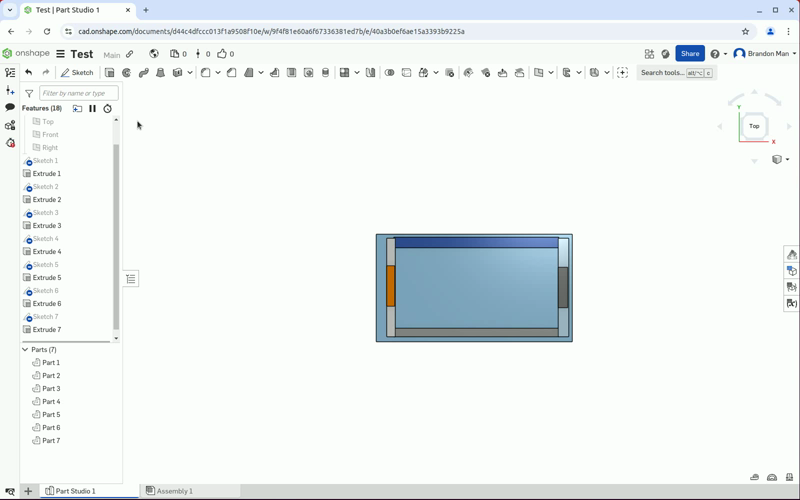
key(shift+h)
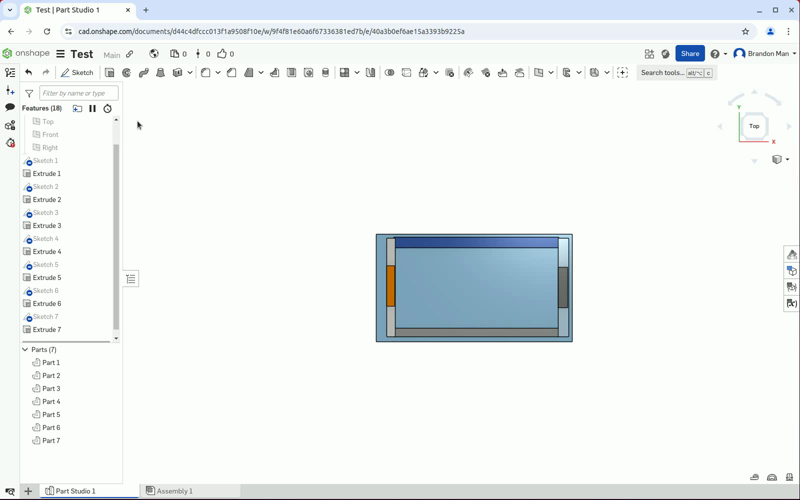
mouse_move(69, 163)
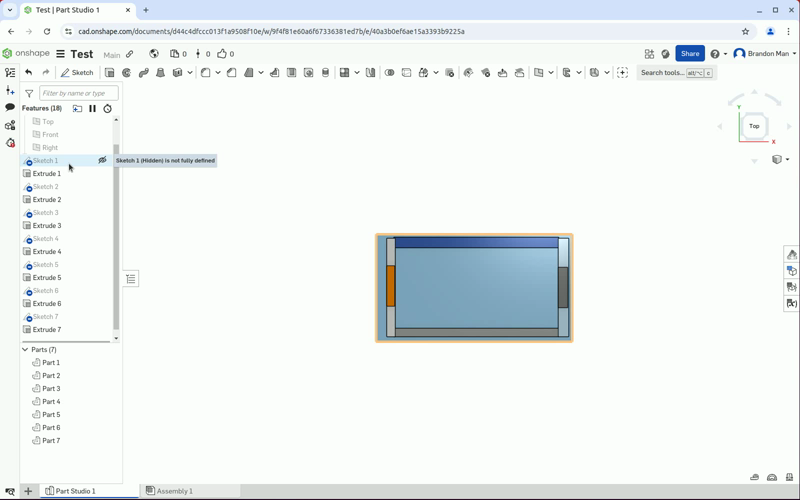
click(69, 163)
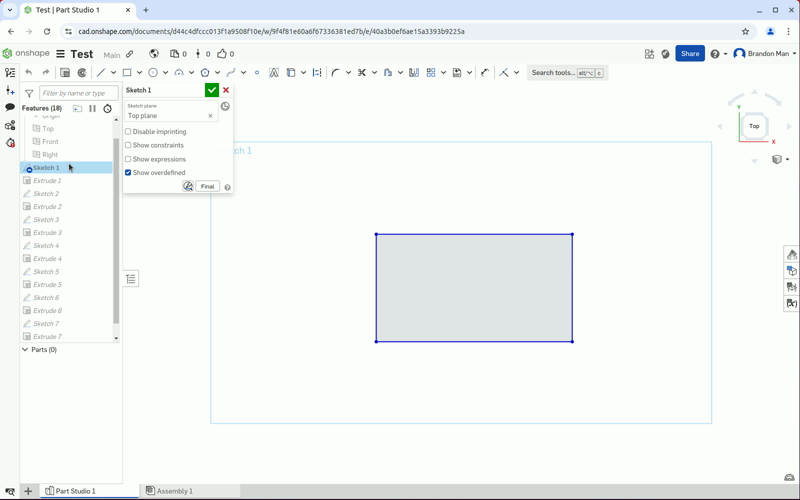
mouse_move(229, 92)
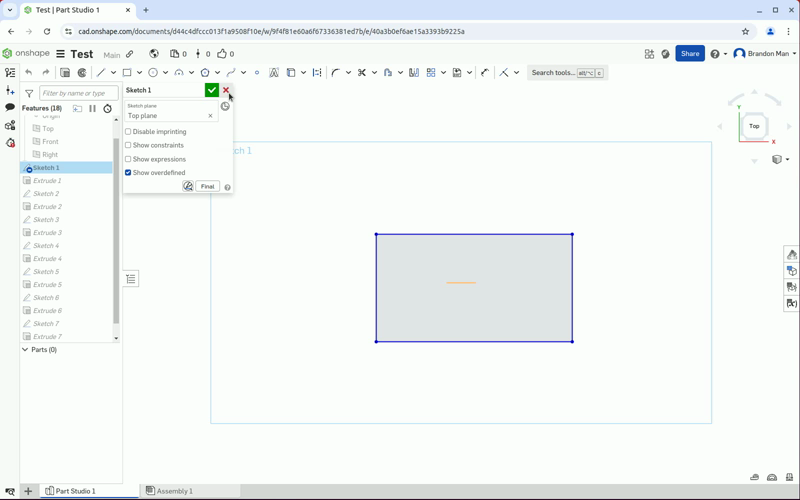
click(229, 92)
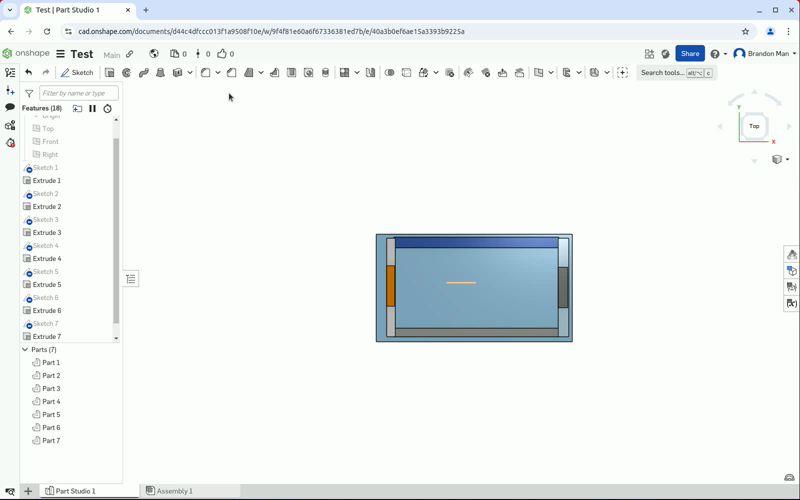
mouse_move(73, 352)
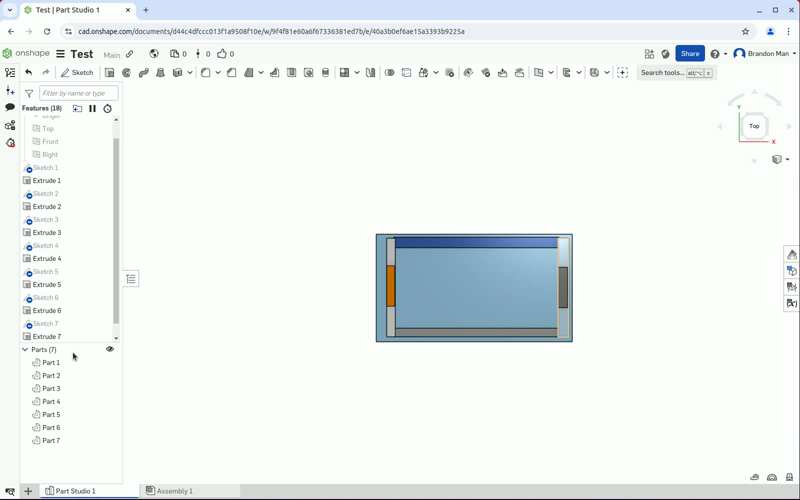
key(y)
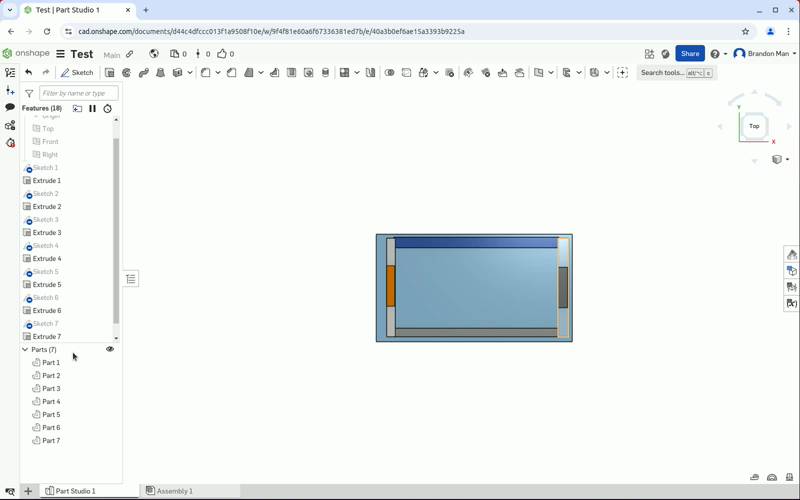
key(shift+p)
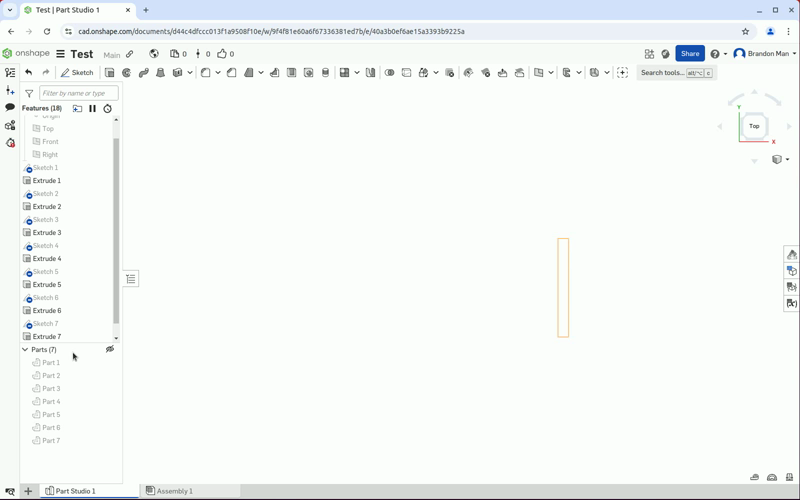
key(space)
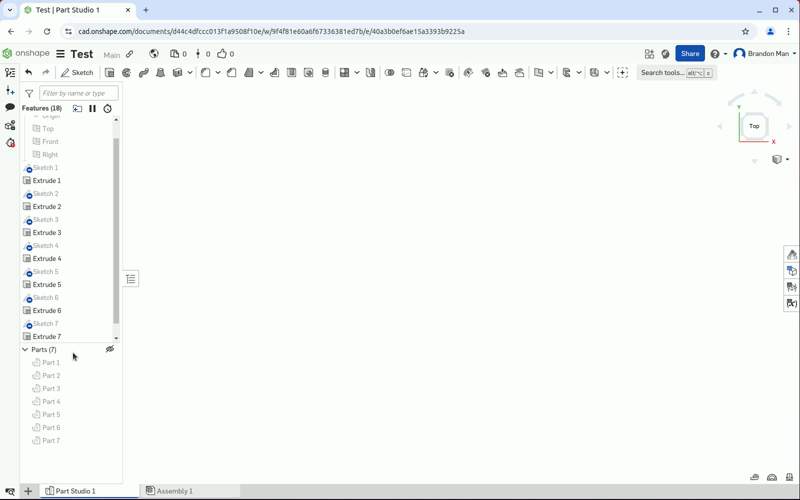
key_down(shift)
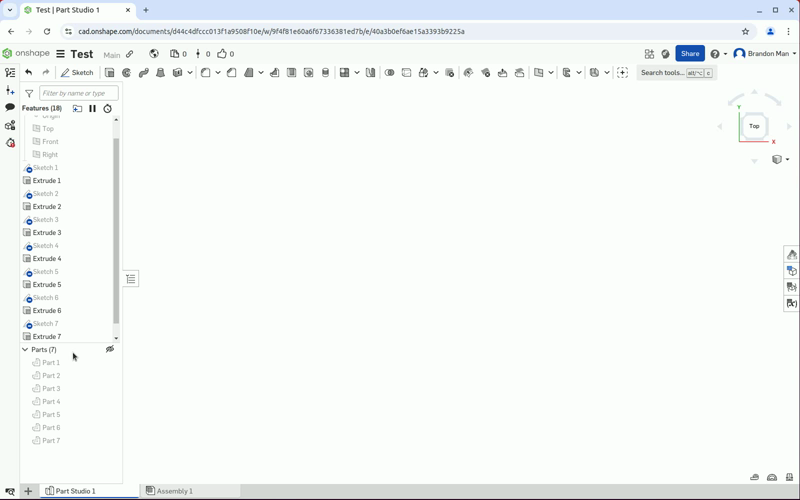
key(up)
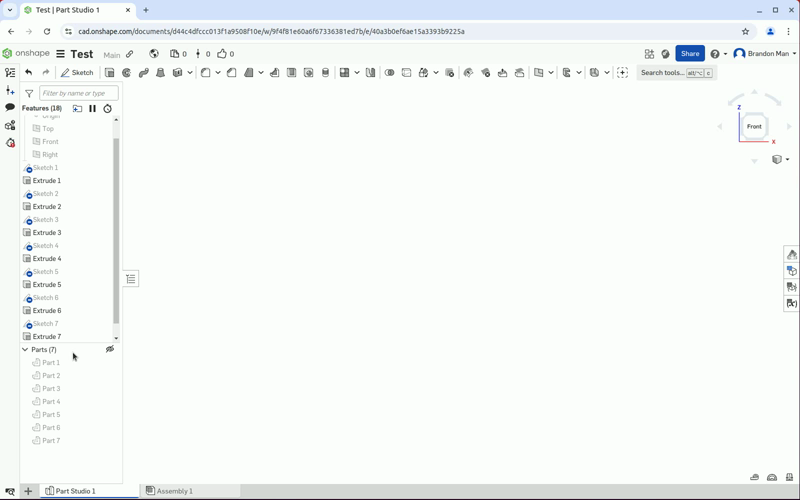
key_up(shift)
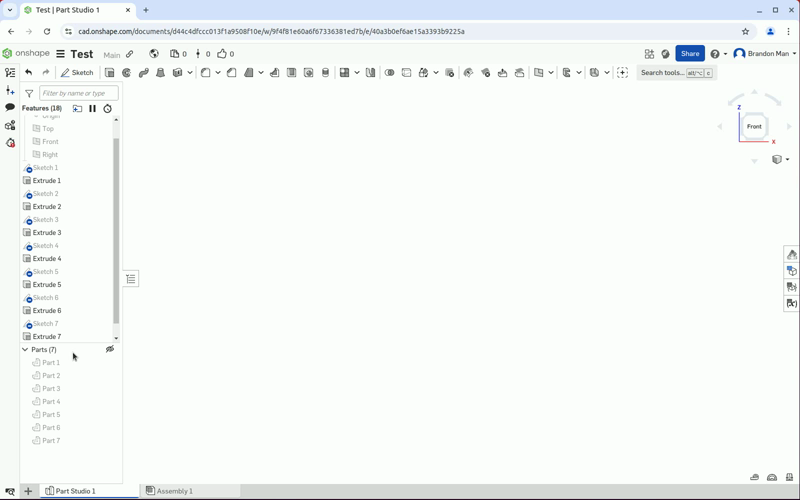
key(space)
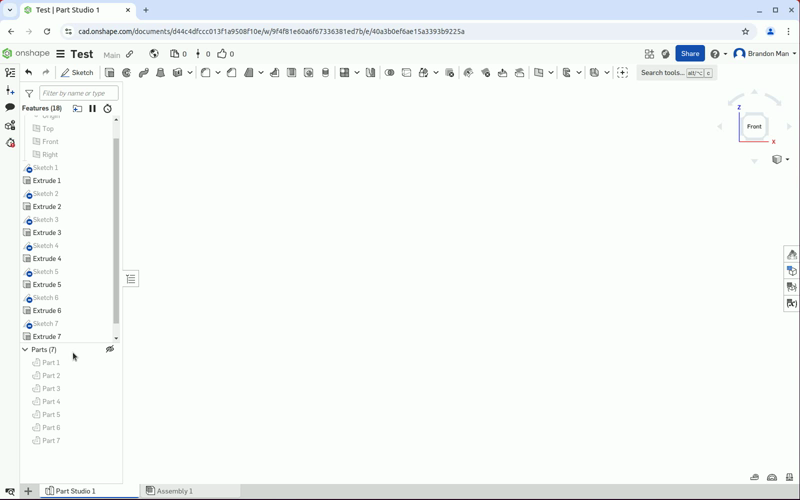
key_down(shift)
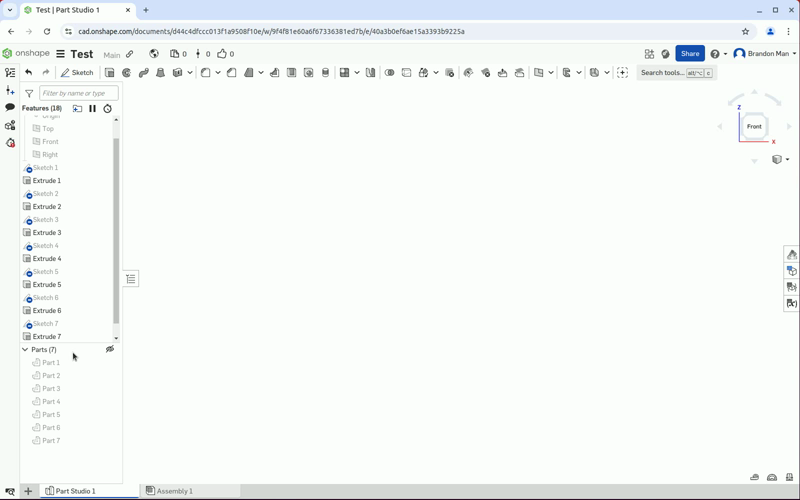
key(left)
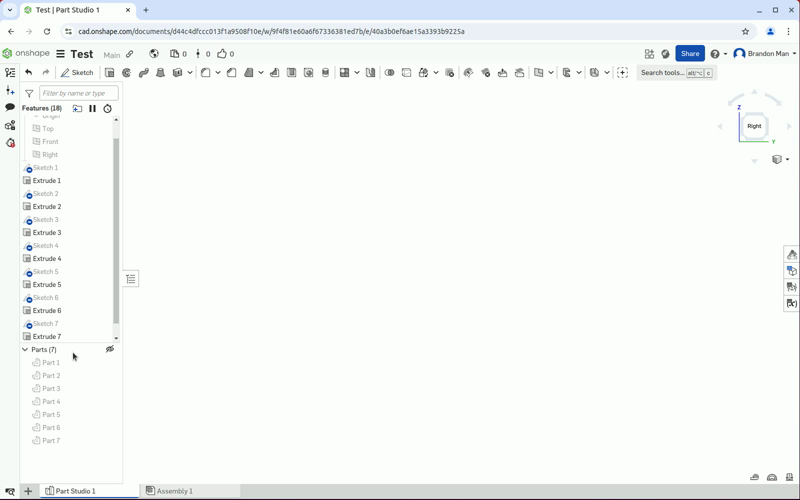
key_up(shift)
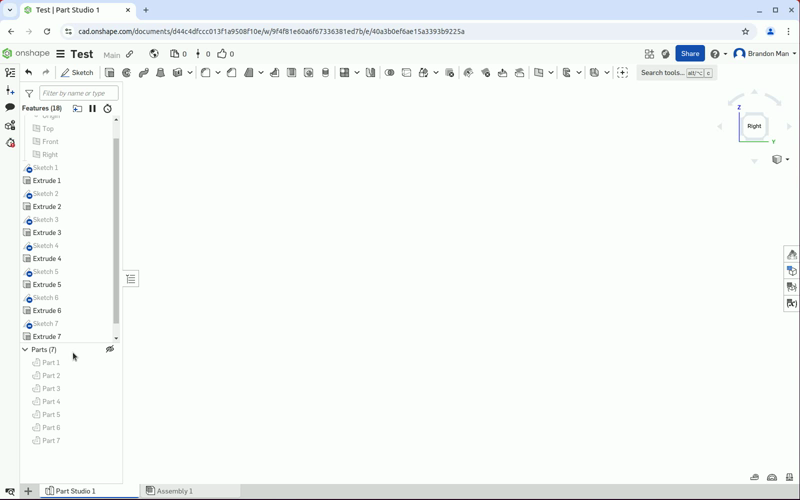
mouse_move(73, 352)
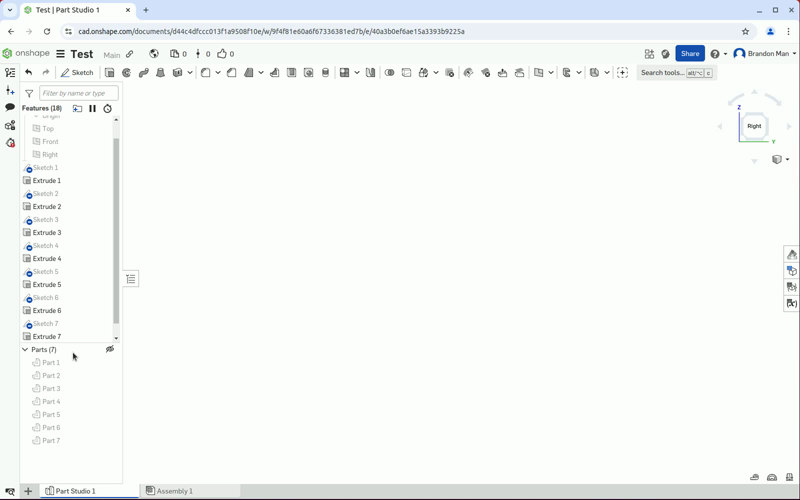
key(shift+y)
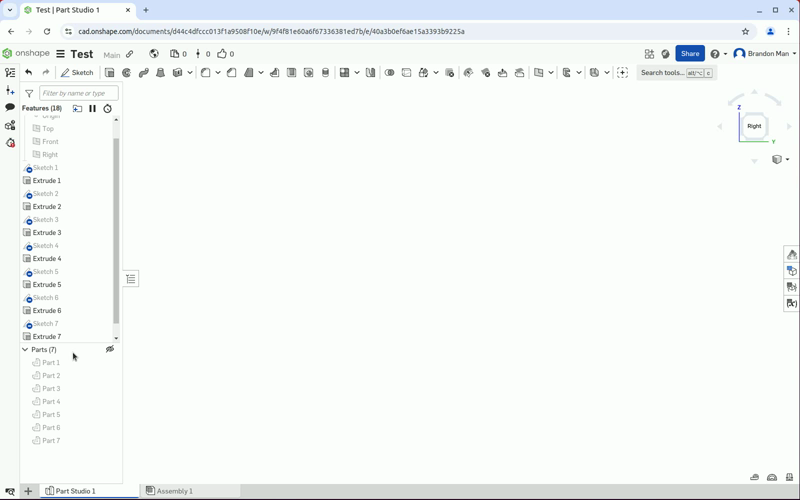
key(shift+s)
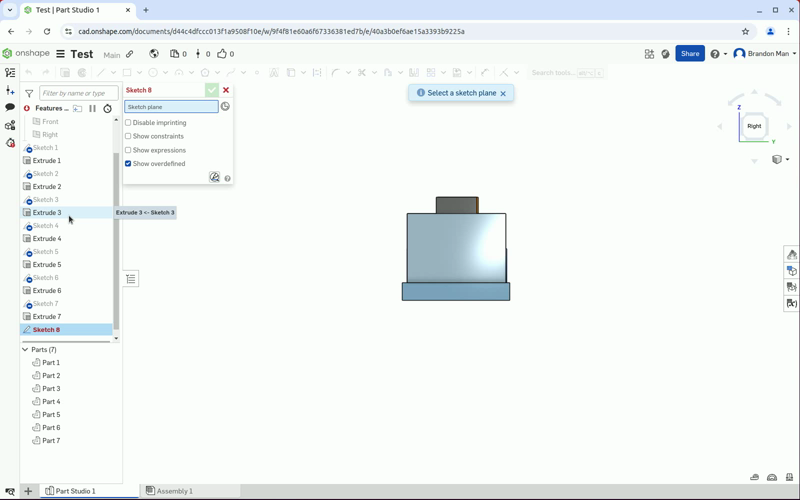
scroll(3)
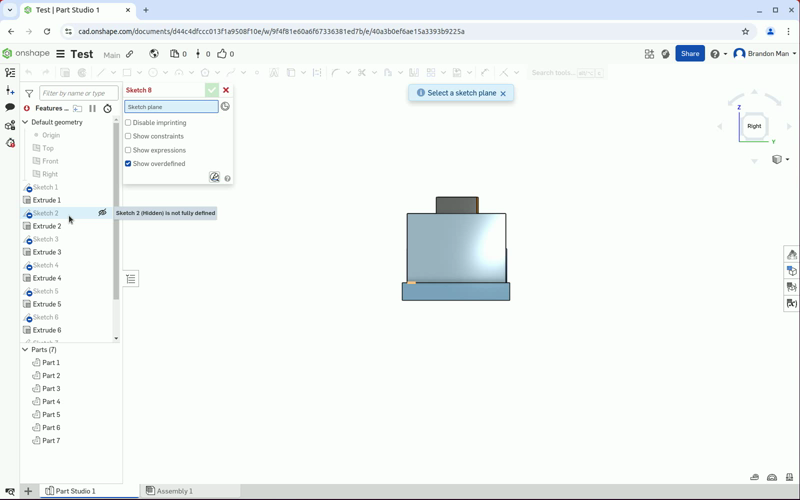
mouse_move(69, 176)
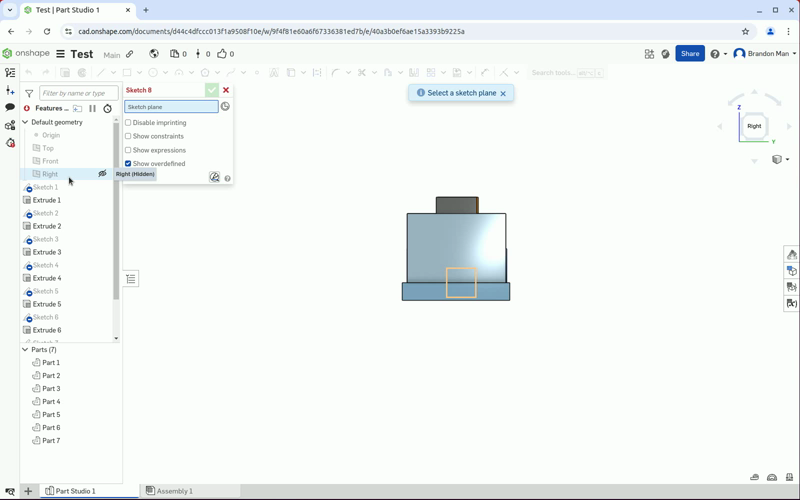
click(69, 176)
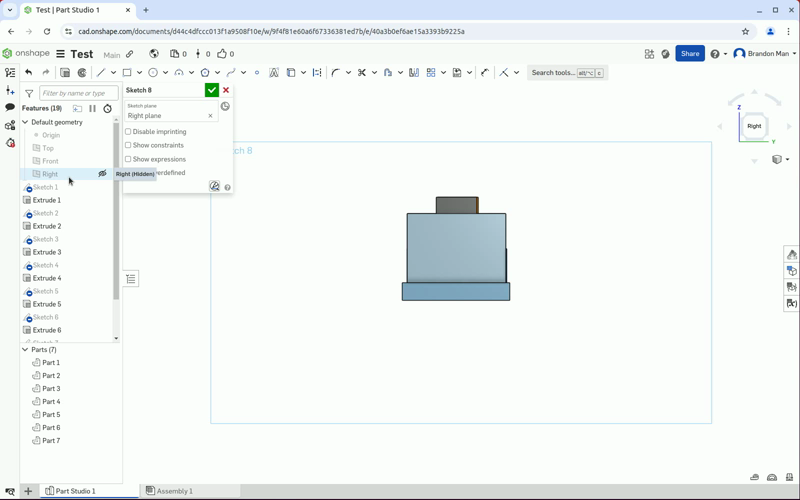
mouse_move(73, 352)
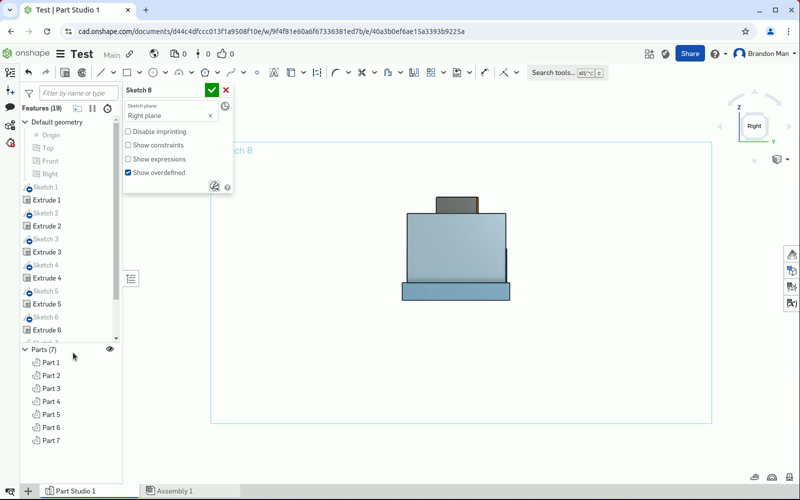
key(y)
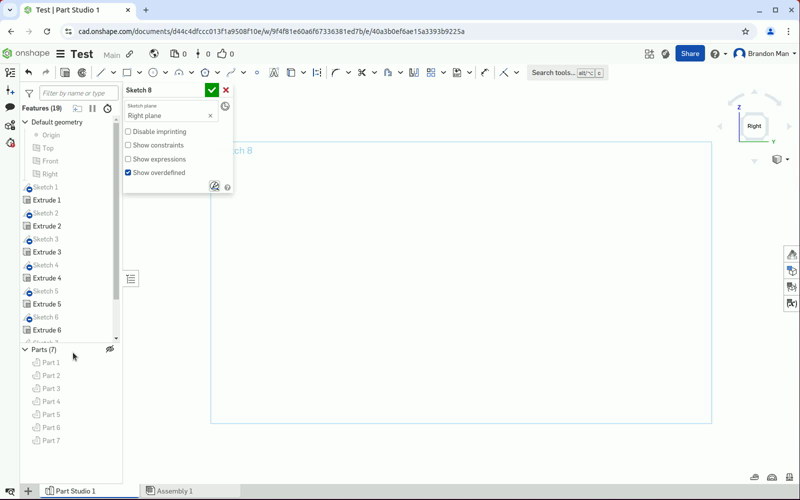
key(c)
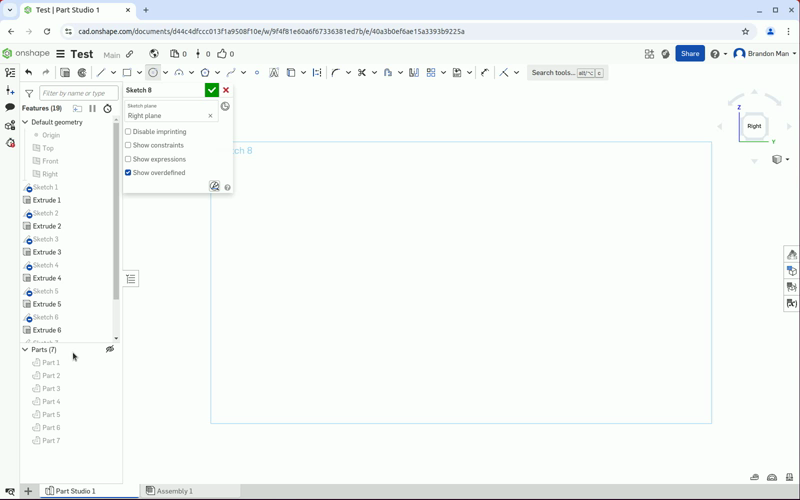
key_down(shift)
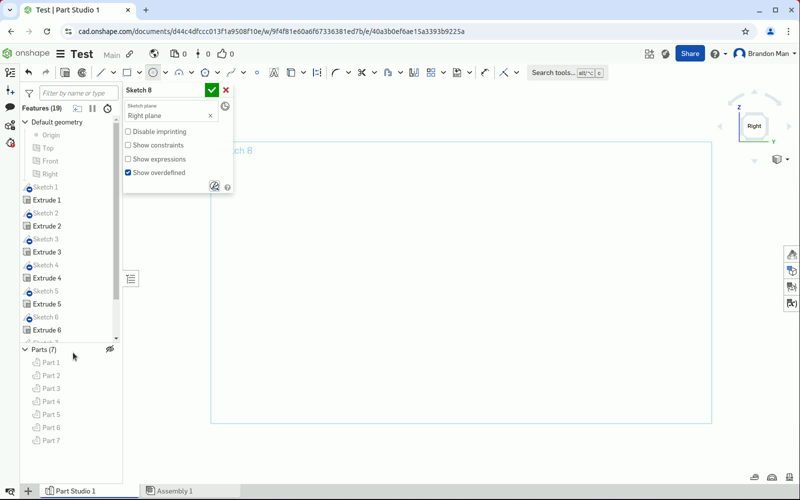
mouse_move(457, 203)
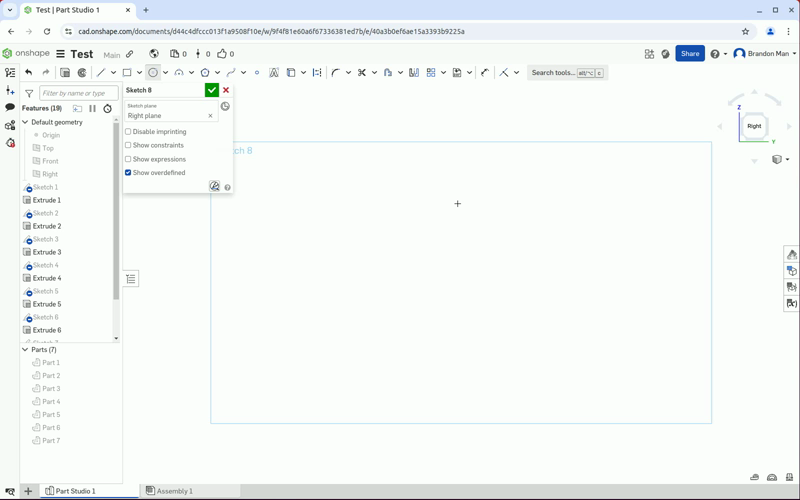
click(457, 203)
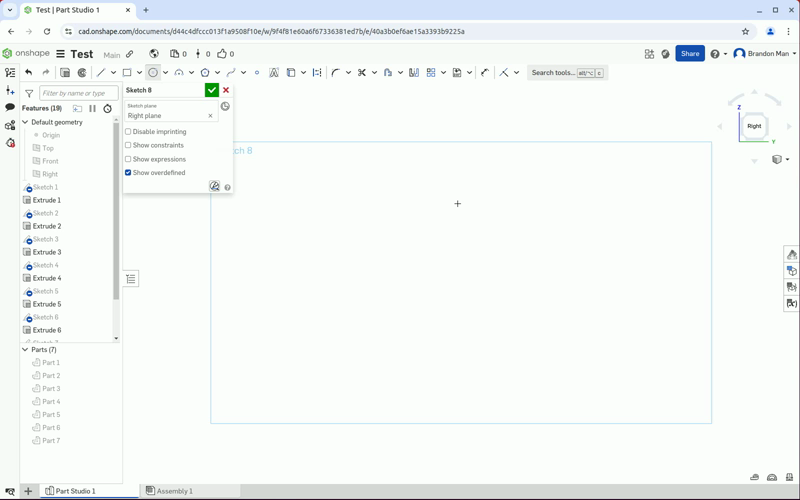
key_up(shift)
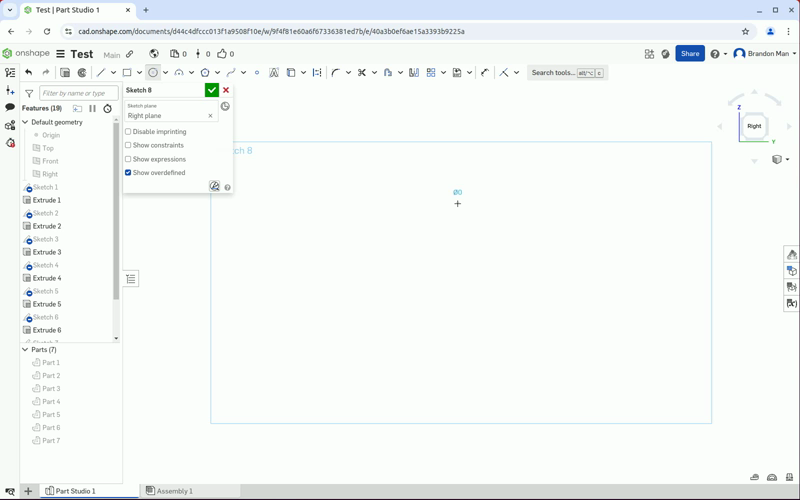
mouse_move(465, 203)
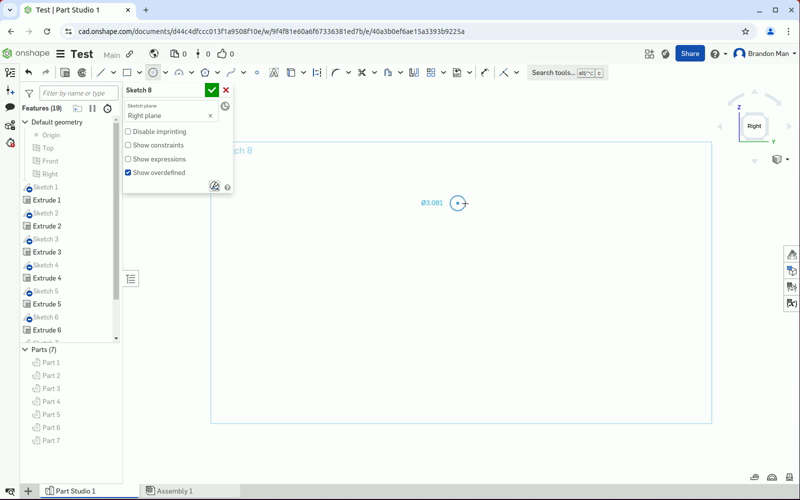
click(465, 203)
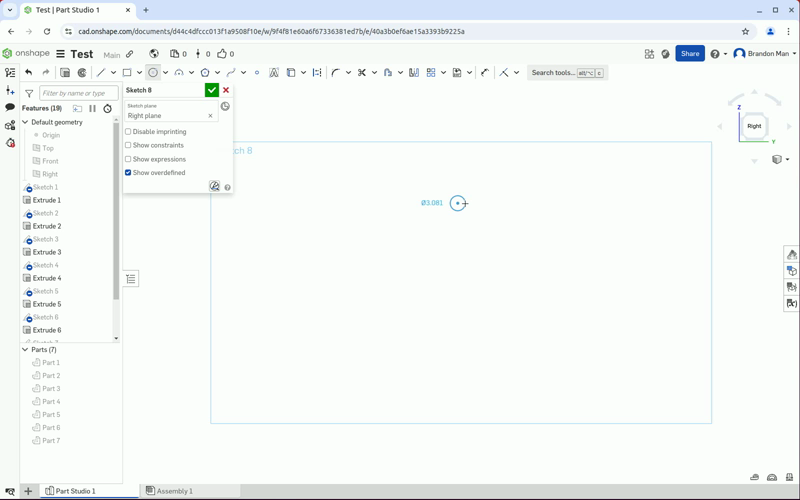
key(esc)
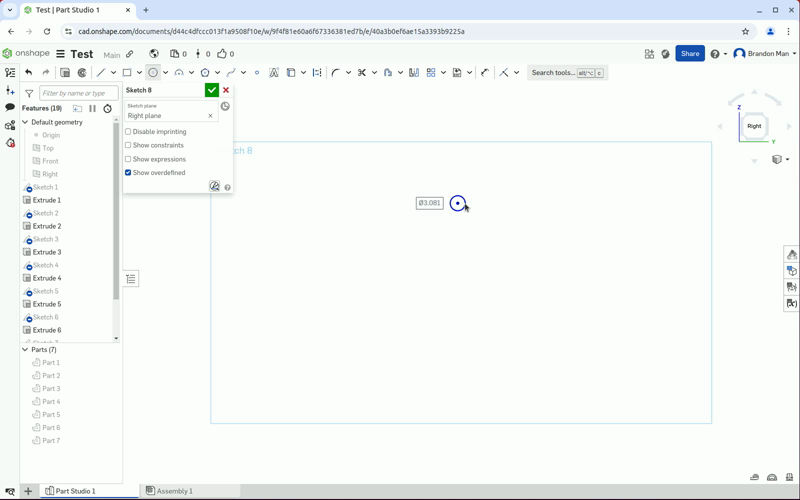
mouse_move(462, 200)
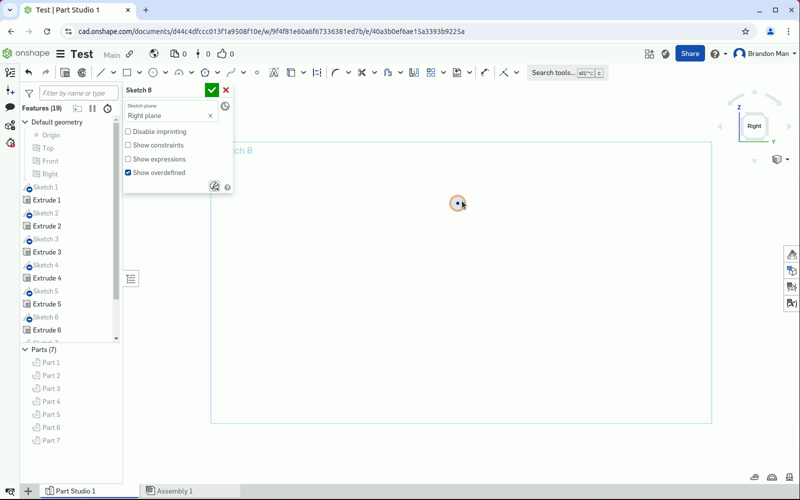
scroll(6)
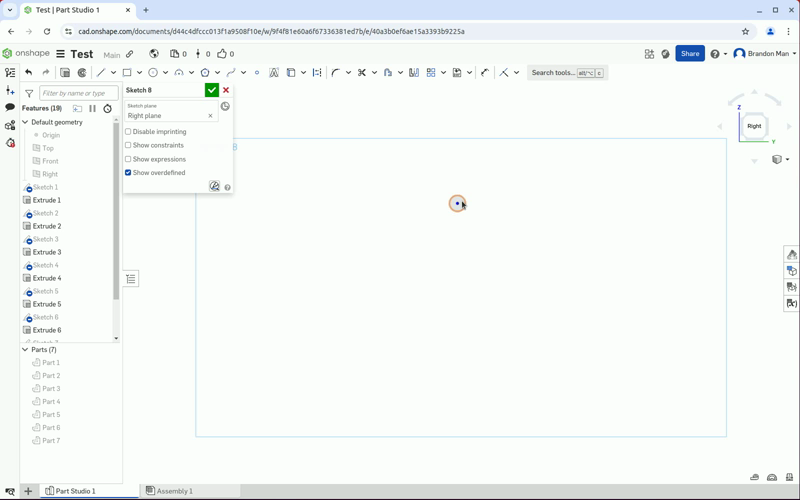
scroll(6)
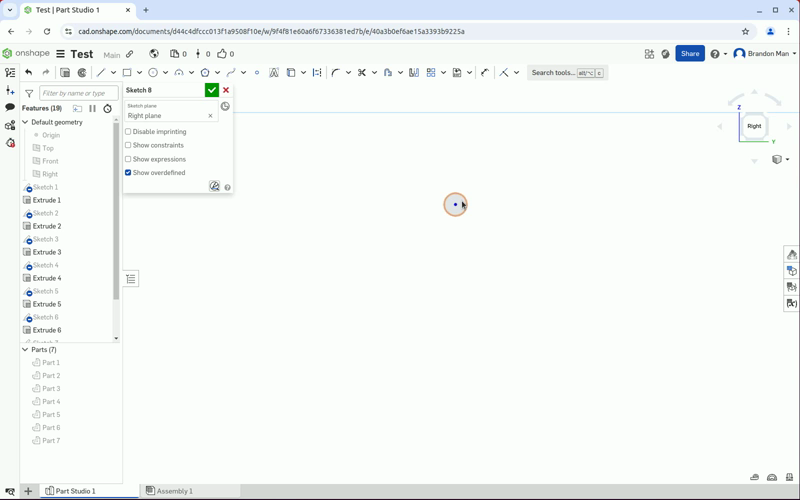
scroll(6)
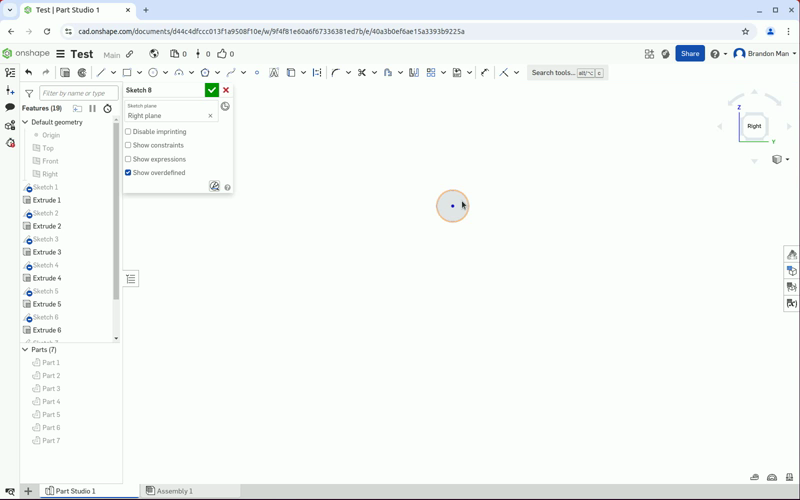
scroll(6)
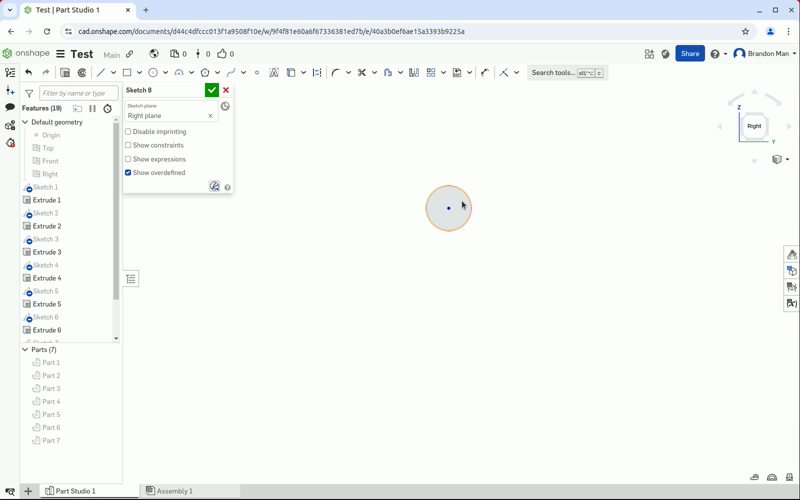
scroll(6)
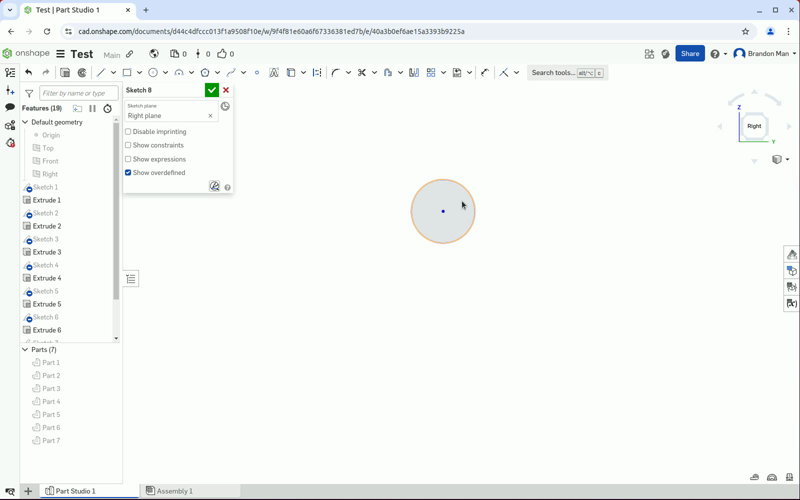
scroll(6)
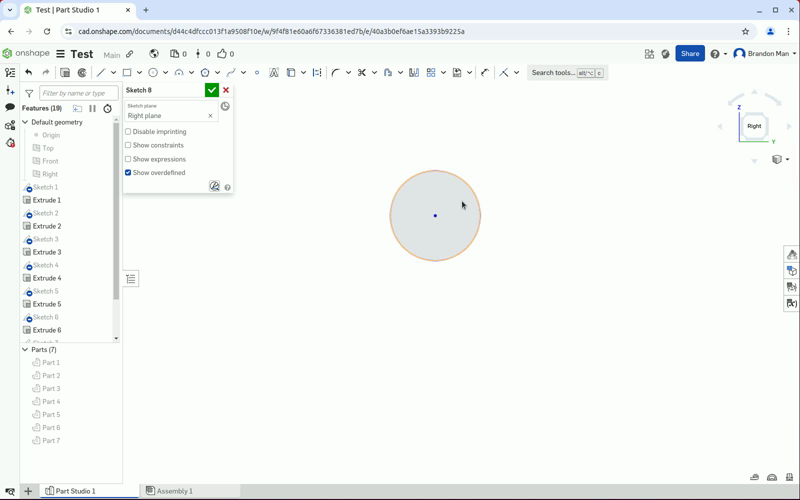
scroll(6)
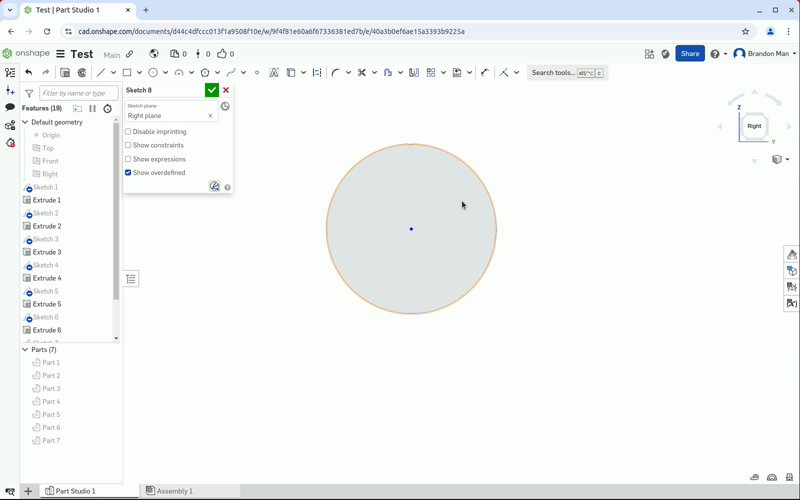
click(462, 200)
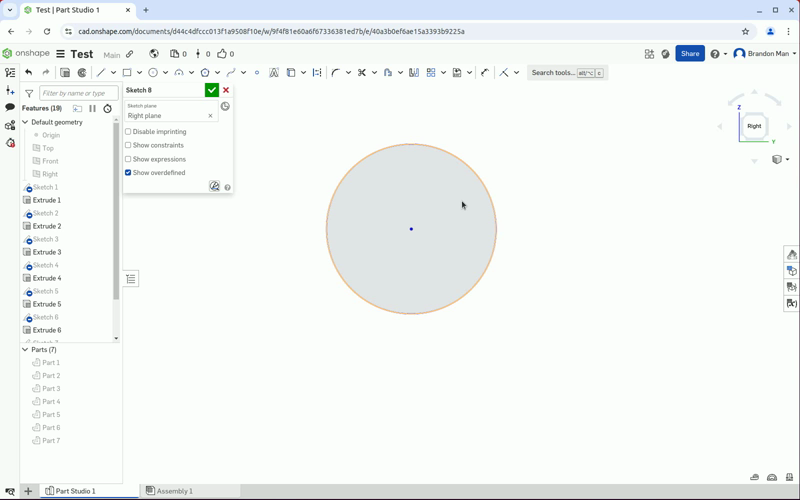
scroll(-6)
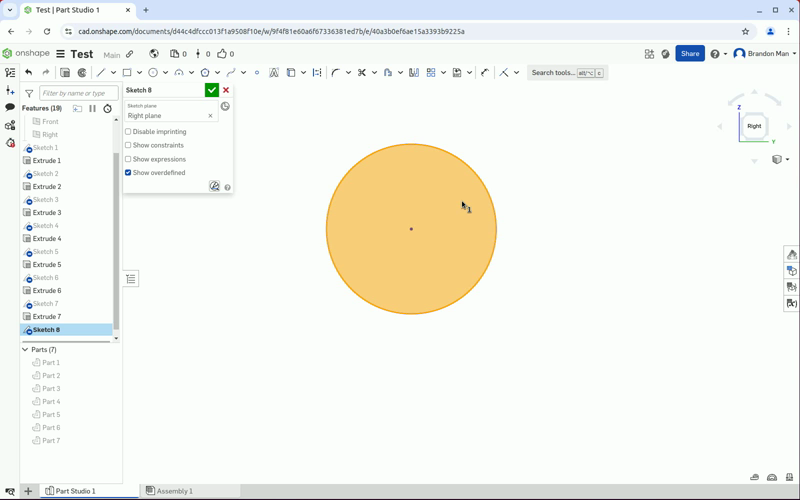
scroll(-6)
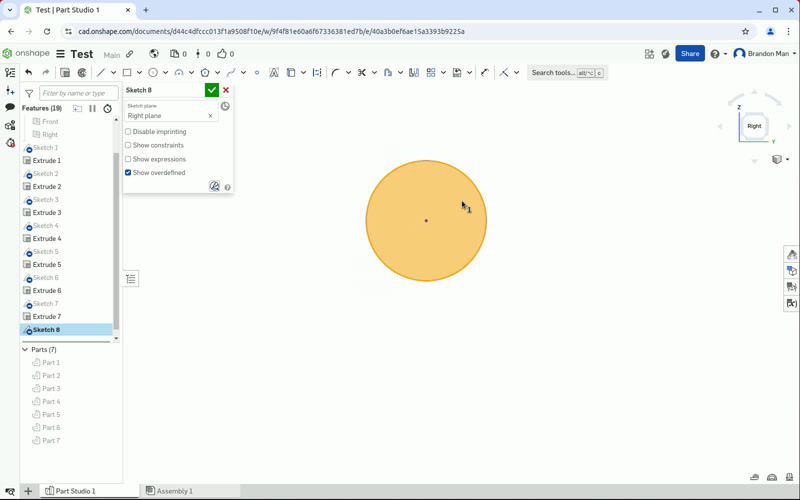
scroll(-6)
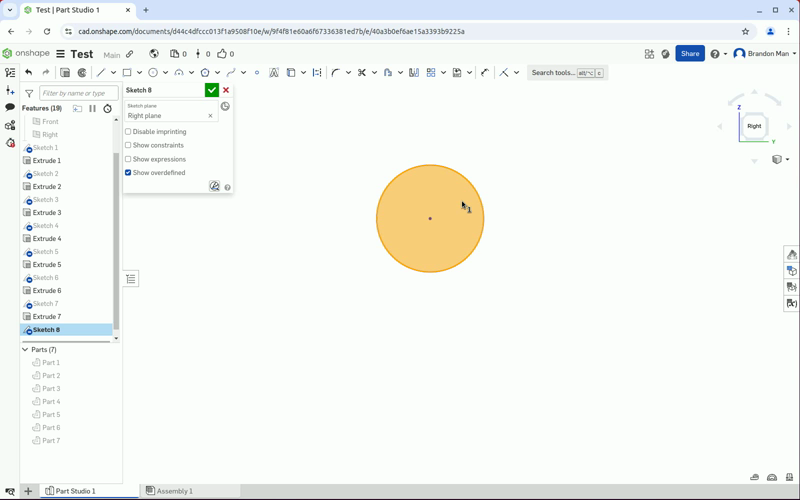
scroll(-6)
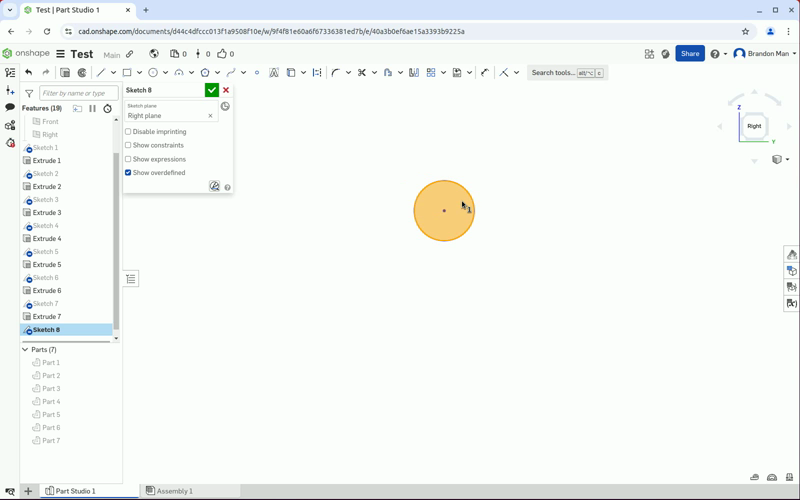
scroll(-6)
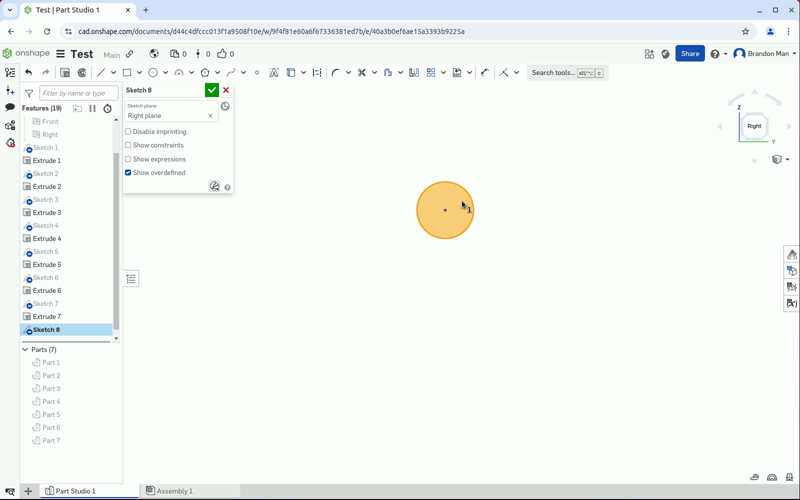
scroll(-6)
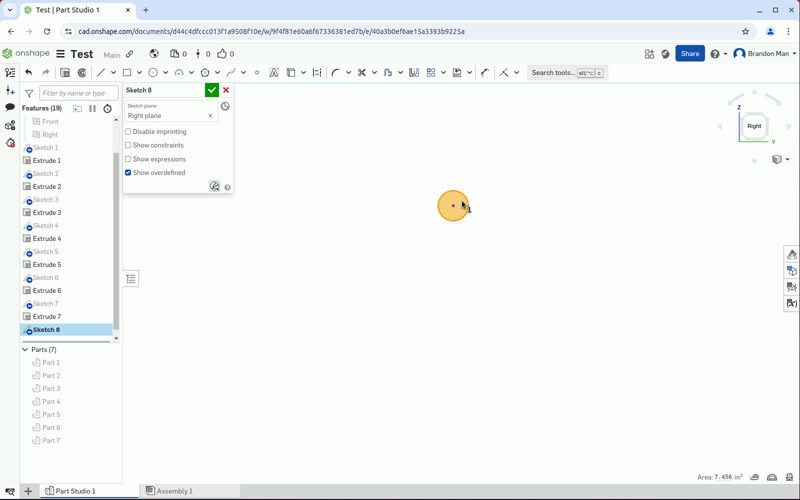
scroll(-6)
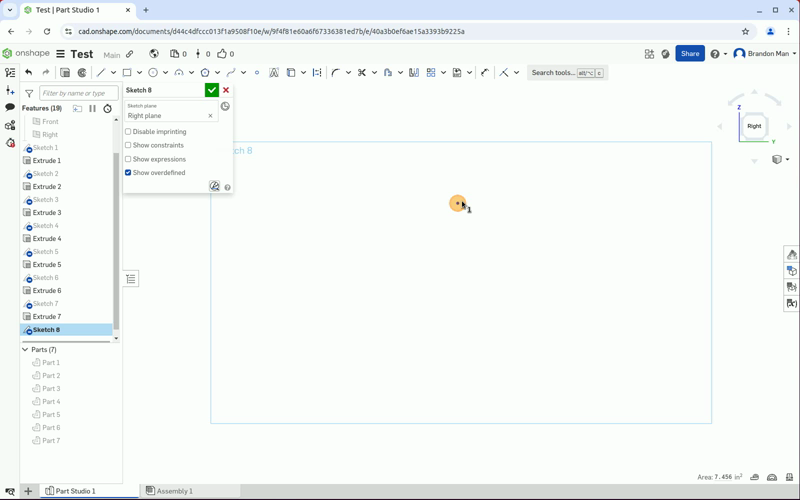
mouse_move(73, 352)
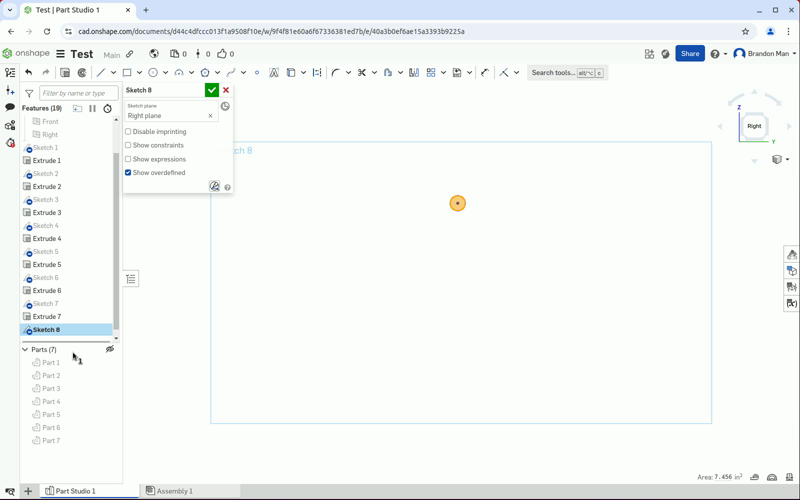
key(shift+y)
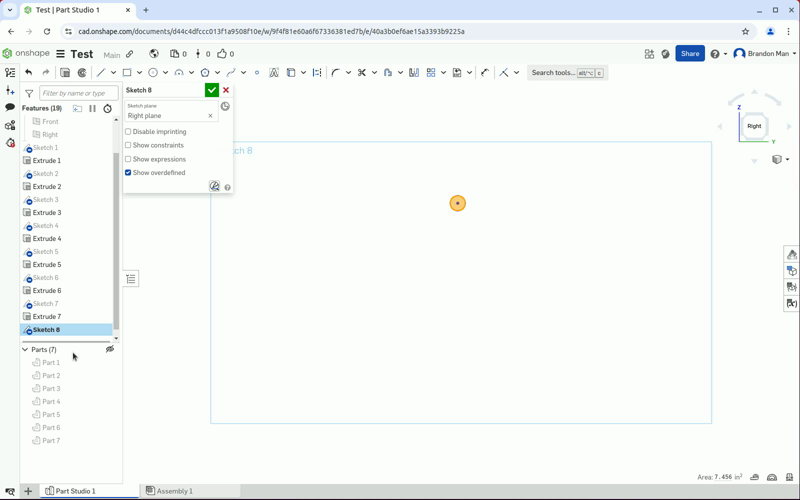
key(shift+e)
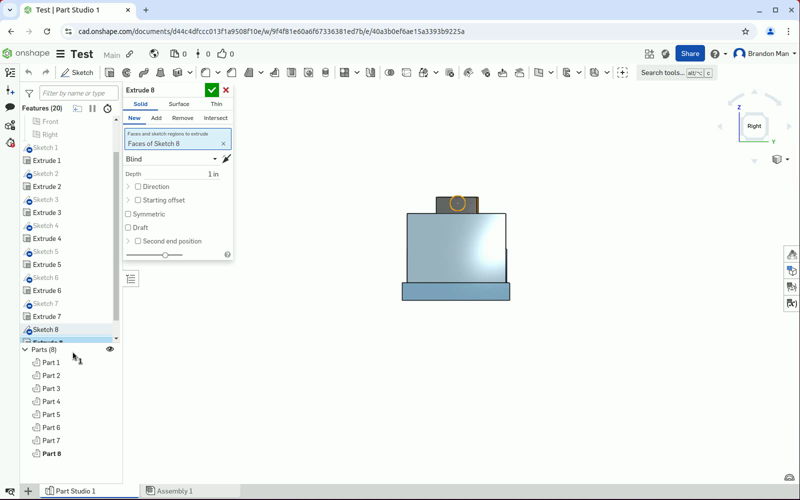
mouse_move(143, 106)
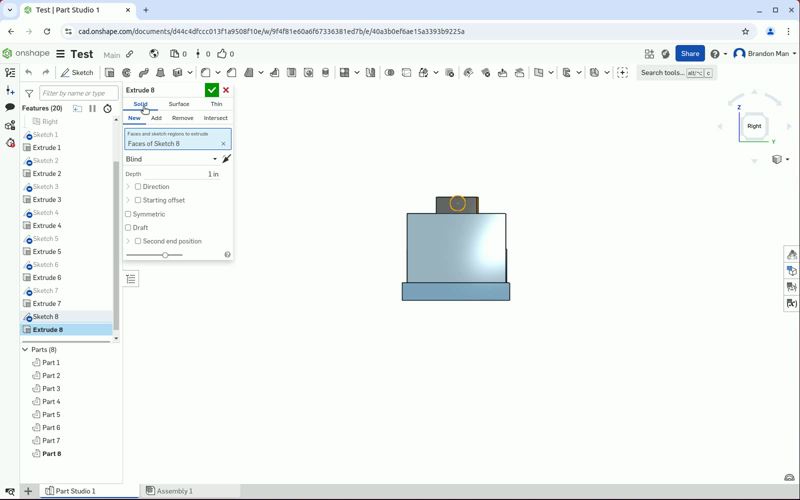
click(143, 106)
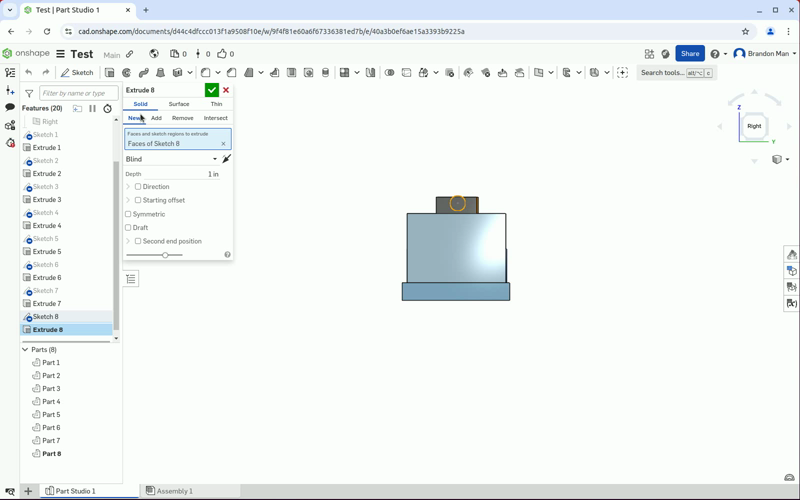
mouse_move(137, 120)
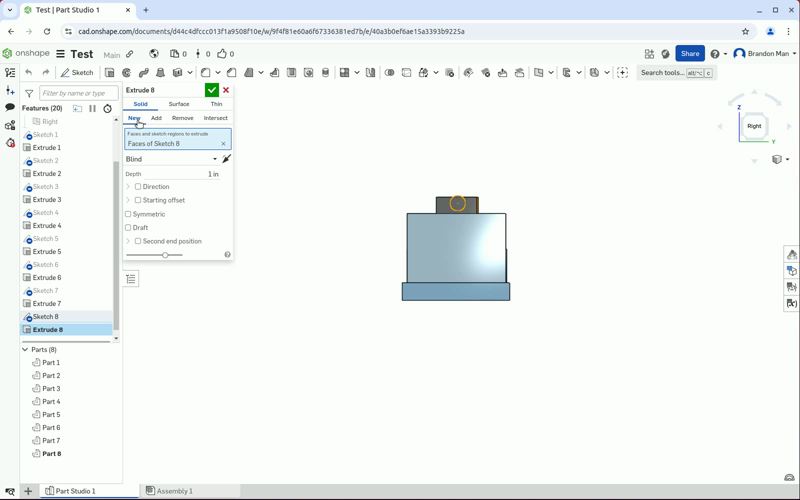
click(137, 120)
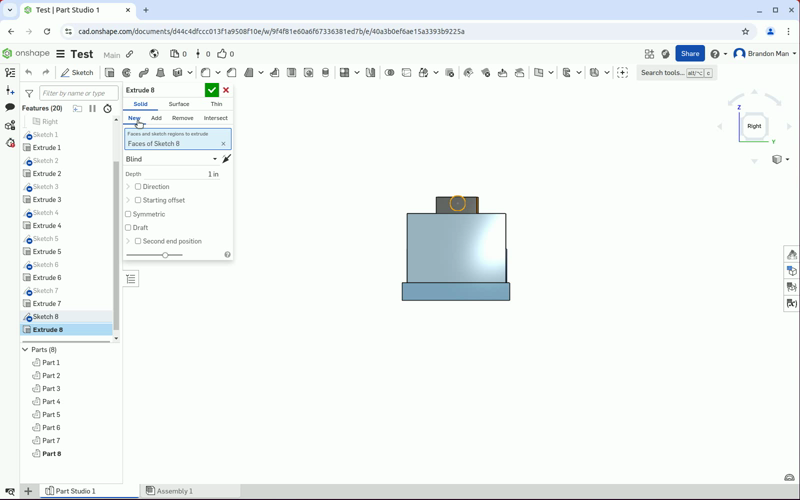
key(tab, 4)
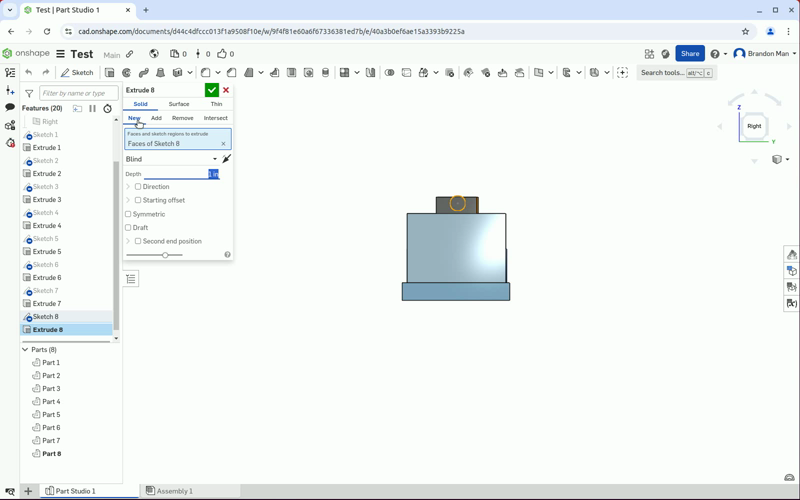
text(21.183)
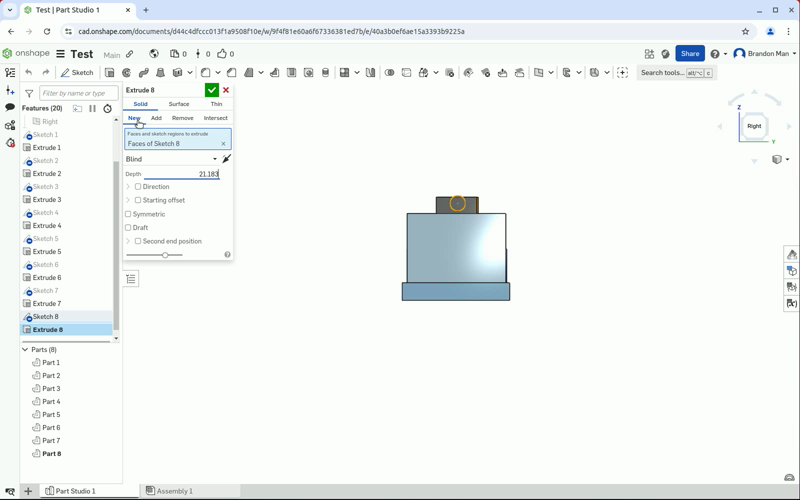
key(enter)
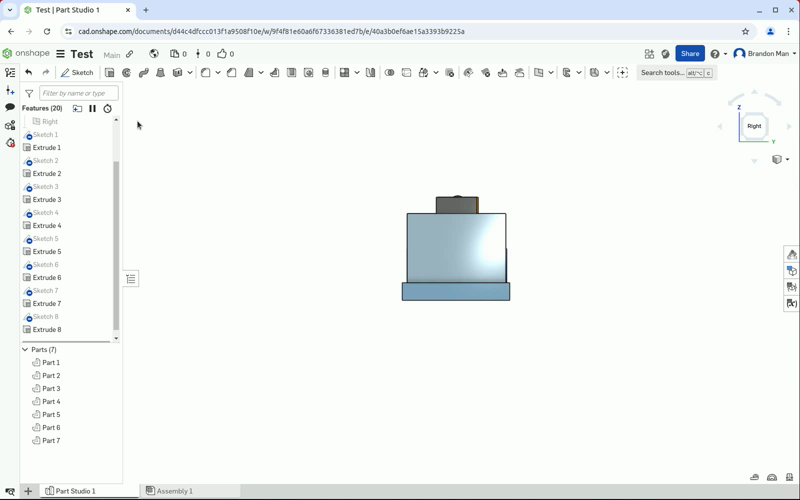
key(shift+h)
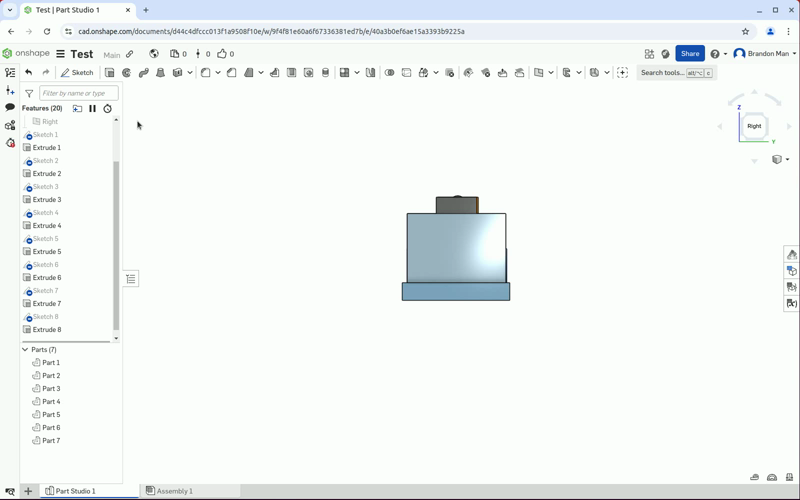
key(shift+h)
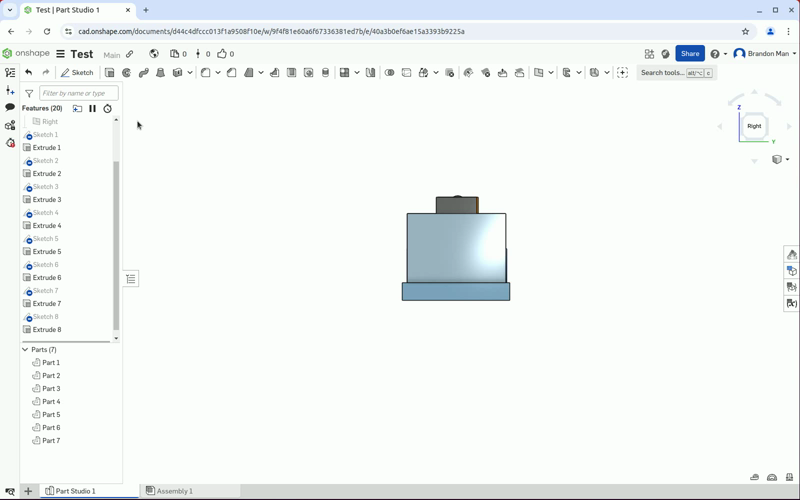
mouse_move(69, 137)
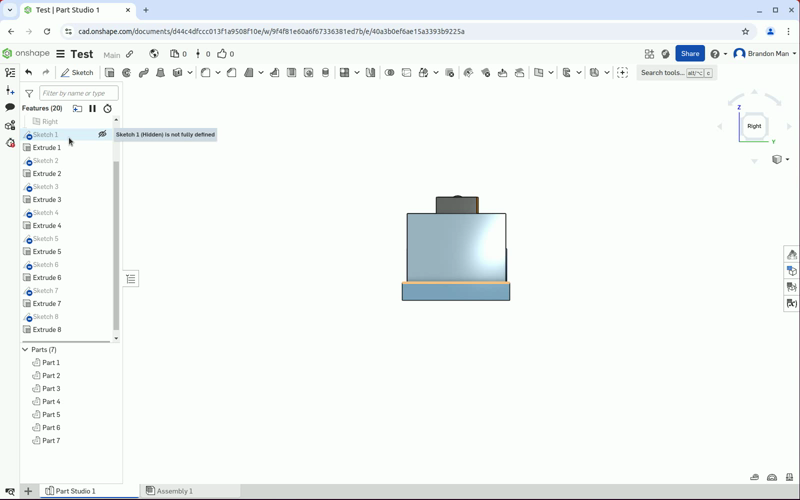
click(69, 137)
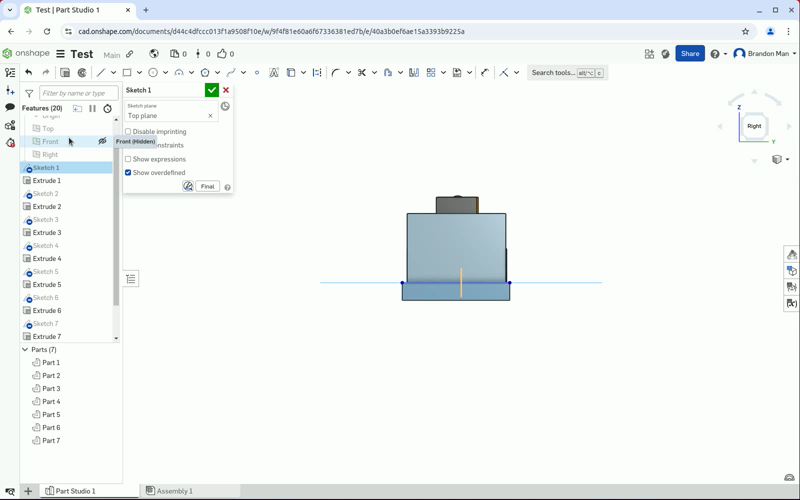
mouse_move(229, 92)
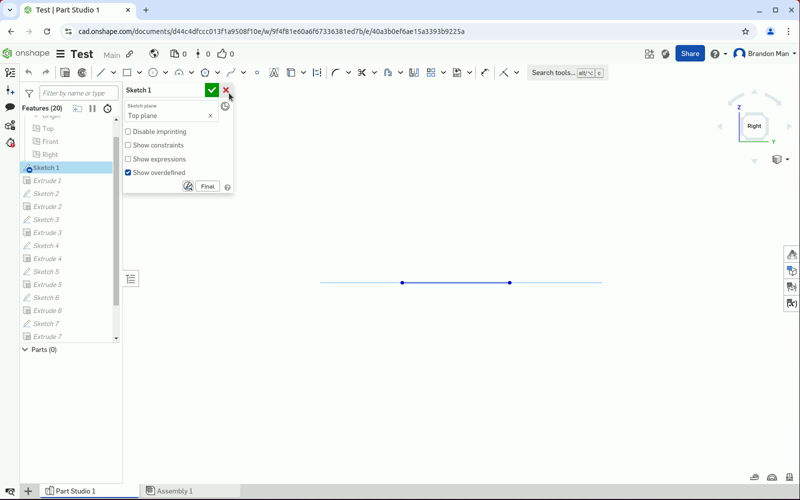
click(229, 92)
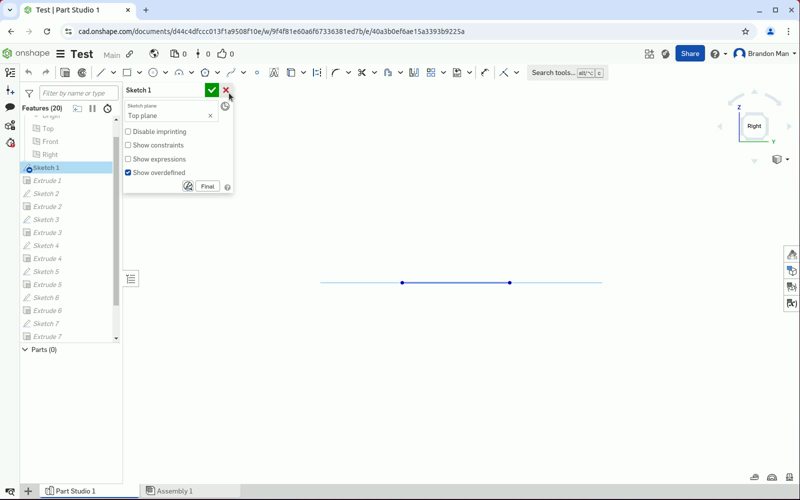
key(shift+s)
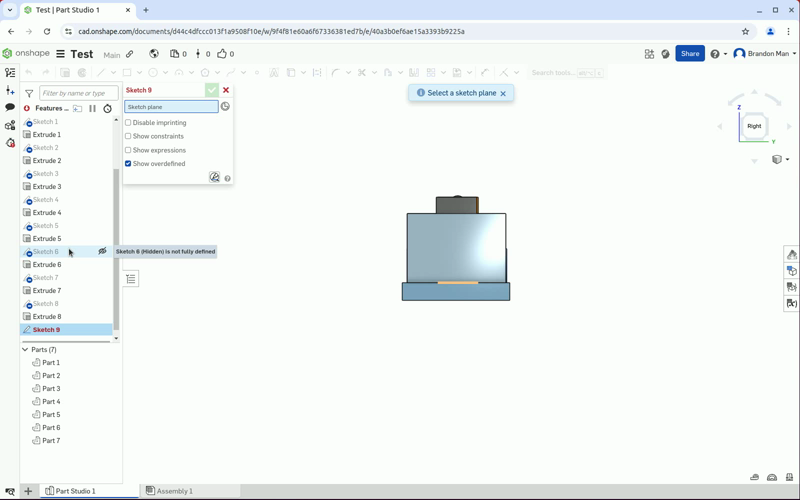
scroll(3)
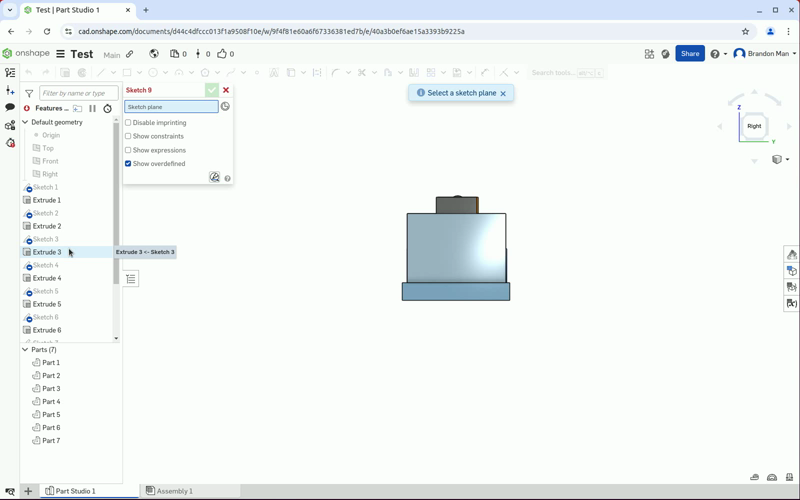
mouse_move(69, 176)
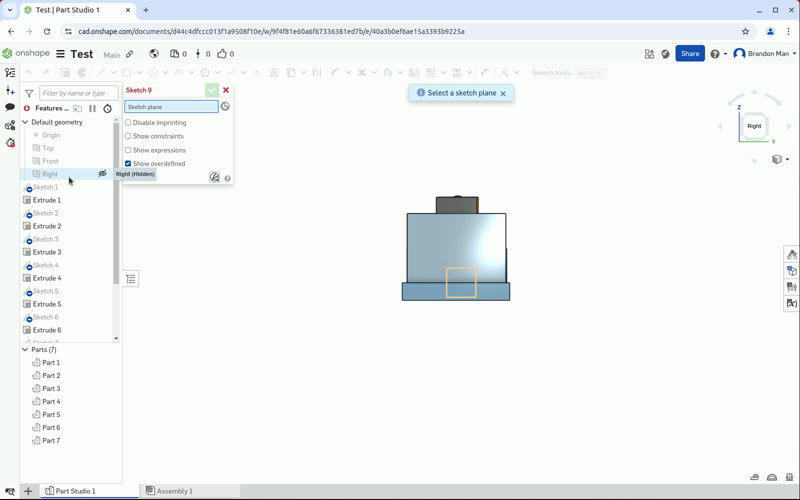
click(69, 176)
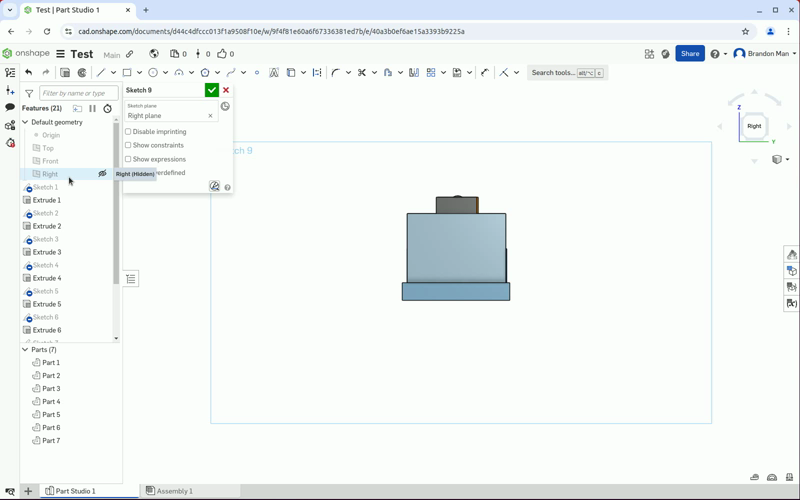
mouse_move(73, 352)
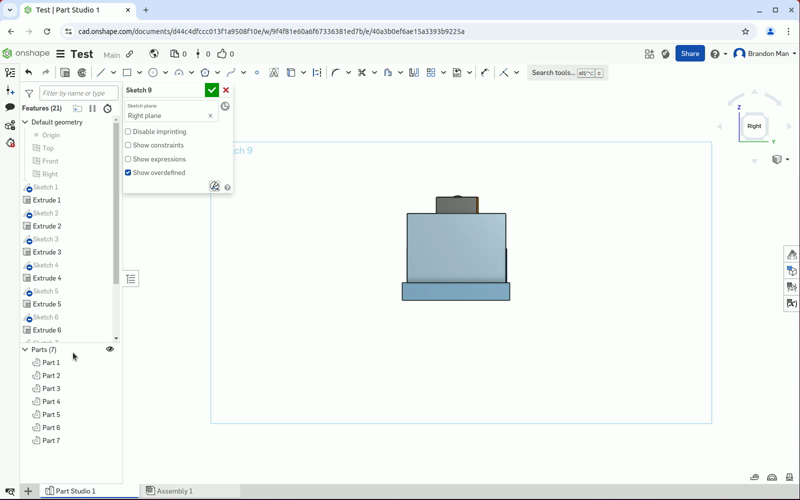
key(y)
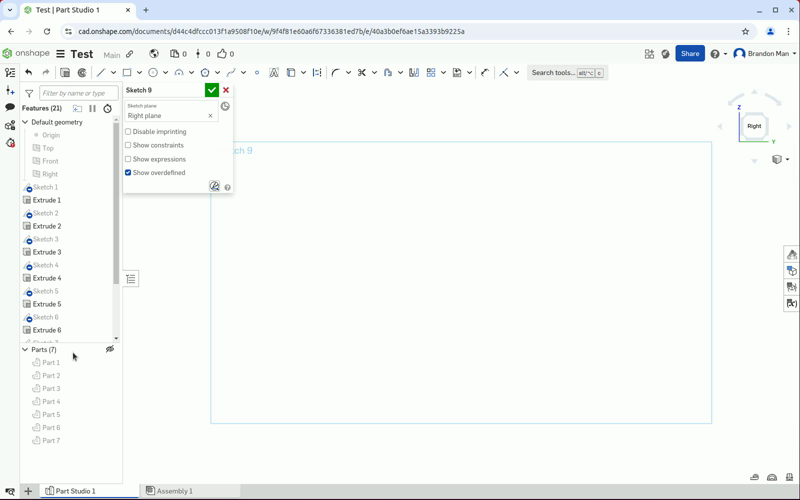
key(c)
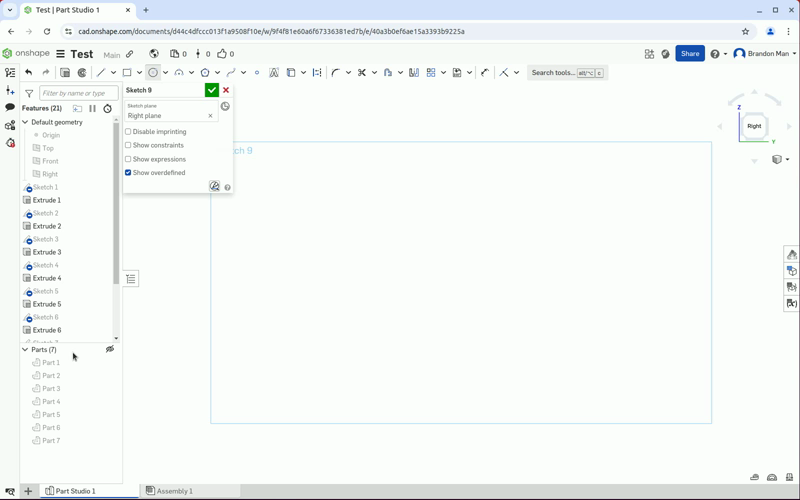
key_down(shift)
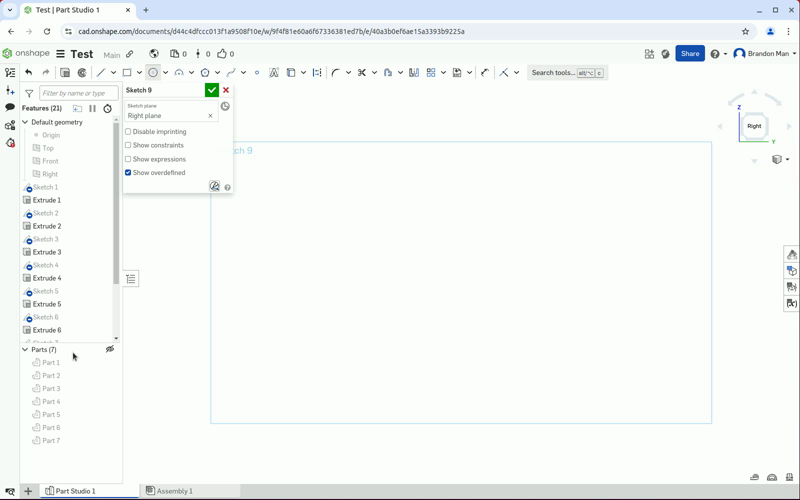
mouse_move(457, 203)
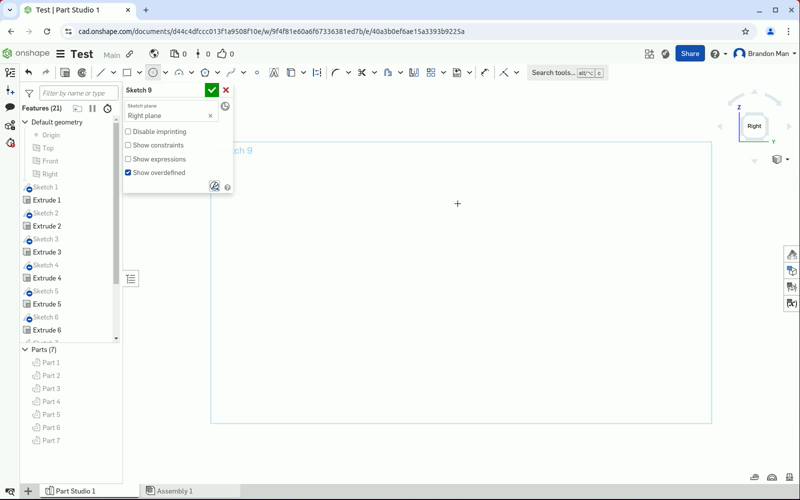
click(457, 203)
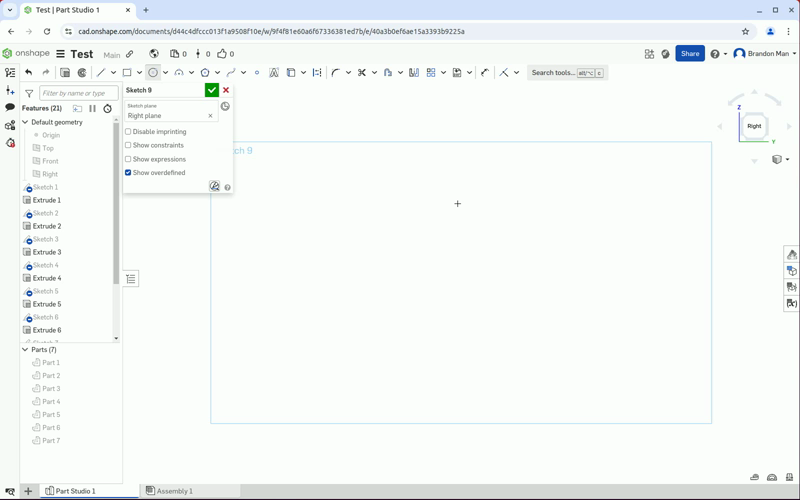
key_up(shift)
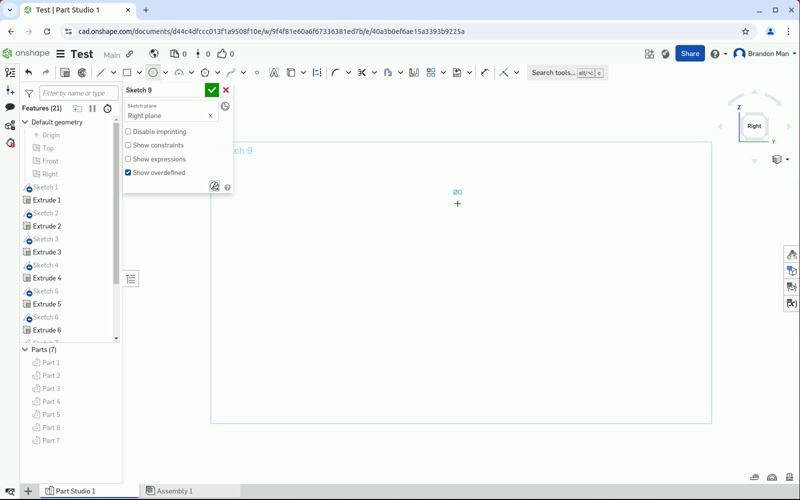
mouse_move(465, 203)
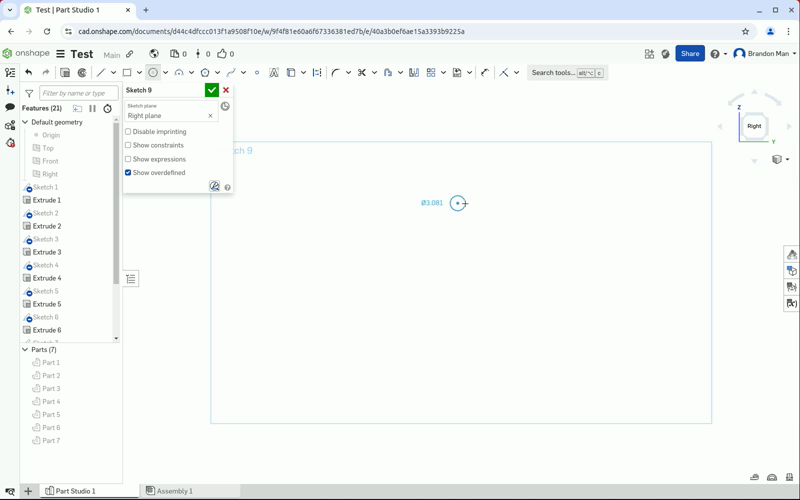
click(465, 203)
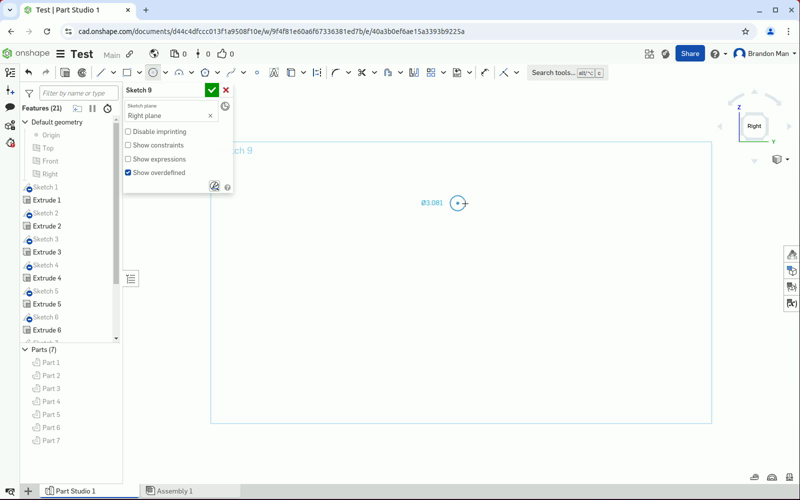
key(esc)
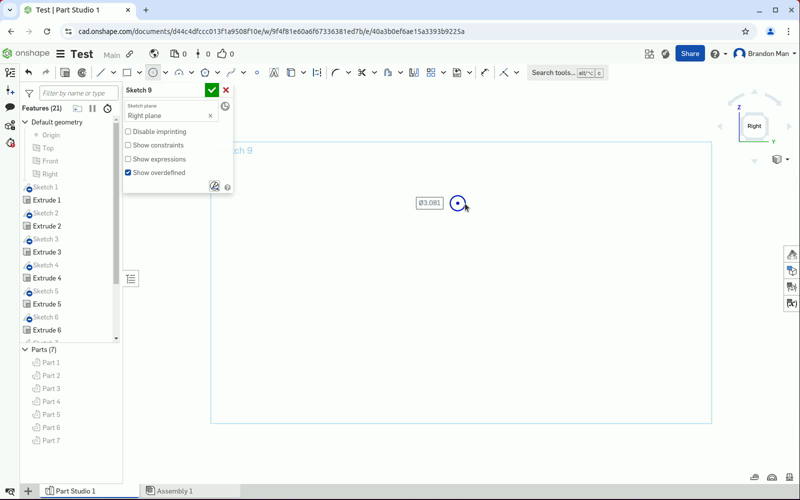
mouse_move(453, 202)
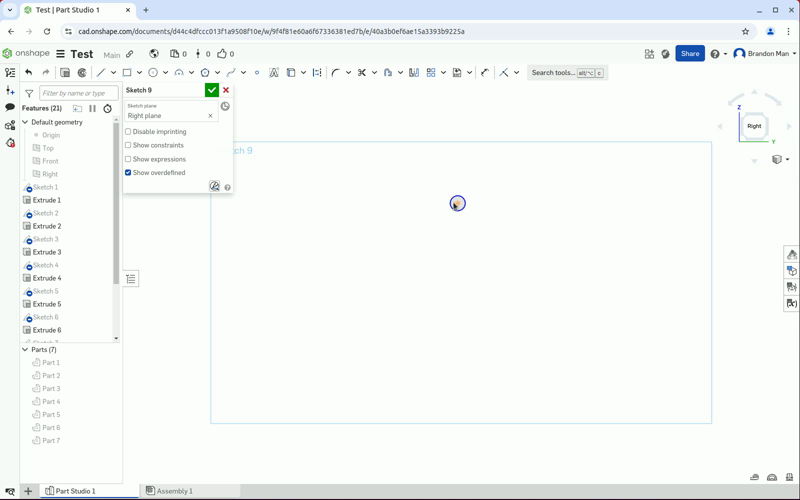
scroll(6)
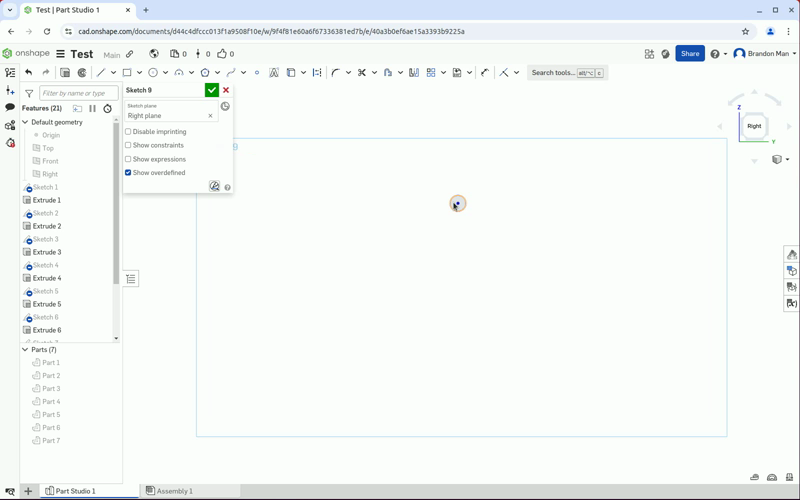
scroll(6)
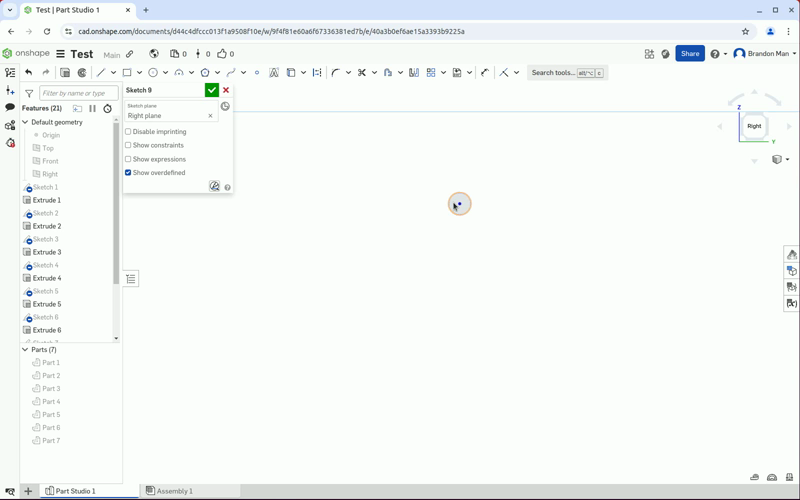
scroll(6)
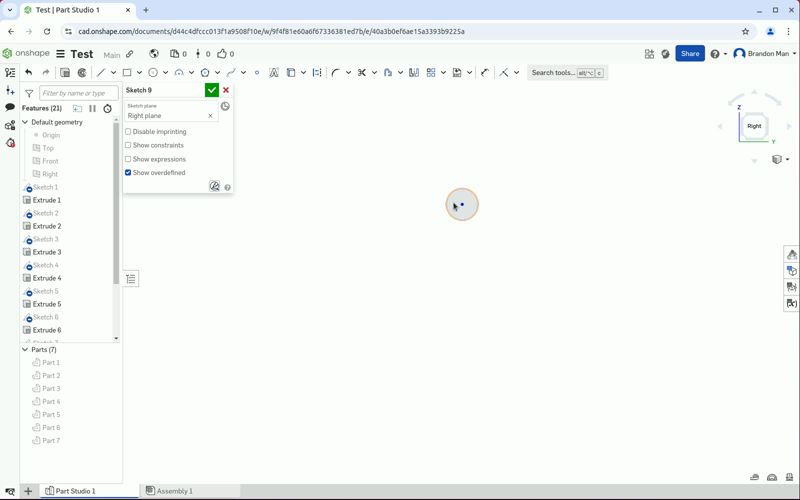
scroll(6)
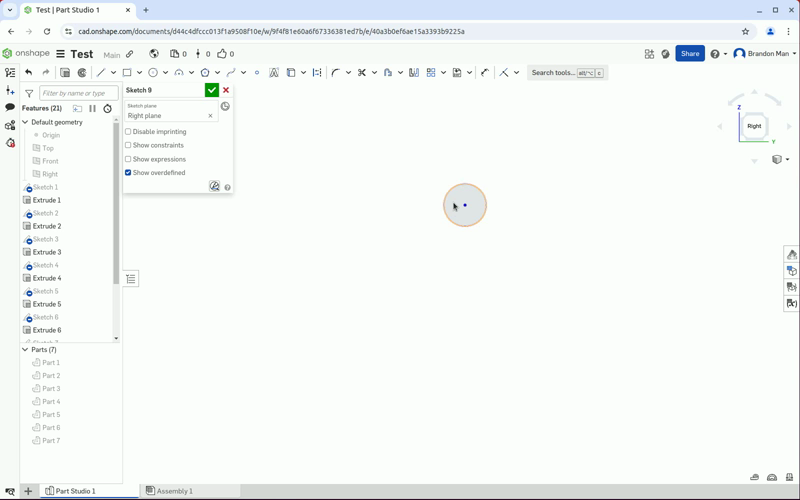
scroll(6)
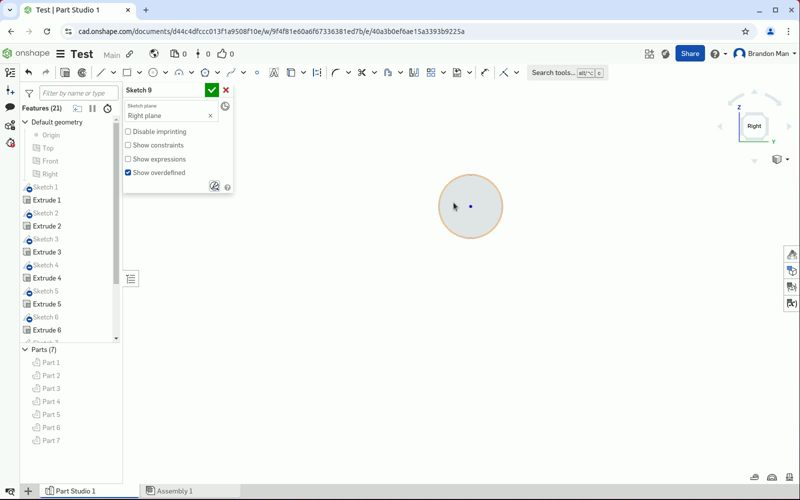
scroll(6)
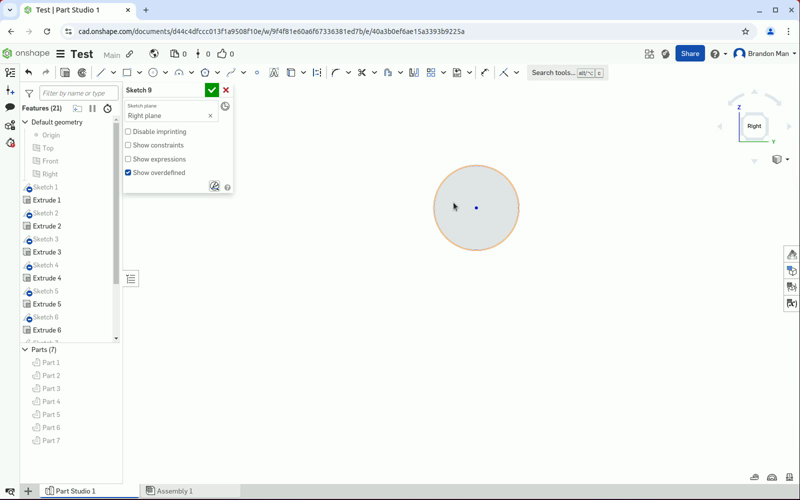
scroll(6)
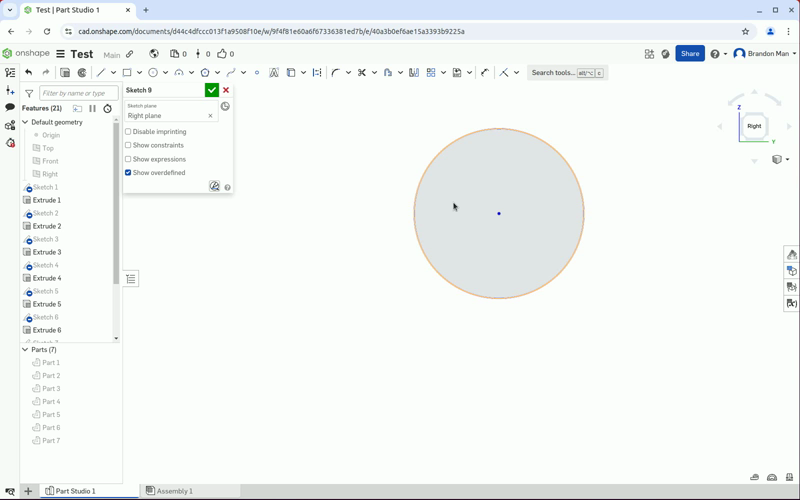
click(453, 202)
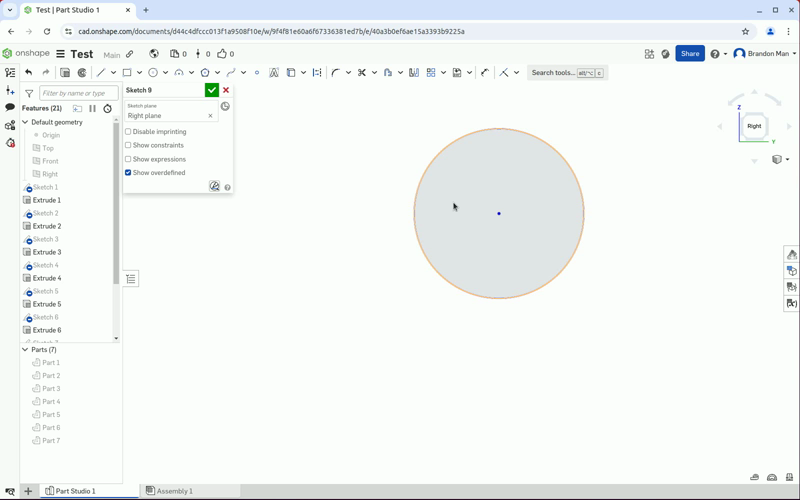
scroll(-6)
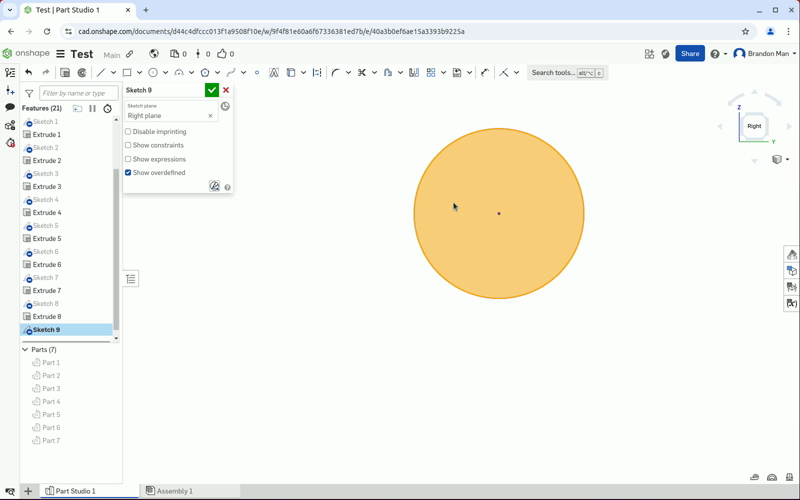
scroll(-6)
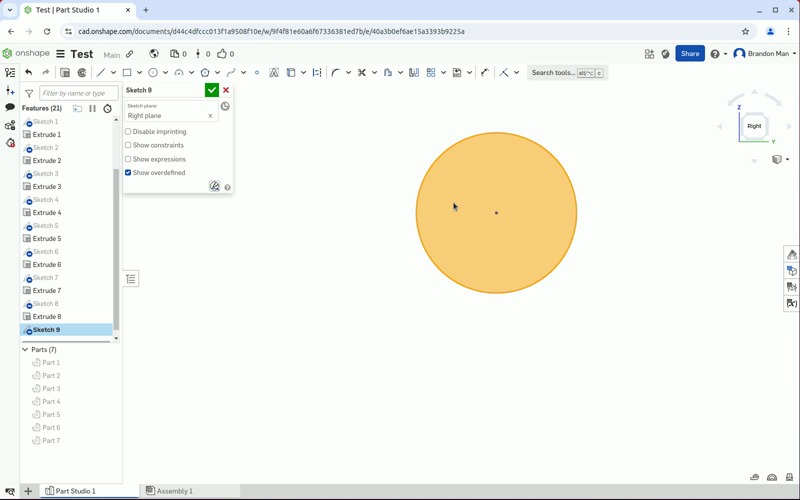
scroll(-6)
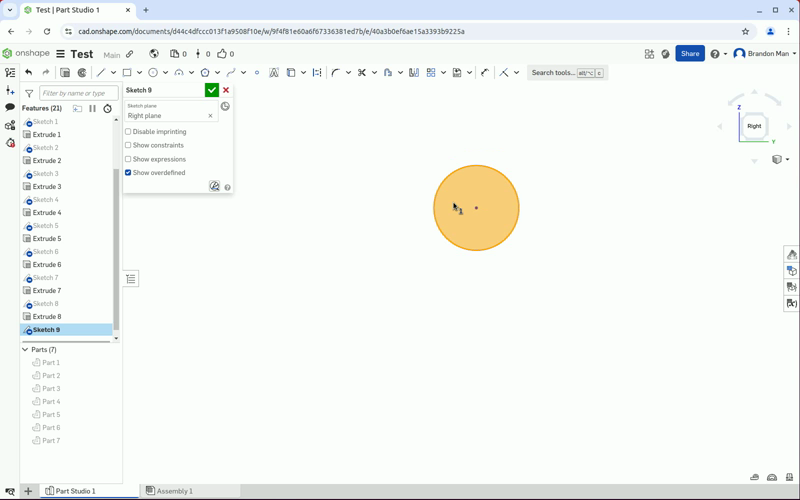
scroll(-6)
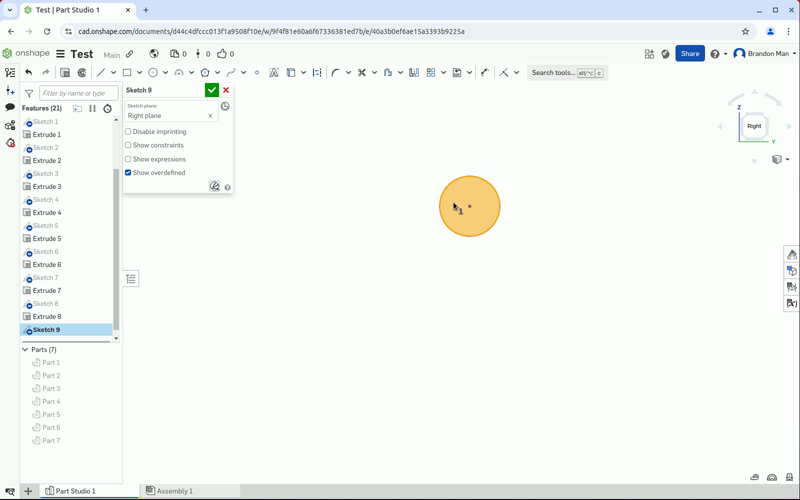
scroll(-6)
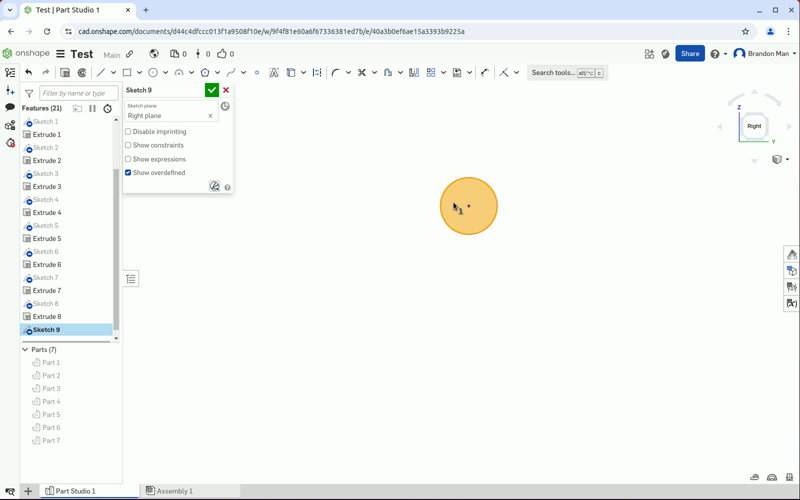
scroll(-6)
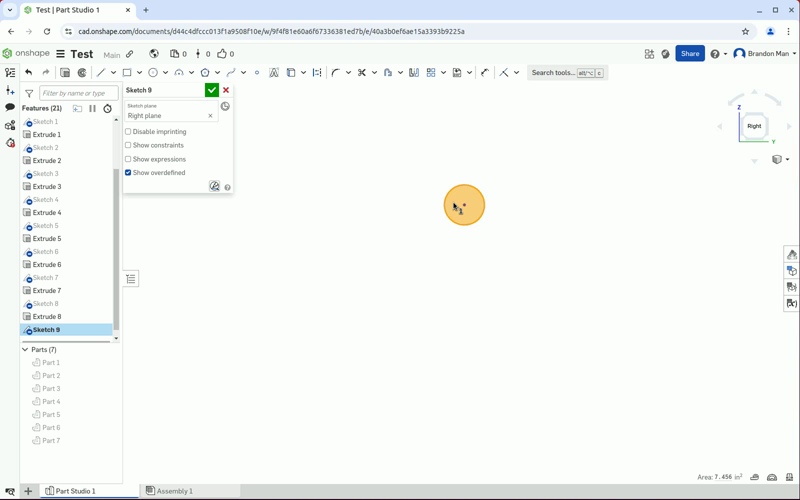
scroll(-6)
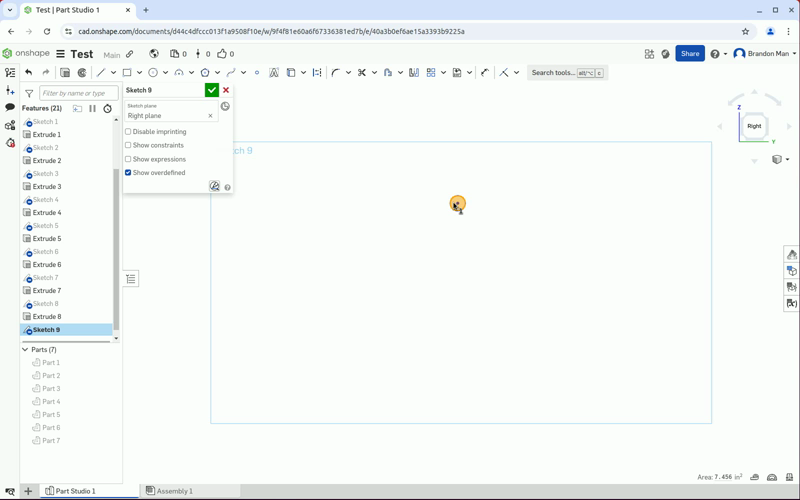
mouse_move(73, 352)
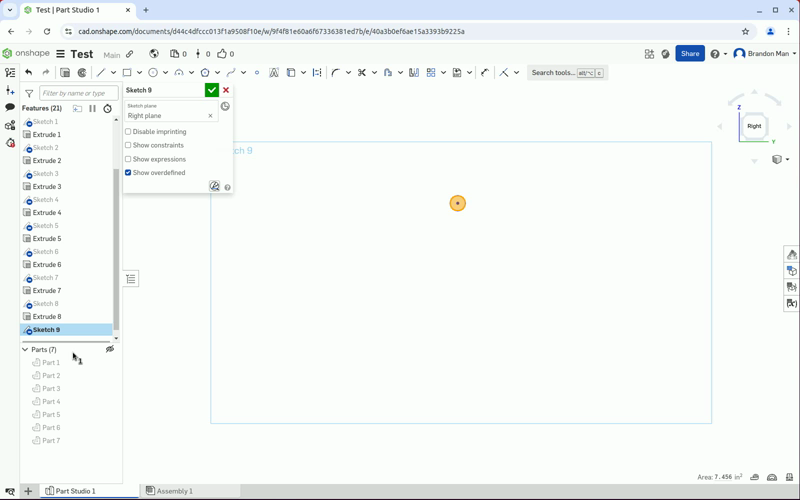
key(shift+y)
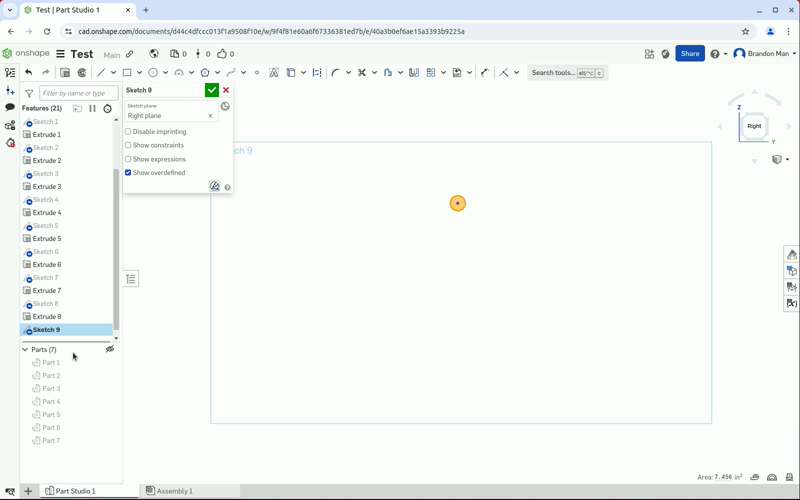
key(shift+e)
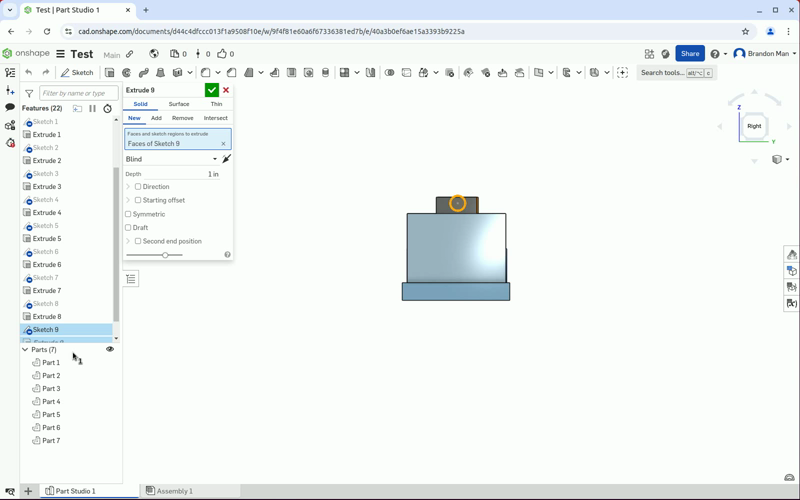
mouse_move(143, 106)
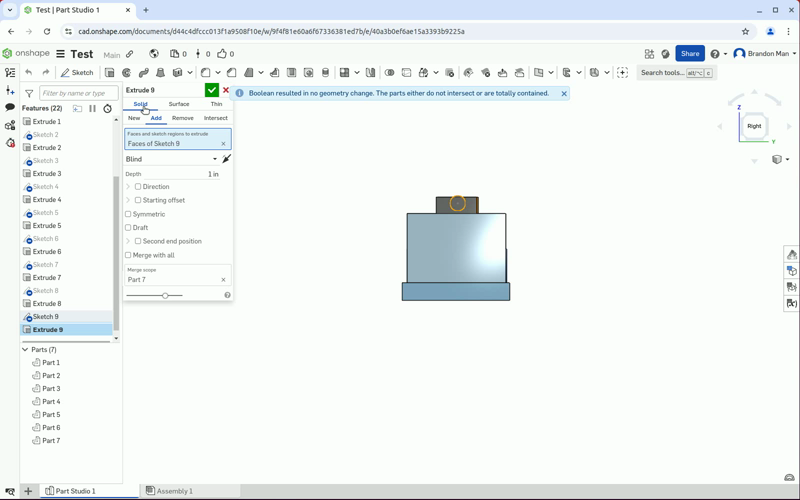
click(143, 106)
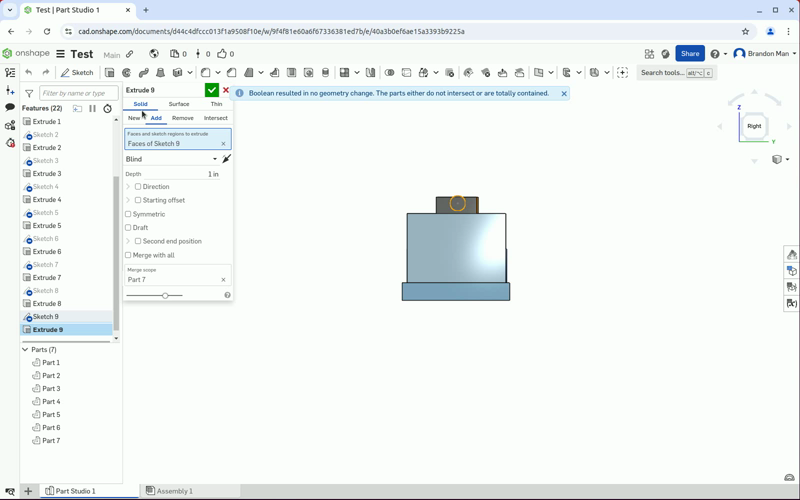
mouse_move(137, 120)
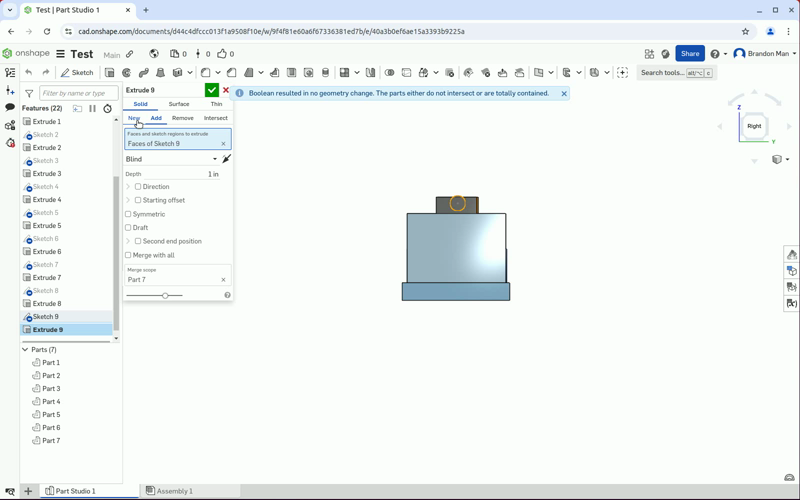
click(137, 120)
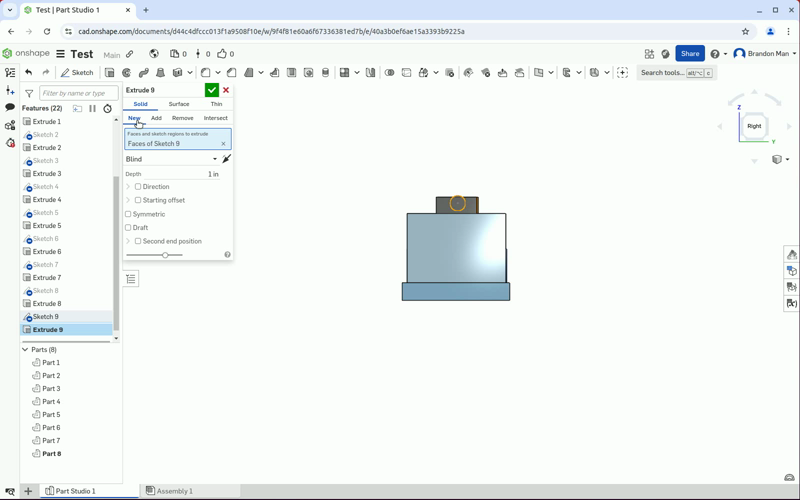
key(tab, 4)
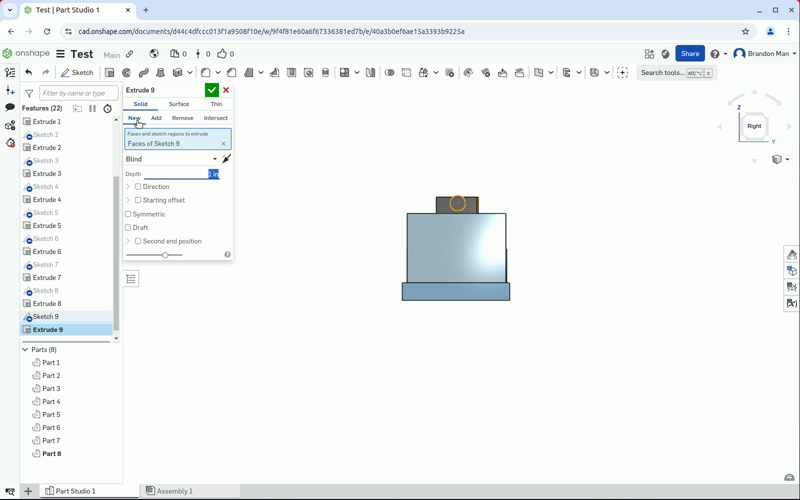
text(-14.202)
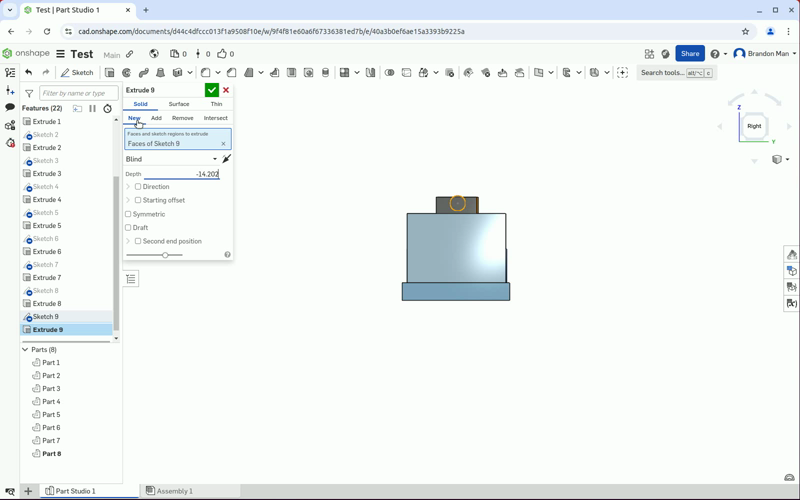
key(enter)
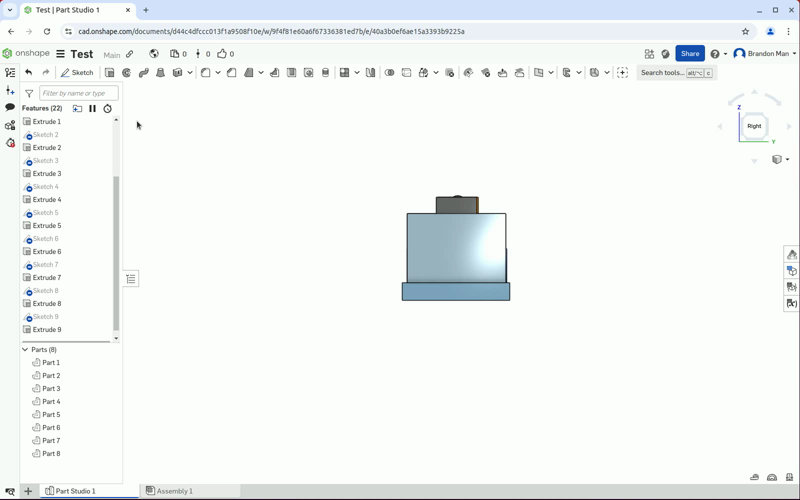
key(shift+h)
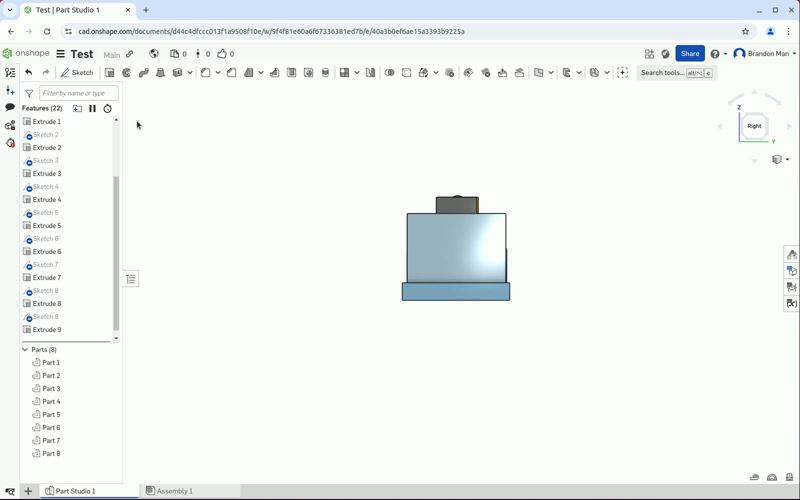
key(shift+h)
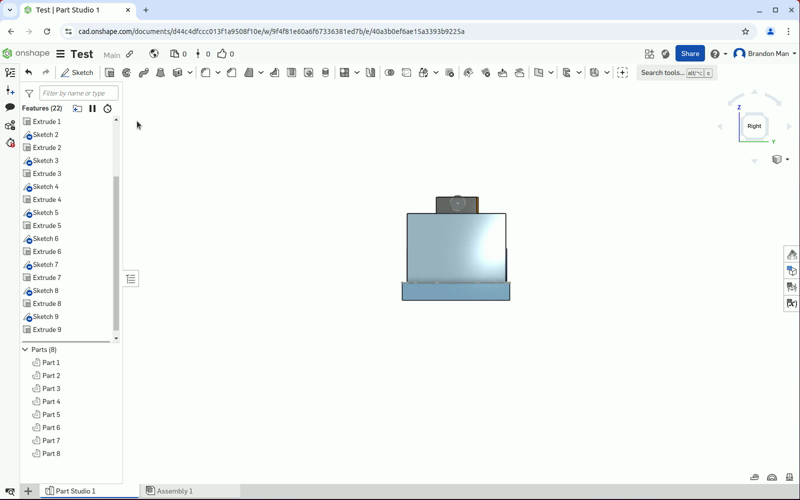
key(shift+7)
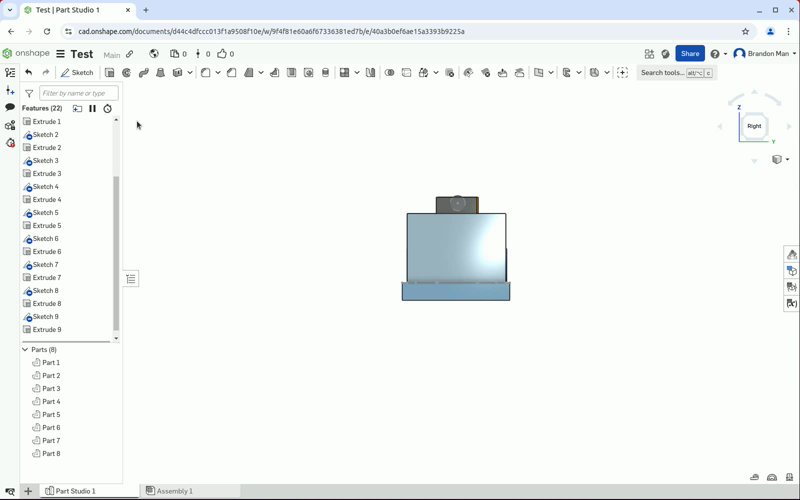
key(right, 2)
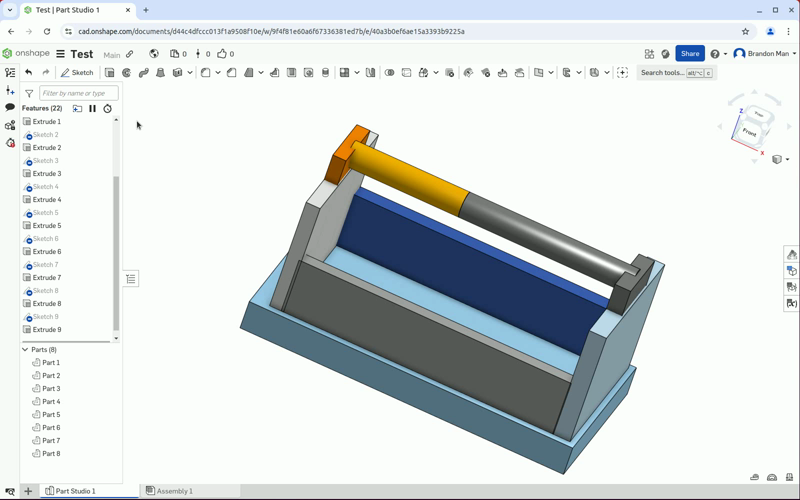
key(down, 2)
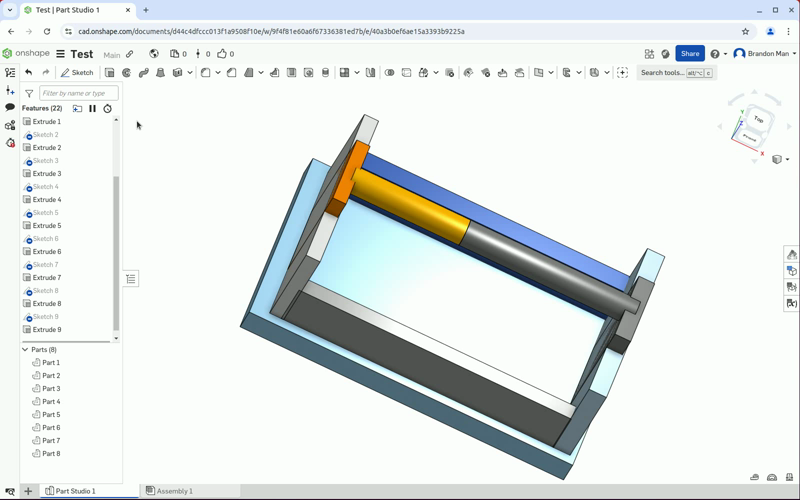
key(up, 2)
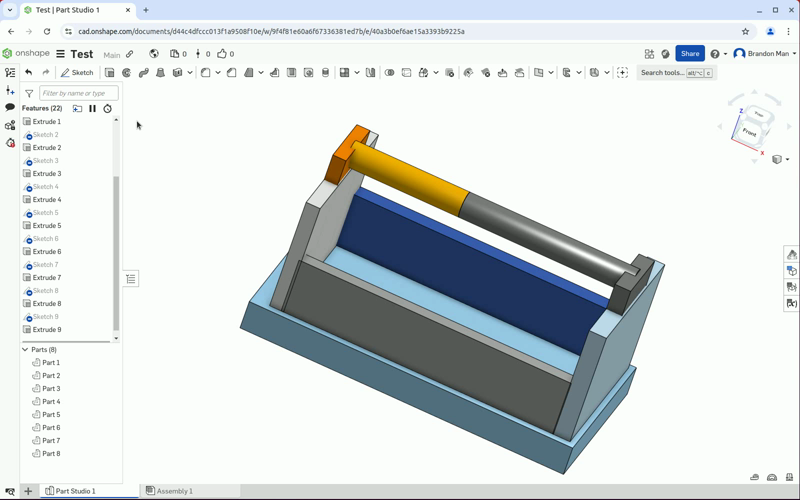
key(left, 2)
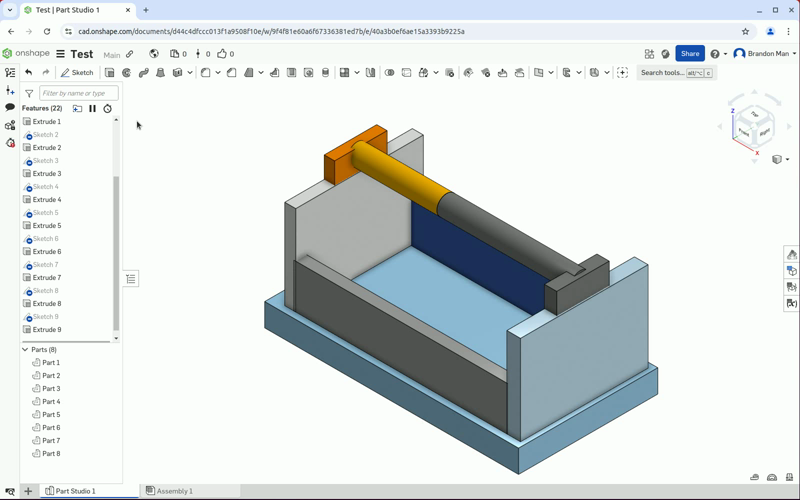
mouse_move(69, 111)
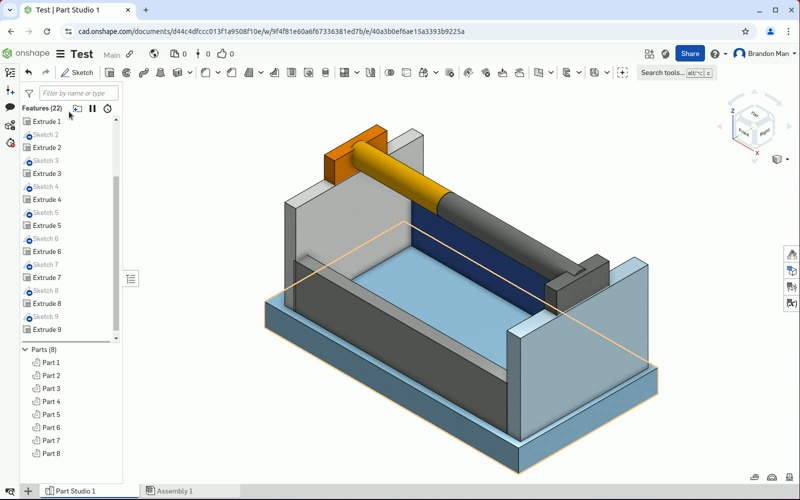
click(69, 111)